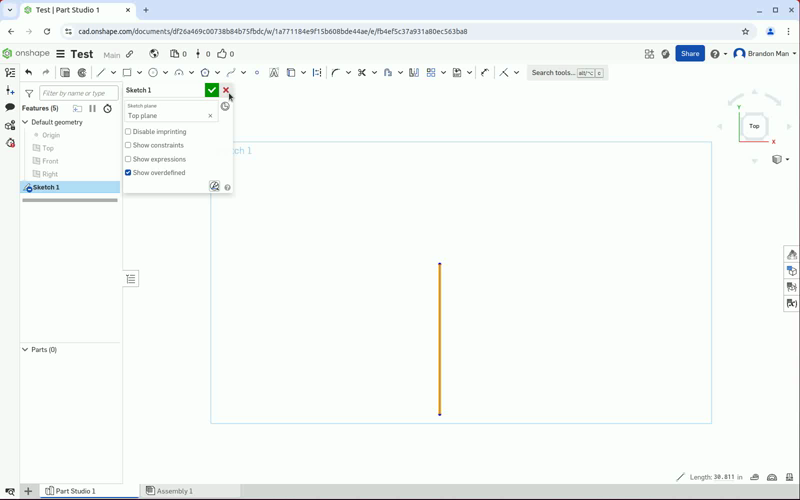
key(shift+h)
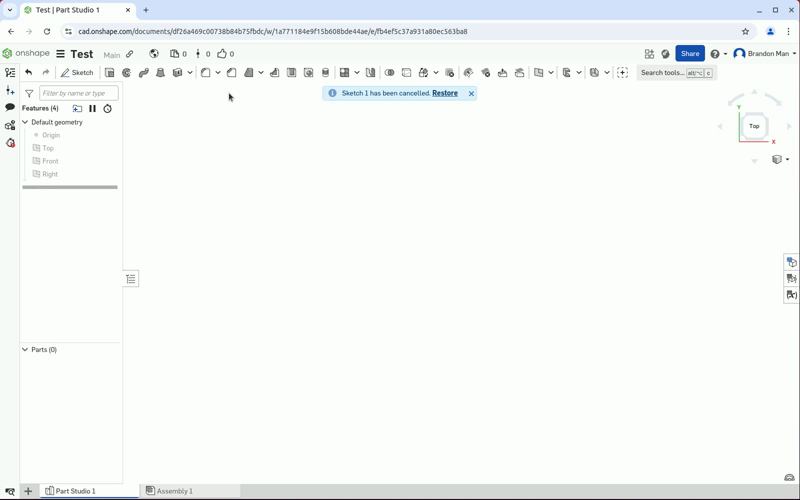
mouse_move(73, 352)
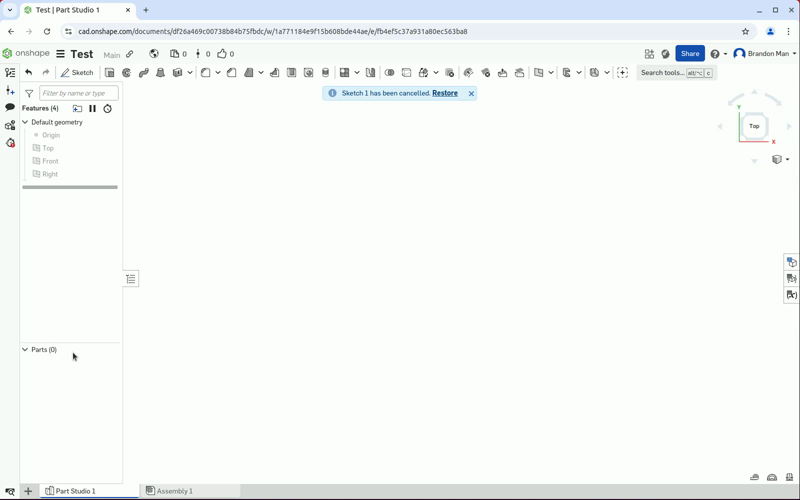
key(y)
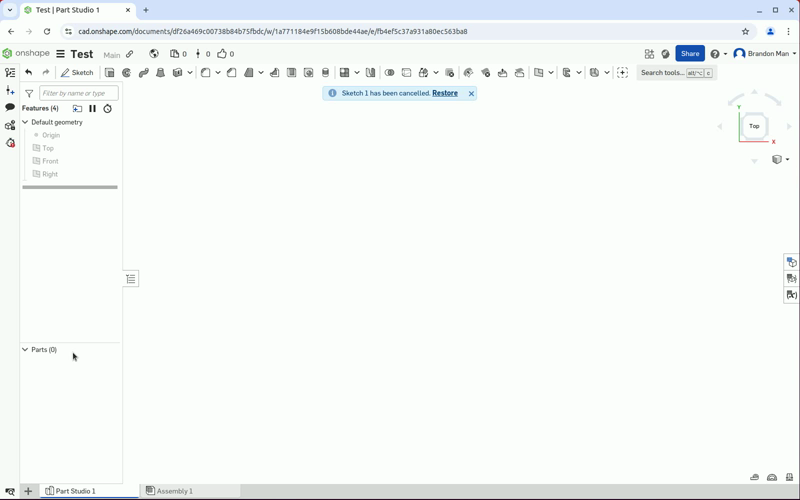
key(shift+p)
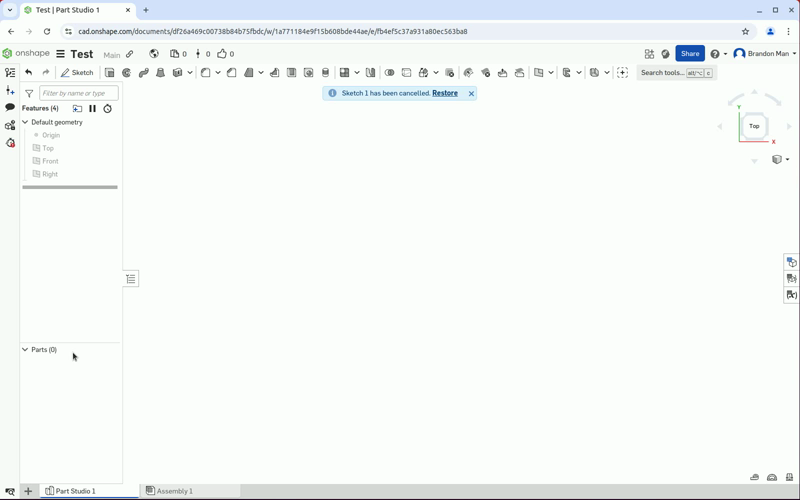
key(space)
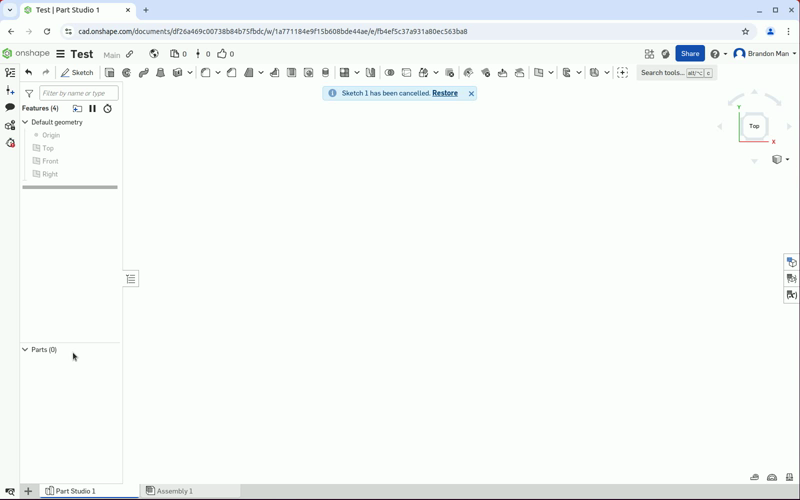
key_down(shift)
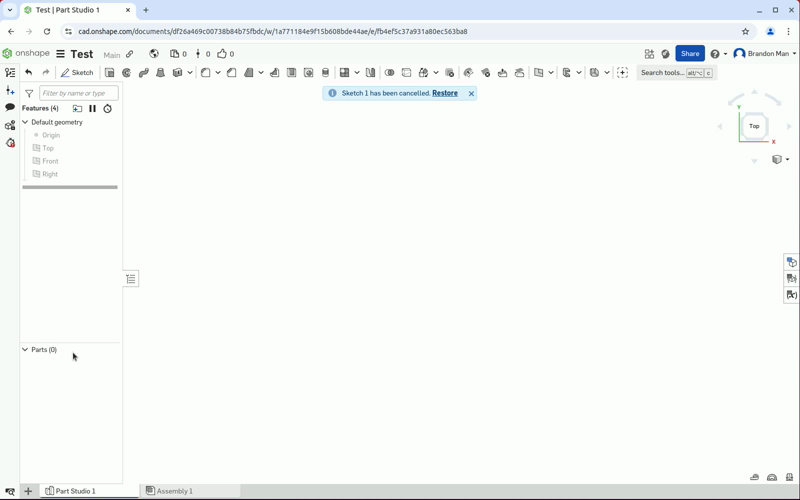
key(up)
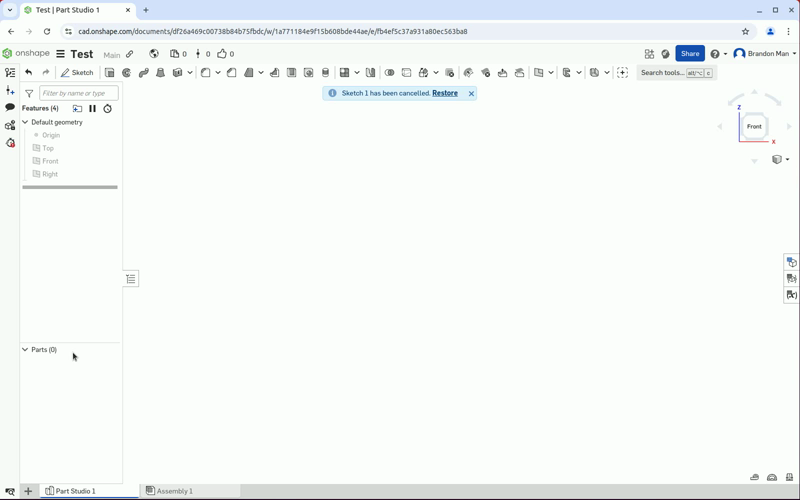
key_up(shift)
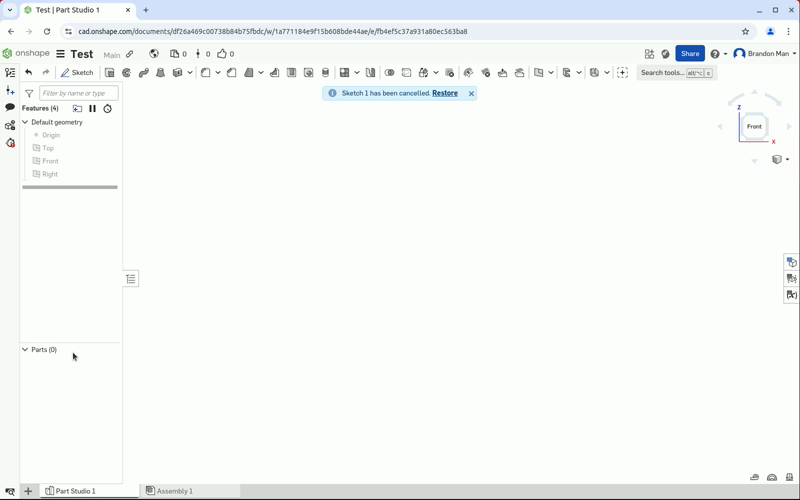
mouse_move(73, 352)
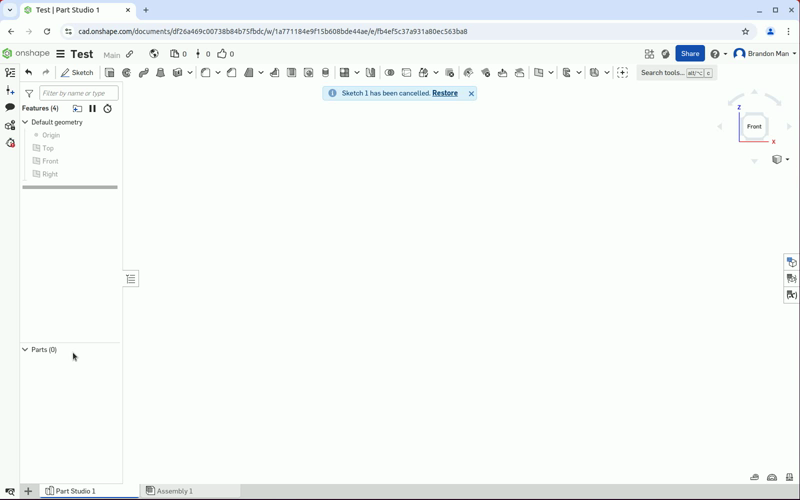
key(shift+y)
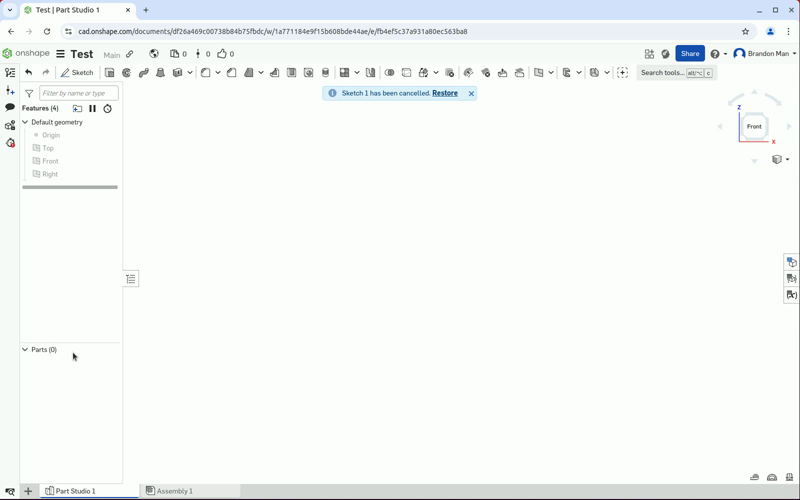
key(shift+s)
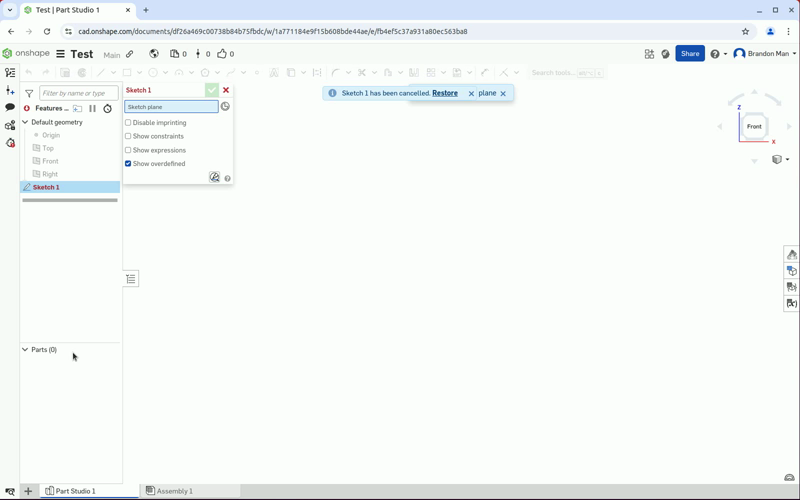
mouse_move(73, 163)
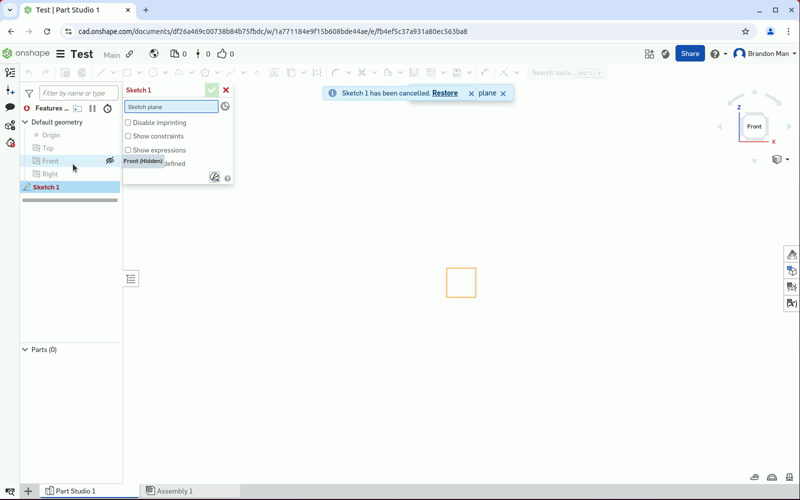
click(73, 163)
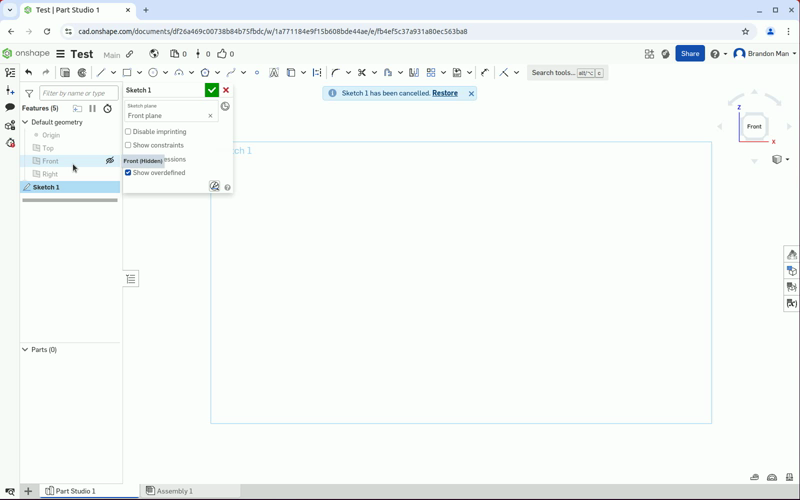
mouse_move(73, 352)
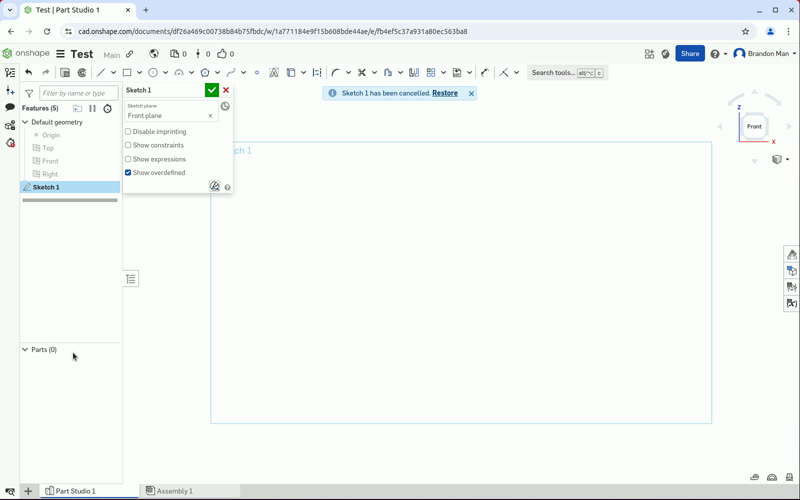
key(y)
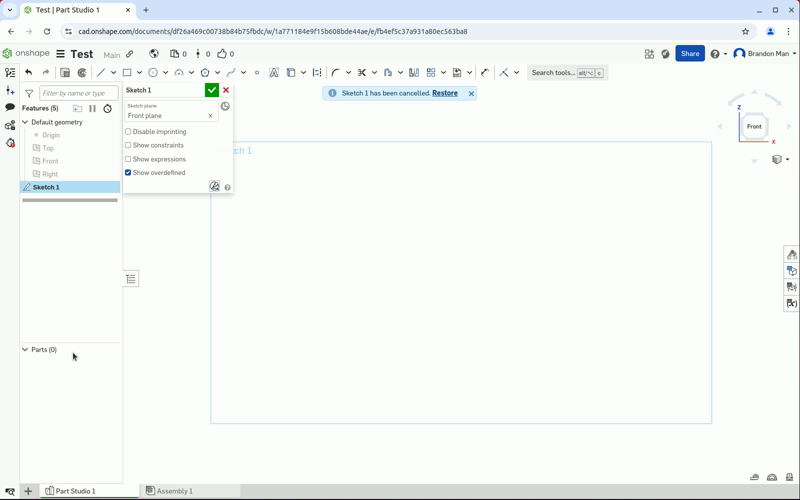
key(l)
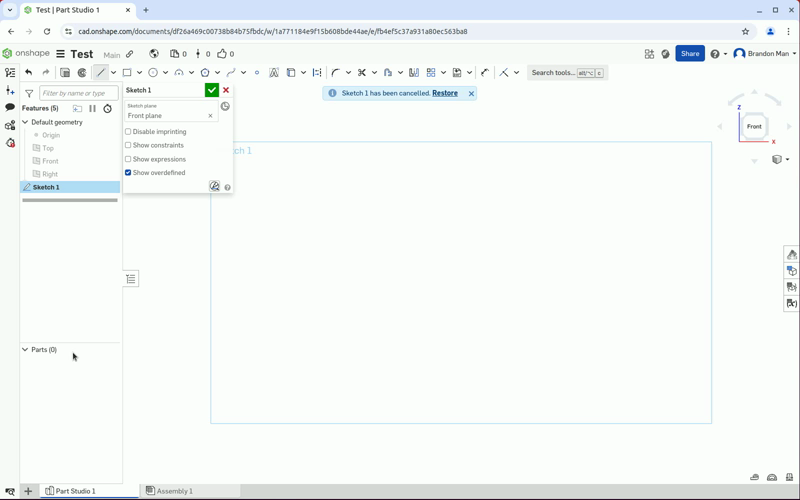
key_down(shift)
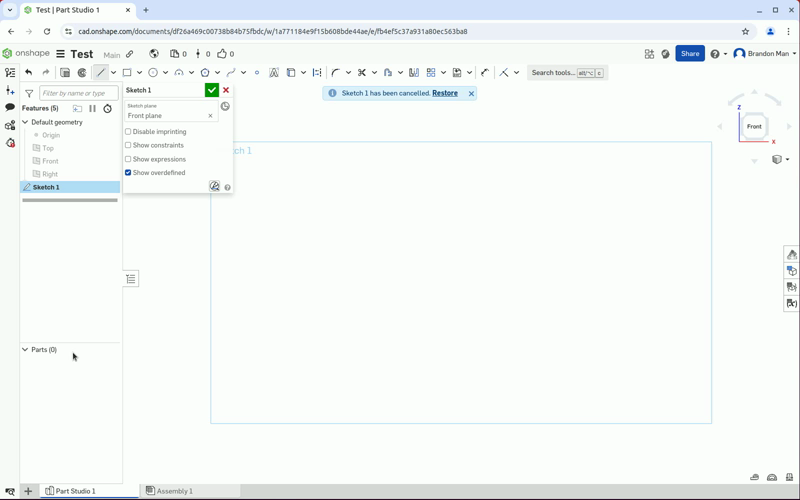
mouse_move(401, 303)
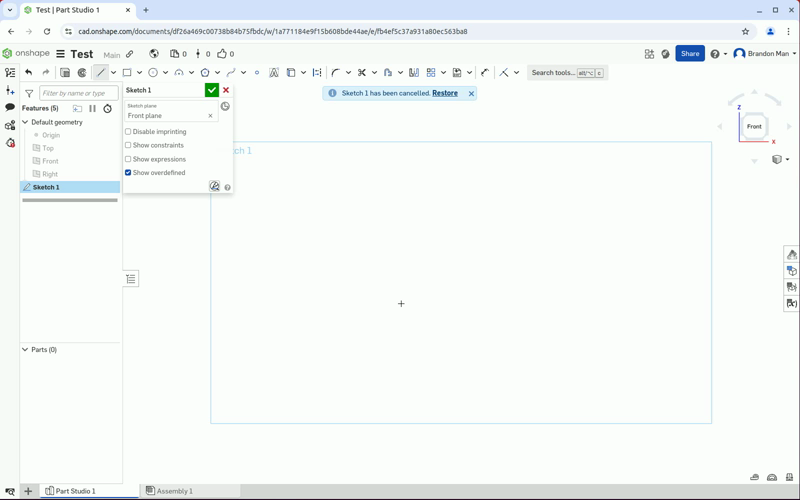
click(401, 303)
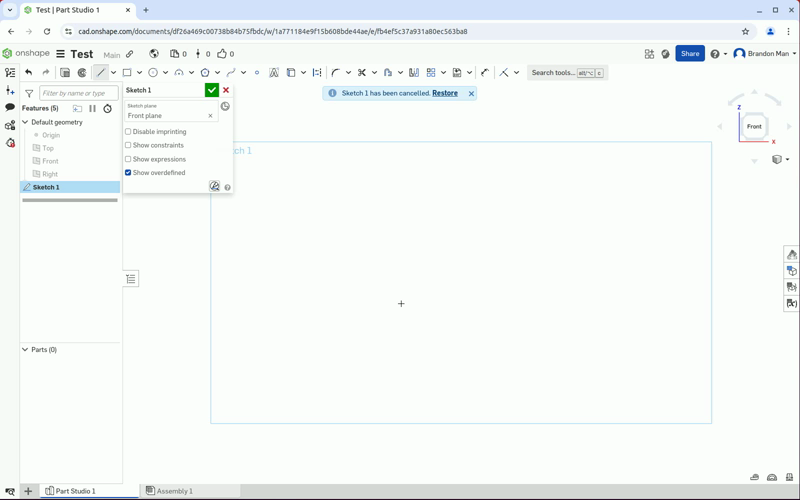
key_up(shift)
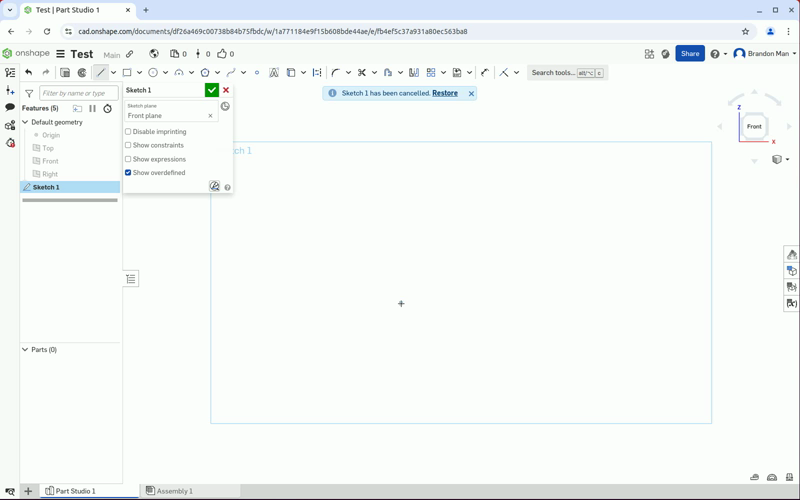
key_down(shift)
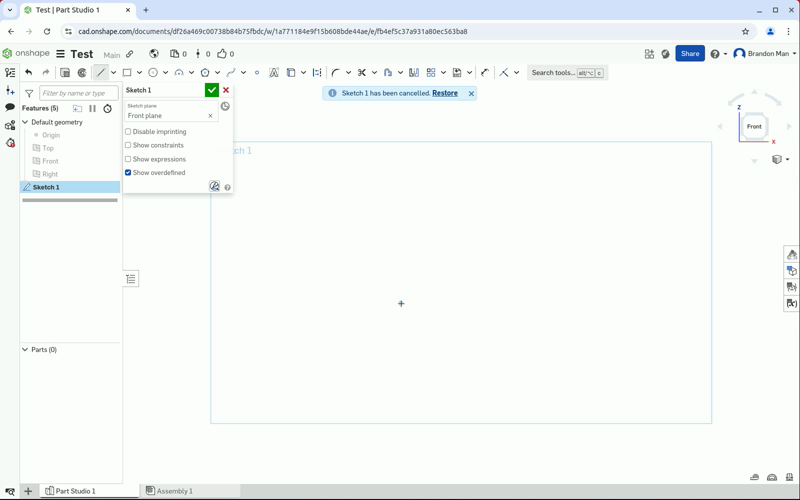
mouse_move(431, 303)
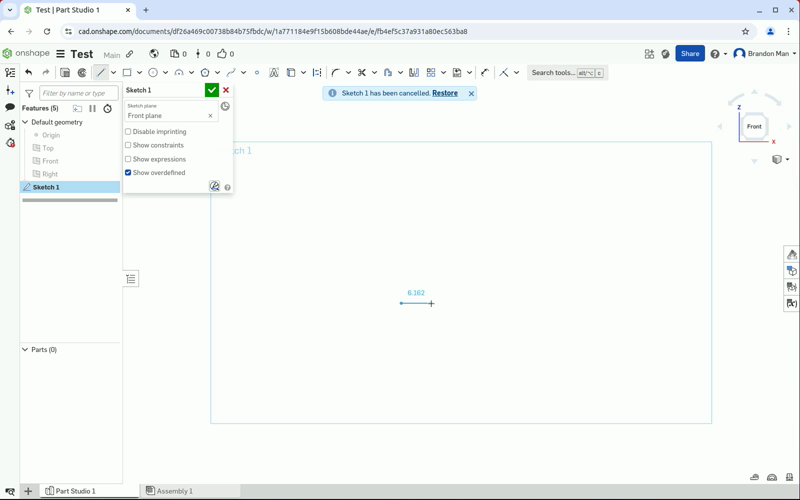
mouse_move(416, 303)
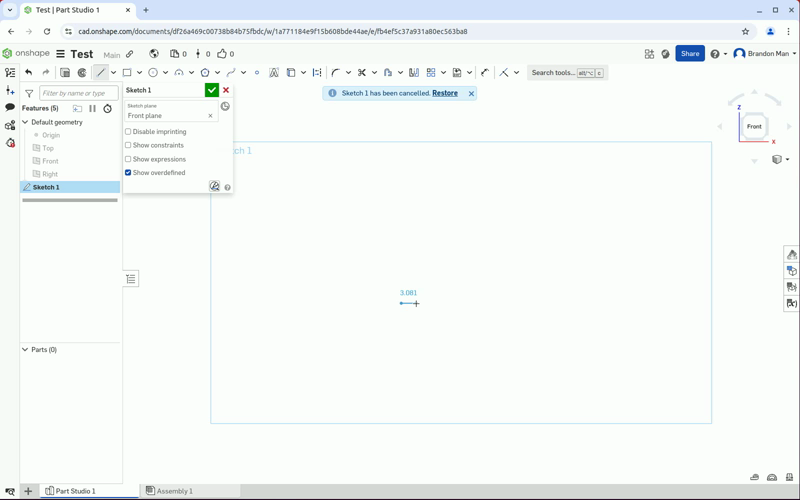
click(416, 303)
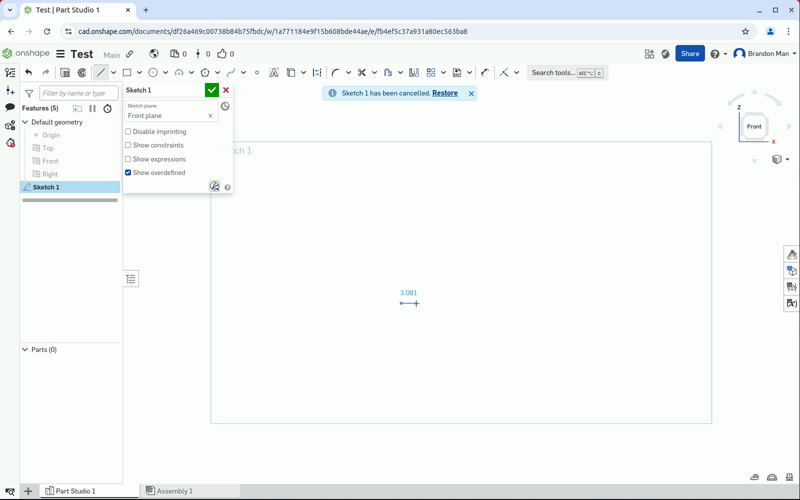
key_up(shift)
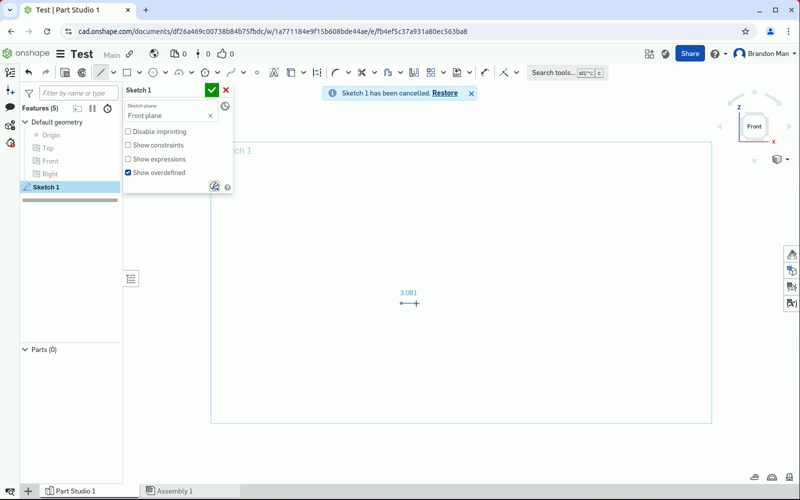
key(esc)
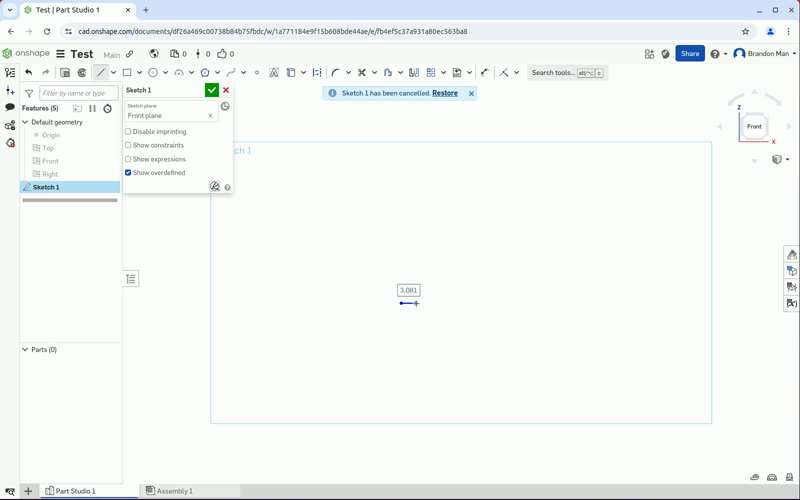
key(a)
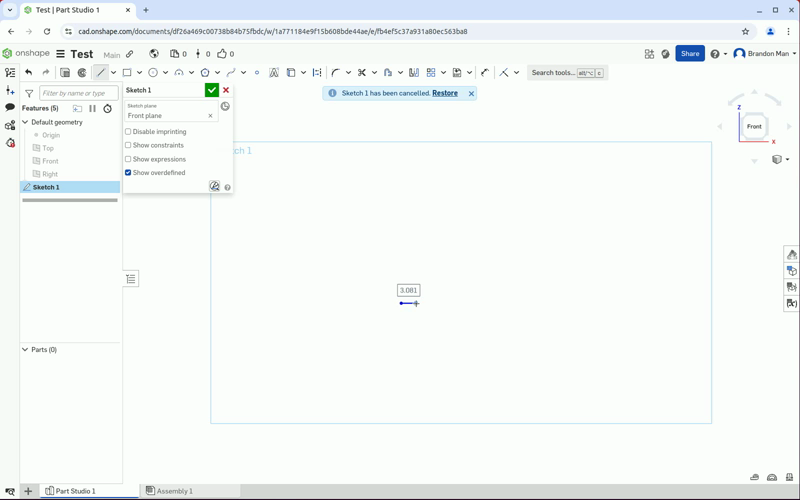
mouse_move(416, 303)
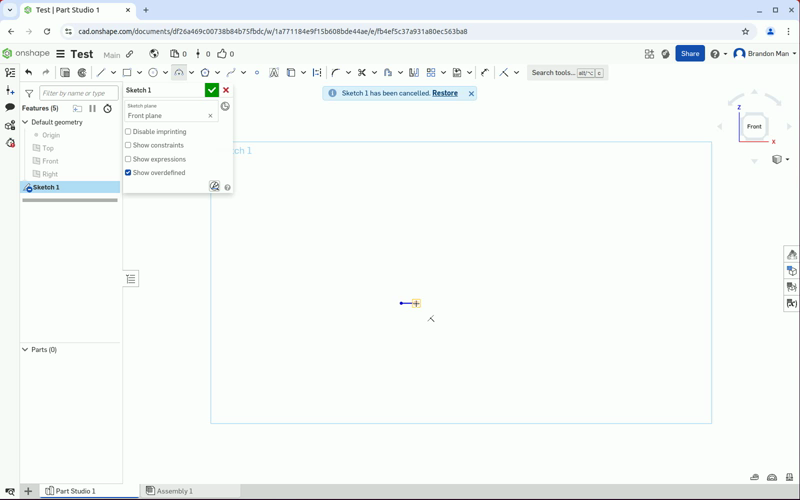
click(416, 303)
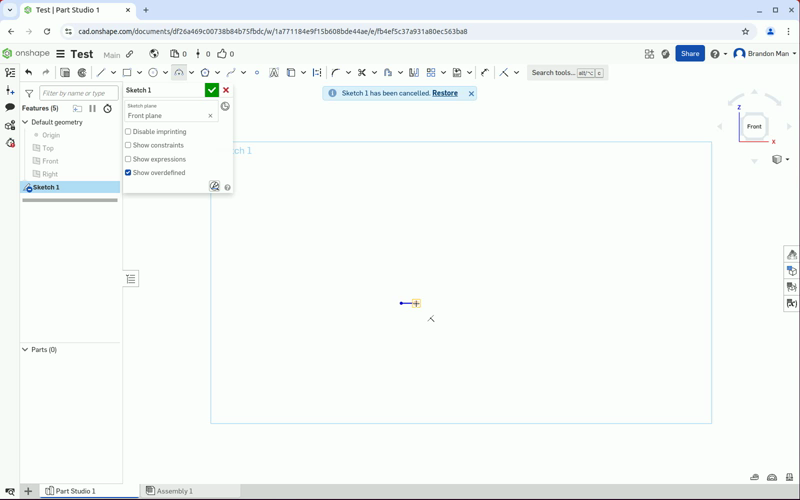
key_down(shift)
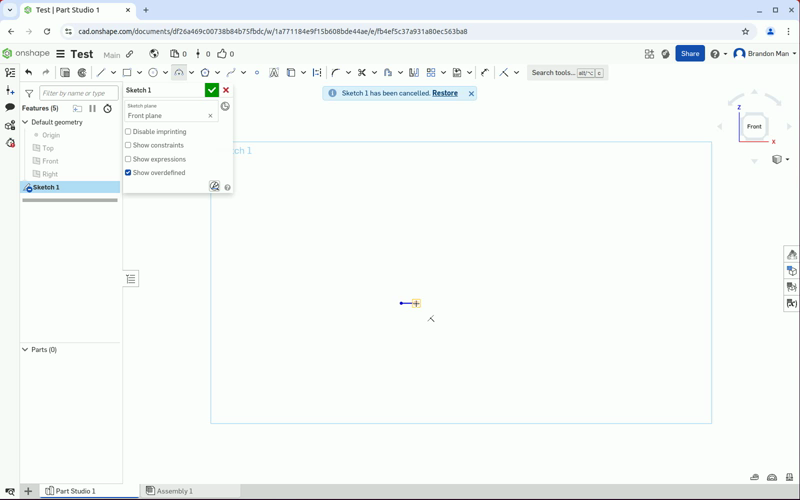
mouse_move(506, 303)
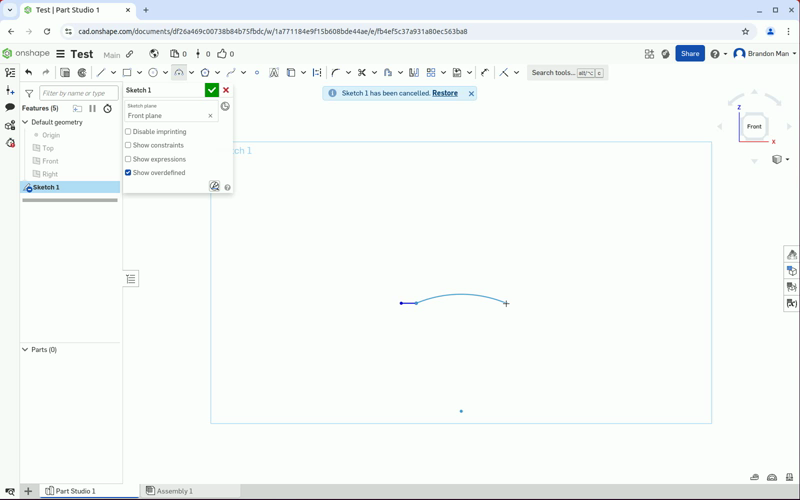
click(506, 303)
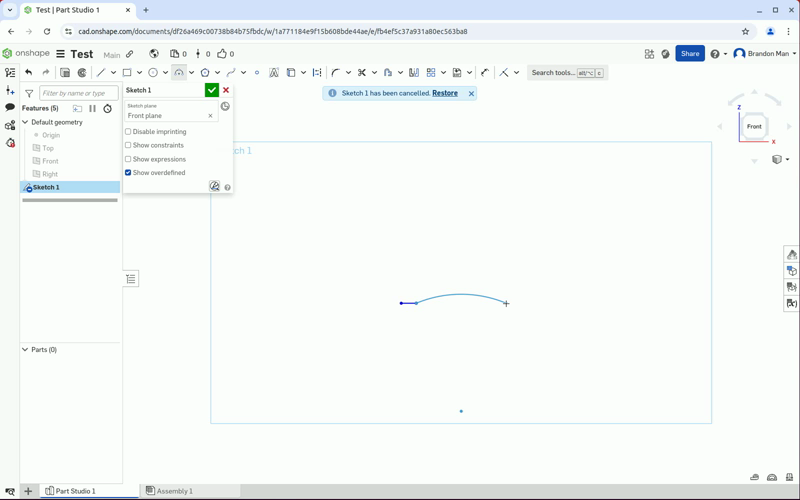
mouse_move(461, 282)
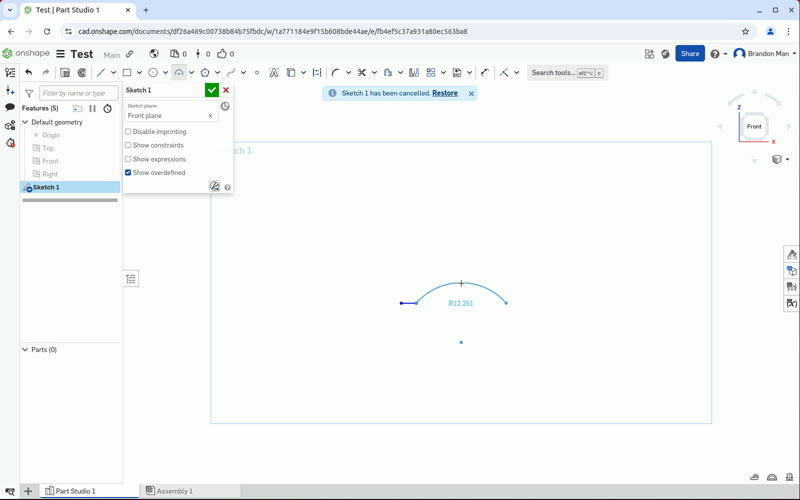
click(461, 282)
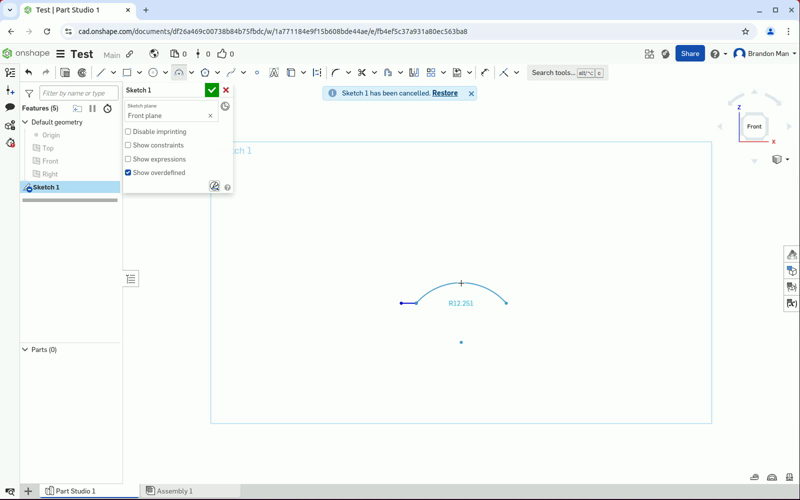
key_up(shift)
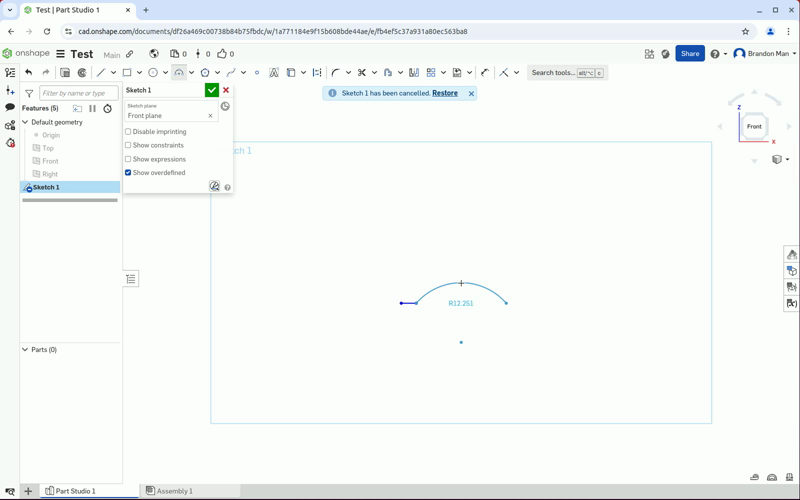
key(esc)
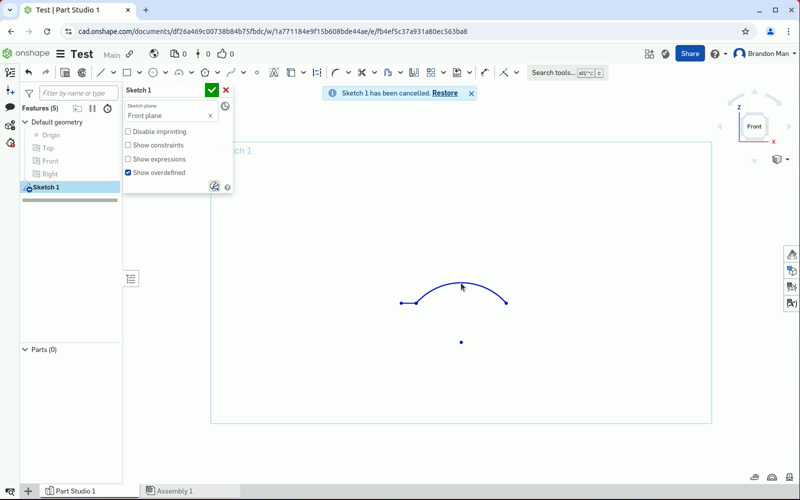
key(l)
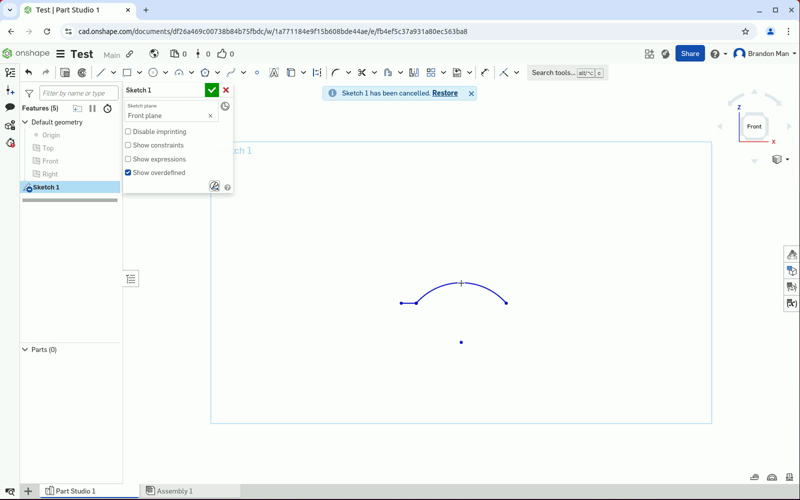
mouse_move(506, 303)
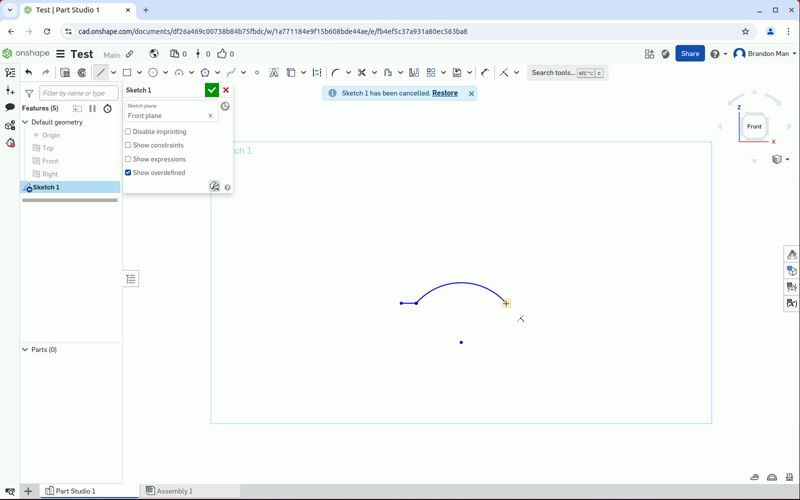
click(506, 303)
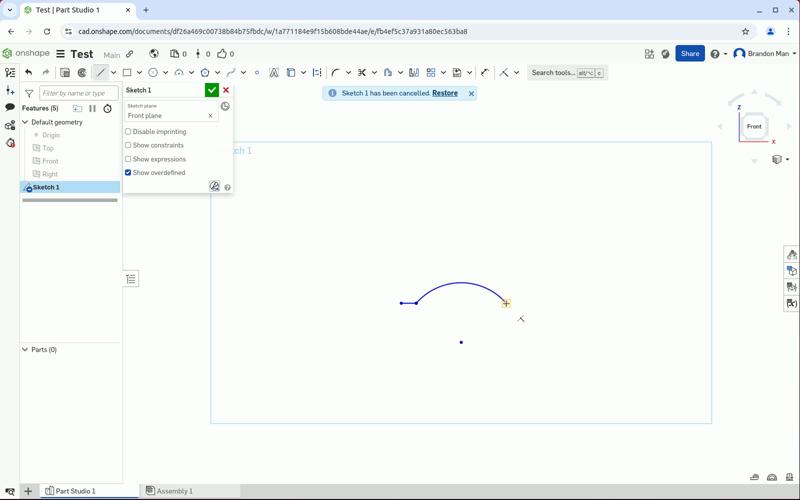
key_down(shift)
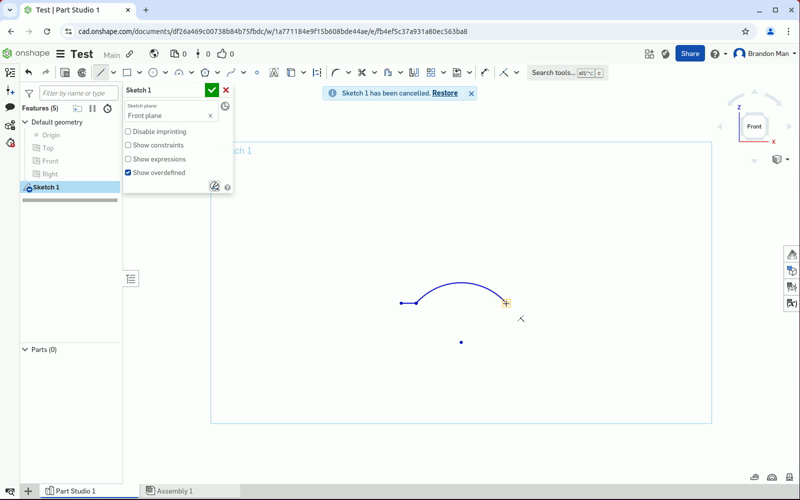
mouse_move(536, 303)
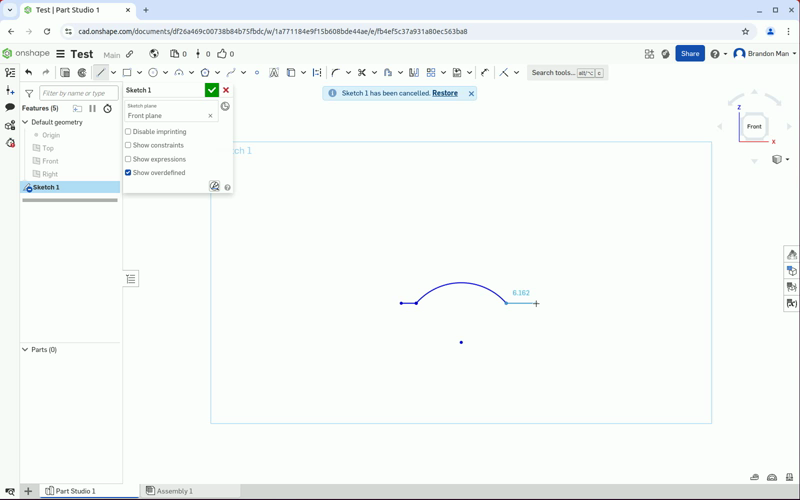
mouse_move(521, 303)
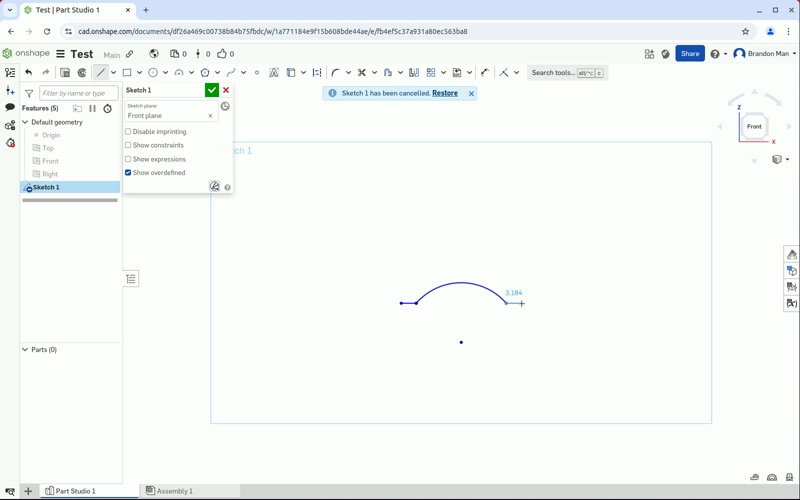
click(521, 303)
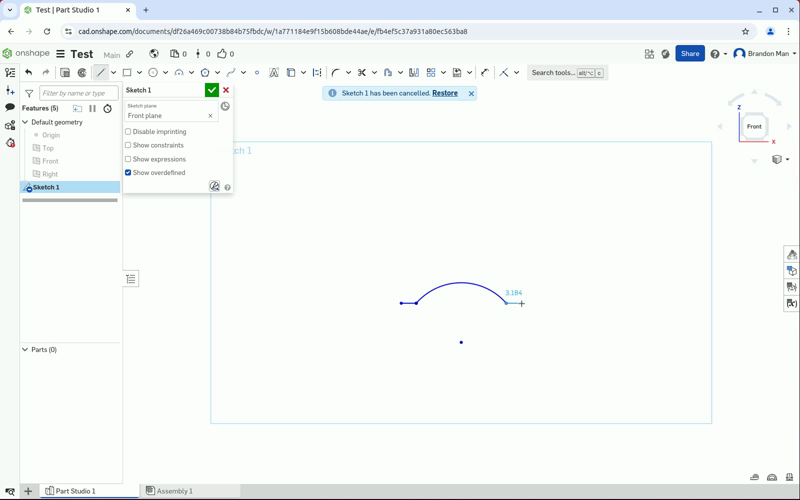
key_up(shift)
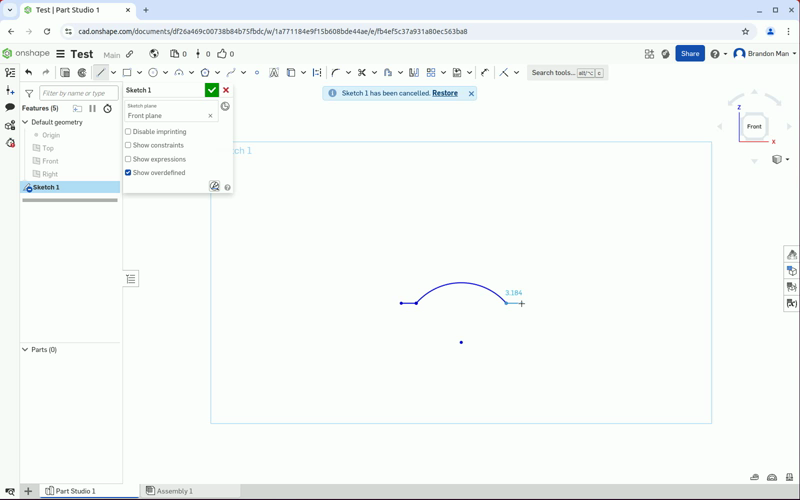
key_down(shift)
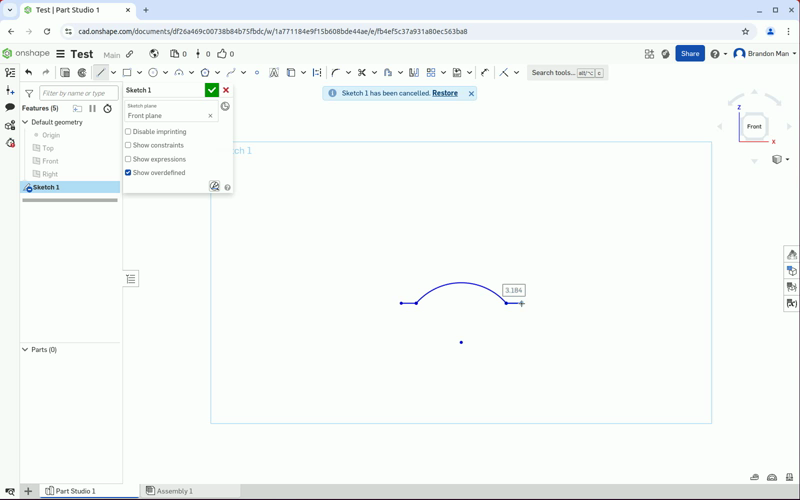
mouse_move(551, 303)
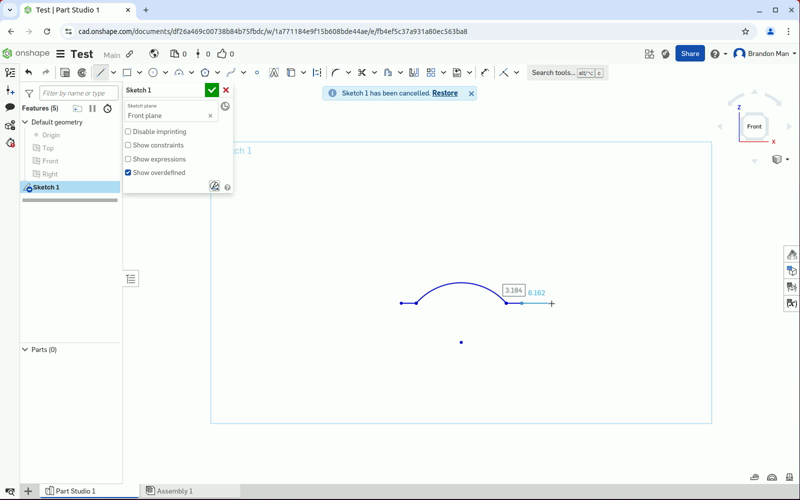
mouse_move(521, 262)
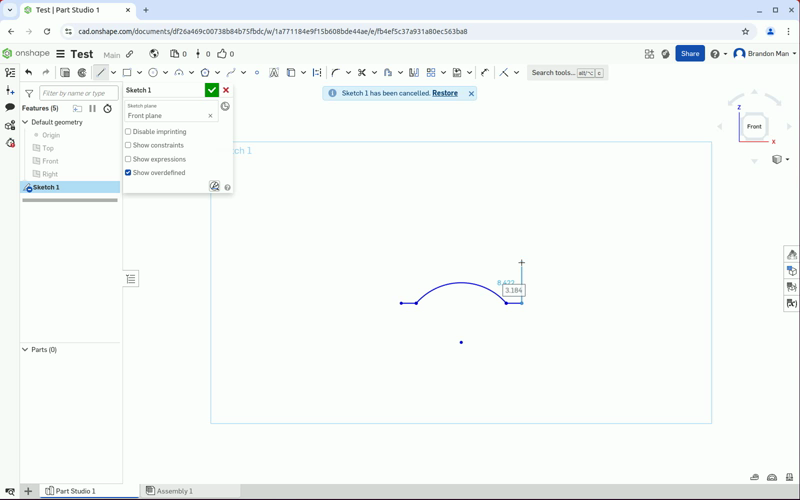
click(521, 262)
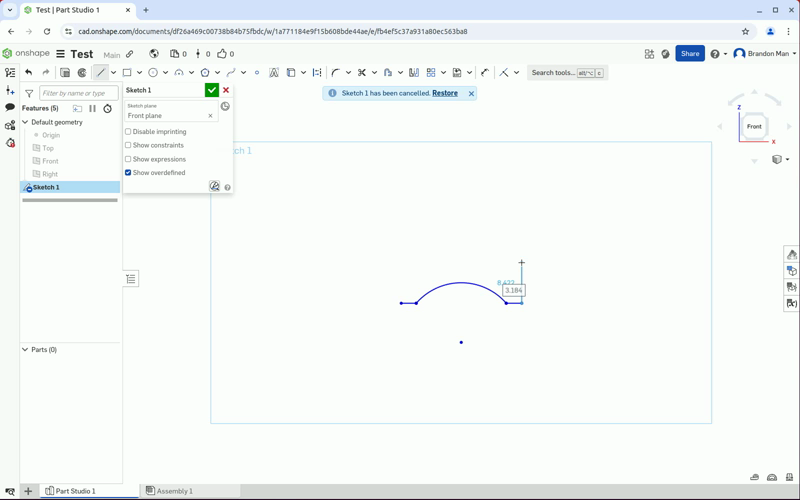
key_up(shift)
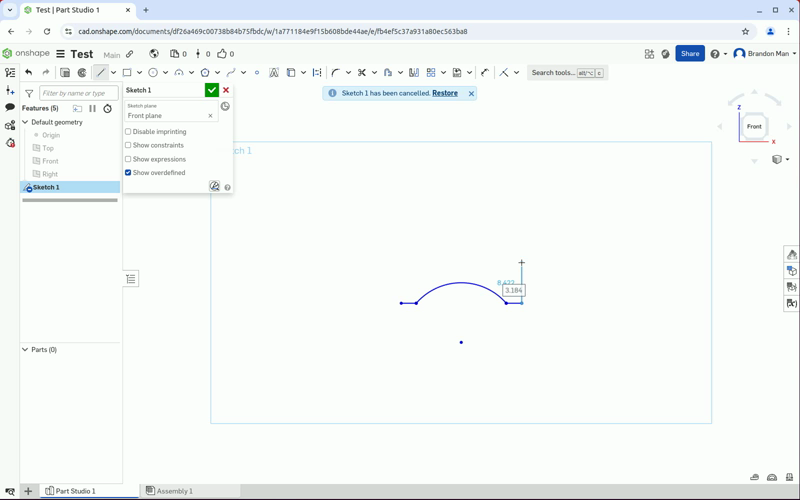
key_down(shift)
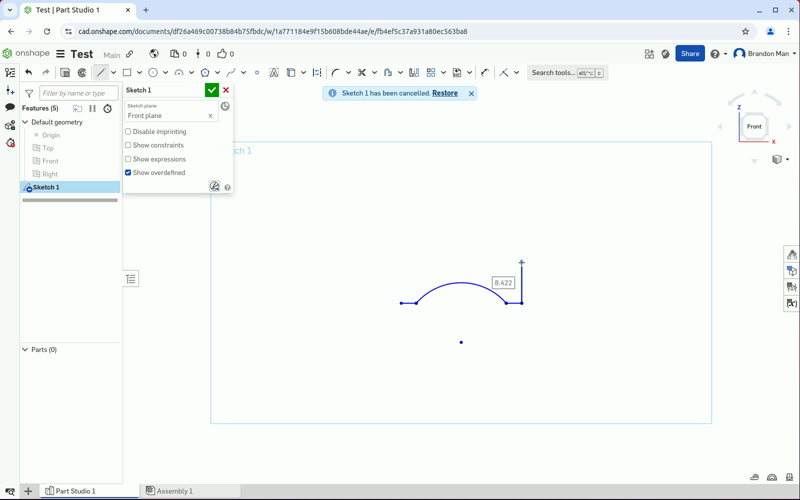
mouse_move(401, 262)
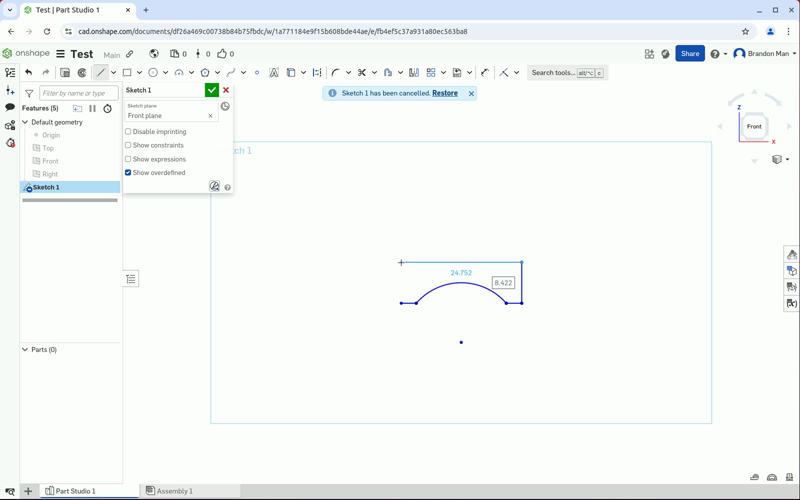
click(401, 262)
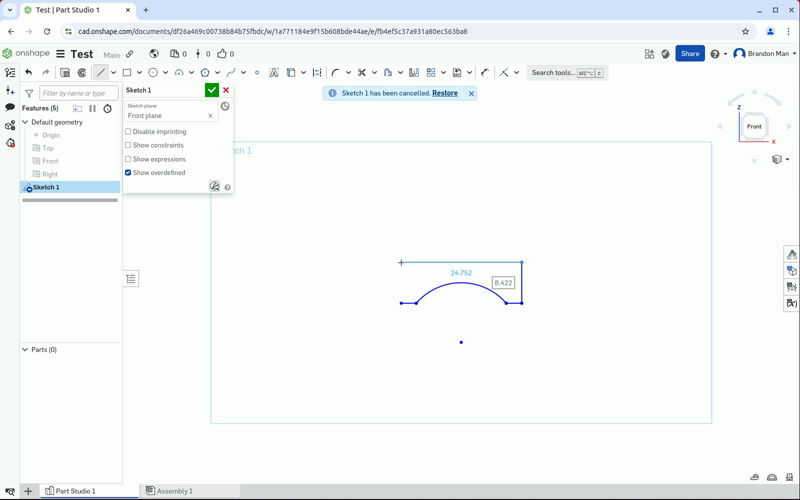
key_up(shift)
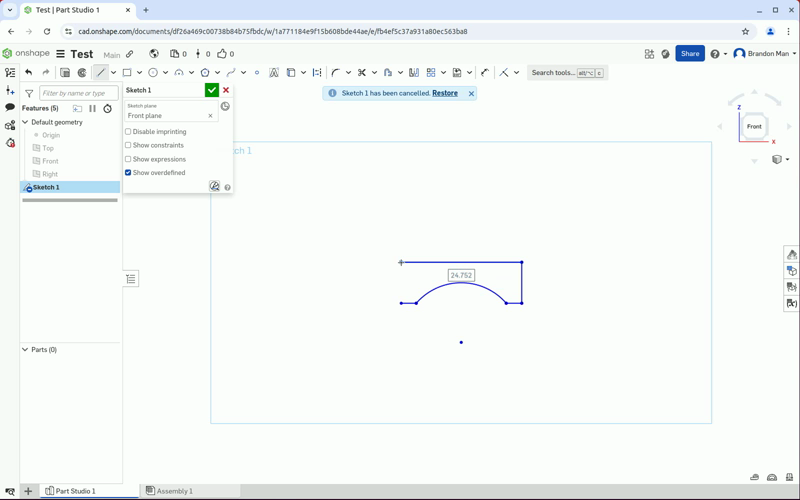
mouse_move(431, 262)
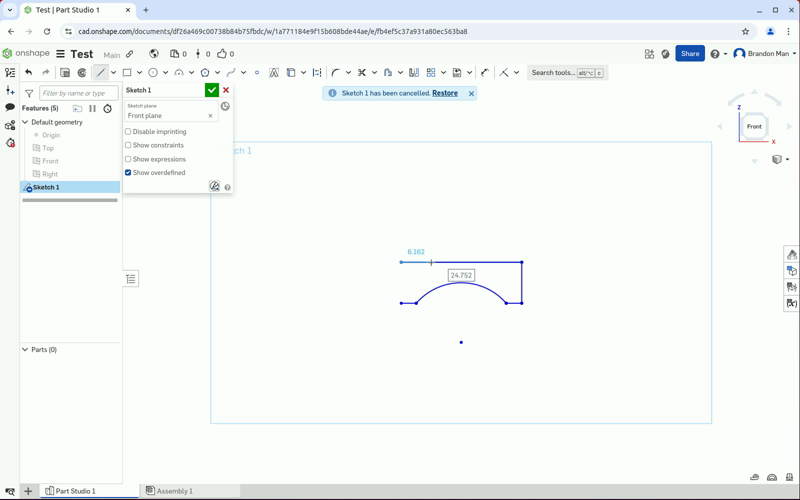
key_down(shift)
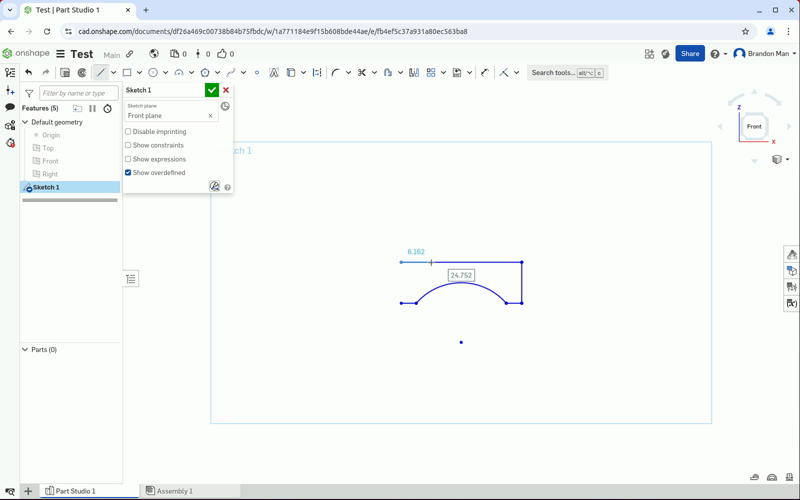
mouse_move(401, 303)
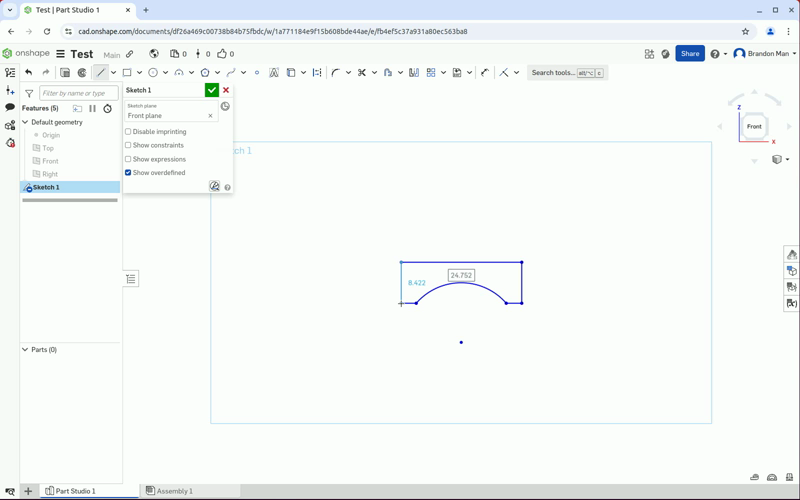
key_up(shift)
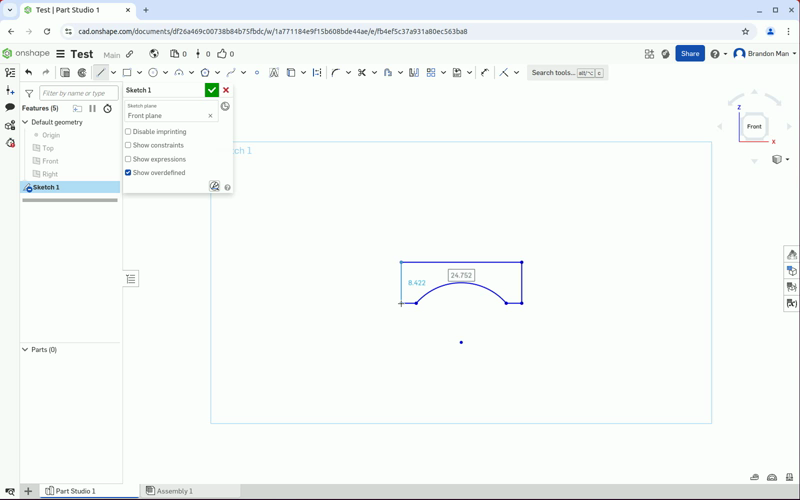
click(401, 303)
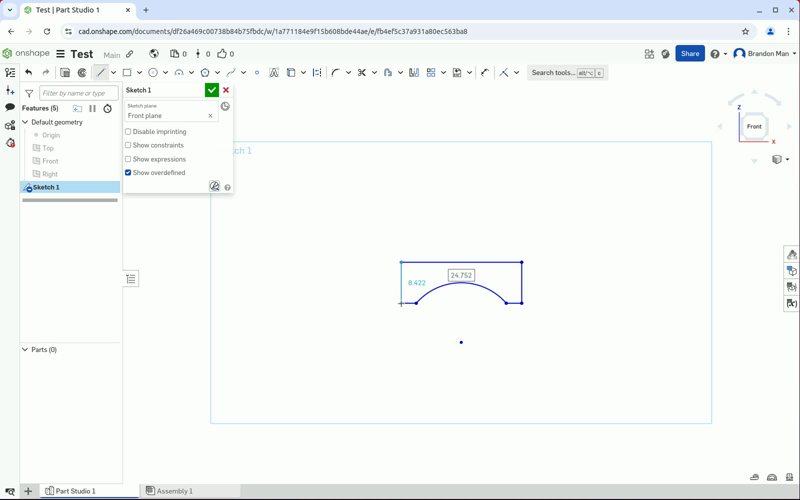
key(esc)
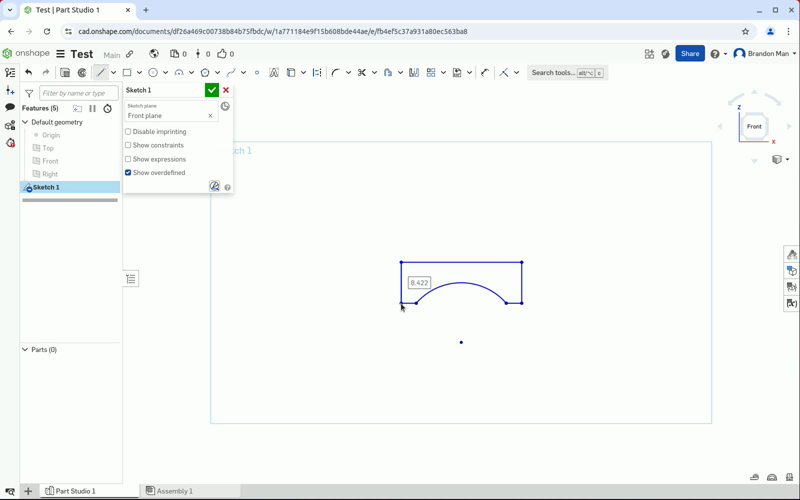
mouse_move(487, 274)
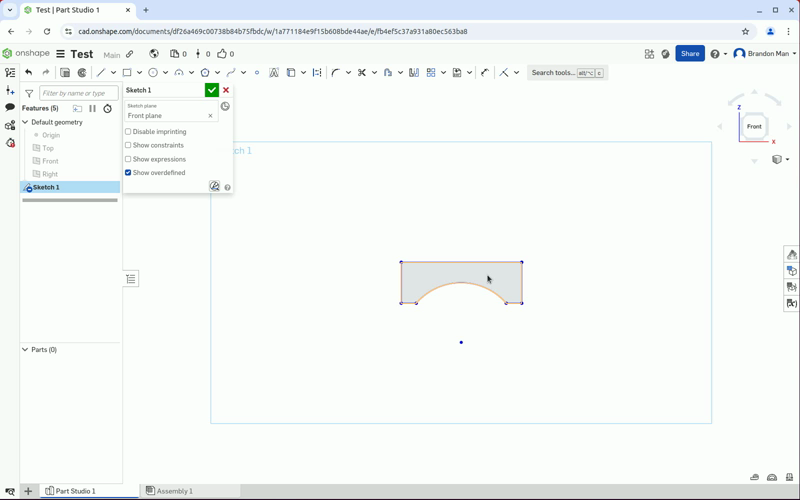
click(487, 274)
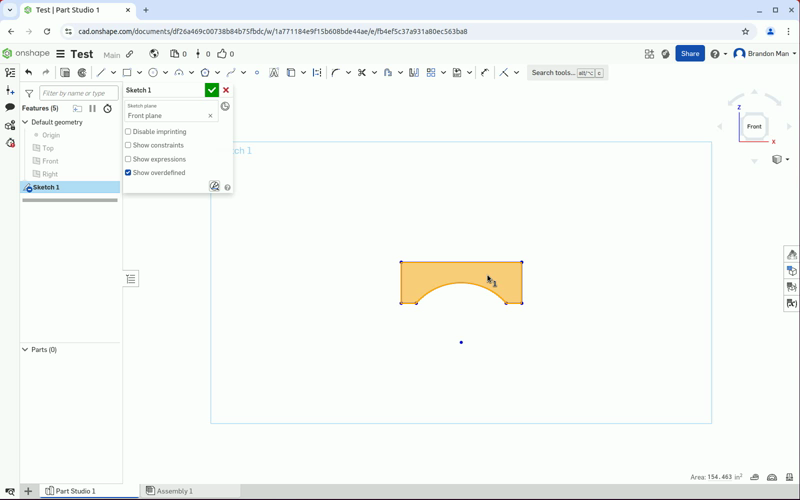
mouse_move(73, 352)
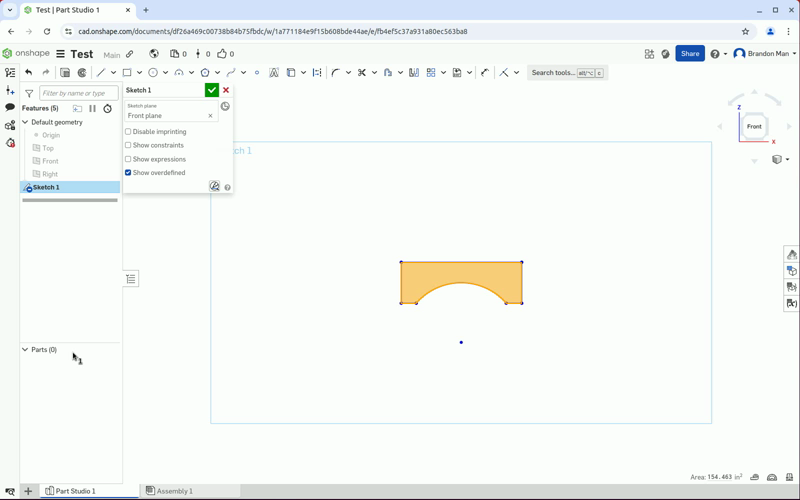
key(shift+y)
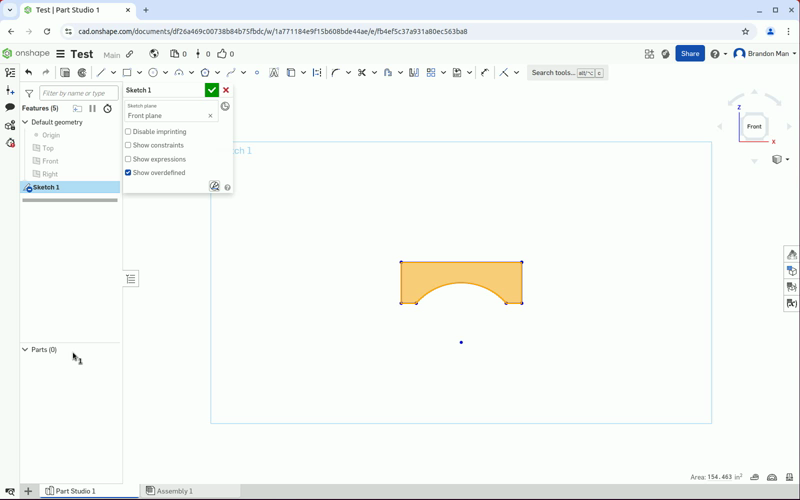
key(shift+e)
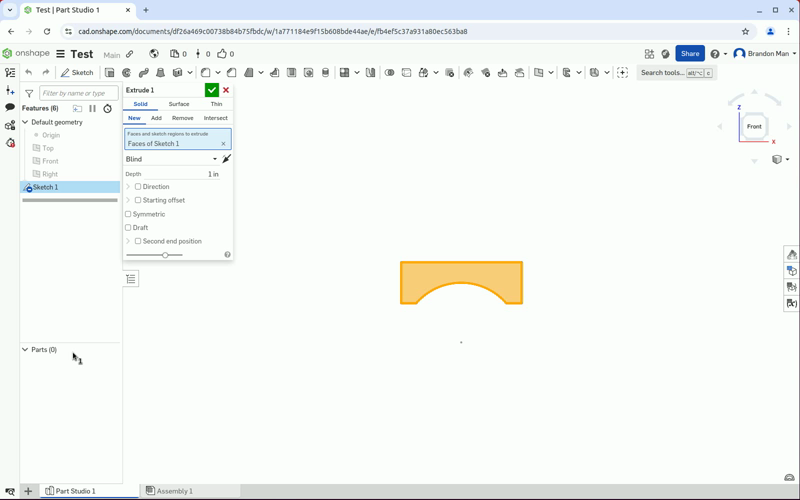
mouse_move(143, 106)
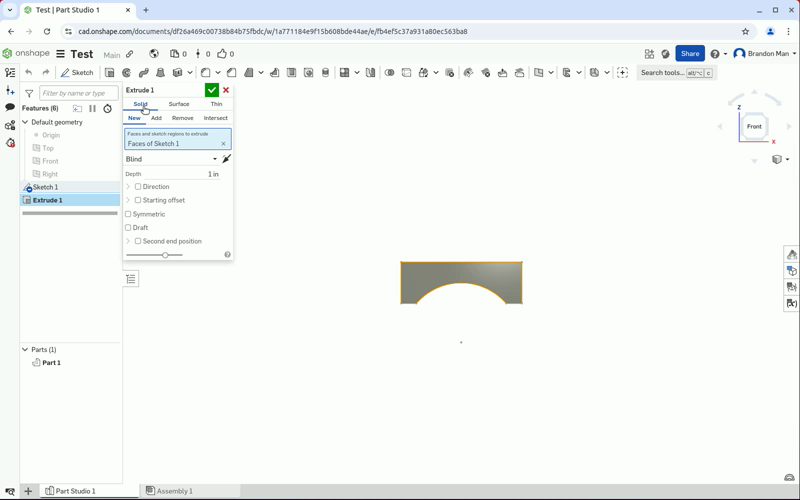
click(143, 106)
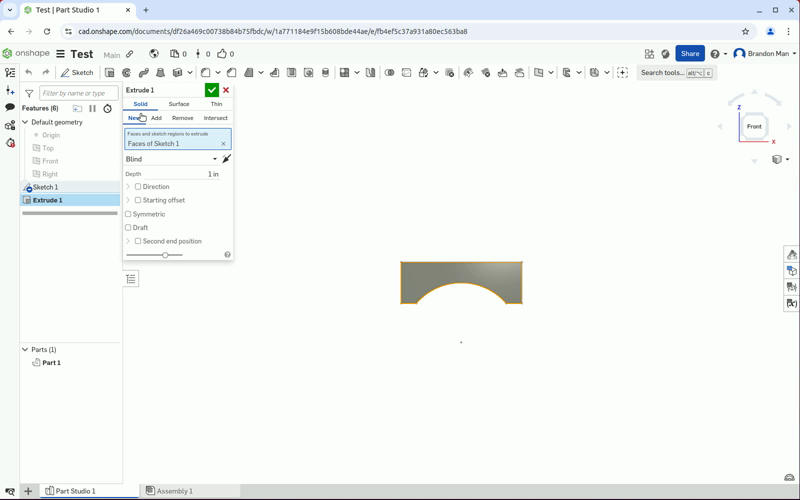
mouse_move(137, 120)
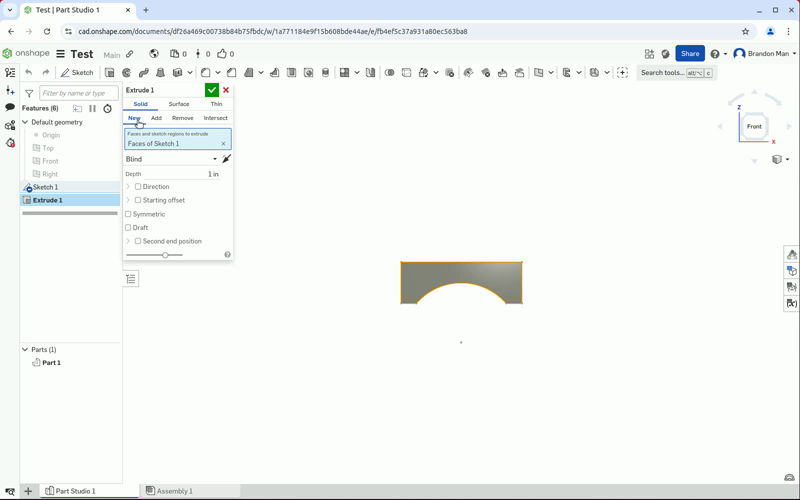
click(137, 120)
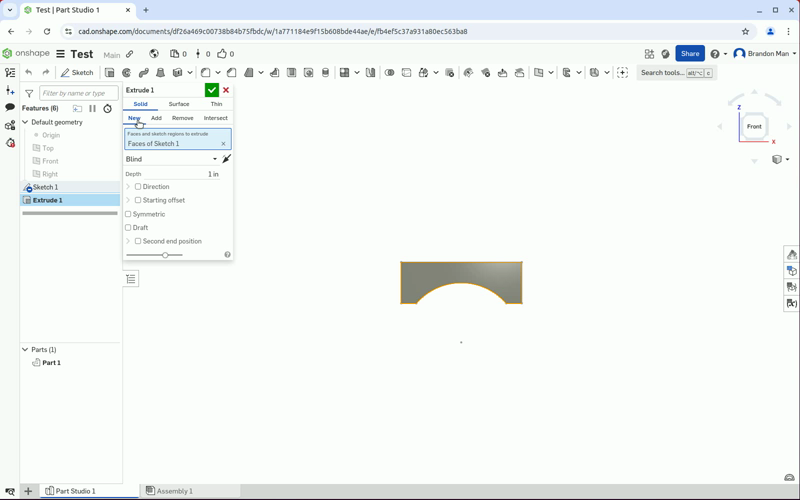
key(tab, 4)
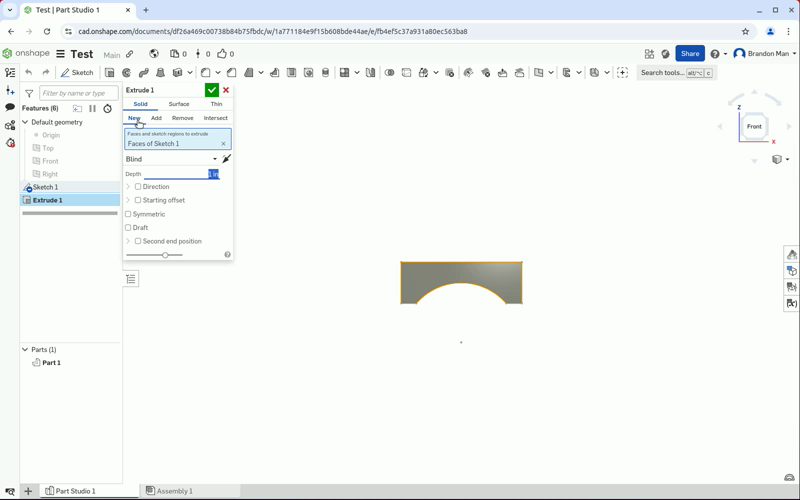
text(41.402)
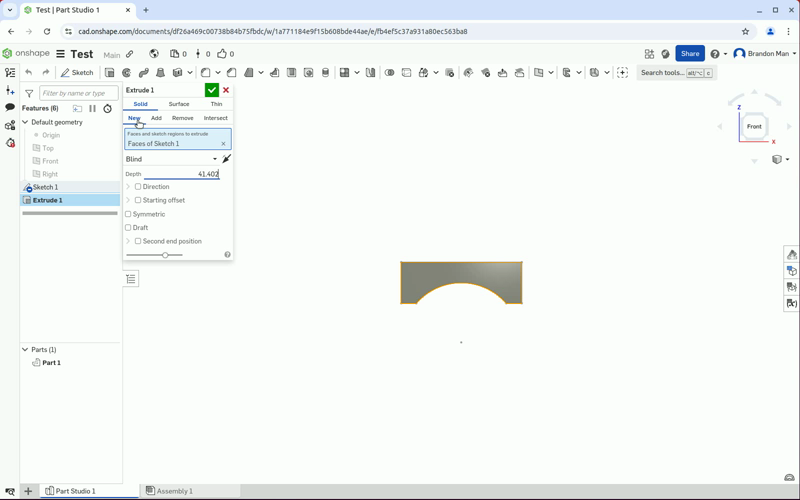
key(tab, 3)
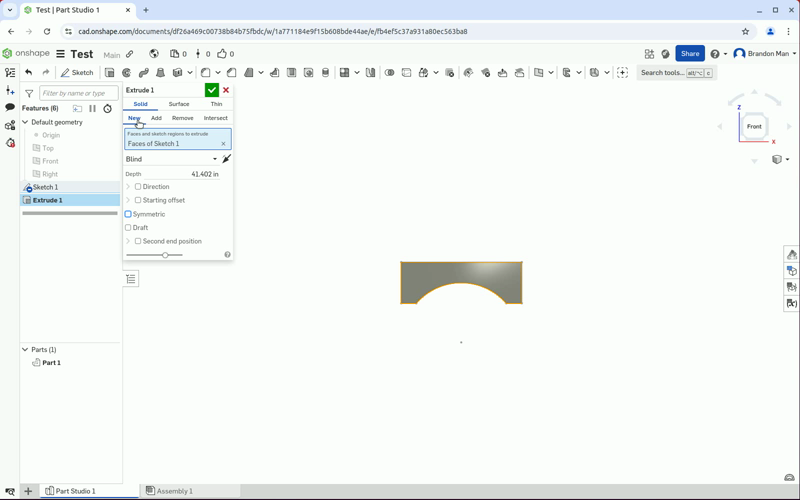
key(space)
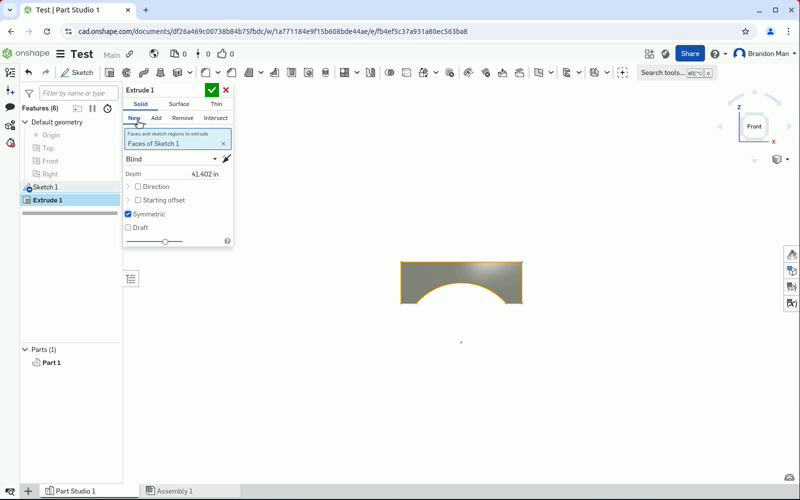
key(enter)
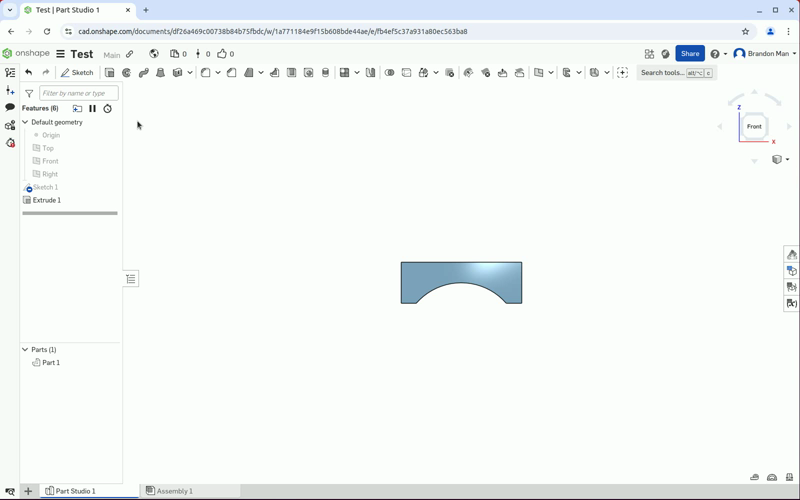
key(shift+h)
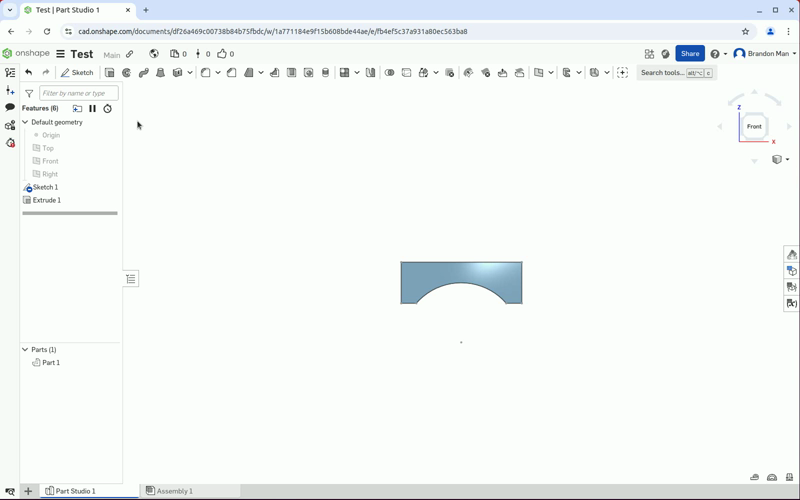
key(shift+h)
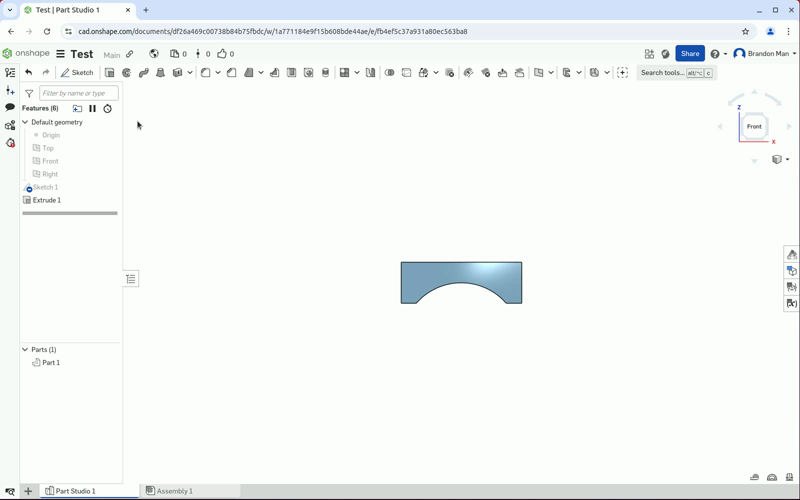
mouse_move(73, 189)
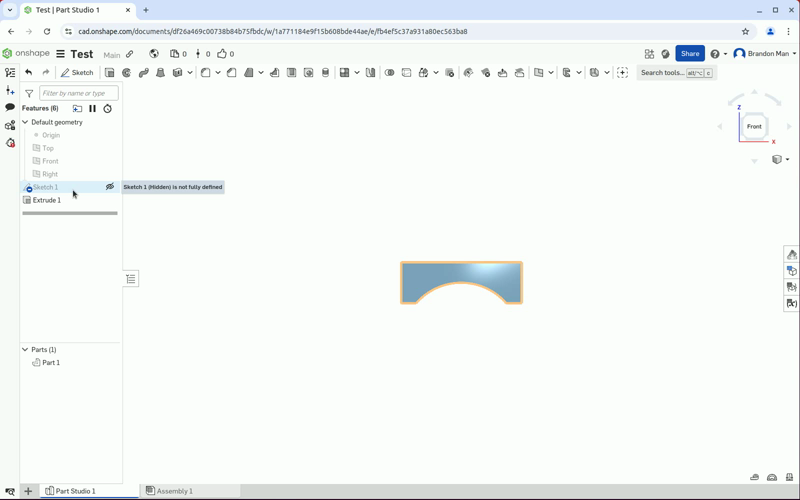
click(73, 189)
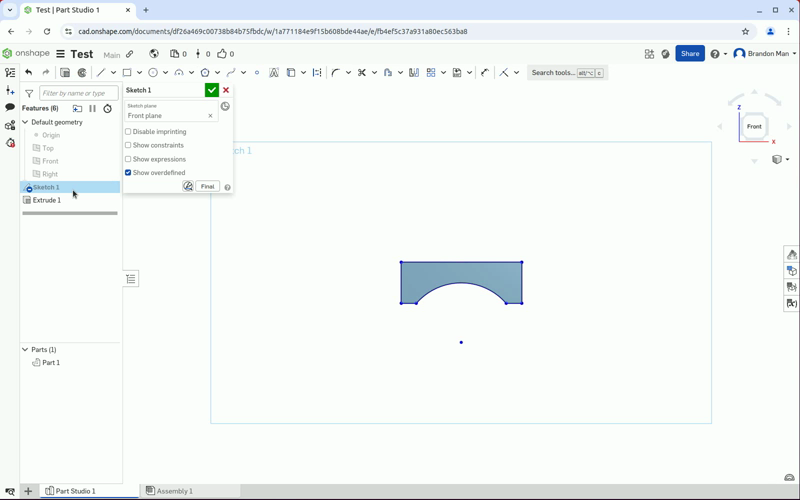
mouse_move(229, 92)
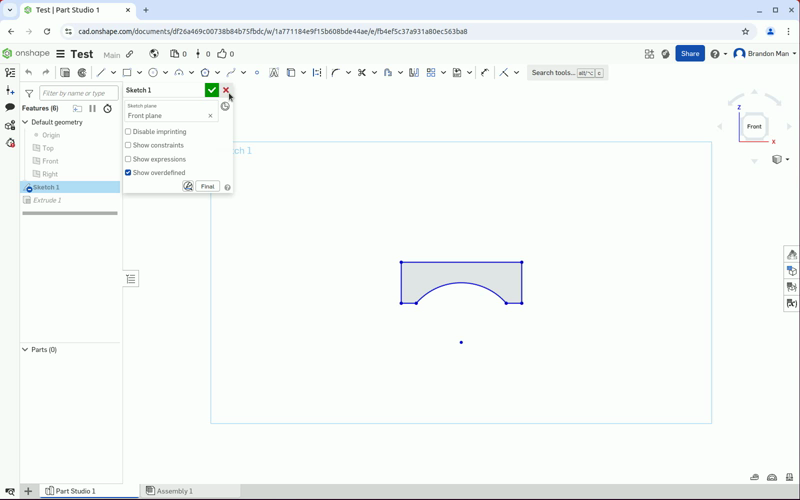
click(229, 92)
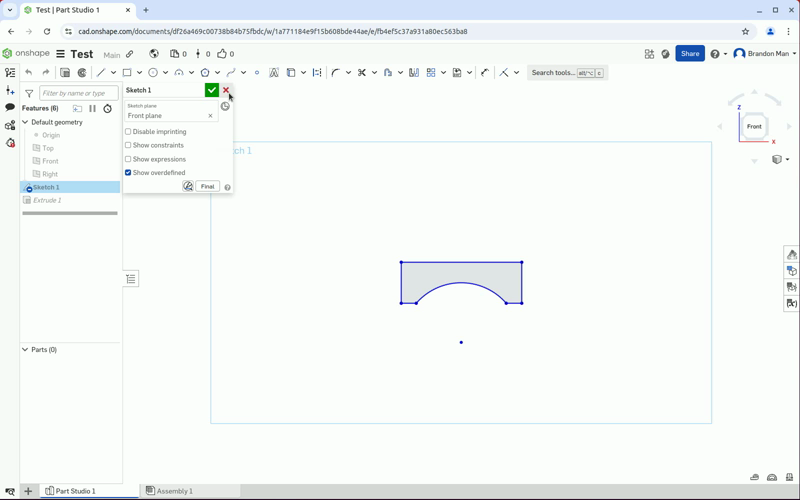
key(shift+s)
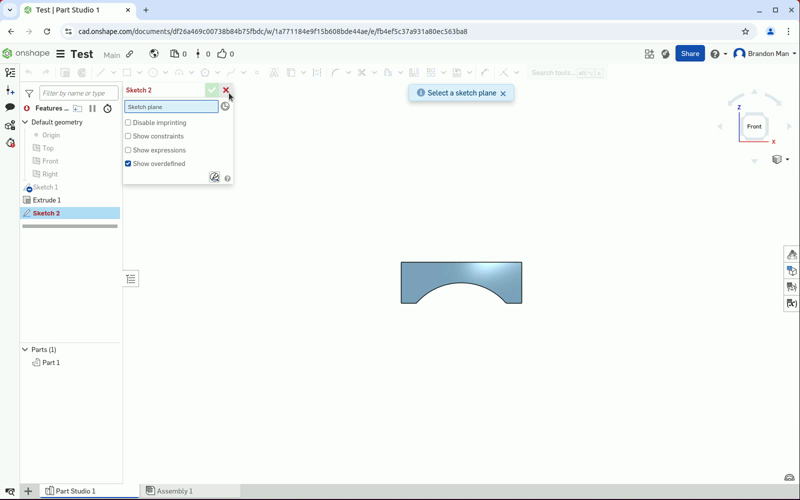
mouse_move(73, 163)
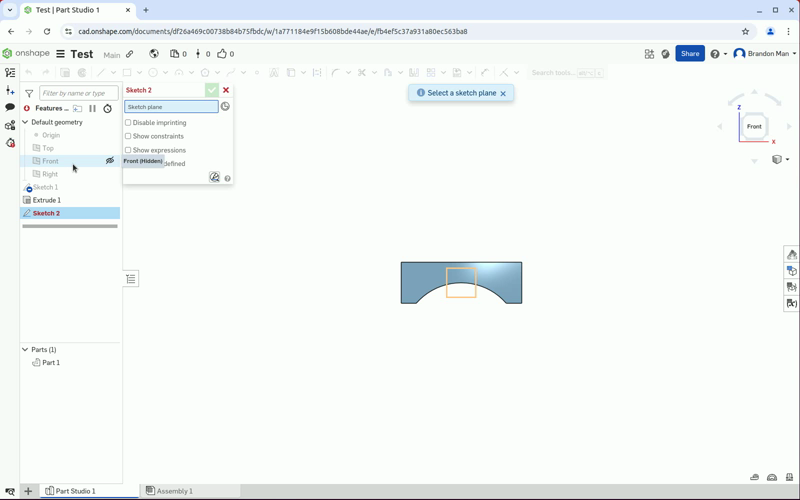
click(73, 163)
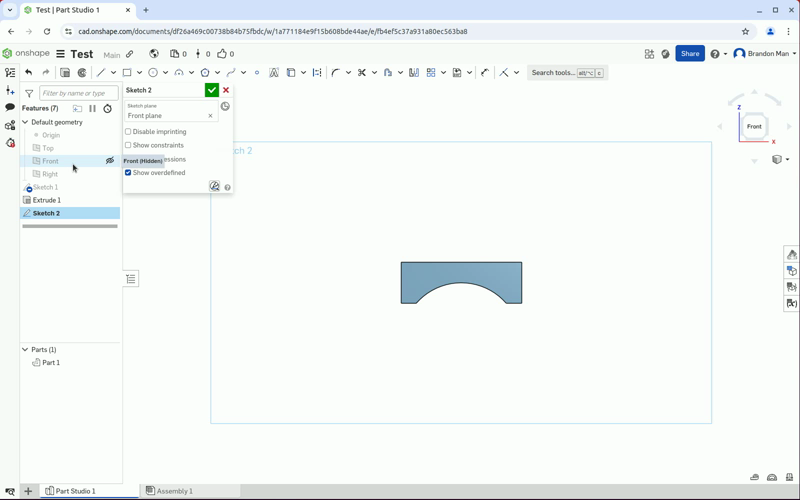
mouse_move(73, 352)
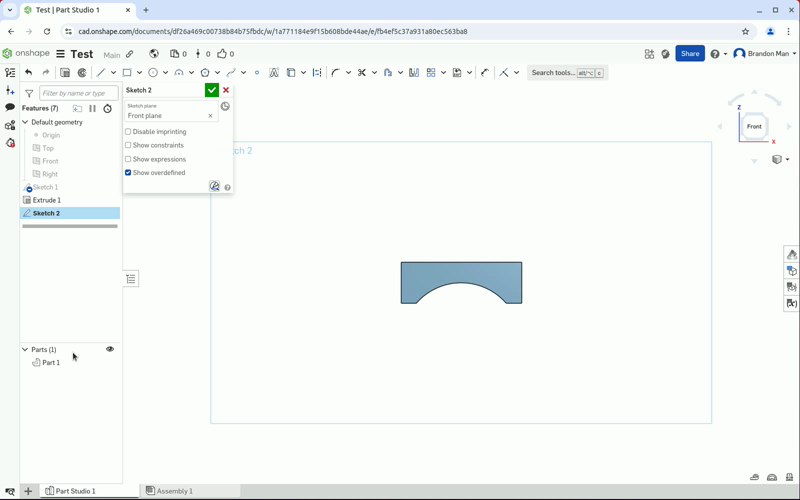
key(y)
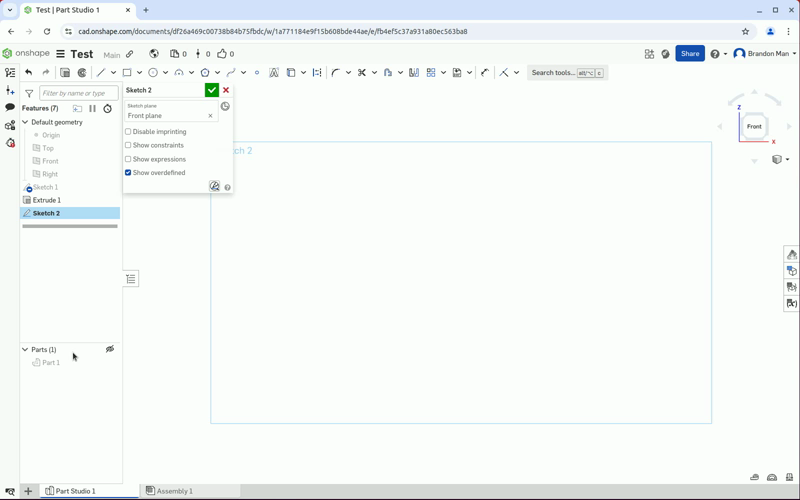
key(l)
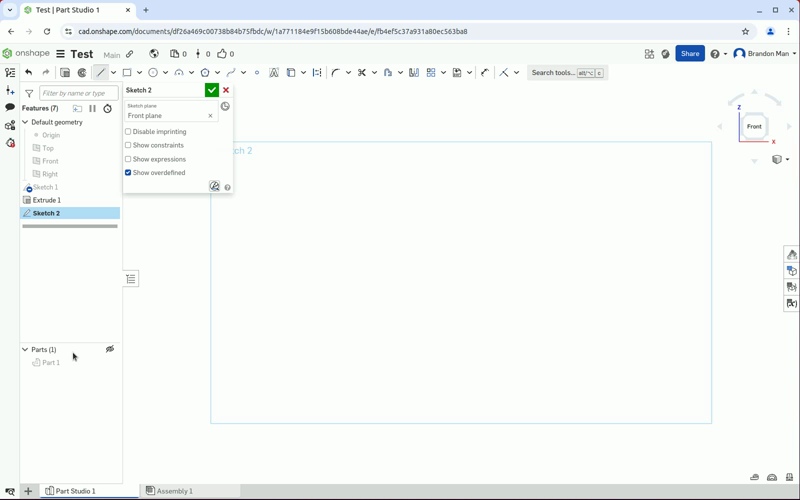
key_down(shift)
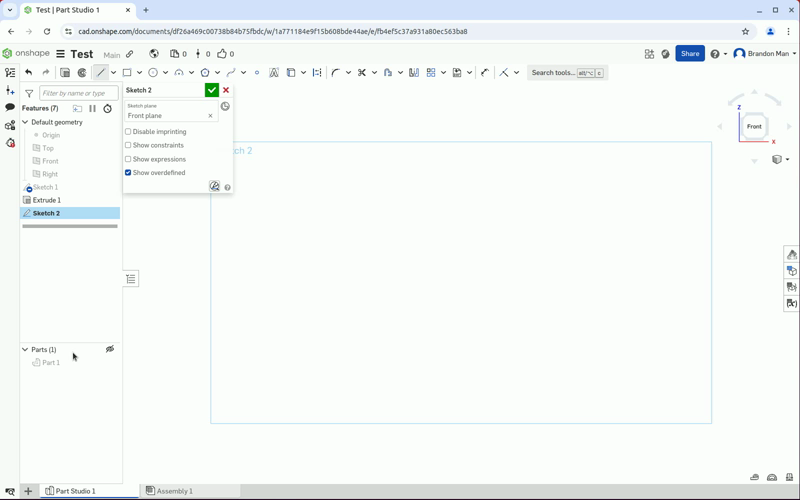
mouse_move(416, 303)
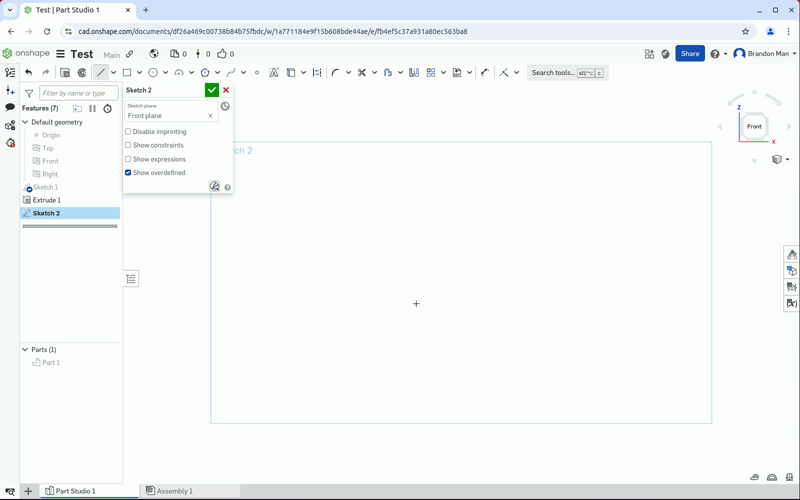
click(416, 303)
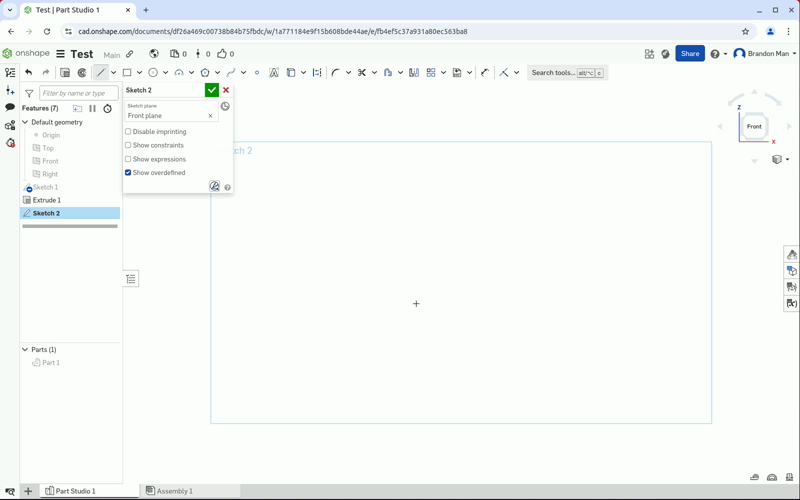
key_up(shift)
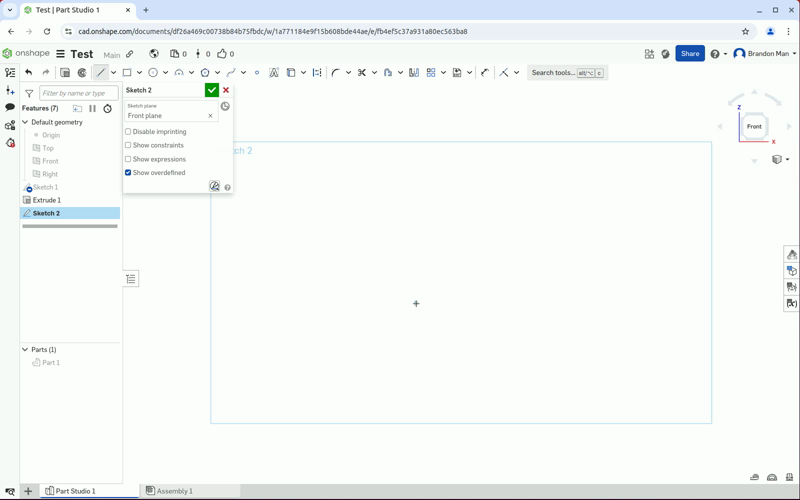
key_down(shift)
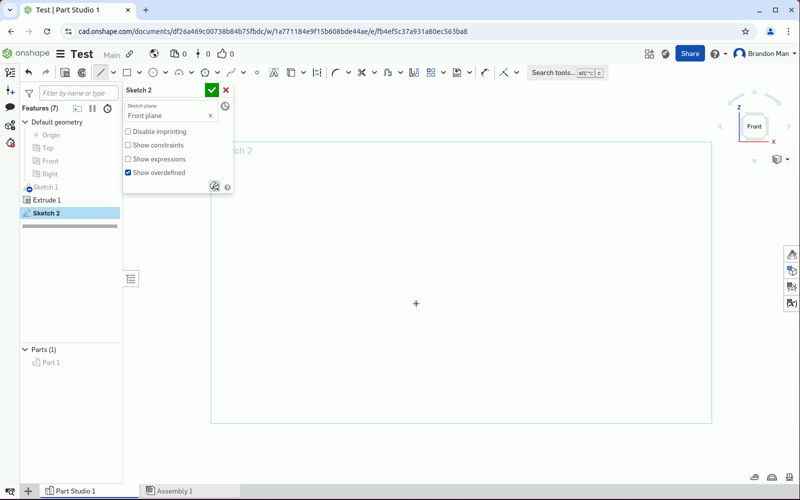
mouse_move(446, 303)
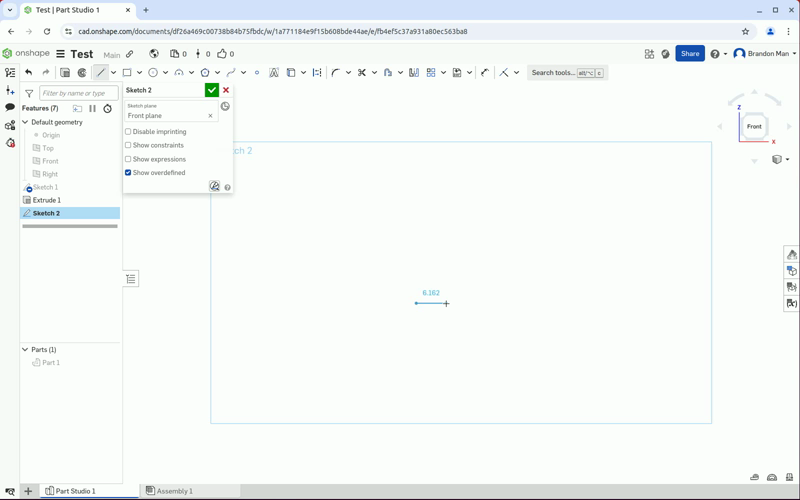
mouse_move(461, 303)
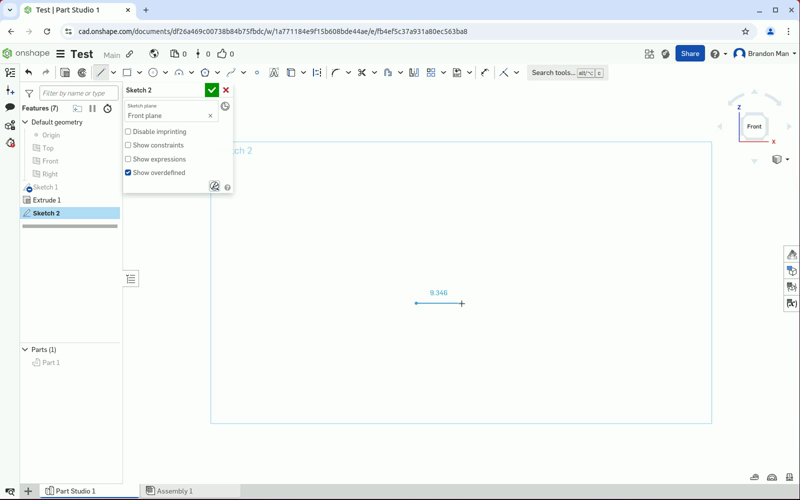
click(461, 303)
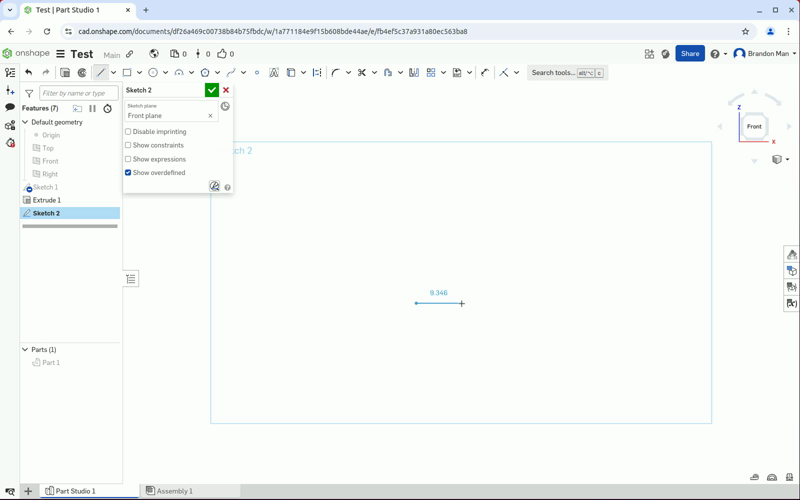
key_up(shift)
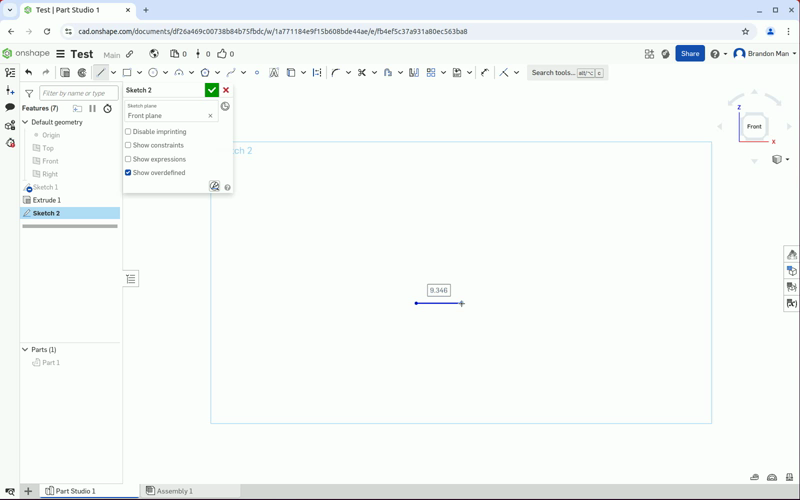
key_down(shift)
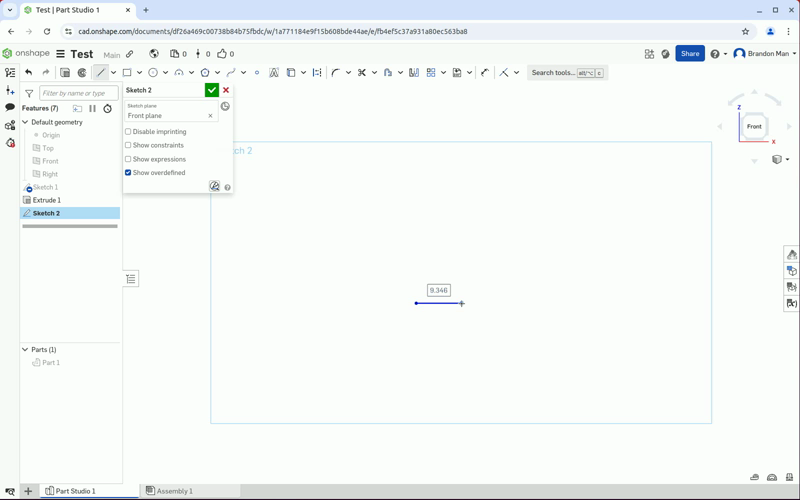
mouse_move(492, 303)
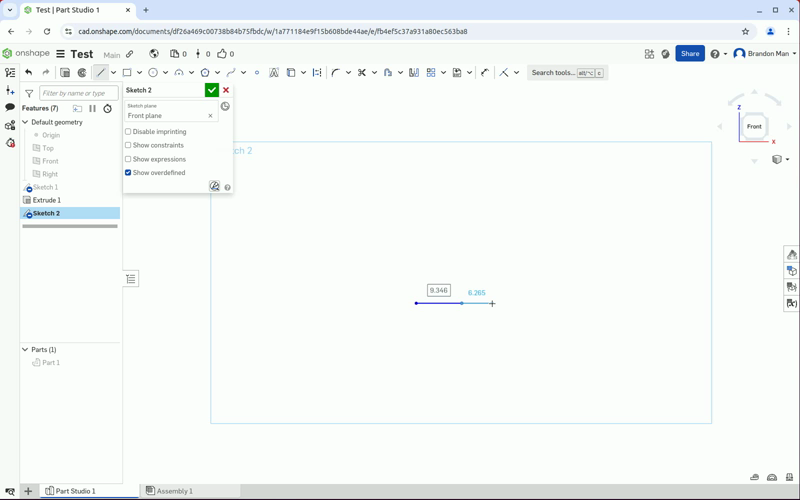
mouse_move(506, 303)
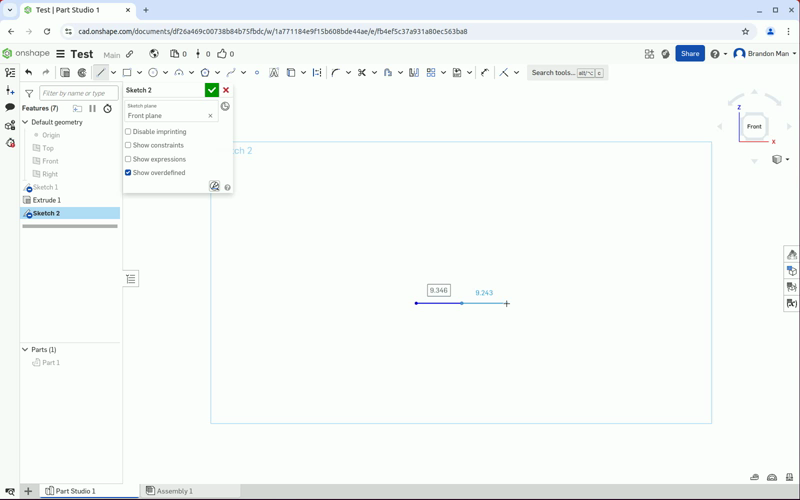
click(506, 303)
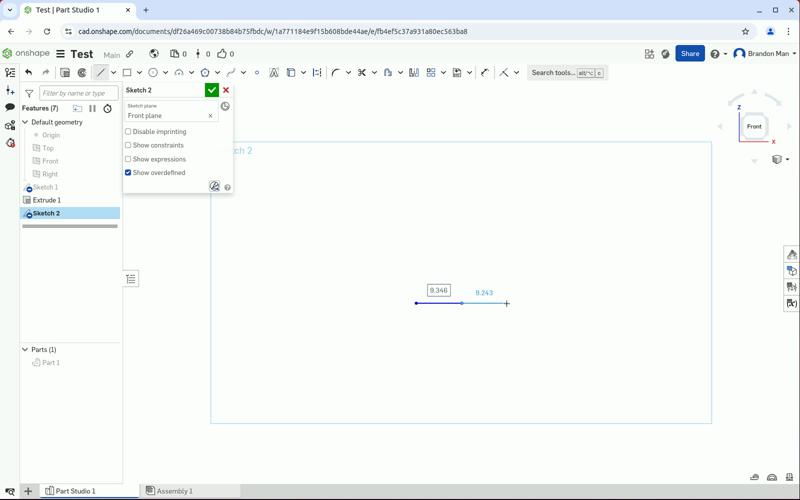
key_up(shift)
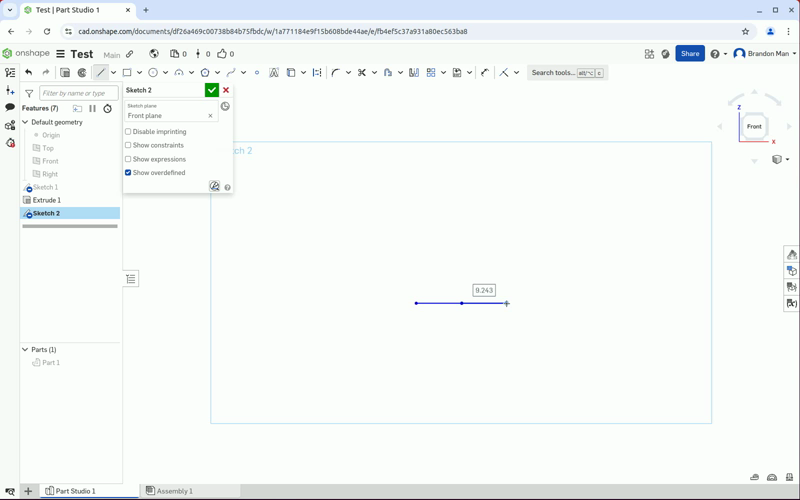
key(esc)
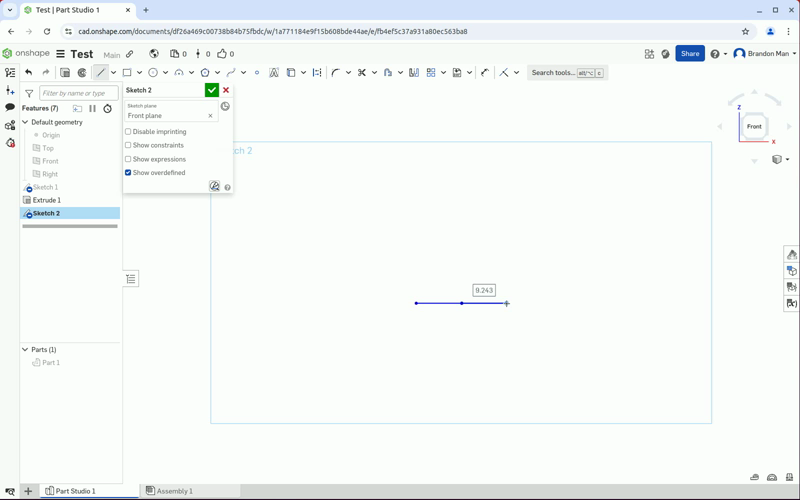
key(a)
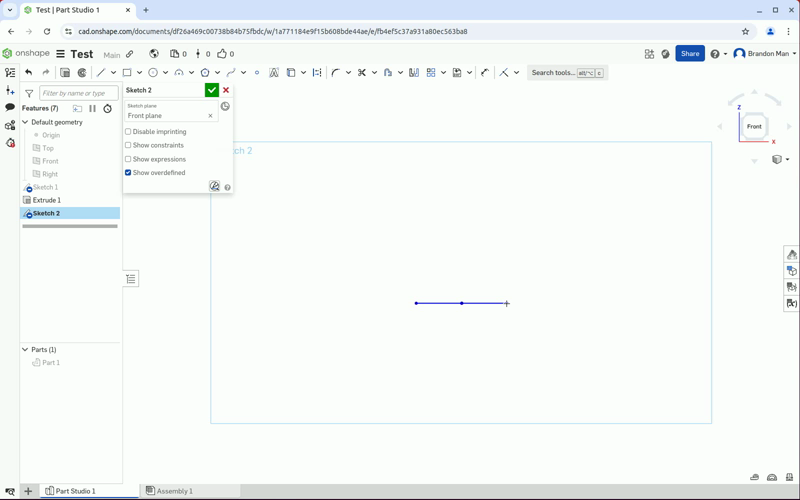
mouse_move(506, 303)
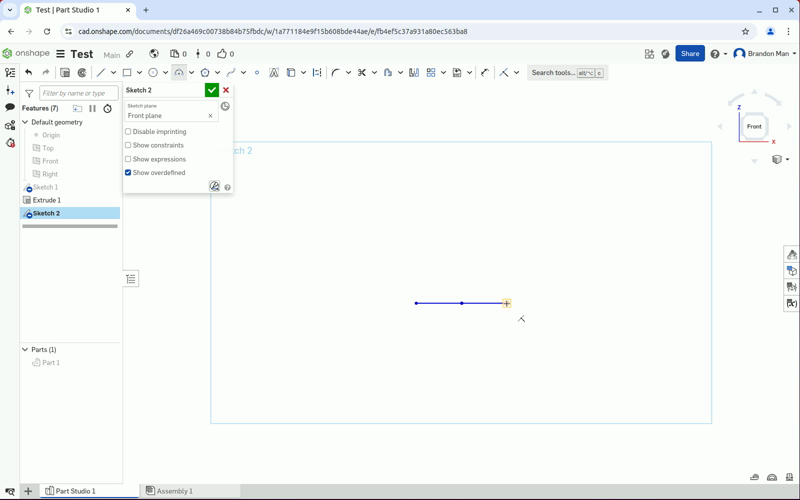
click(506, 303)
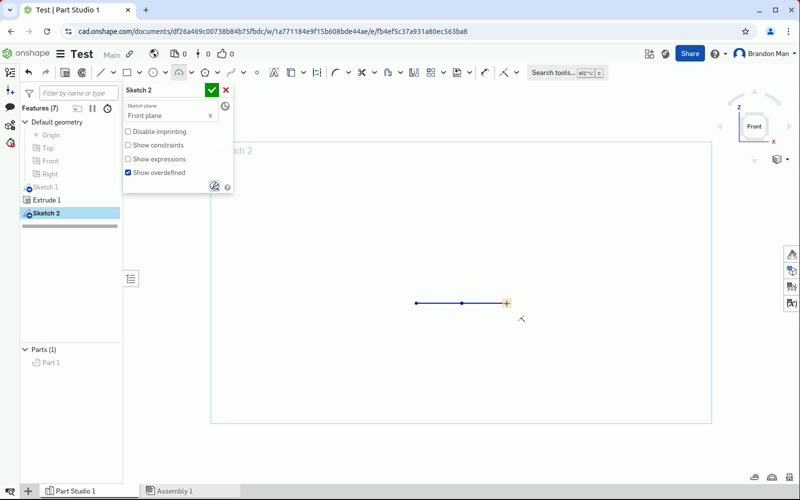
mouse_move(416, 303)
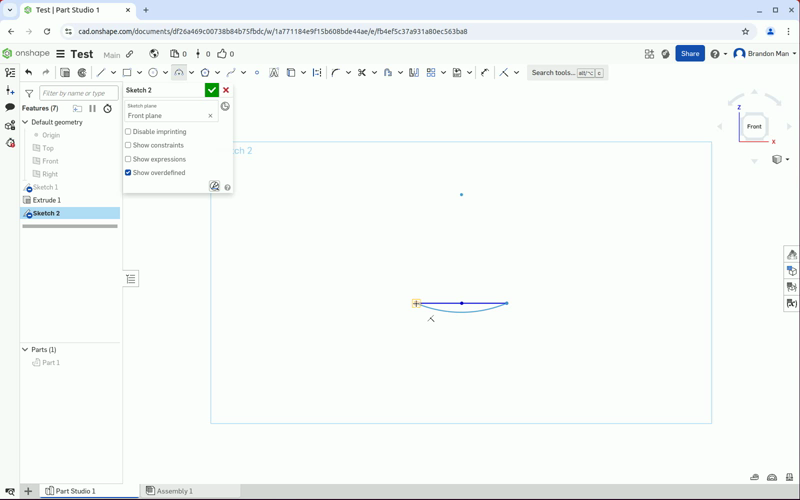
click(416, 303)
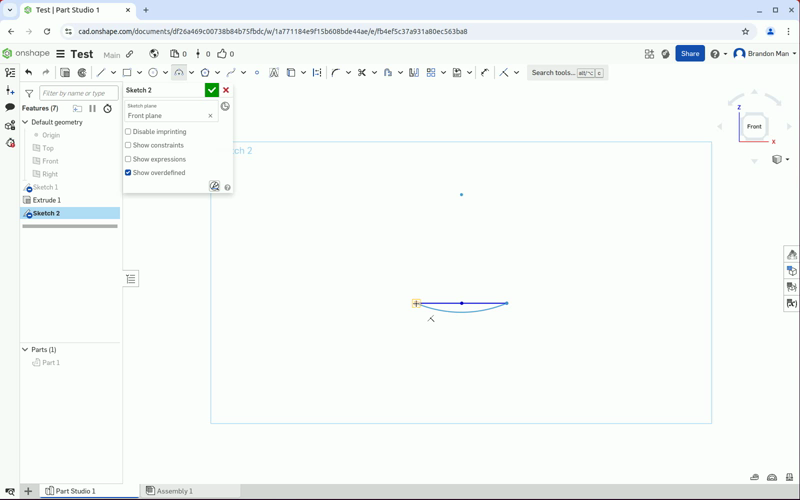
key_down(shift)
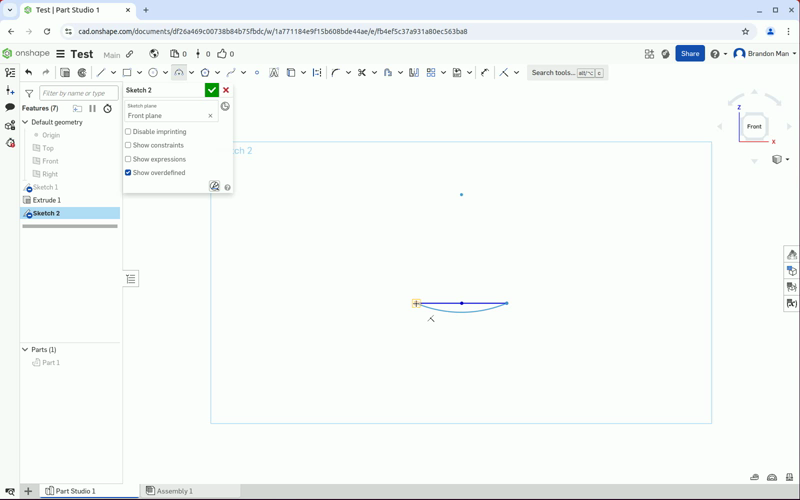
mouse_move(461, 282)
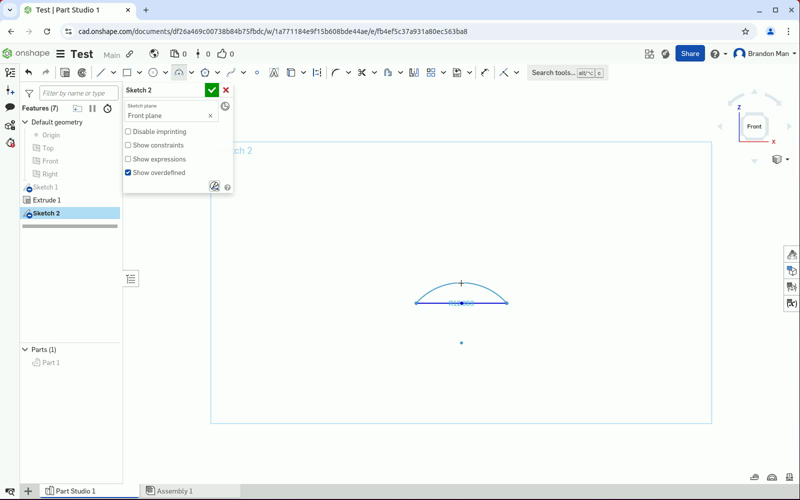
click(461, 282)
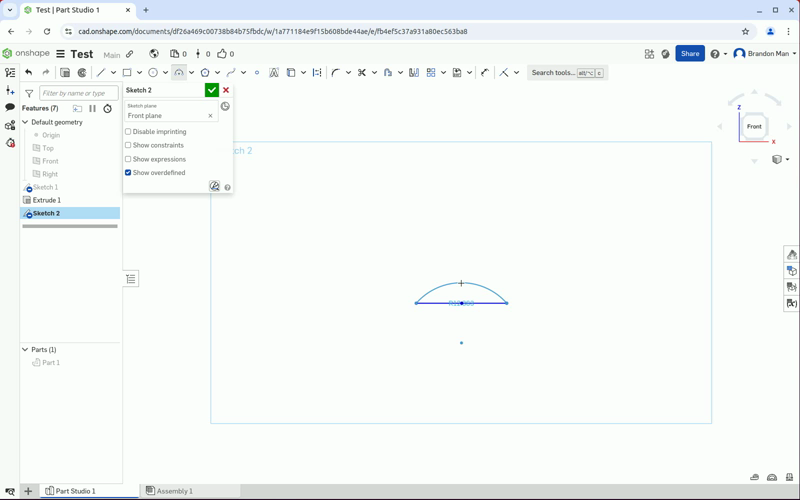
key_up(shift)
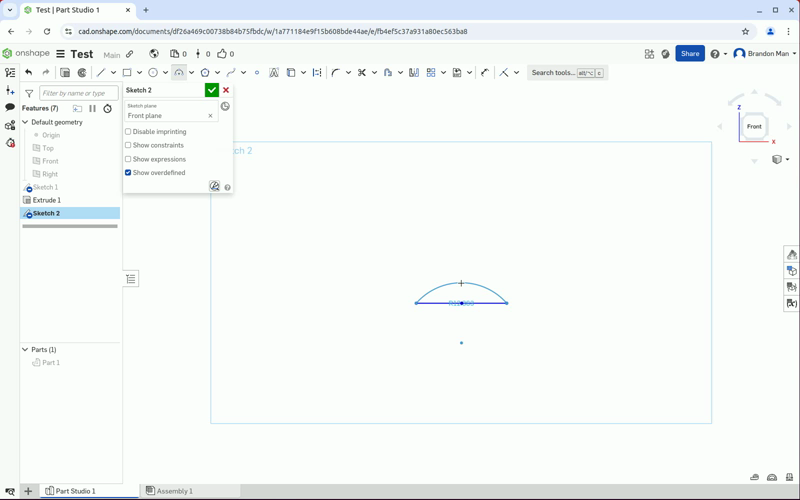
key(esc)
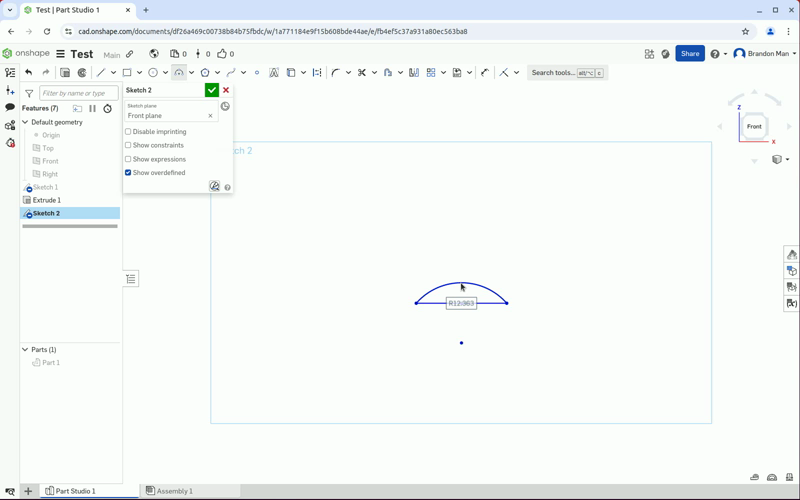
mouse_move(467, 299)
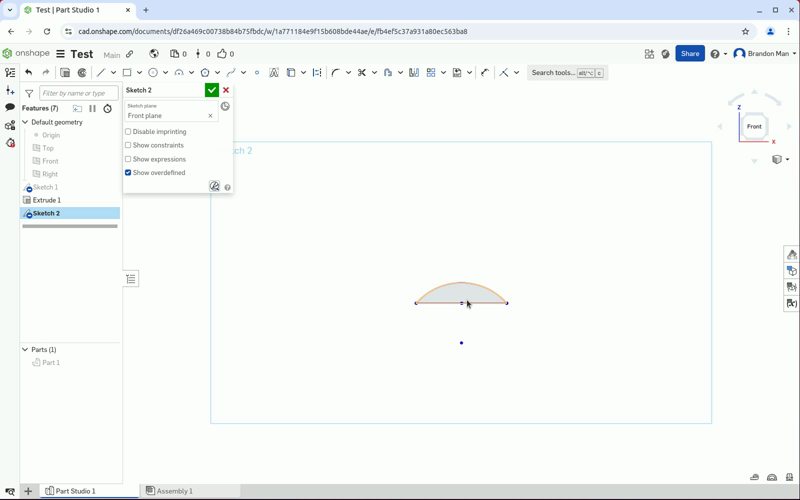
scroll(6)
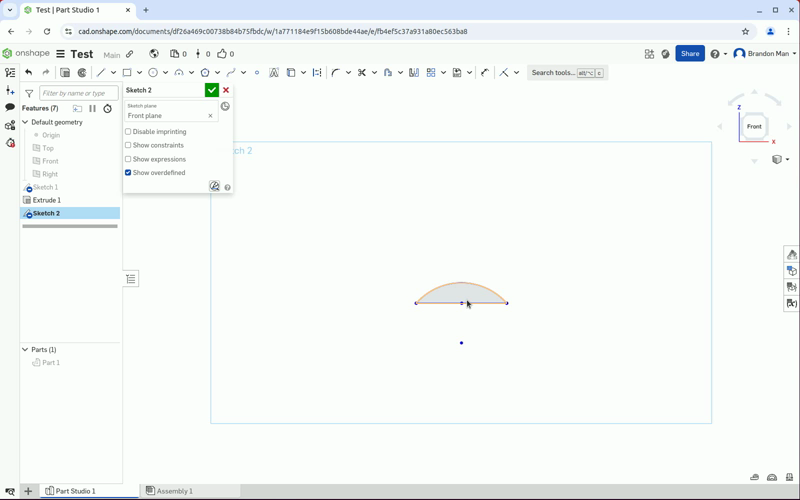
scroll(6)
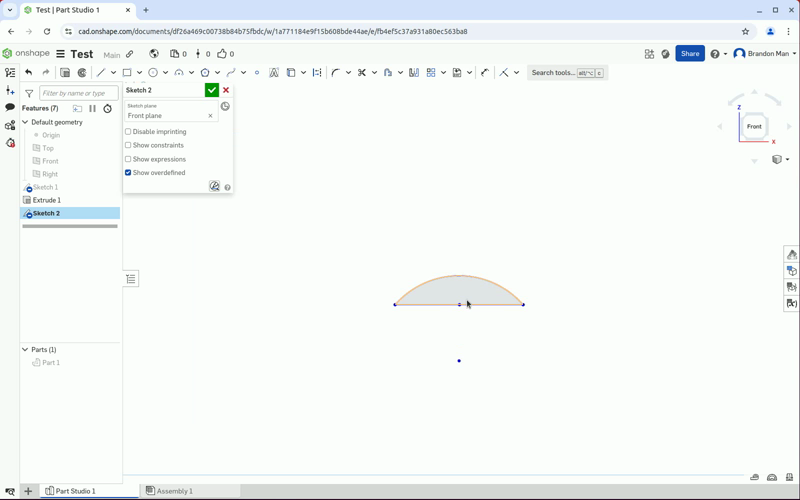
scroll(6)
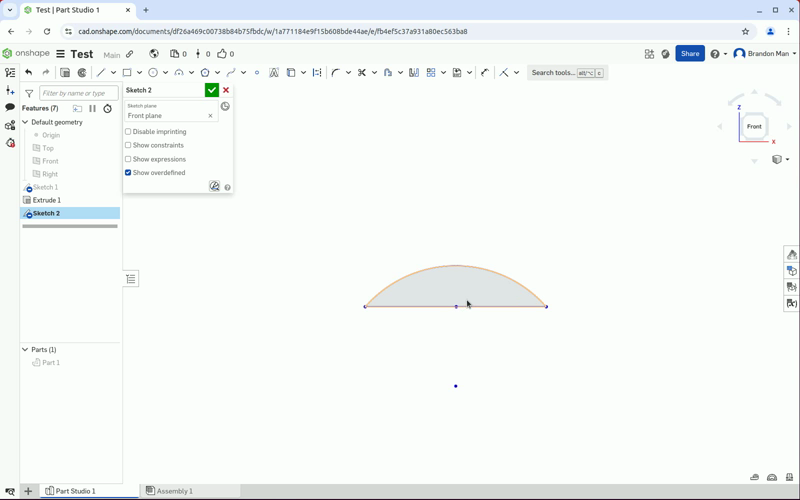
scroll(6)
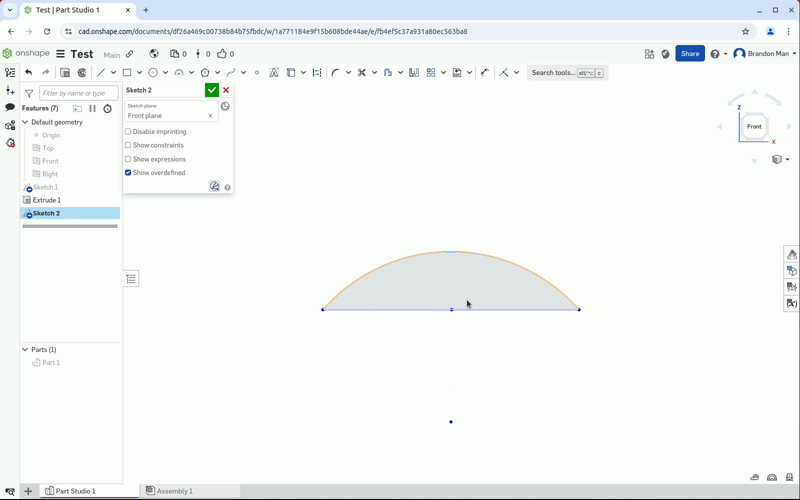
scroll(6)
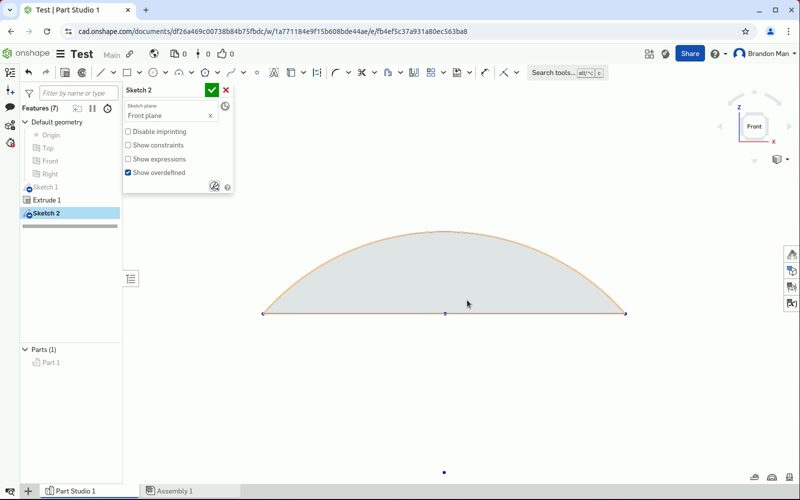
scroll(6)
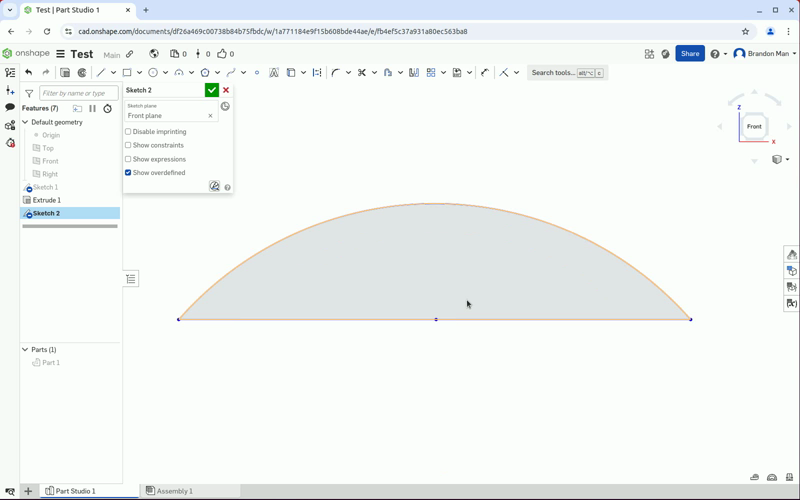
scroll(6)
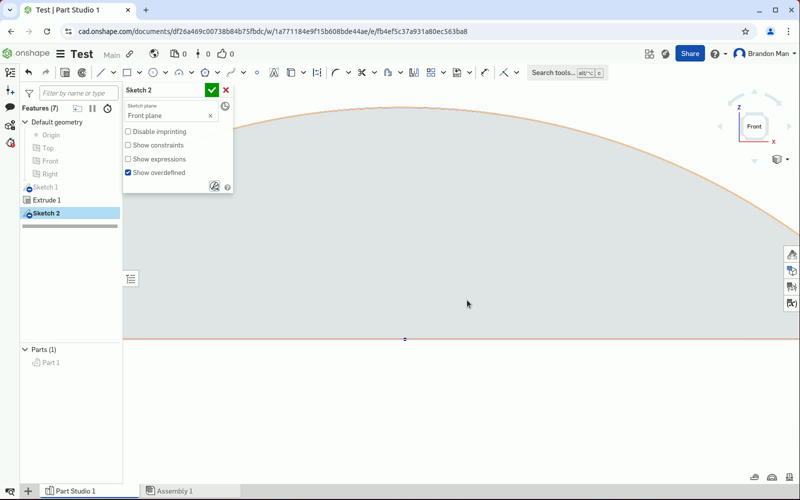
click(467, 299)
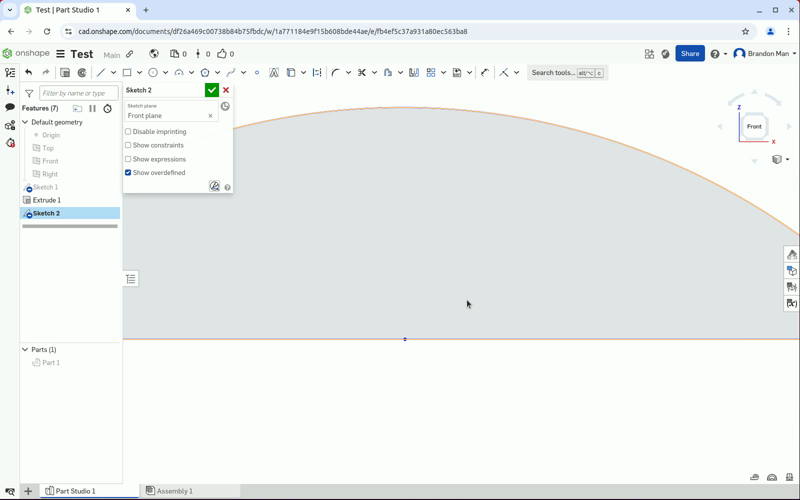
scroll(-6)
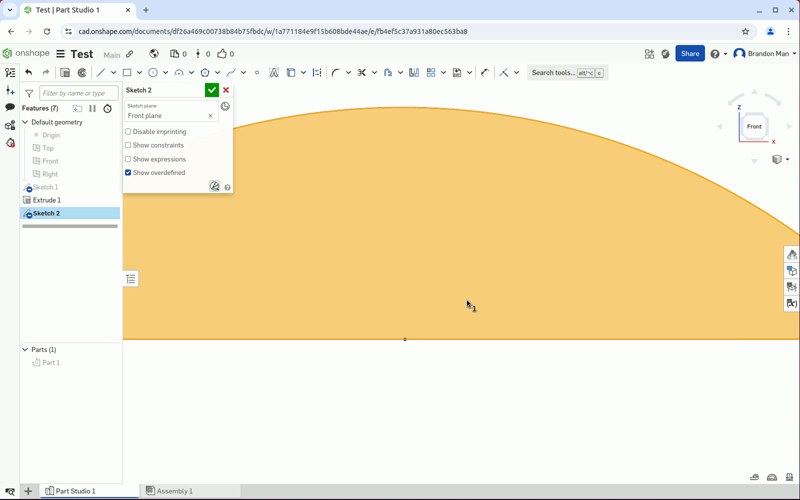
scroll(-6)
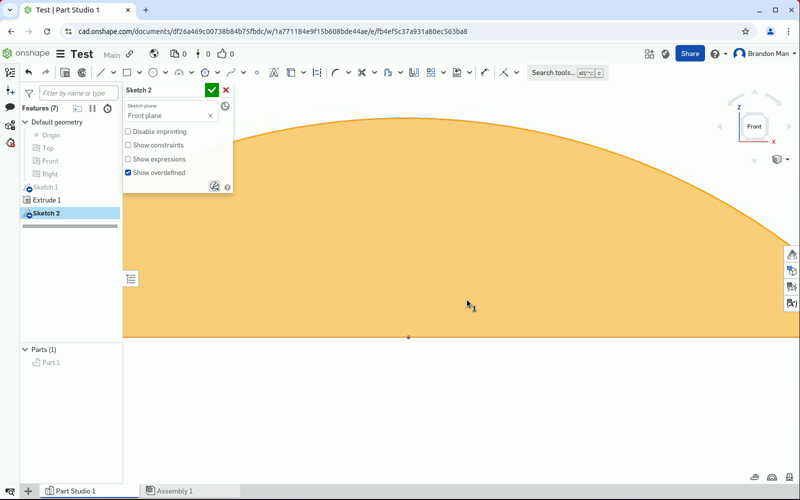
scroll(-6)
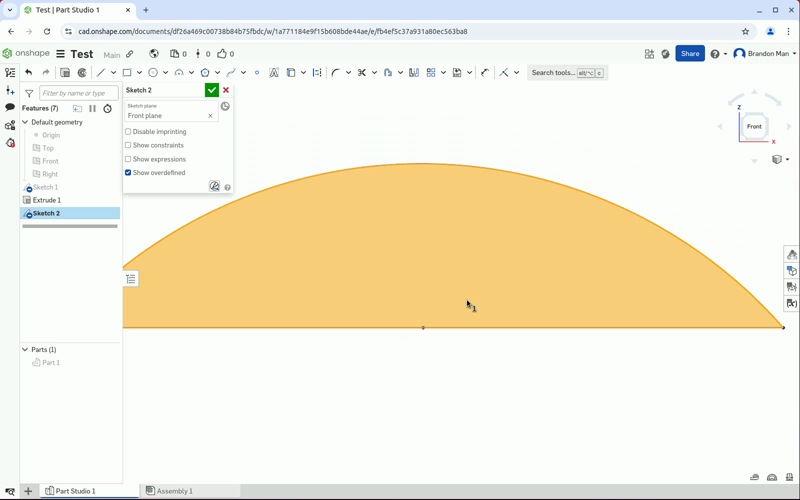
scroll(-6)
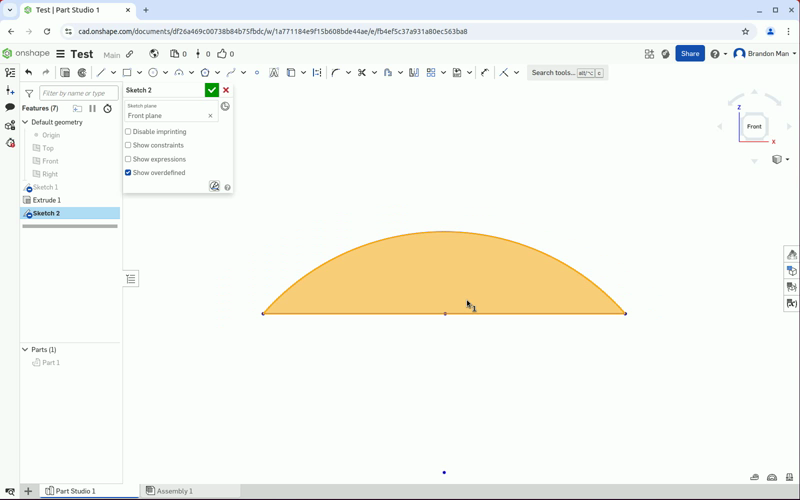
scroll(-6)
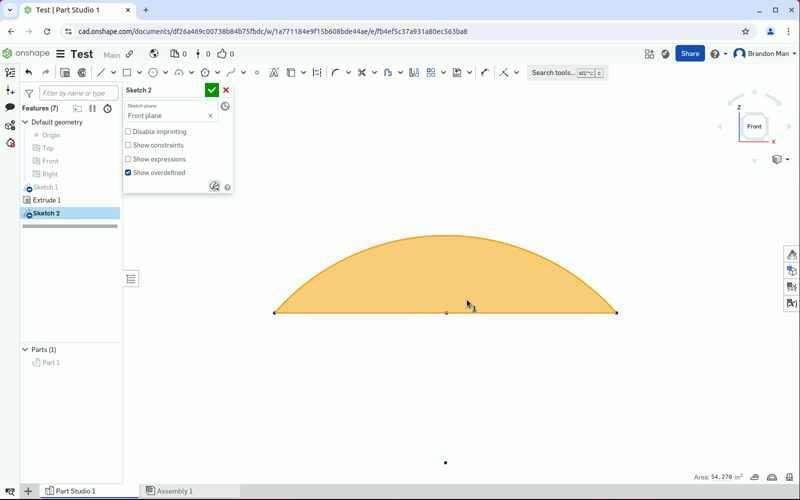
scroll(-6)
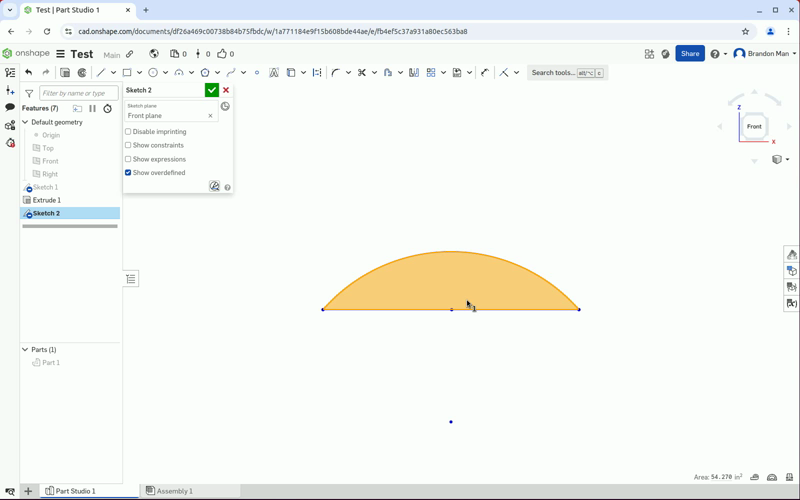
scroll(-6)
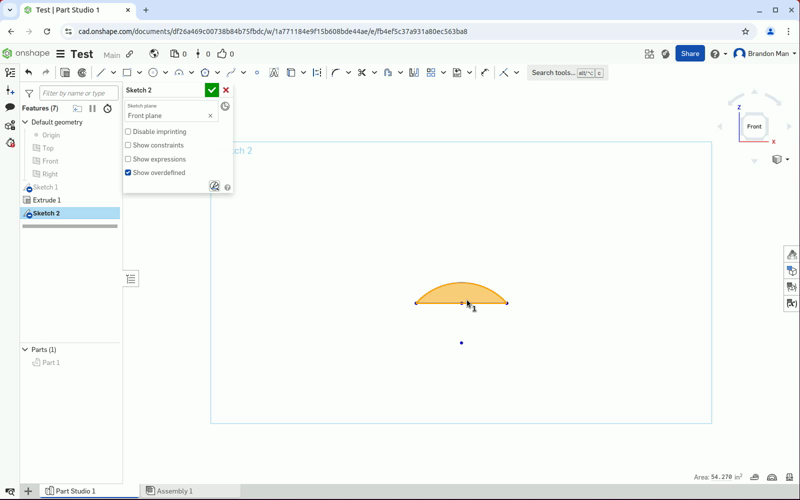
mouse_move(73, 352)
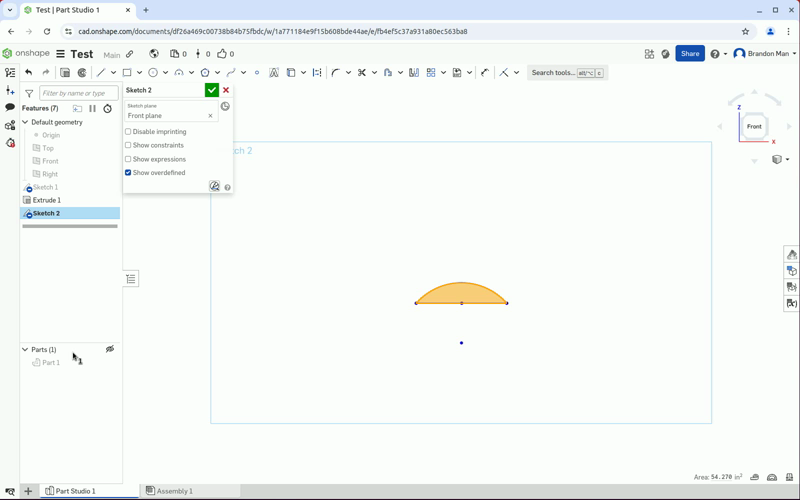
key(shift+y)
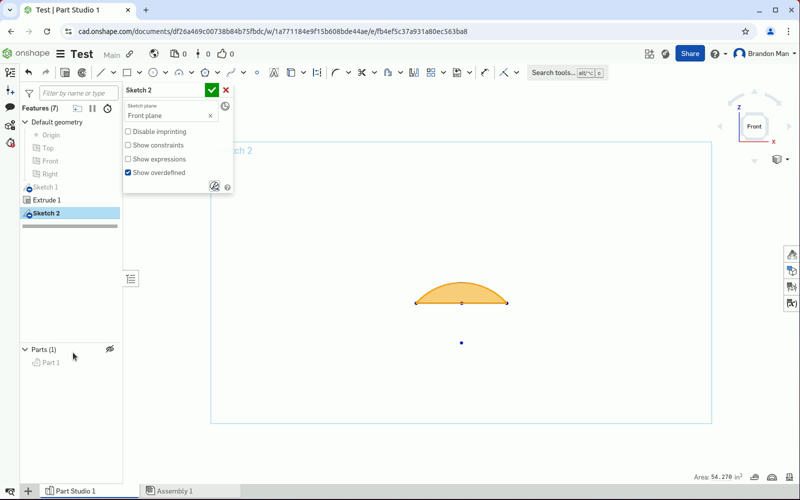
key(shift+e)
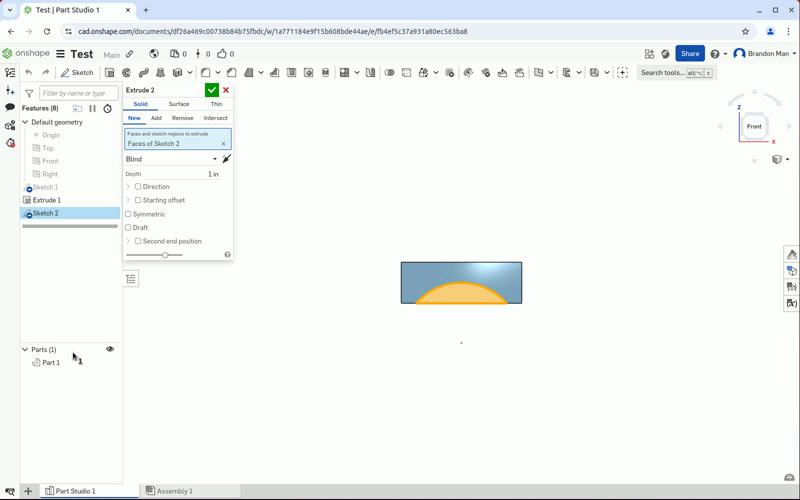
mouse_move(143, 106)
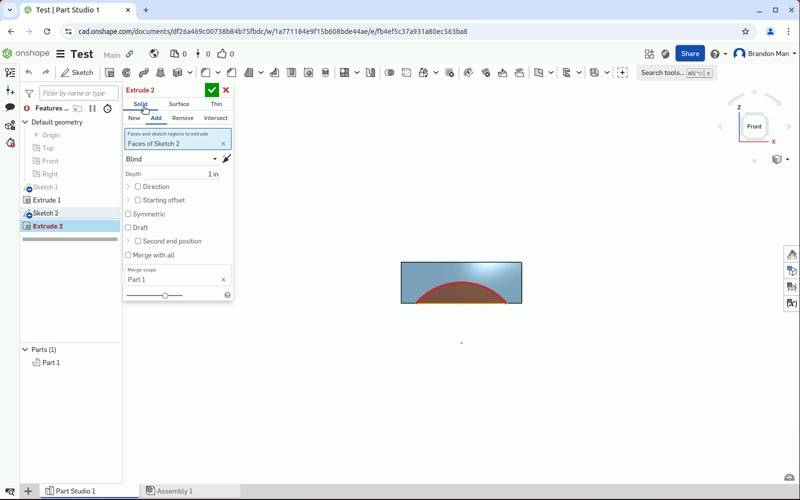
click(143, 106)
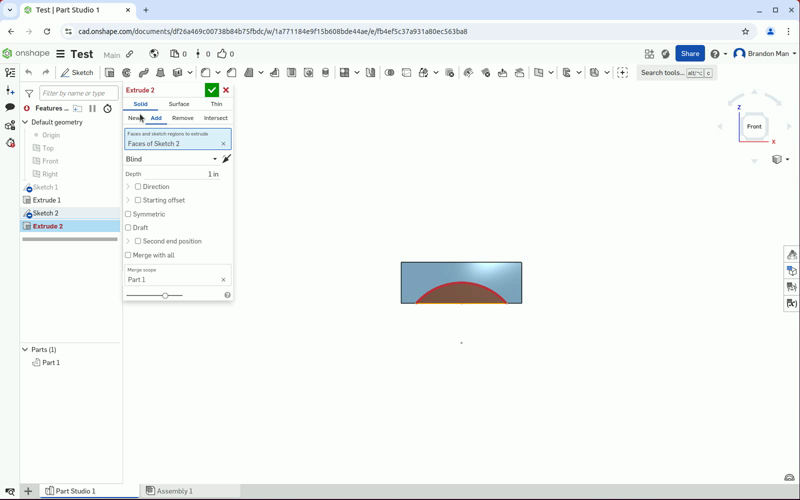
mouse_move(137, 120)
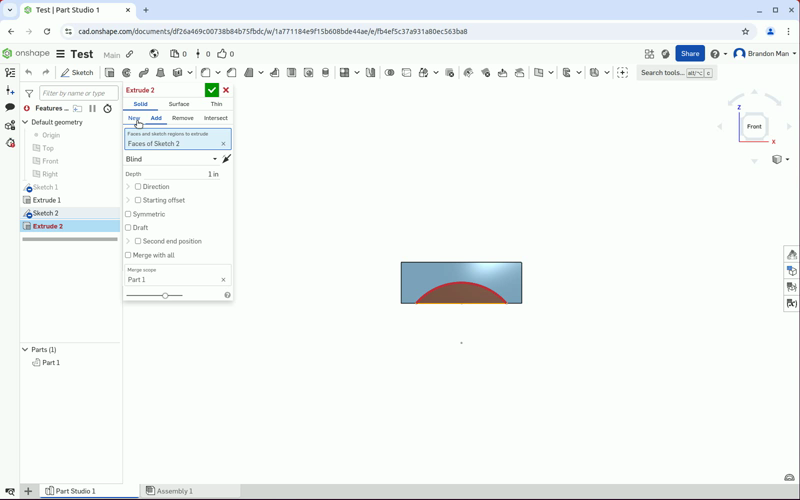
click(137, 120)
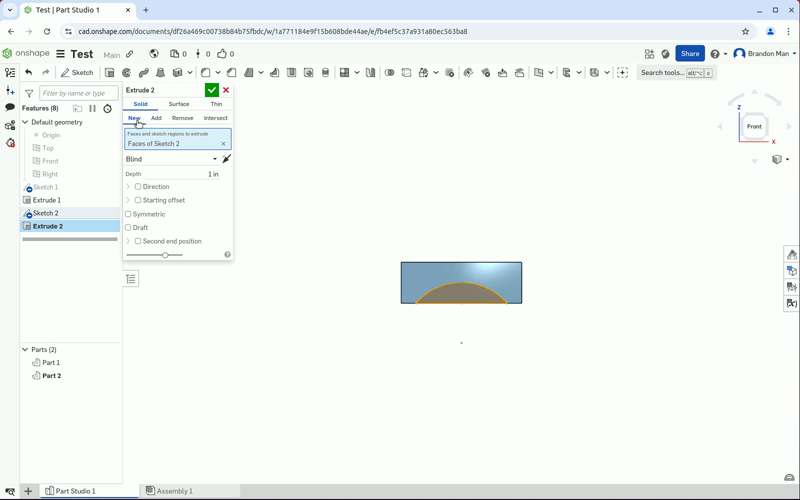
key(tab, 4)
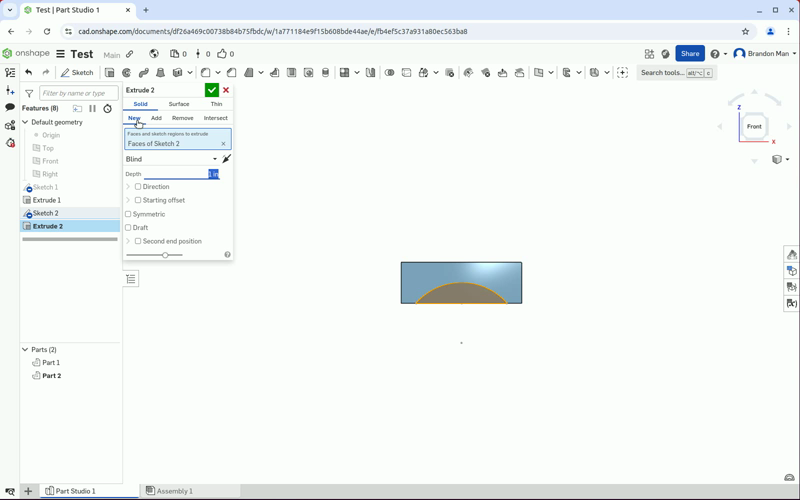
text(41.402)
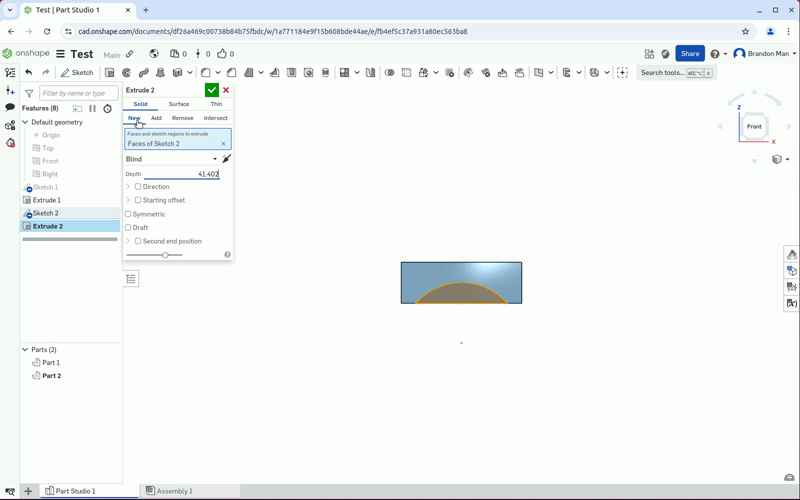
key(tab, 3)
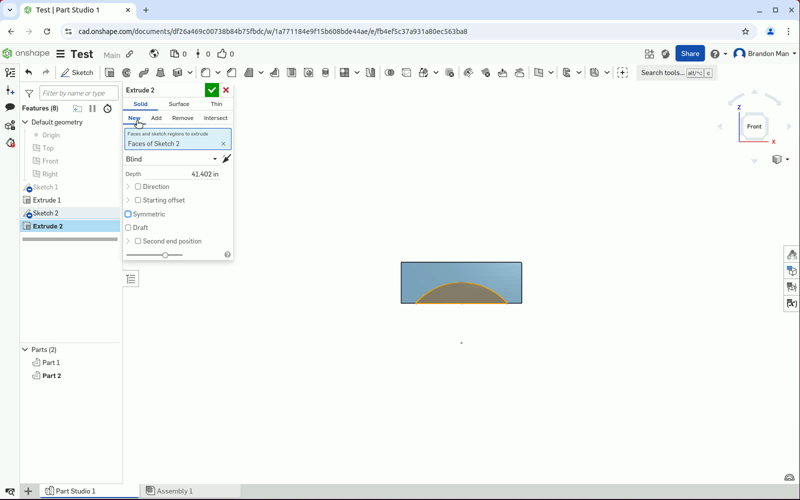
key(space)
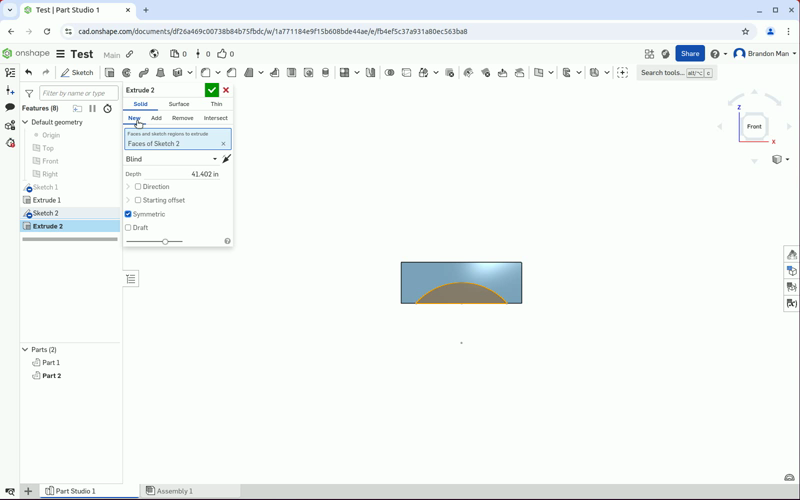
key(enter)
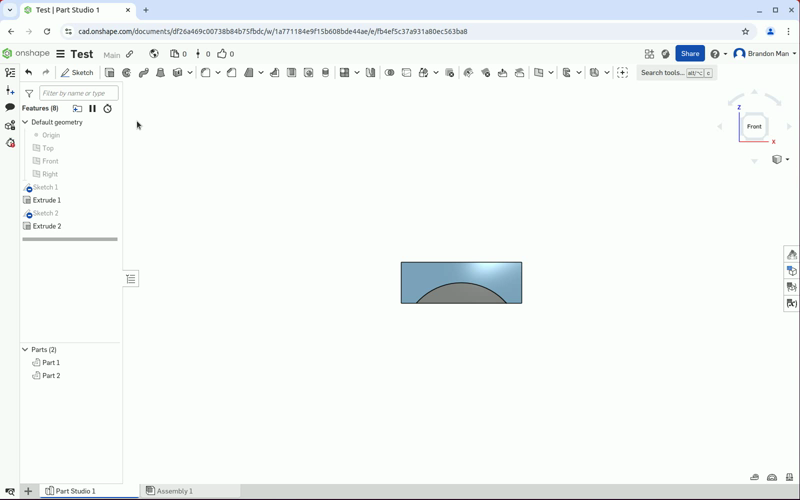
key(shift+h)
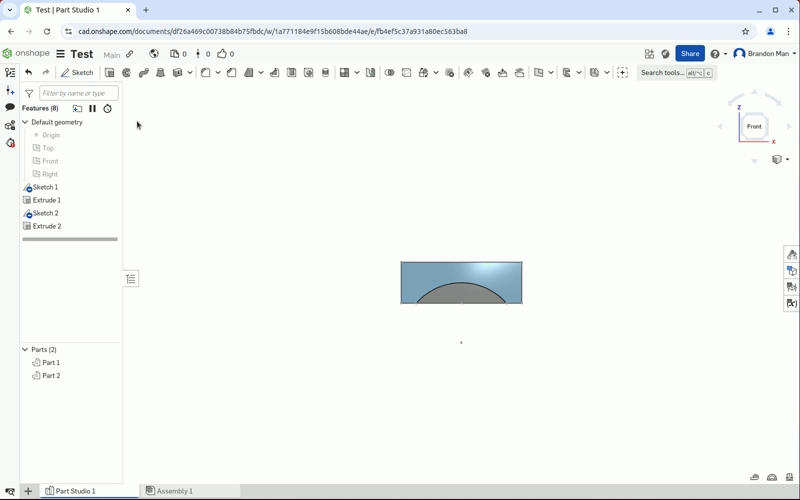
key(shift+h)
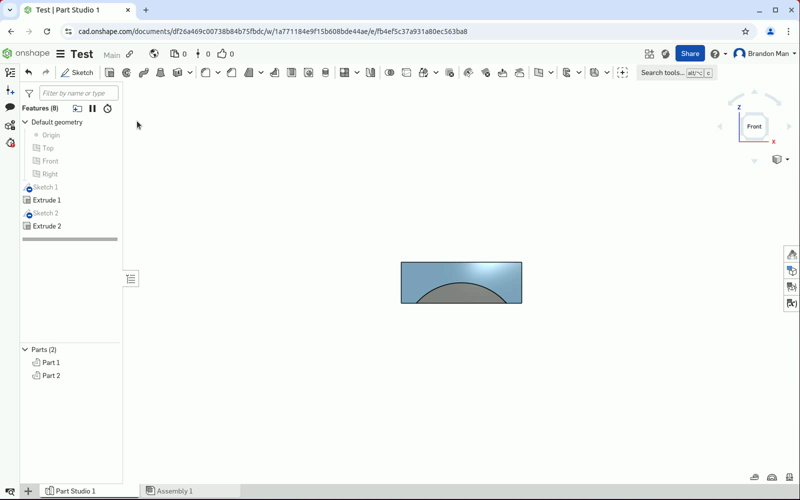
mouse_move(73, 189)
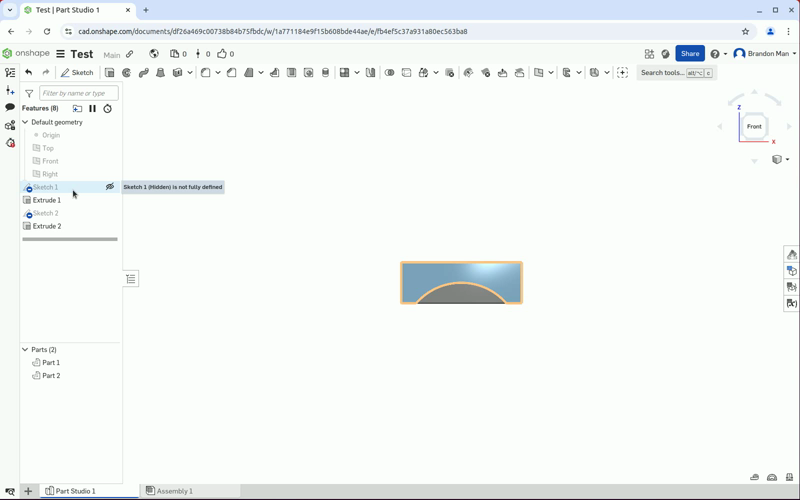
click(73, 189)
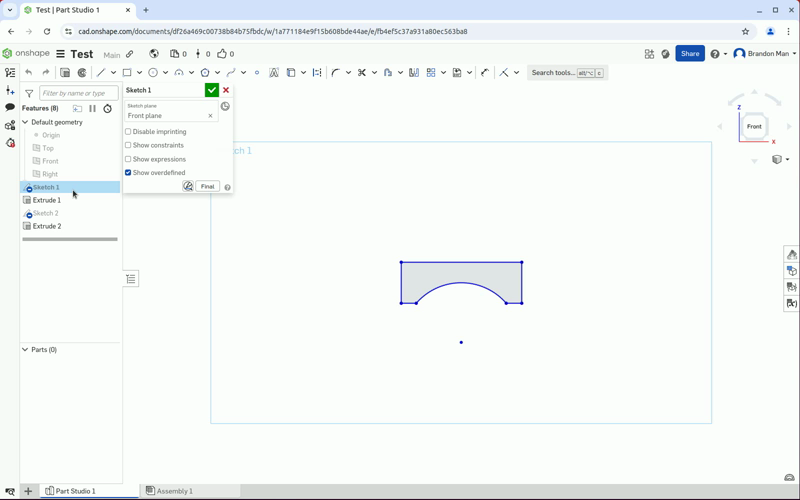
mouse_move(229, 92)
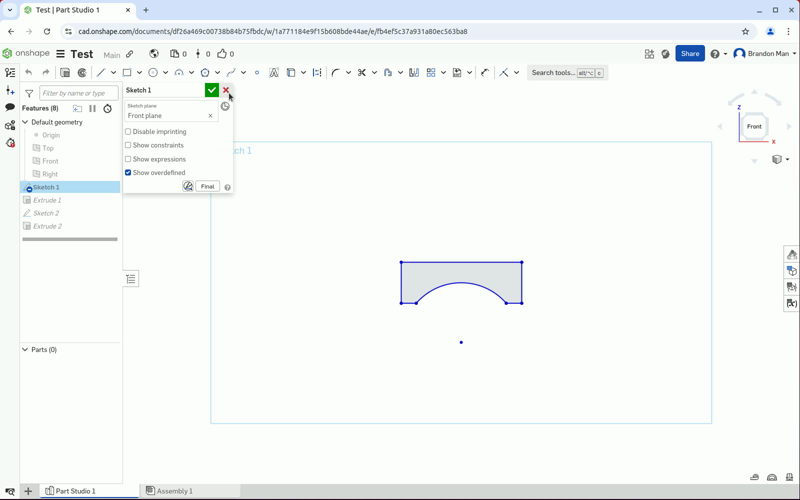
click(229, 92)
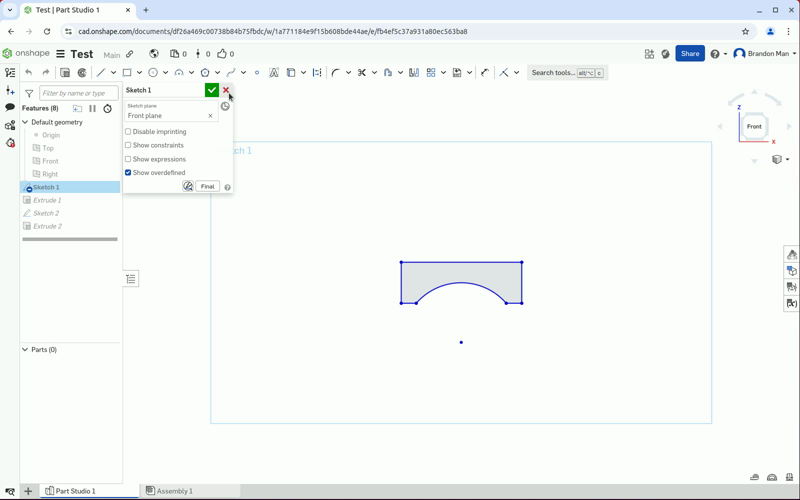
key(shift+s)
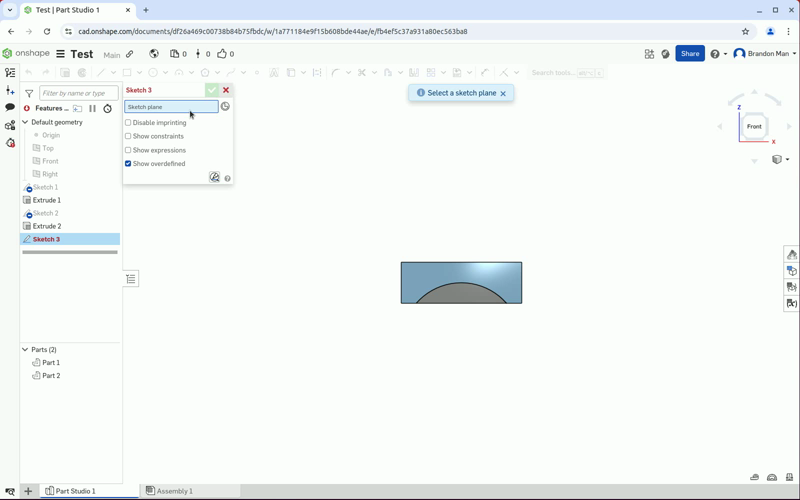
mouse_move(73, 163)
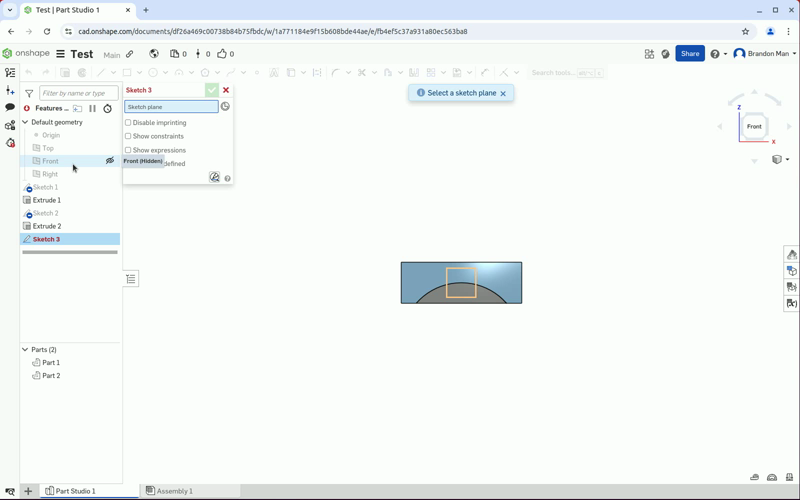
click(73, 163)
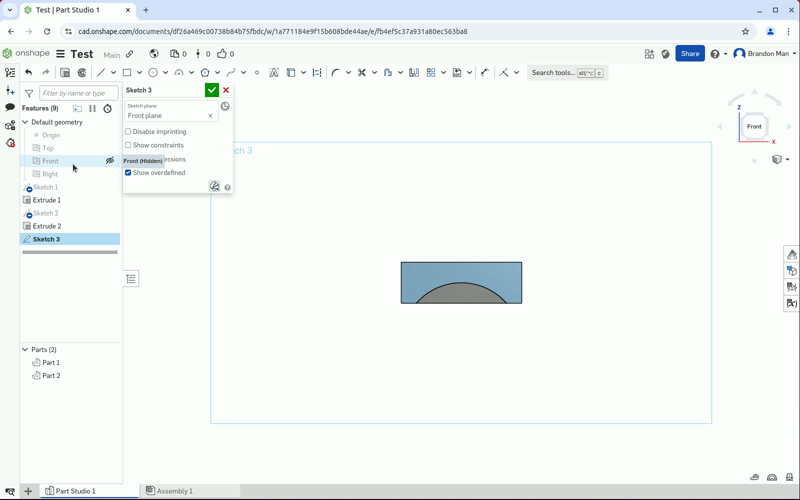
mouse_move(73, 352)
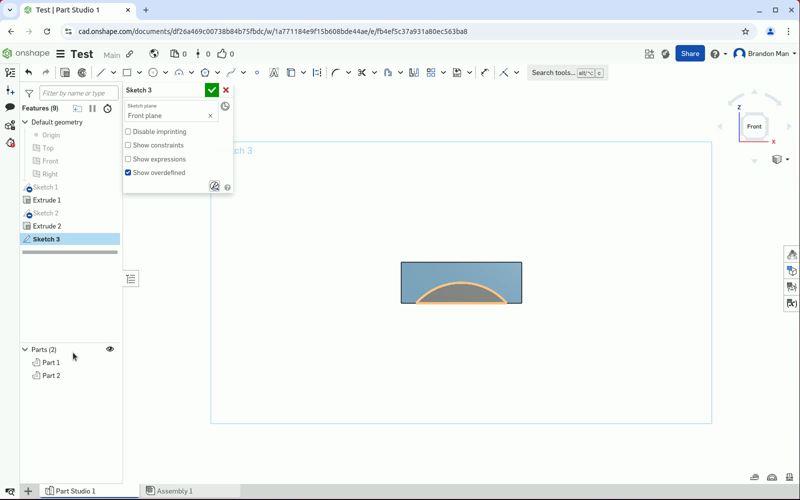
key(y)
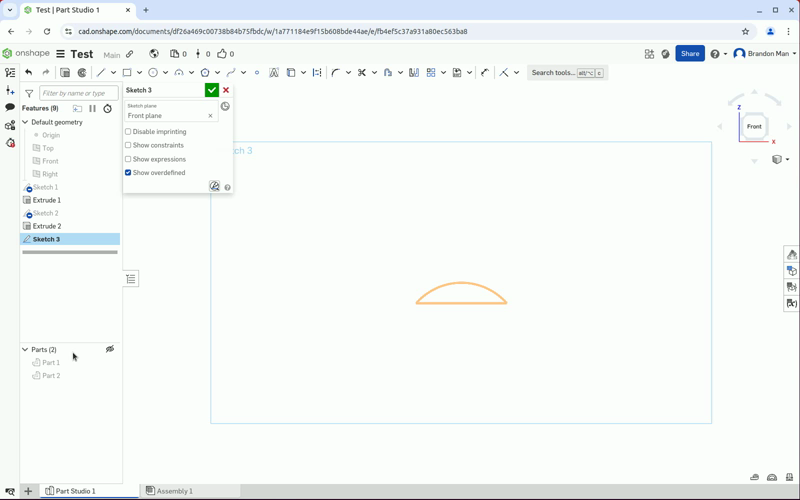
key(a)
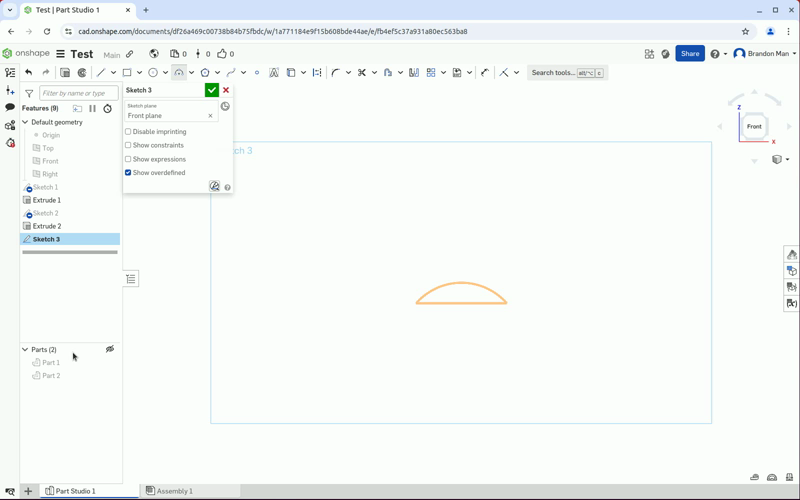
key_down(shift)
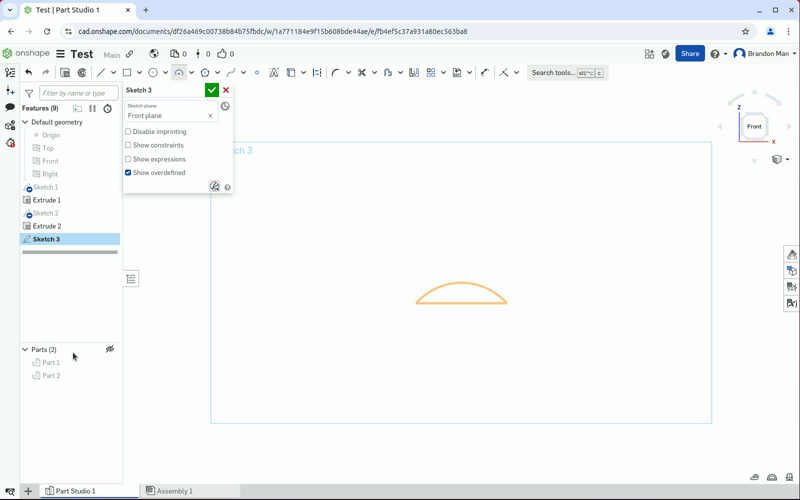
mouse_move(416, 303)
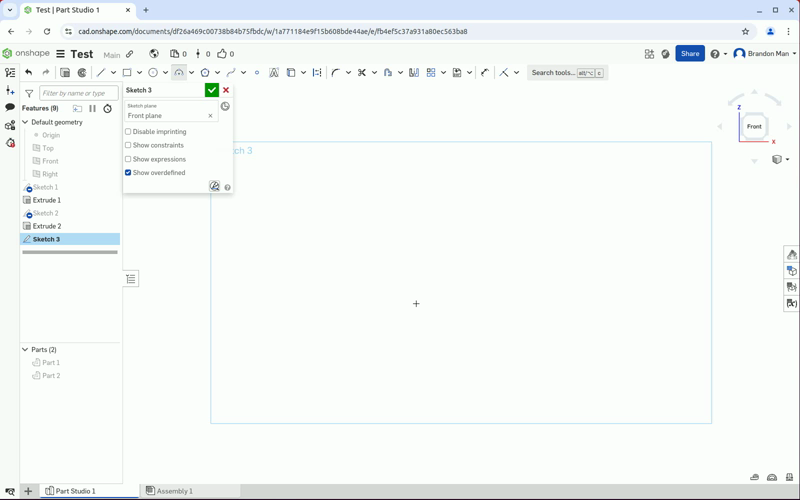
click(416, 303)
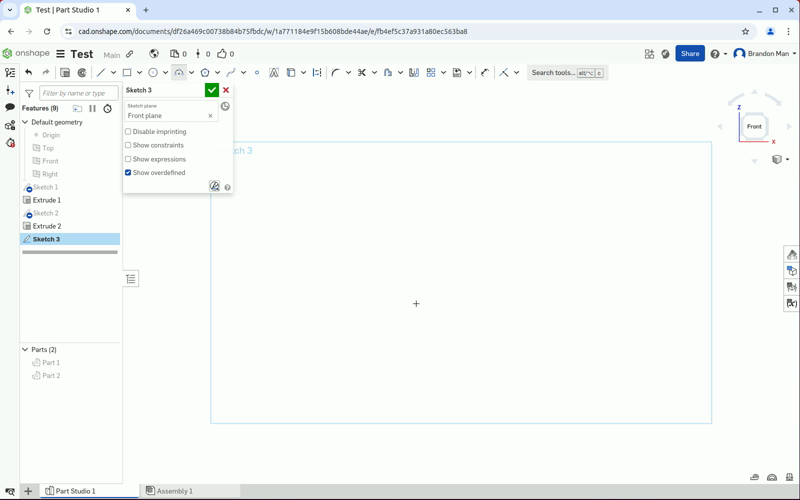
key_up(shift)
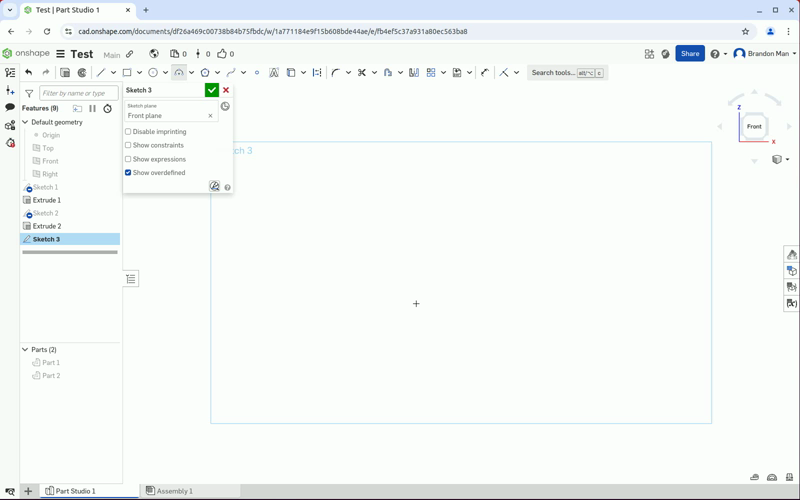
key_down(shift)
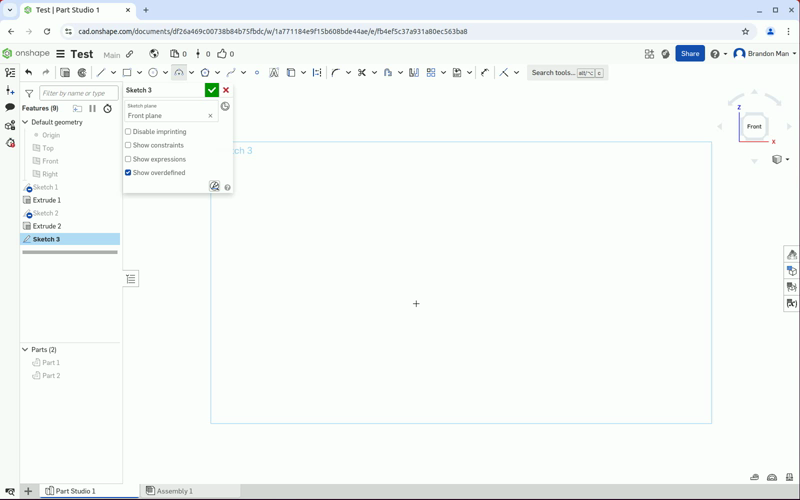
mouse_move(430, 395)
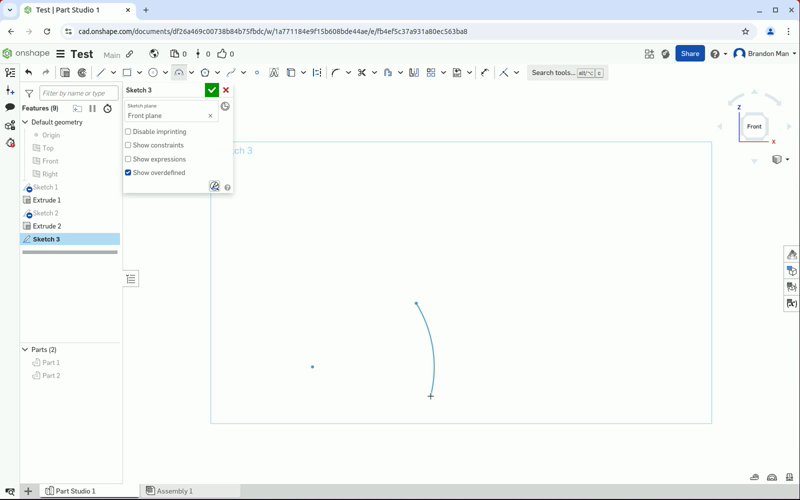
click(430, 395)
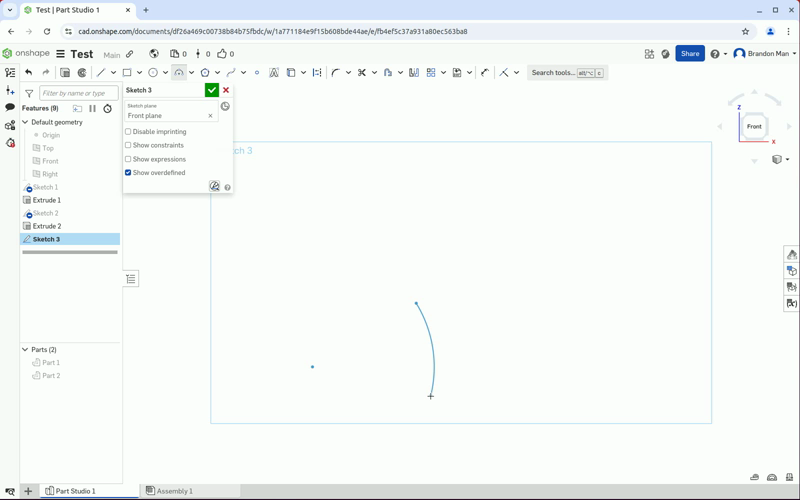
mouse_move(401, 352)
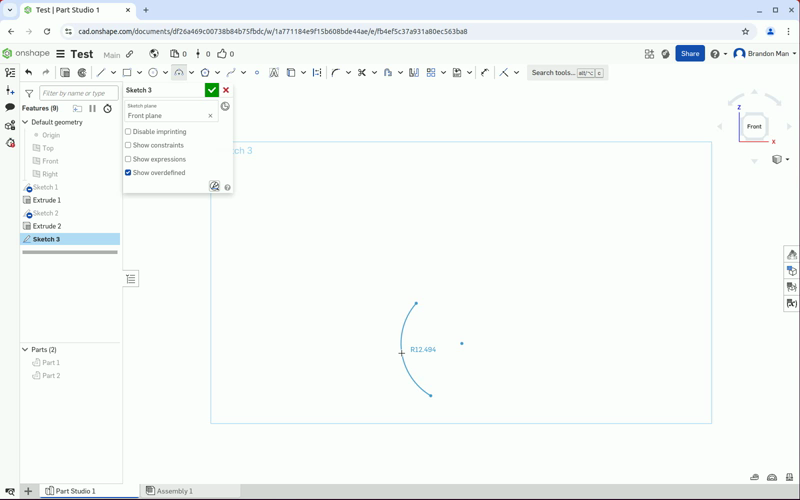
click(401, 352)
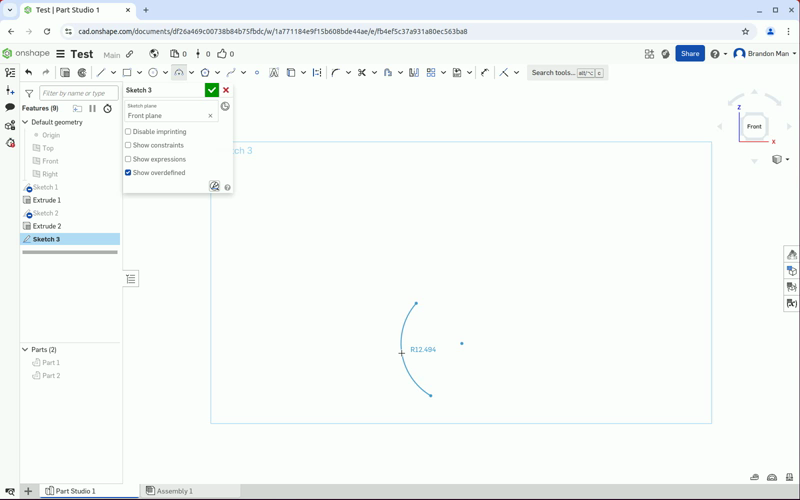
key_up(shift)
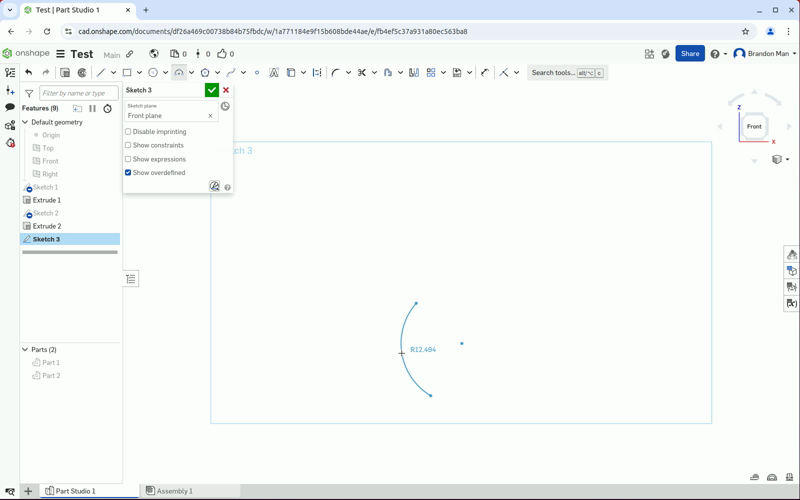
key(esc)
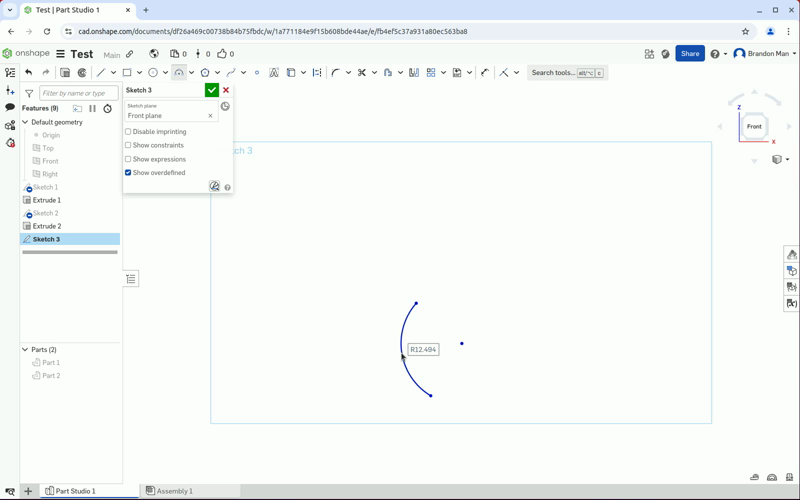
key(l)
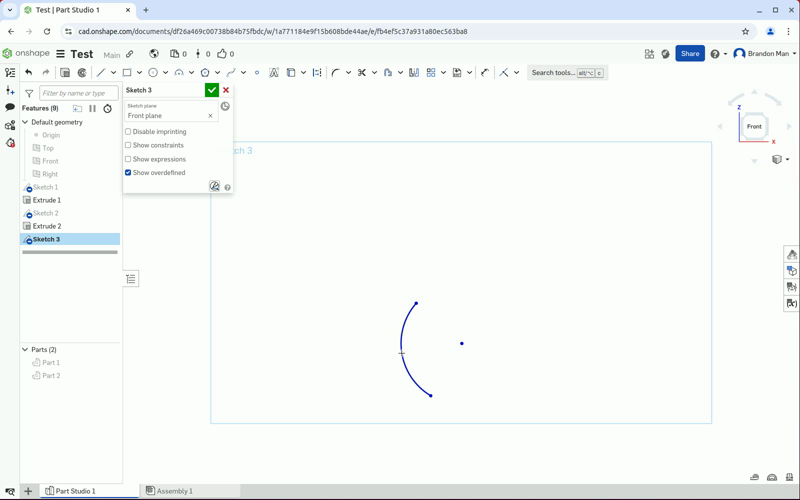
mouse_move(430, 395)
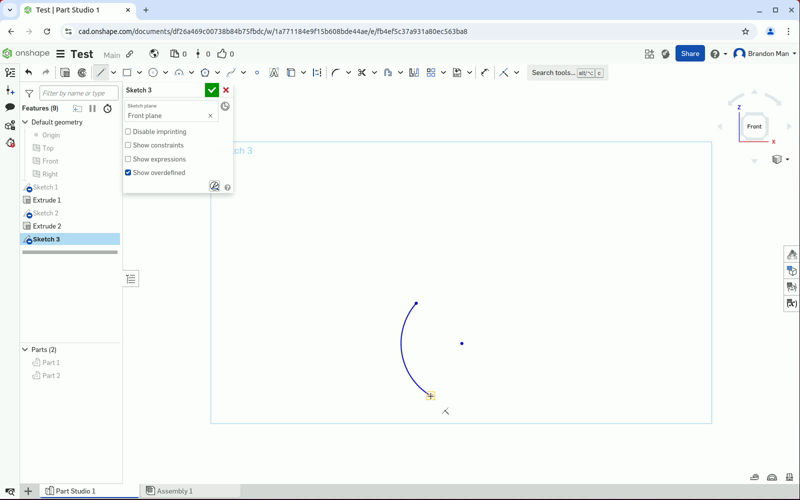
click(430, 395)
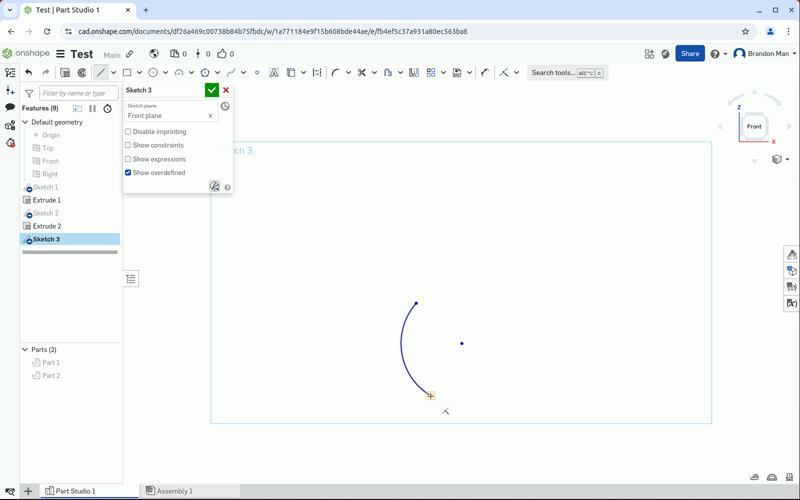
key_down(shift)
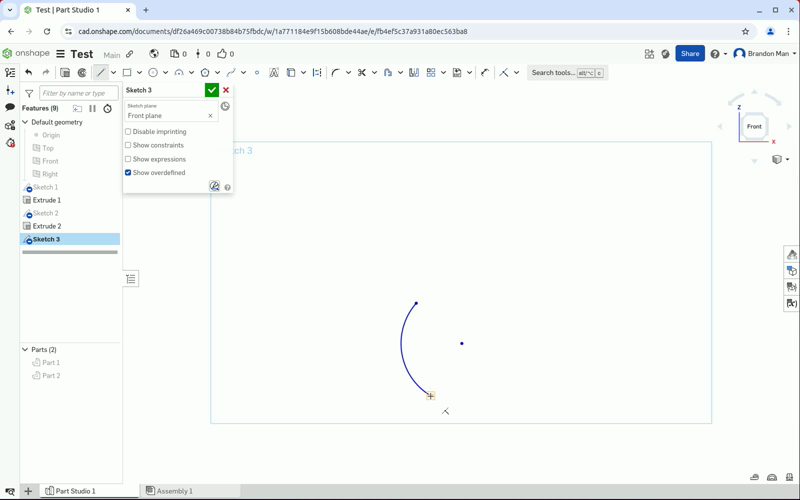
mouse_move(460, 395)
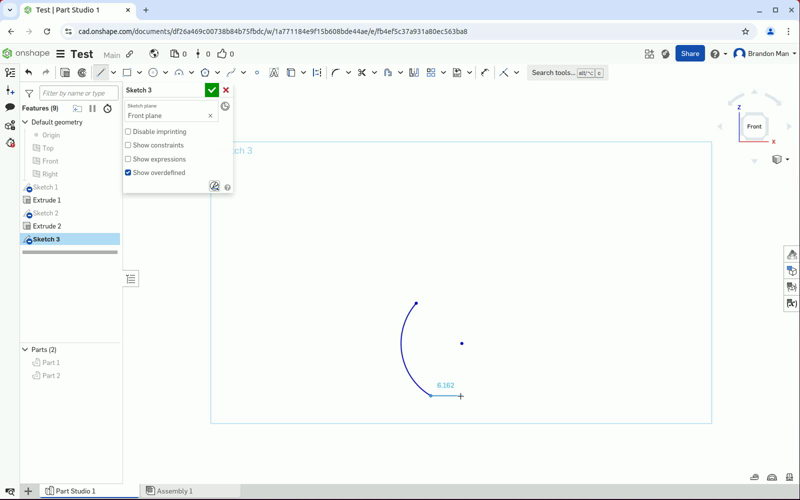
mouse_move(441, 378)
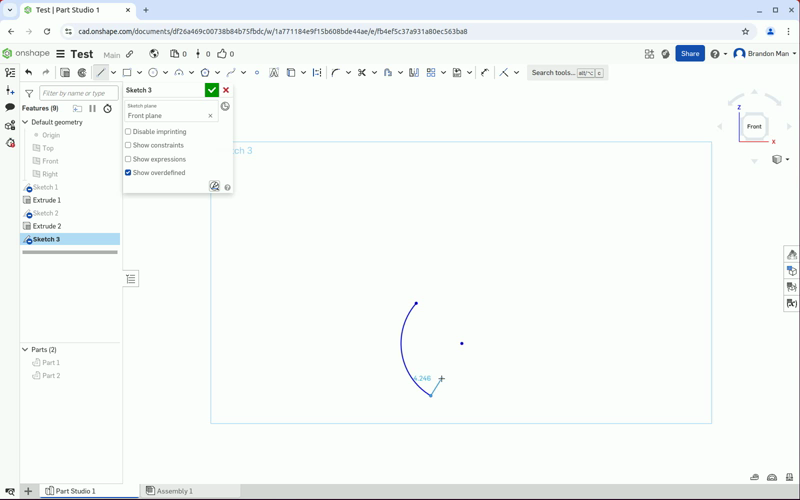
click(441, 378)
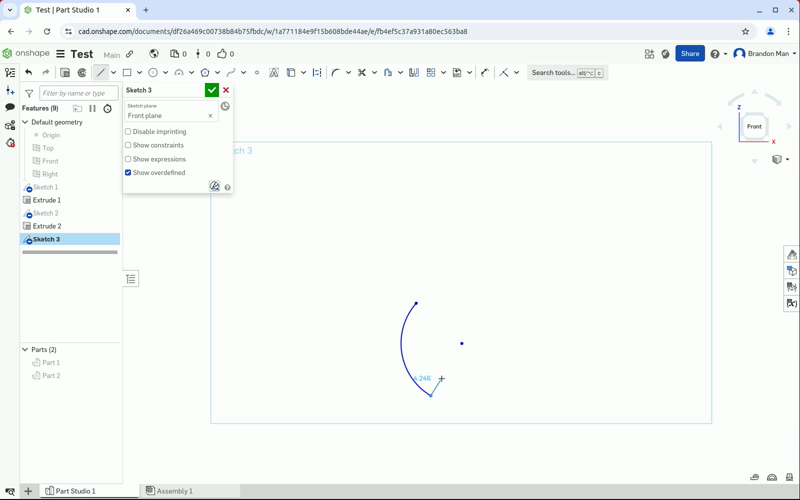
key_up(shift)
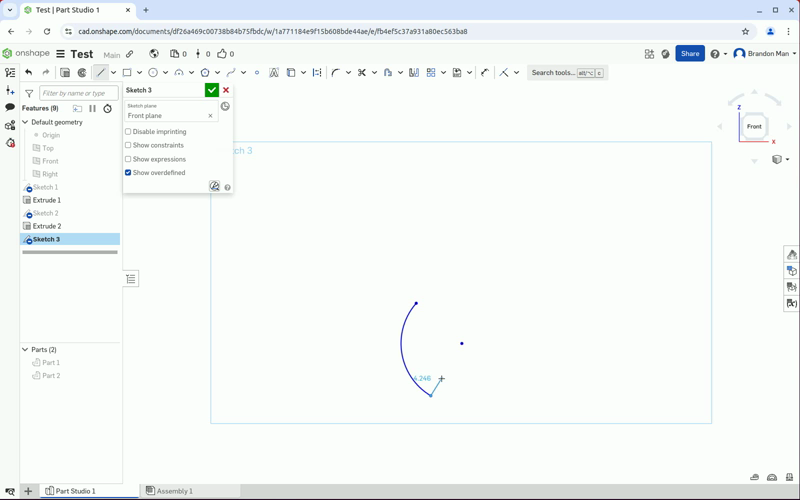
key(esc)
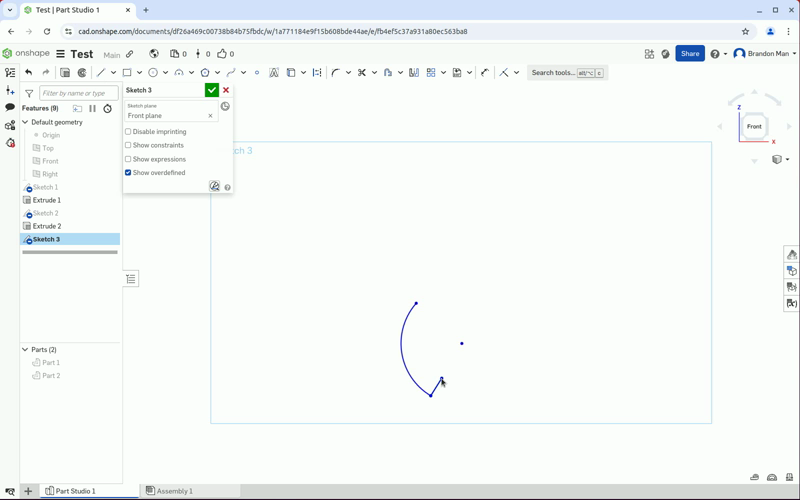
key(a)
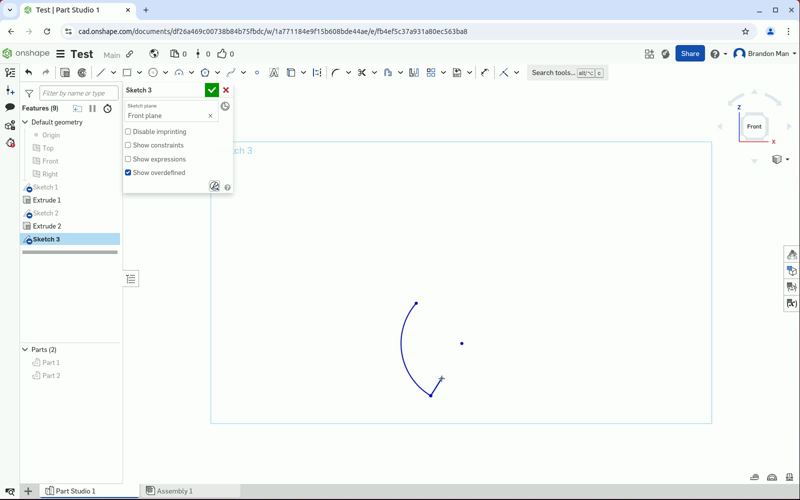
mouse_move(441, 378)
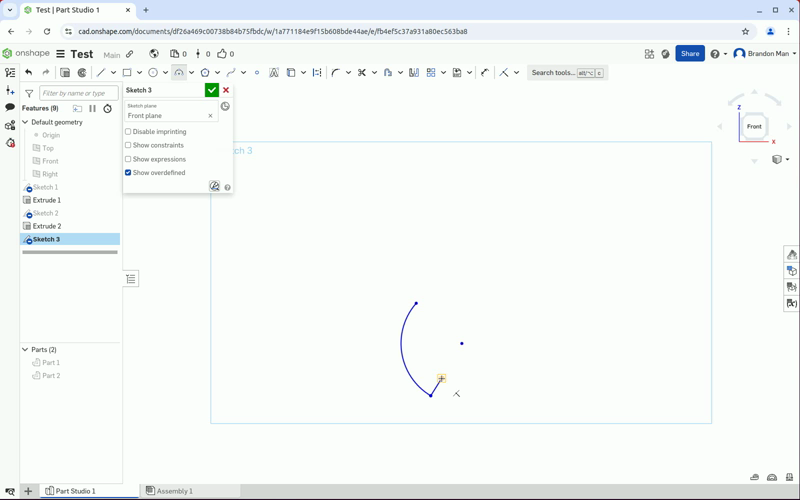
click(441, 378)
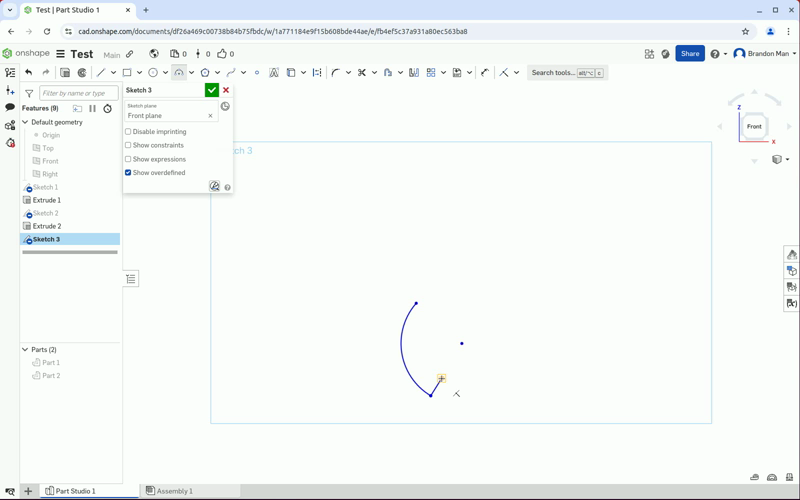
key_down(shift)
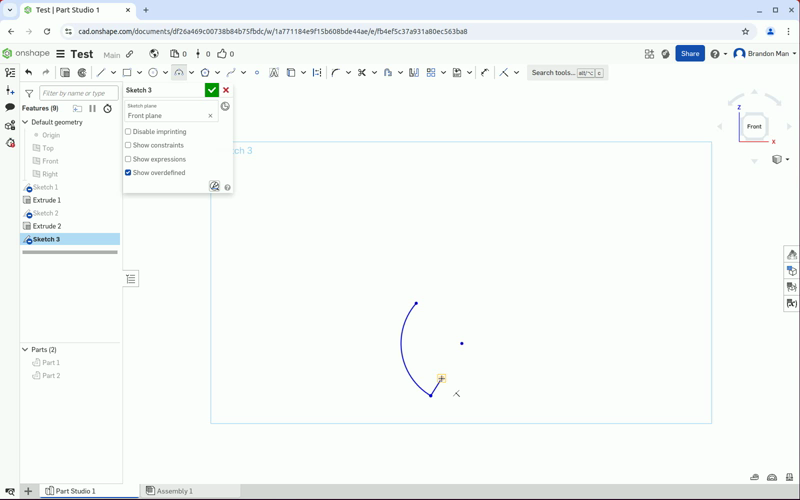
mouse_move(461, 303)
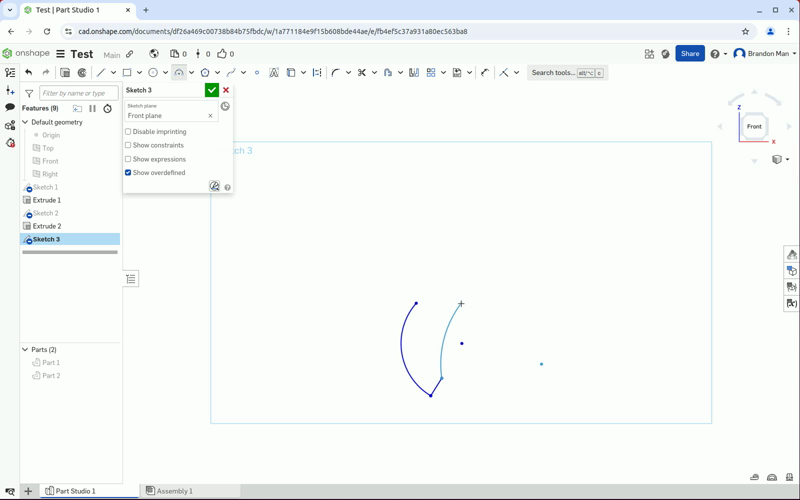
click(461, 303)
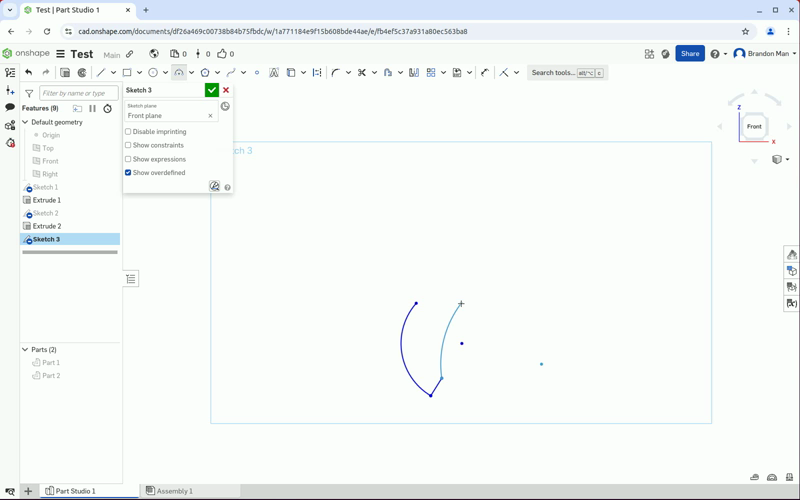
mouse_move(422, 333)
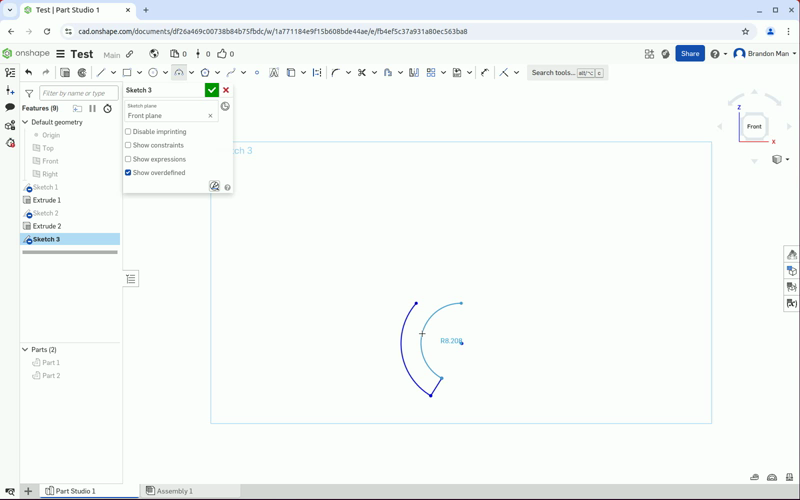
click(422, 333)
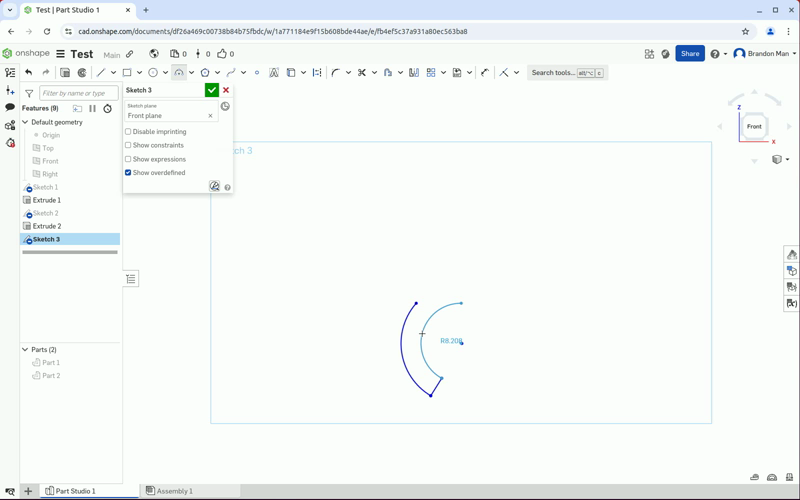
key_up(shift)
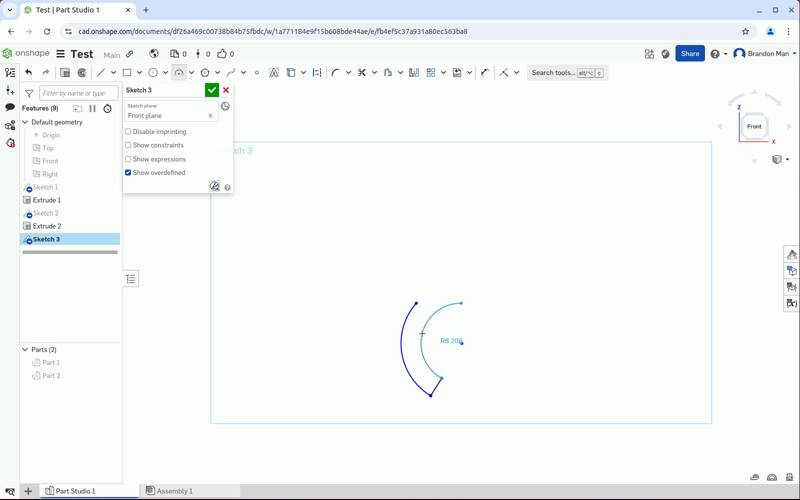
key(esc)
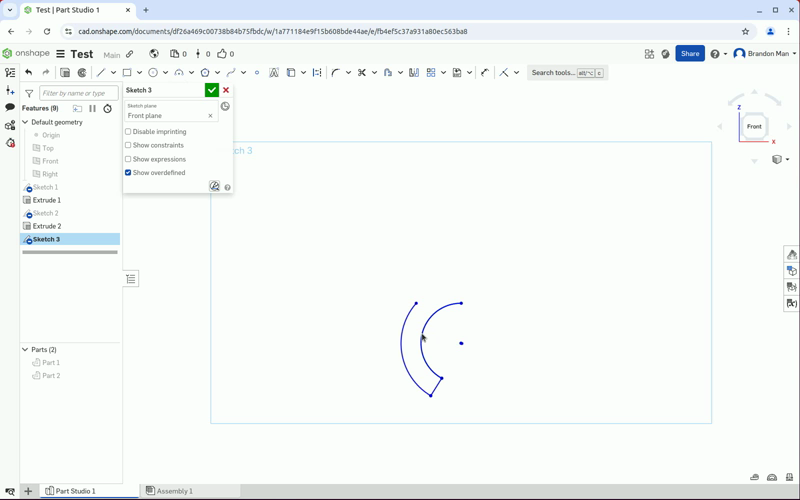
key(l)
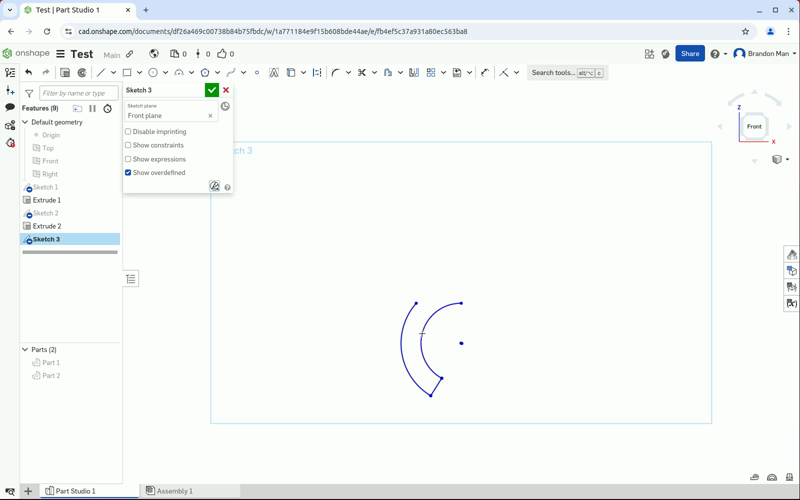
mouse_move(461, 303)
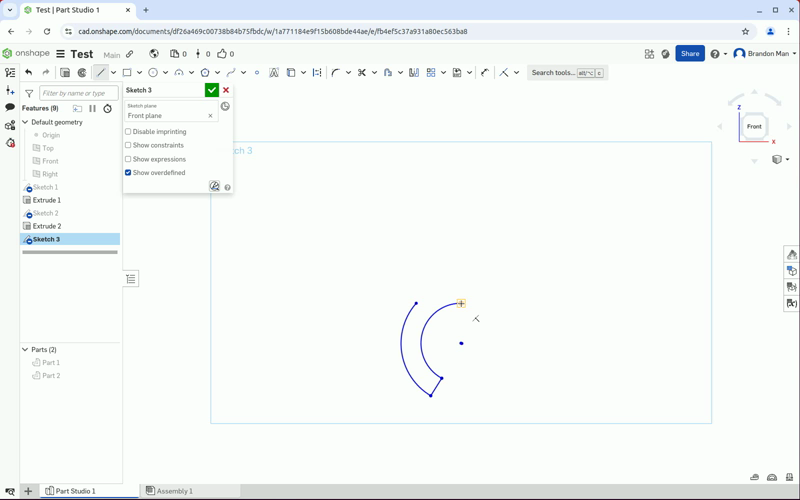
click(461, 303)
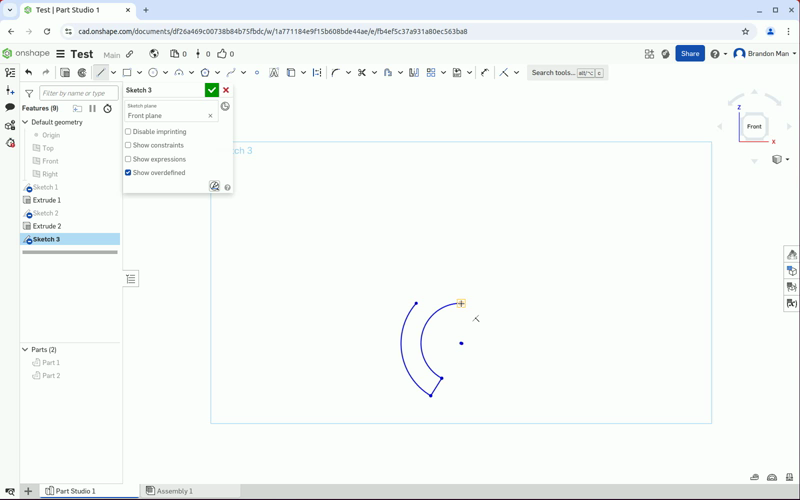
mouse_move(491, 303)
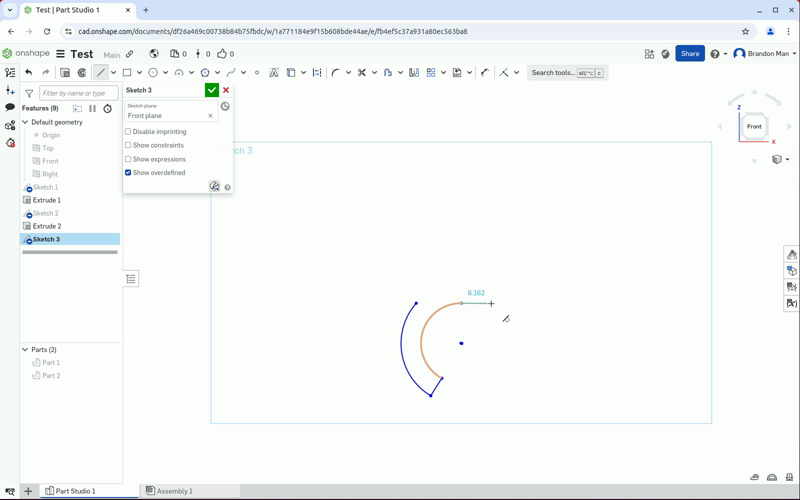
key_down(shift)
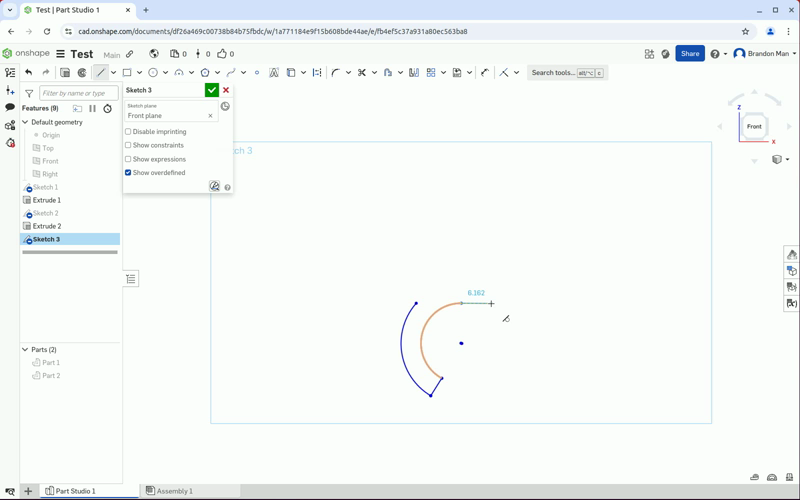
mouse_move(416, 303)
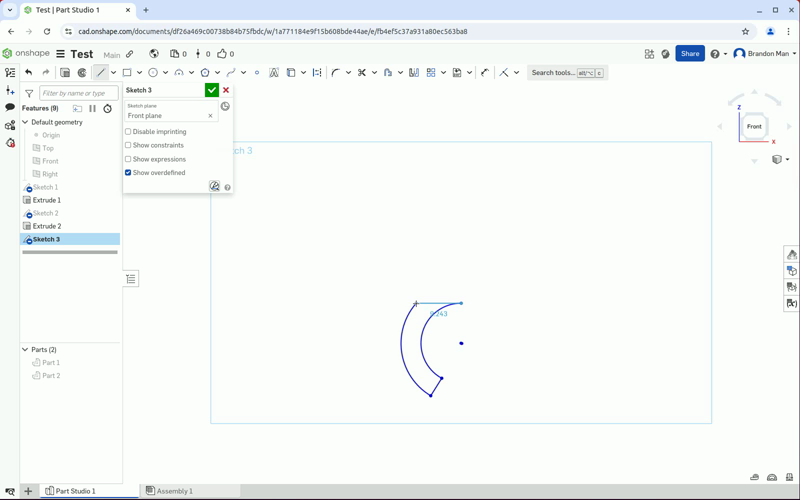
key_up(shift)
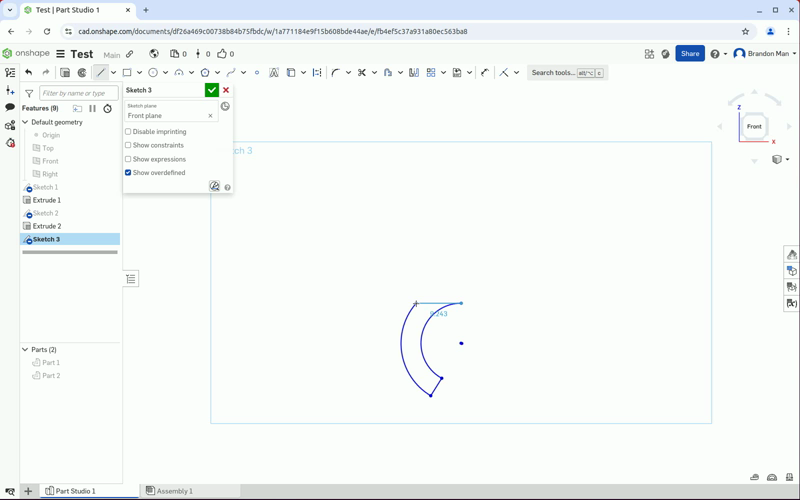
click(416, 303)
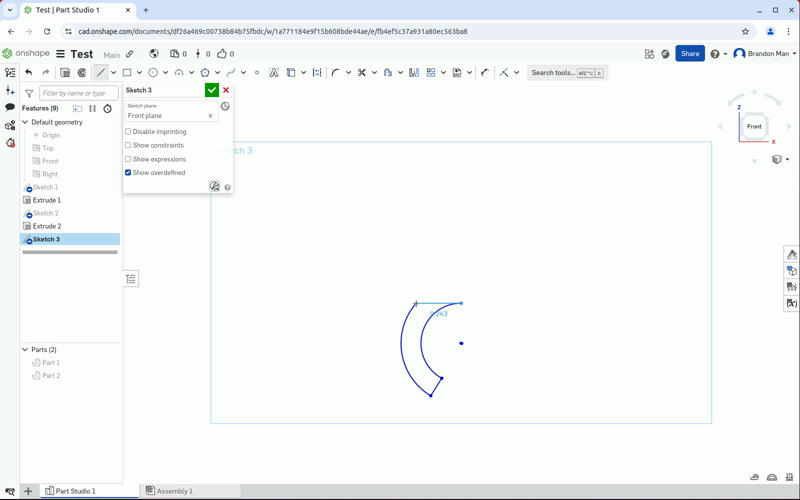
key(esc)
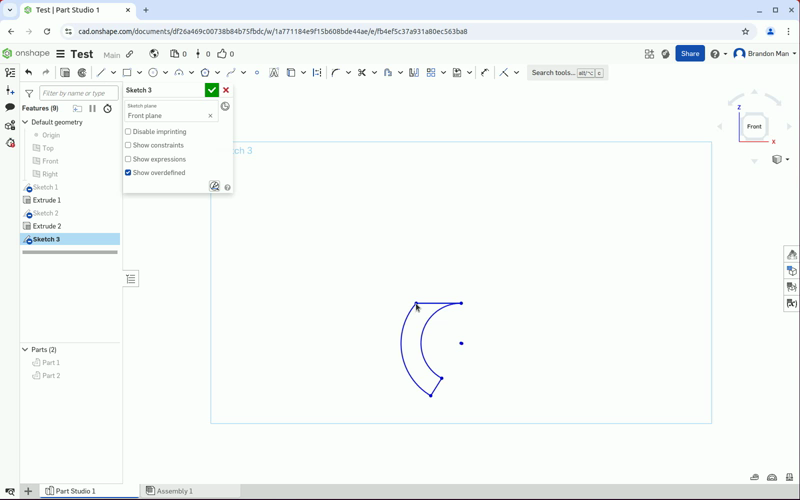
mouse_move(421, 312)
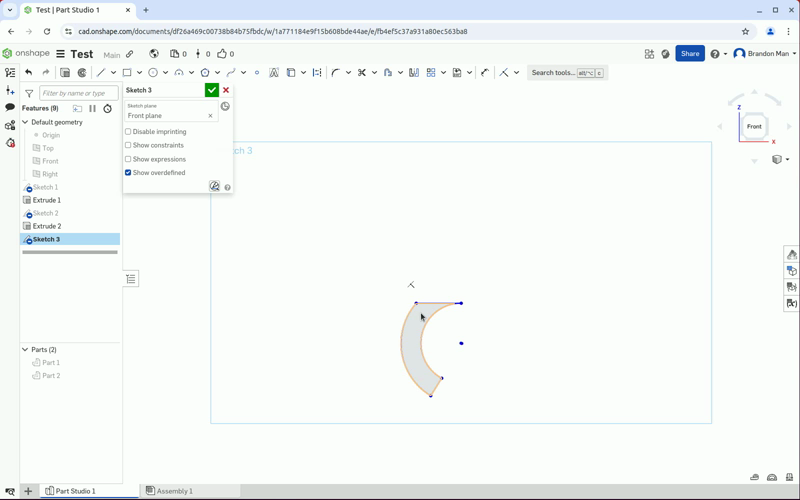
click(421, 312)
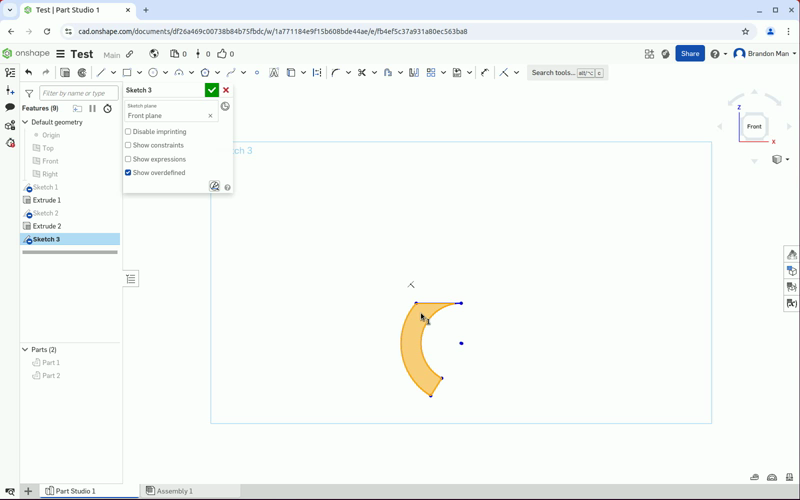
mouse_move(73, 352)
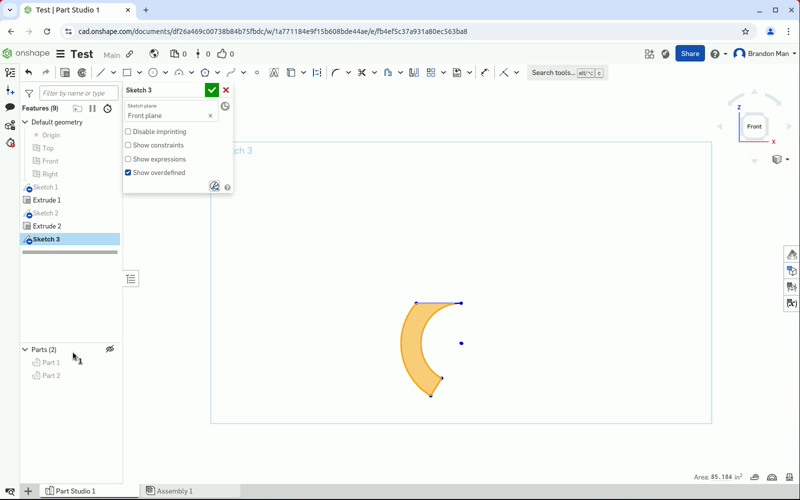
key(shift+y)
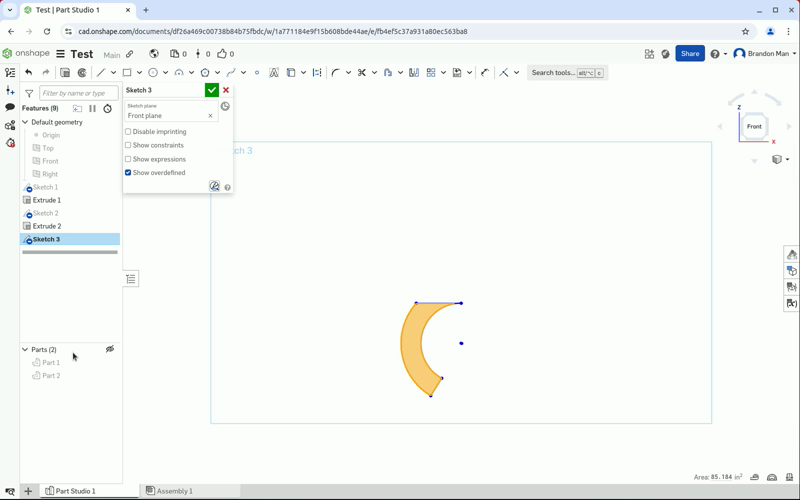
key(shift+e)
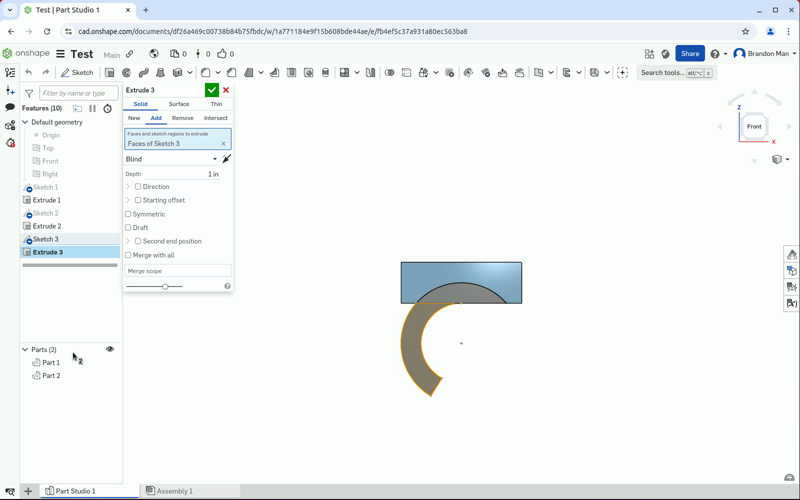
mouse_move(143, 106)
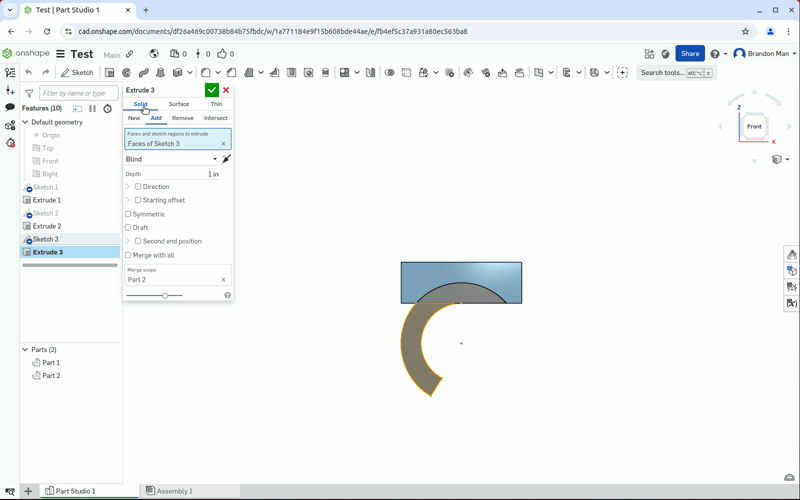
click(143, 106)
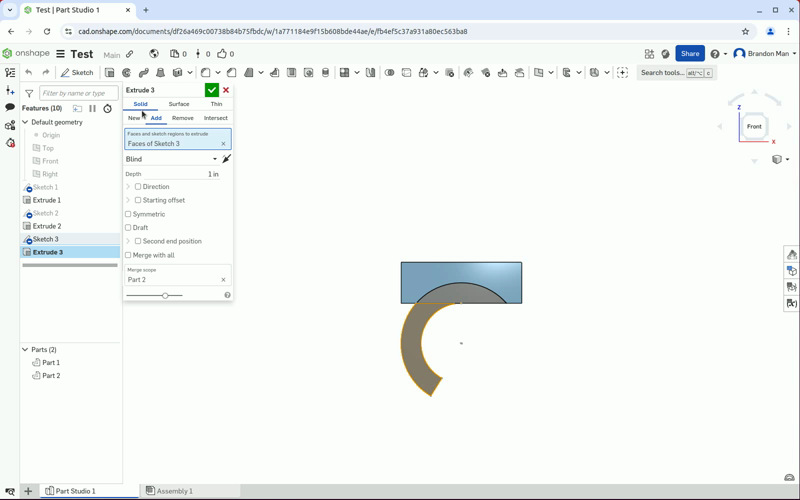
mouse_move(137, 120)
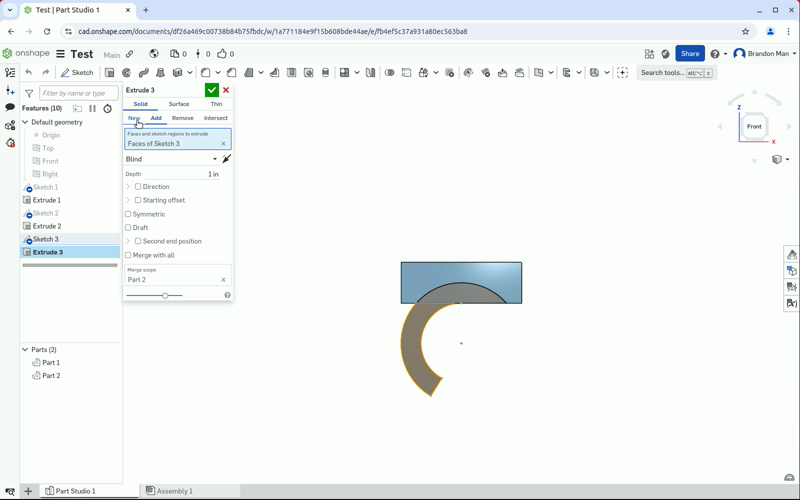
click(137, 120)
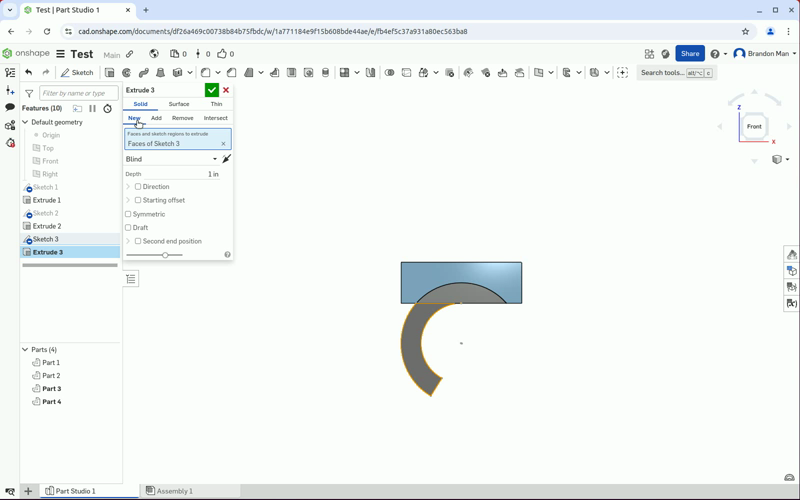
key(tab, 4)
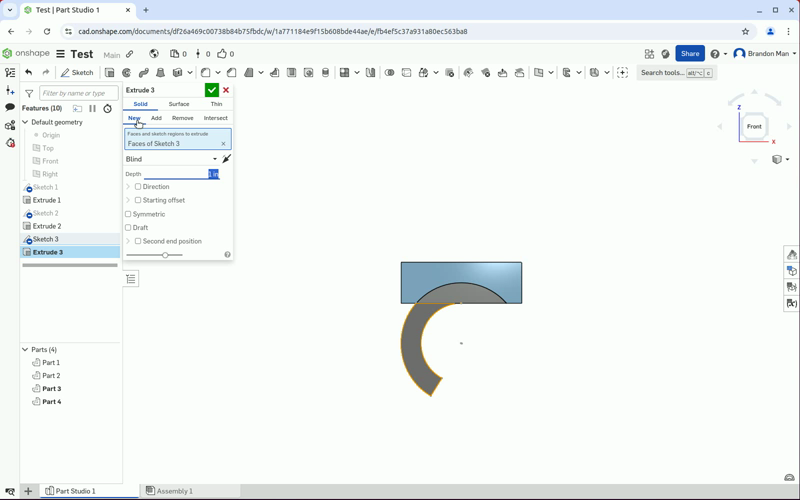
text(16.609)
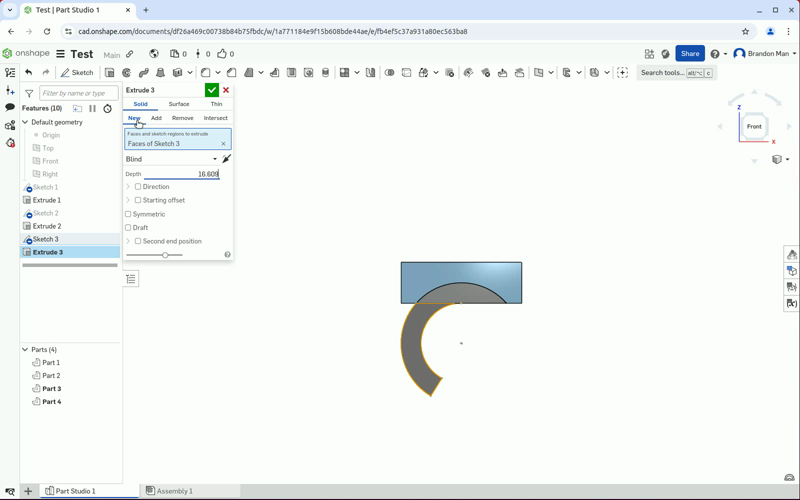
key(tab, 3)
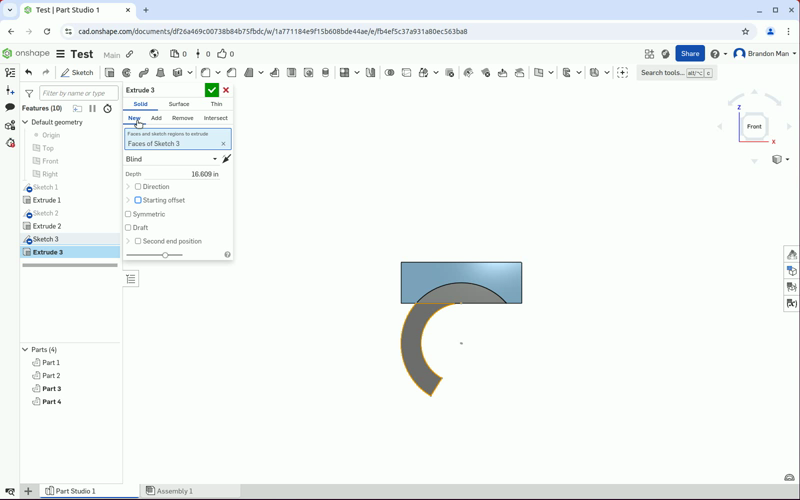
key(tab, 2)
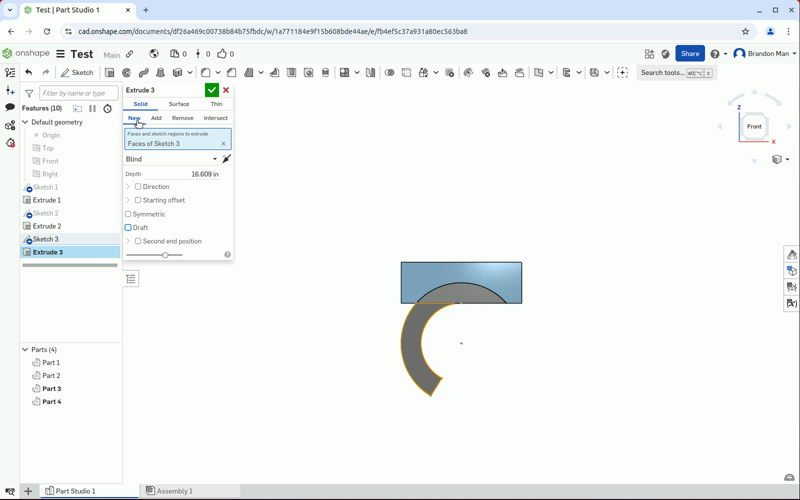
key(space)
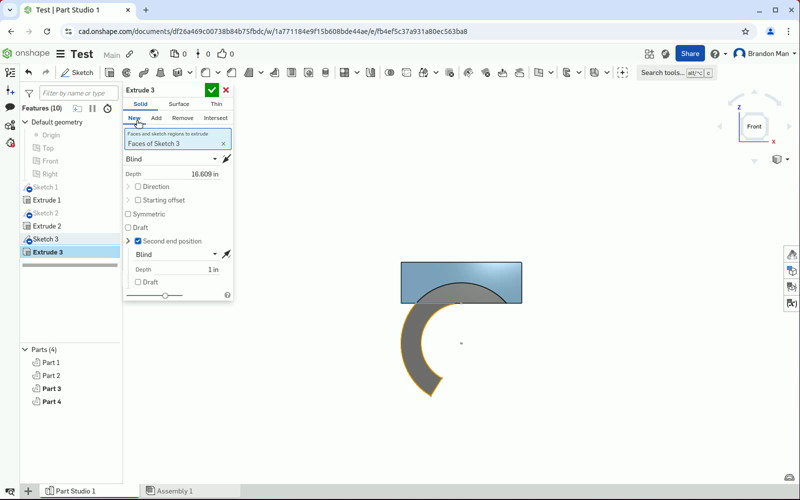
key(tab, 3)
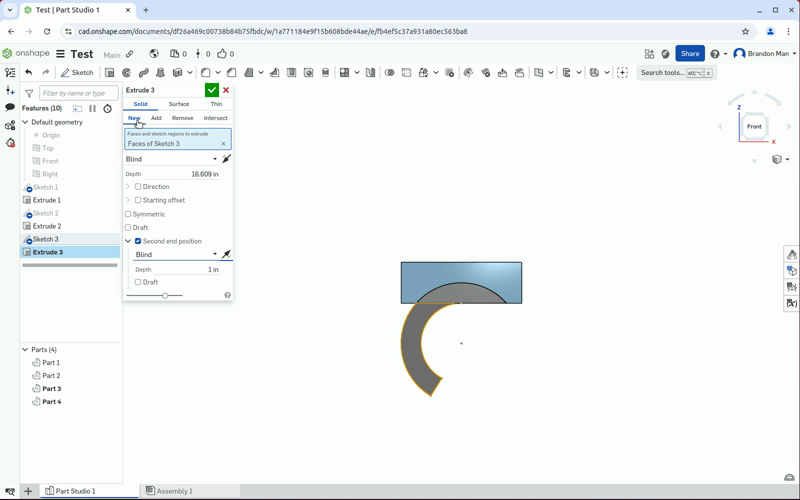
text(-12.276)
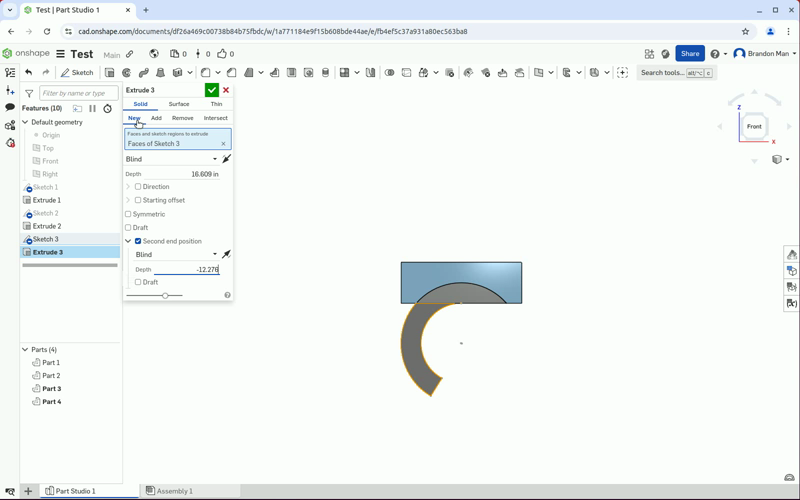
key(enter)
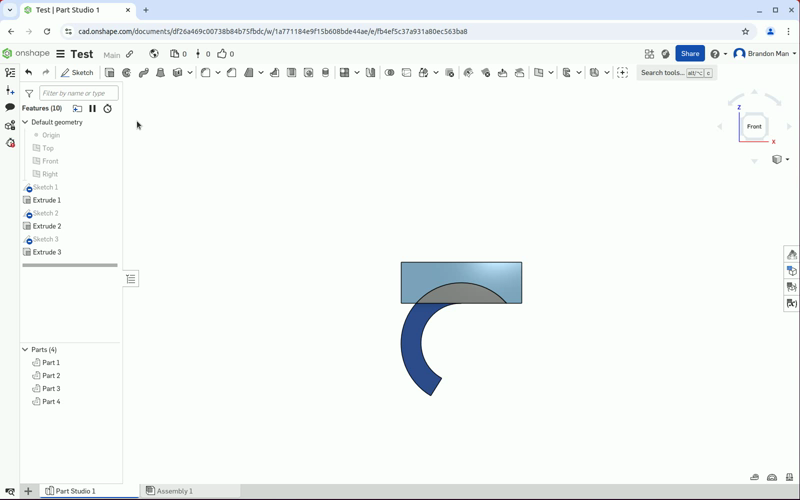
key(shift+h)
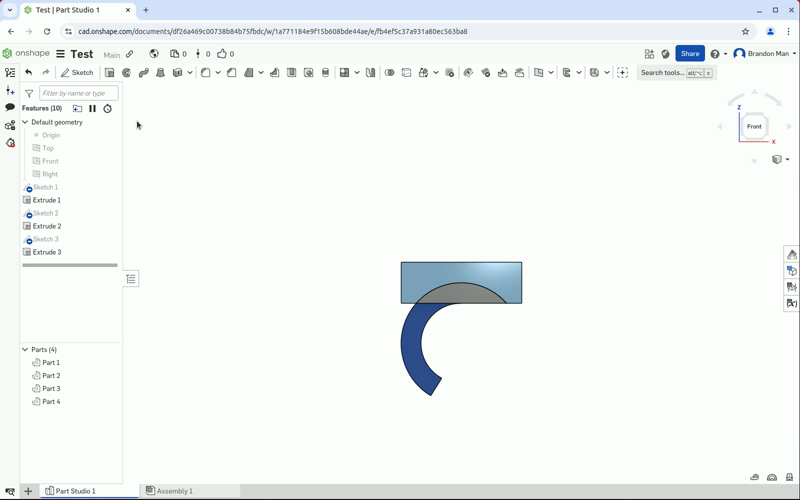
key(shift+h)
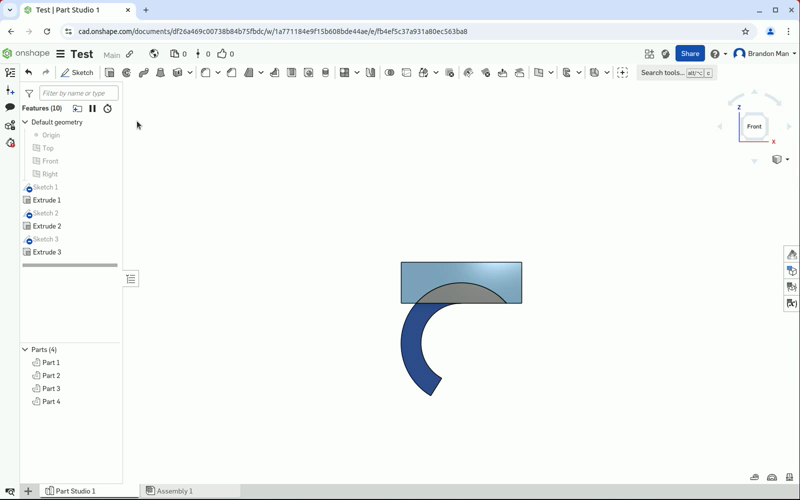
mouse_move(73, 189)
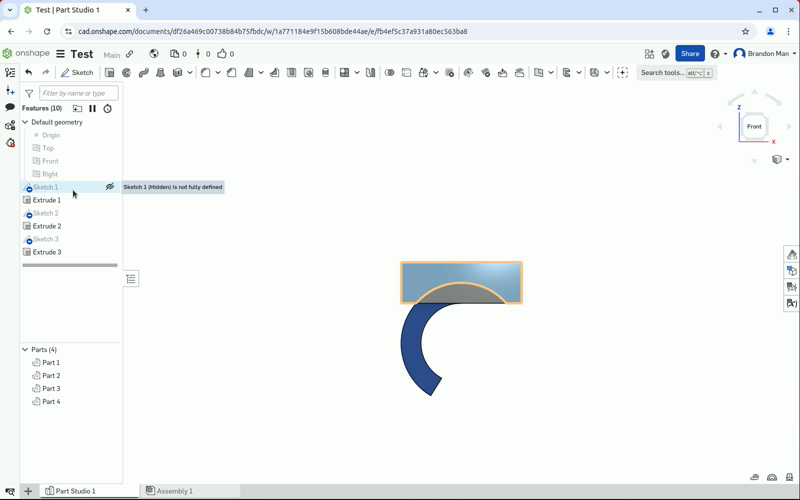
click(73, 189)
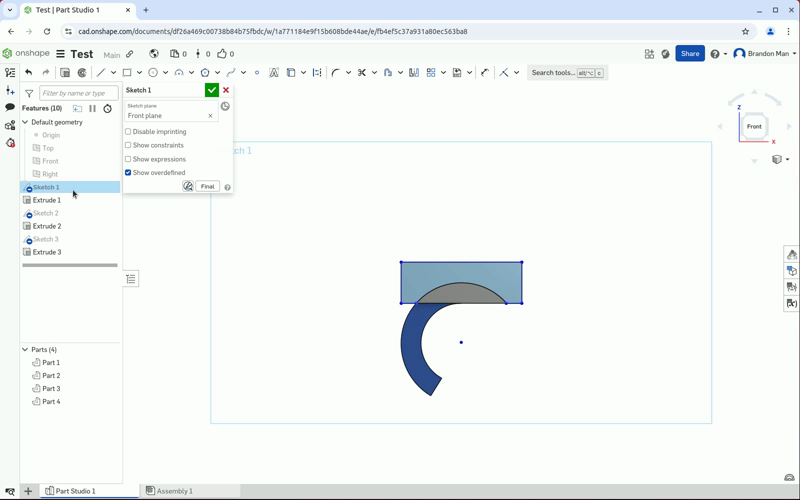
mouse_move(229, 92)
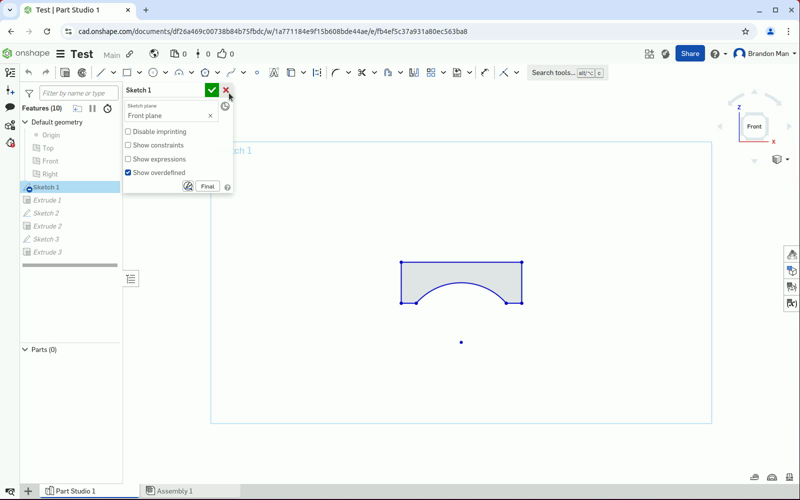
click(229, 92)
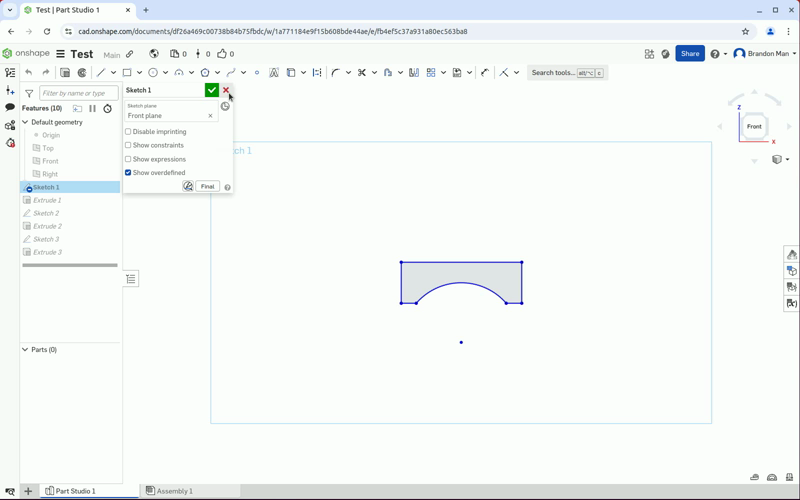
key(shift+s)
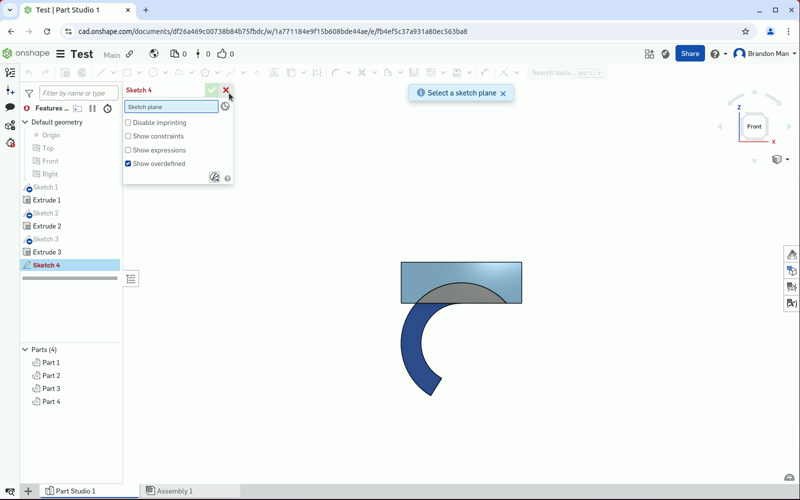
mouse_move(73, 163)
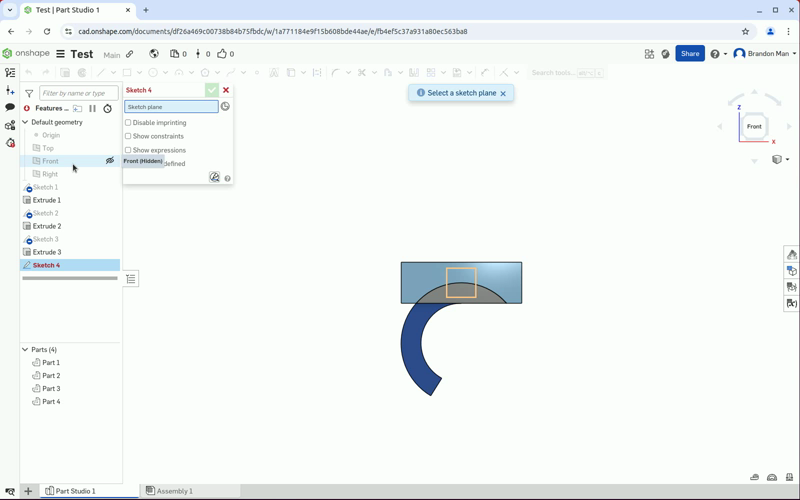
click(73, 163)
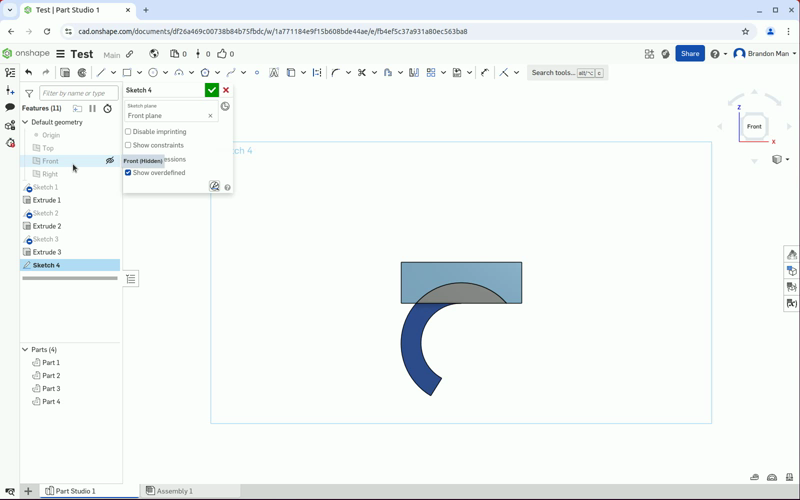
mouse_move(73, 352)
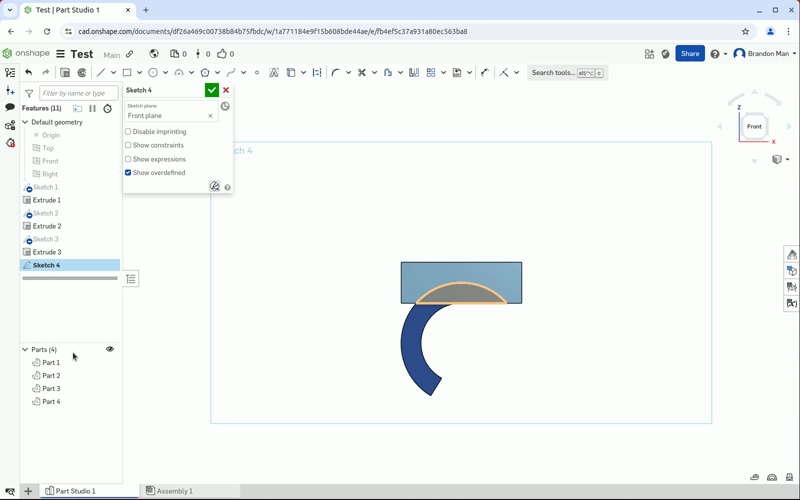
key(y)
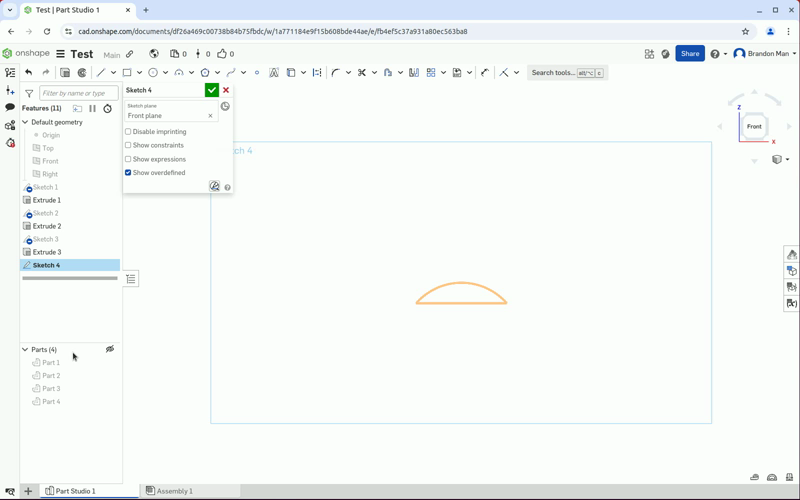
key(a)
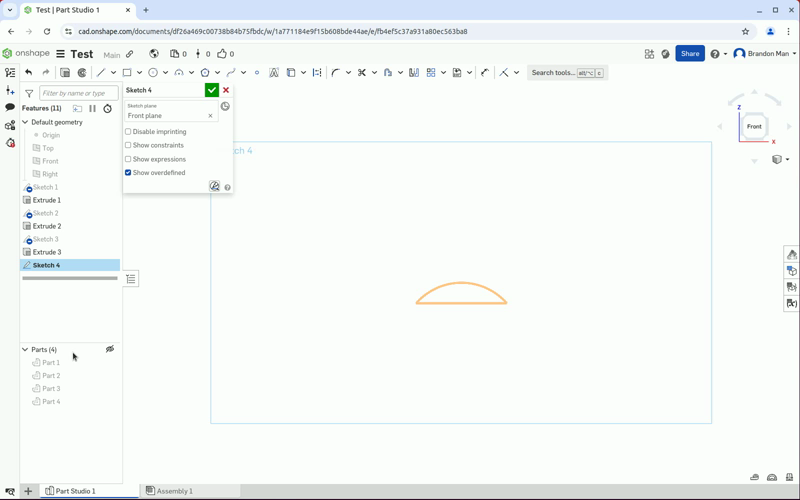
key_down(shift)
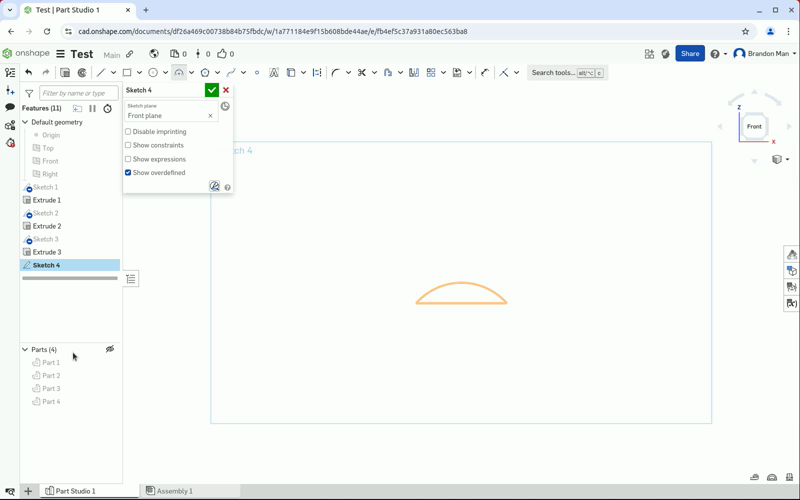
mouse_move(460, 303)
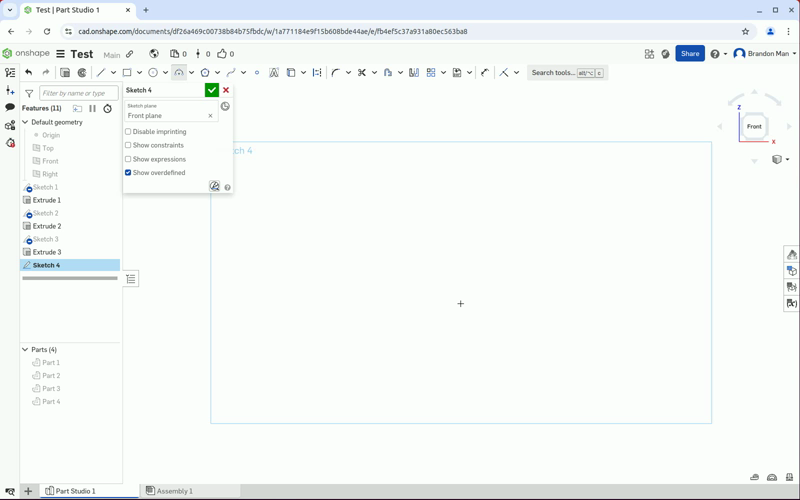
click(460, 303)
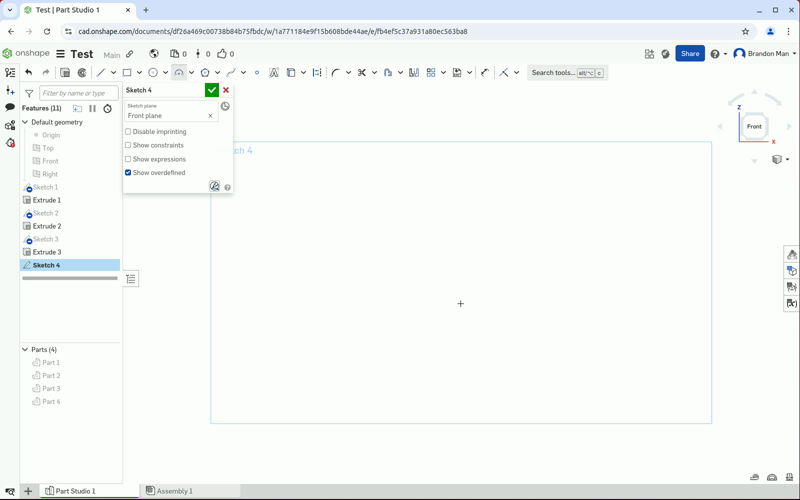
key_up(shift)
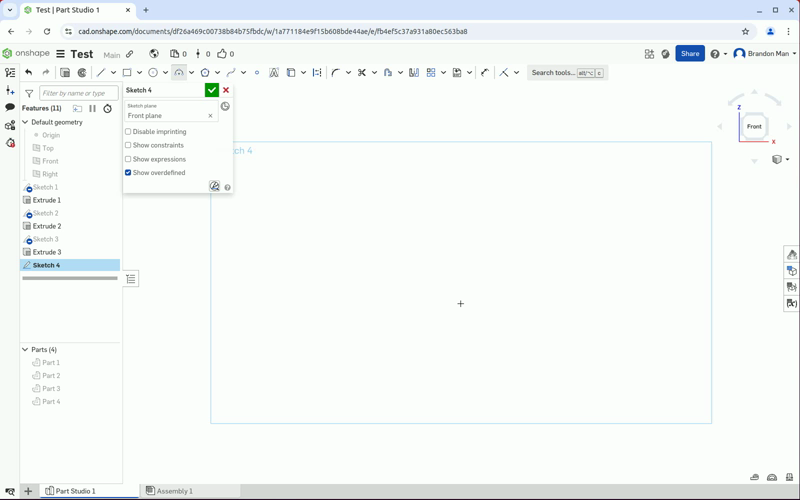
key_down(shift)
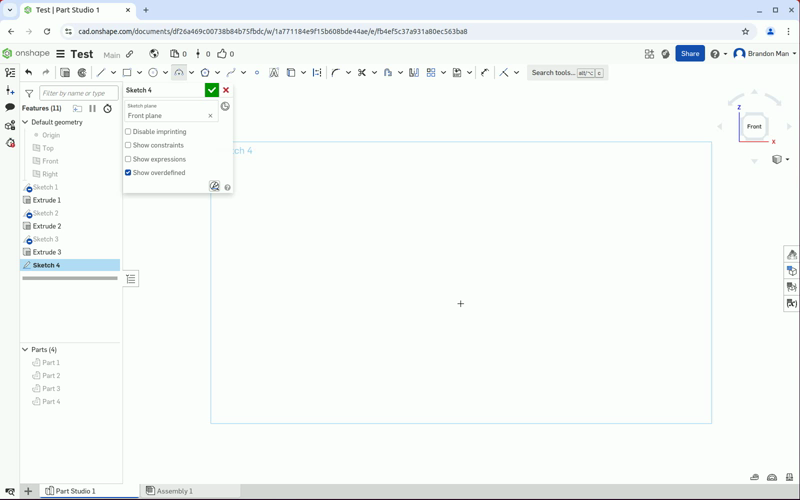
mouse_move(481, 378)
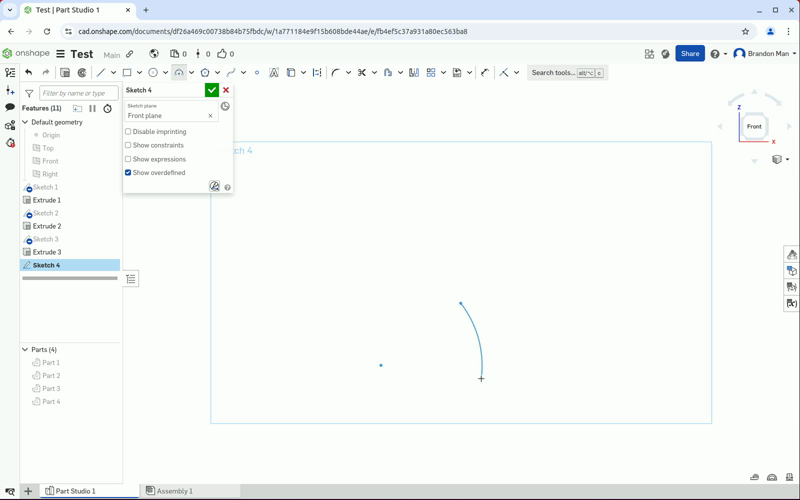
click(481, 378)
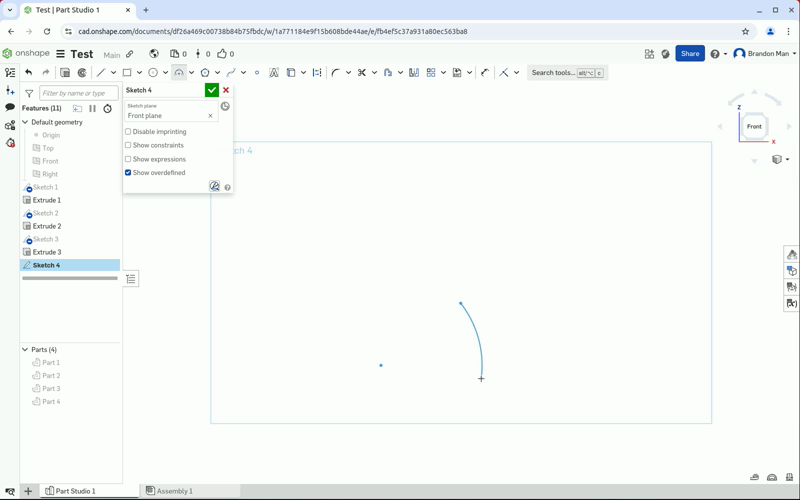
mouse_move(500, 332)
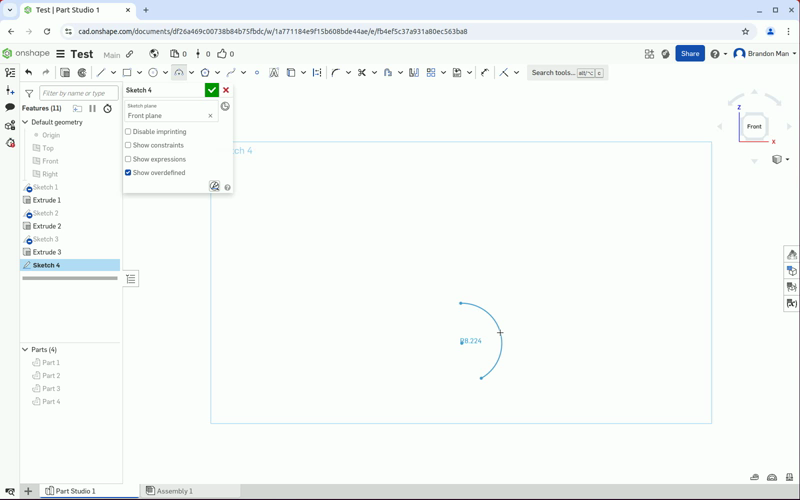
click(500, 332)
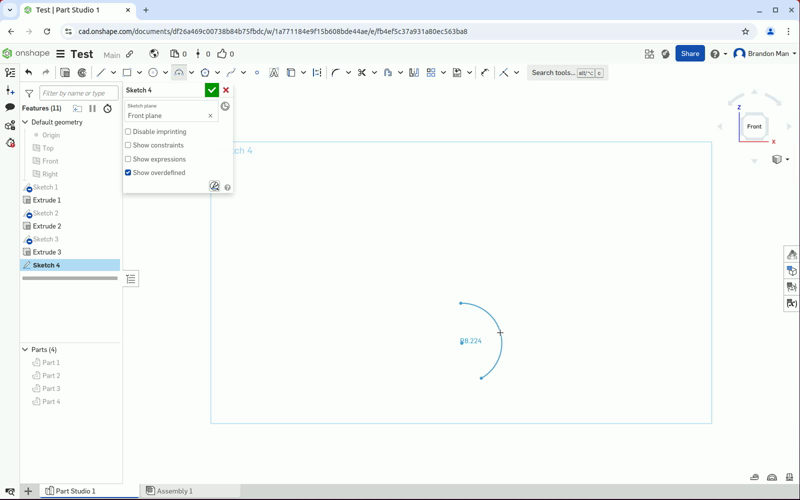
key_up(shift)
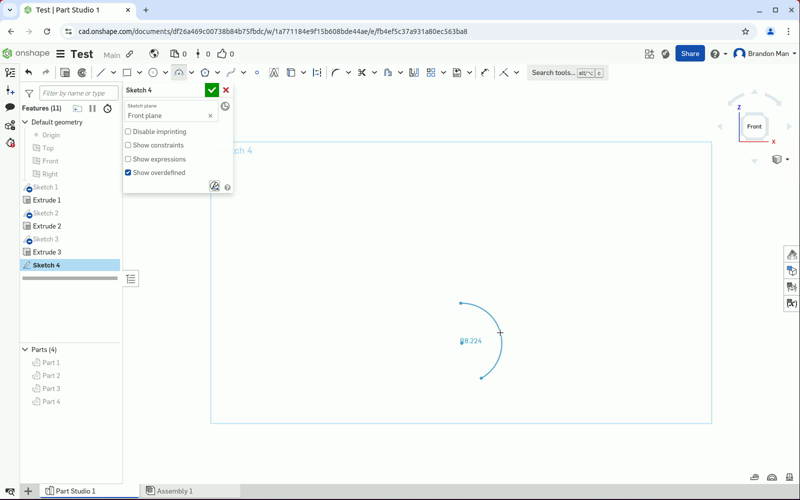
key(esc)
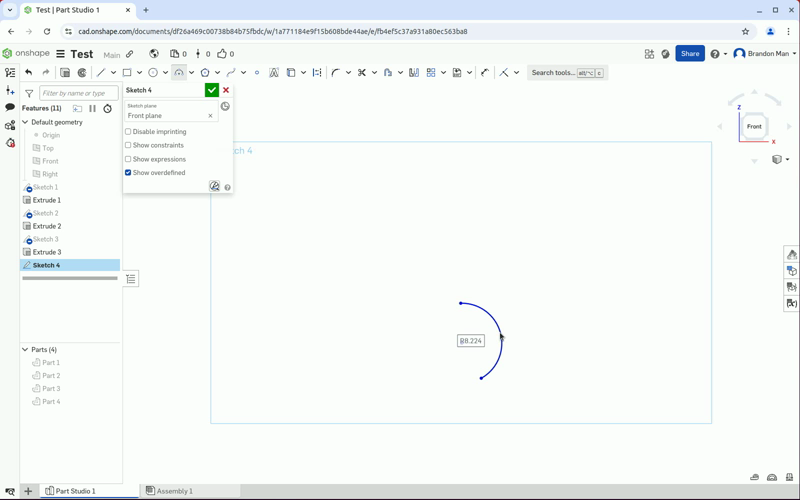
key(l)
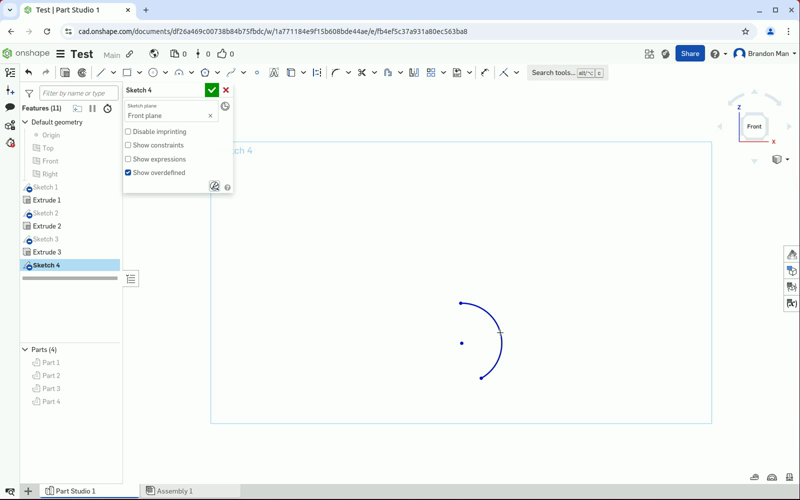
mouse_move(481, 378)
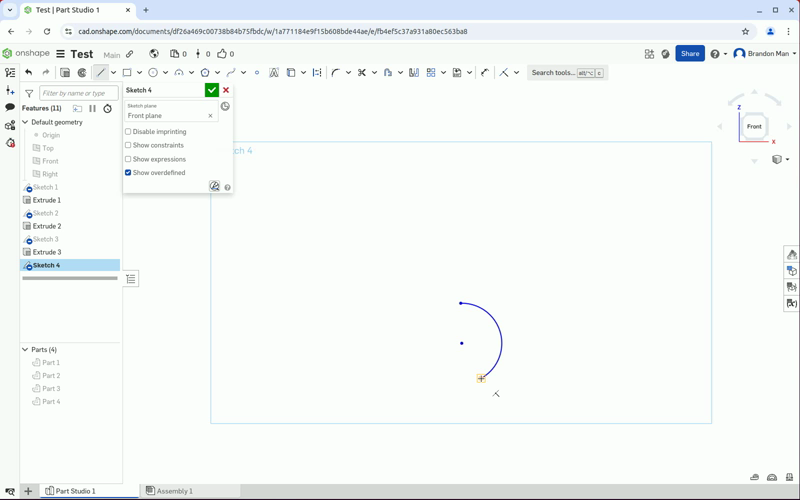
click(481, 378)
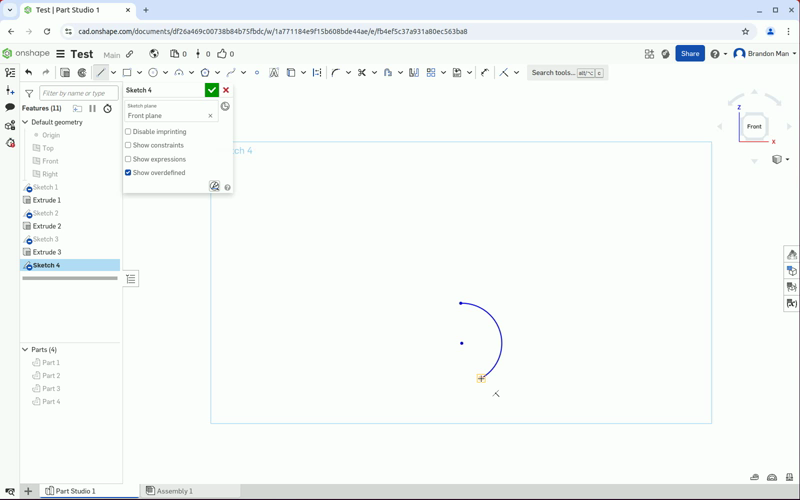
key_down(shift)
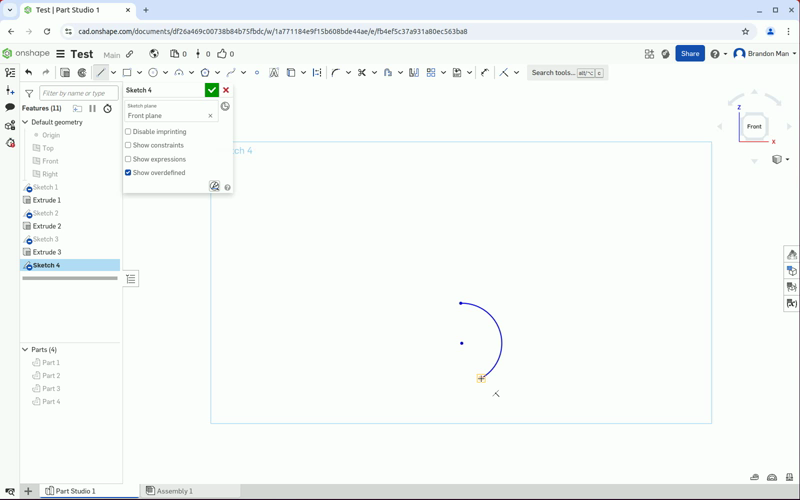
mouse_move(511, 378)
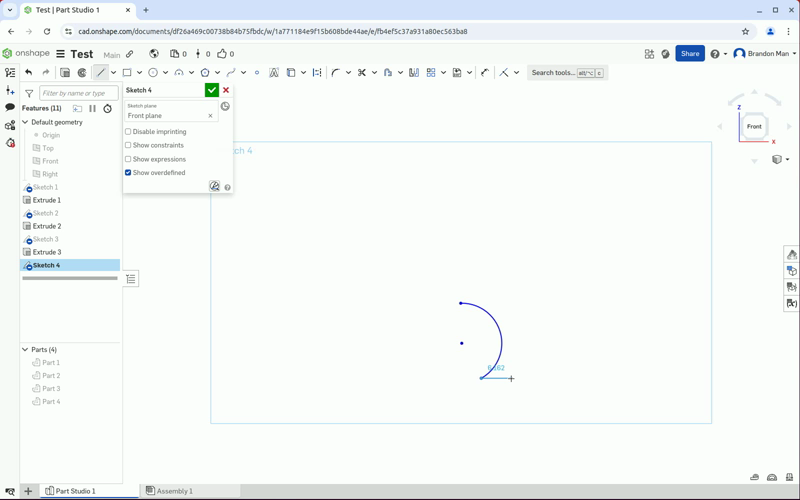
mouse_move(491, 395)
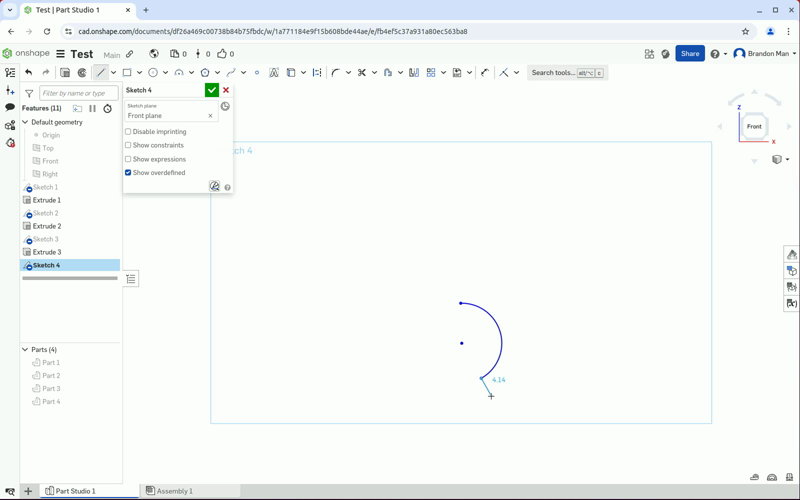
click(491, 395)
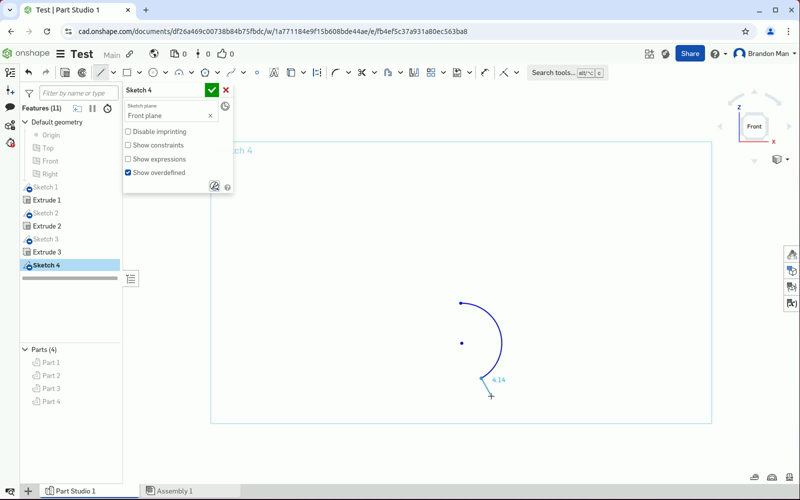
key_up(shift)
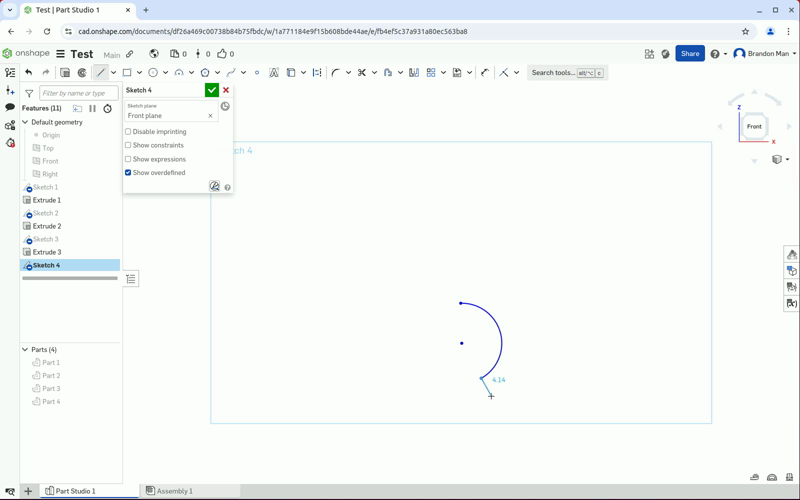
key(esc)
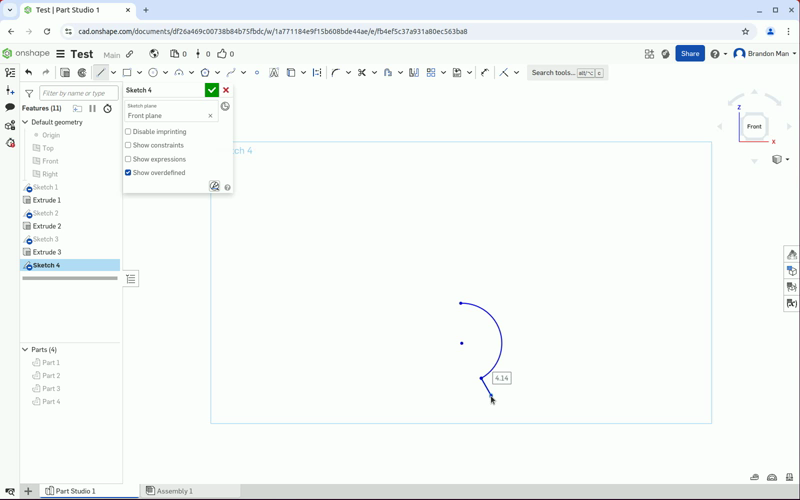
key(a)
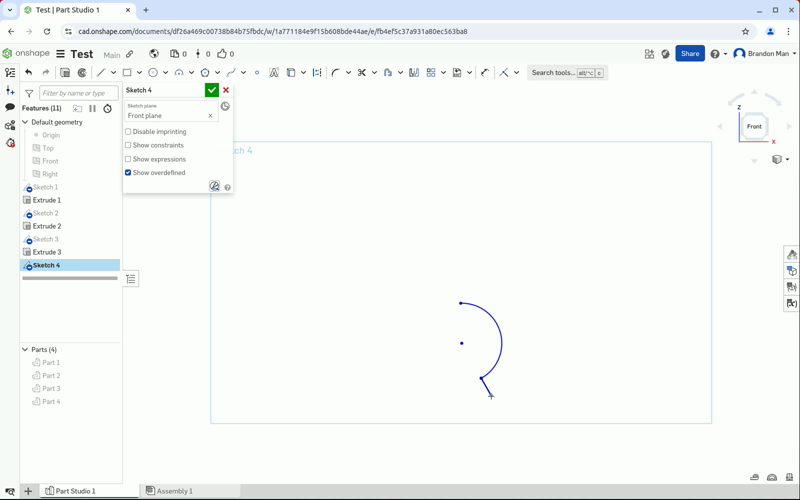
mouse_move(491, 395)
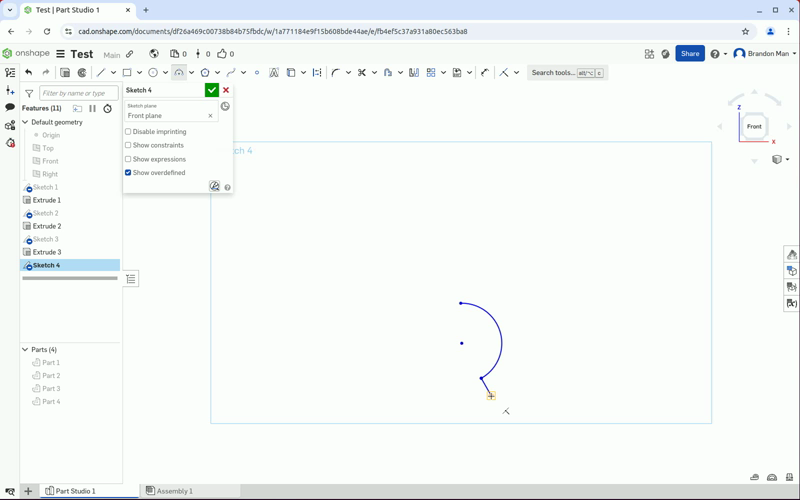
click(491, 395)
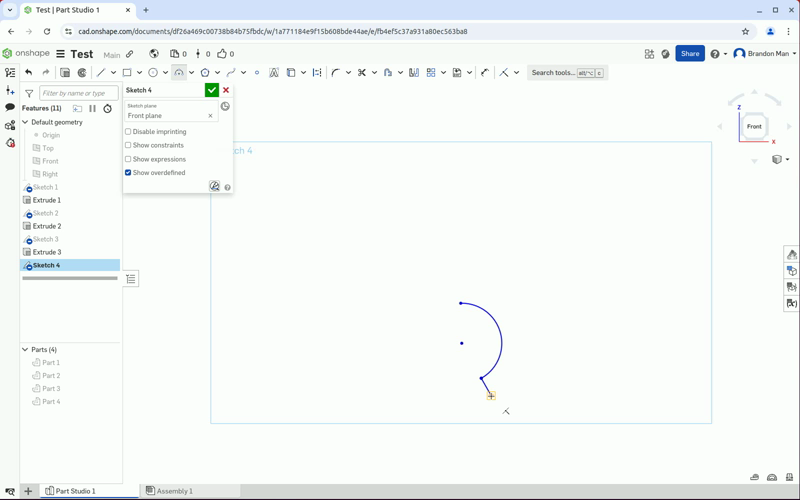
key_down(shift)
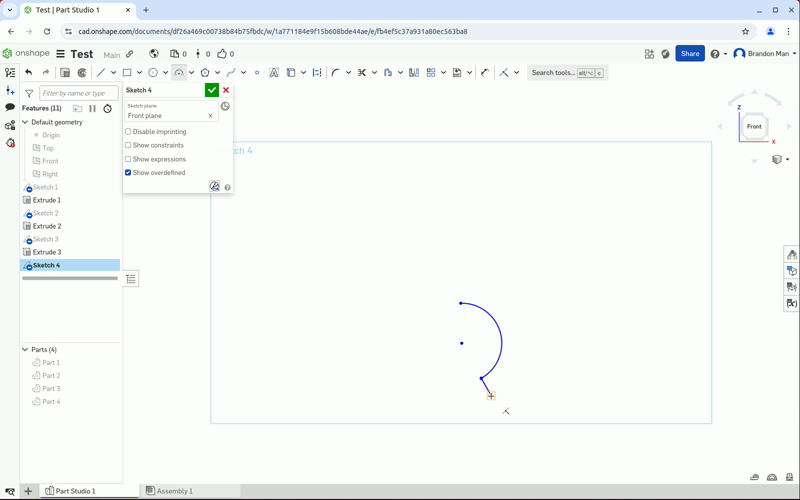
mouse_move(505, 303)
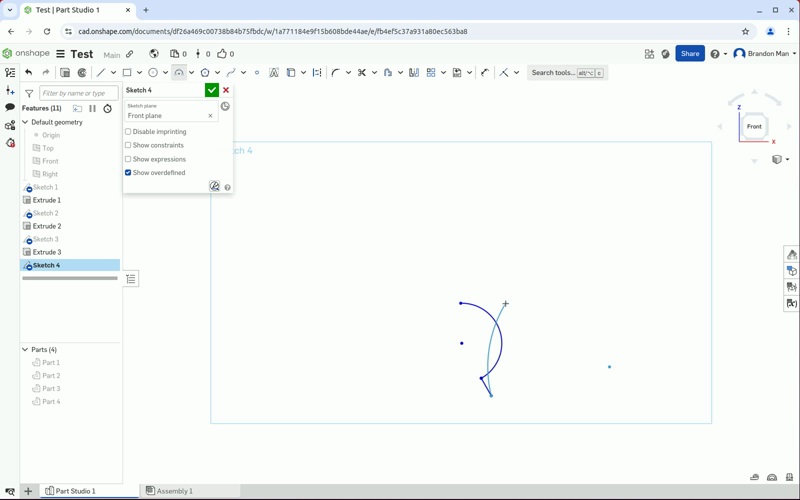
click(505, 303)
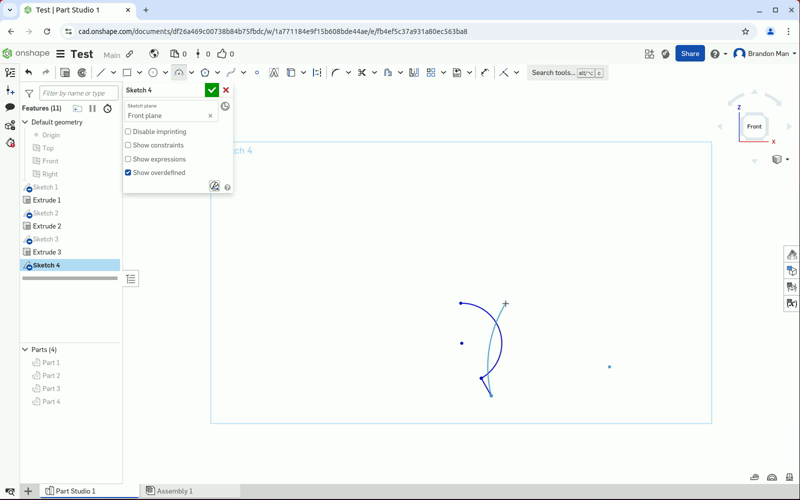
mouse_move(520, 352)
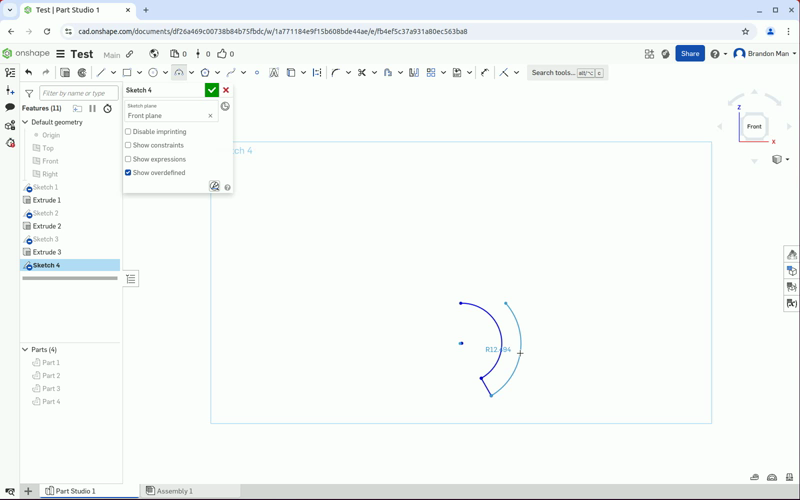
click(520, 352)
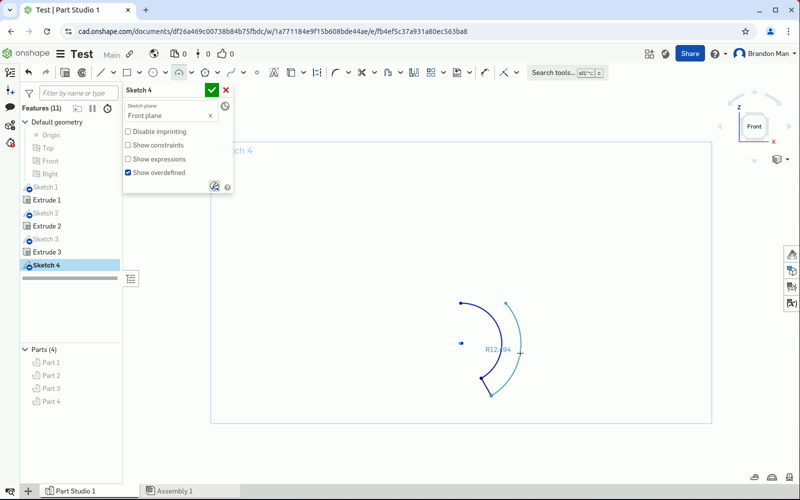
key_up(shift)
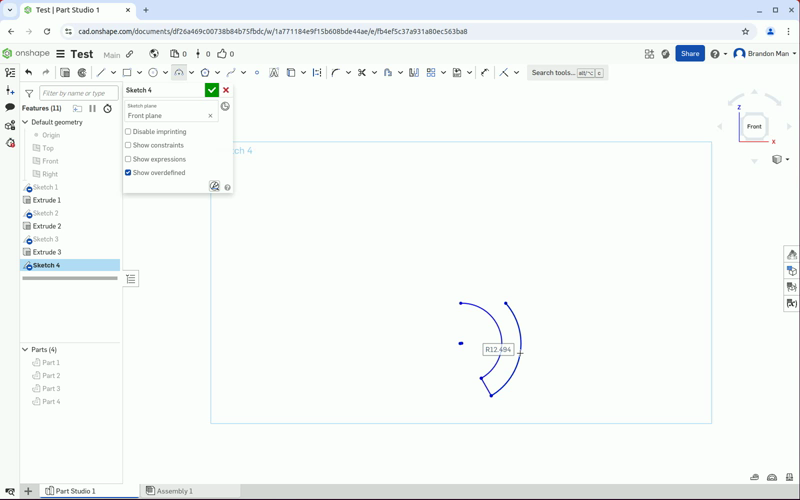
key(esc)
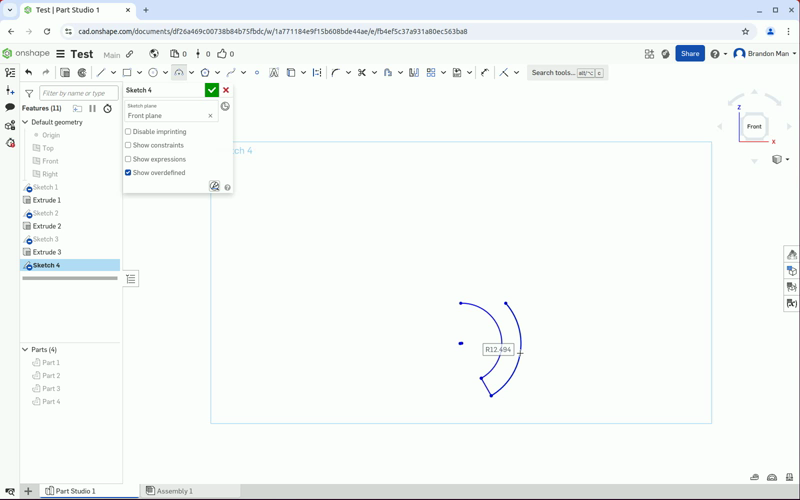
key(l)
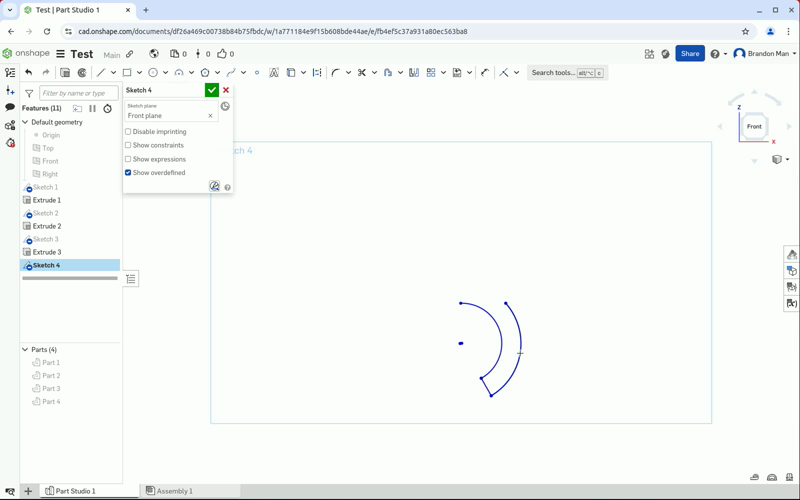
mouse_move(505, 303)
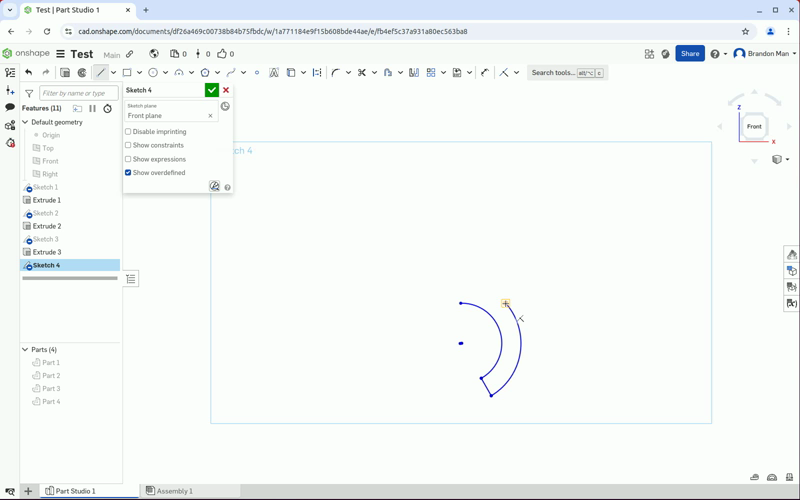
click(505, 303)
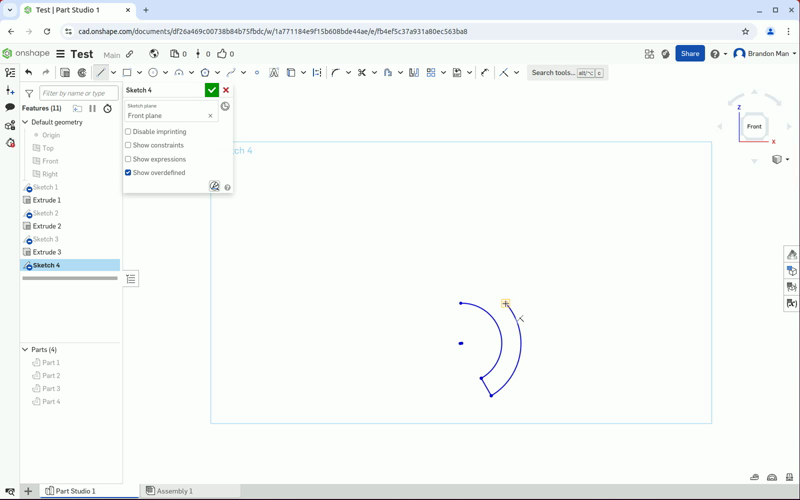
mouse_move(535, 303)
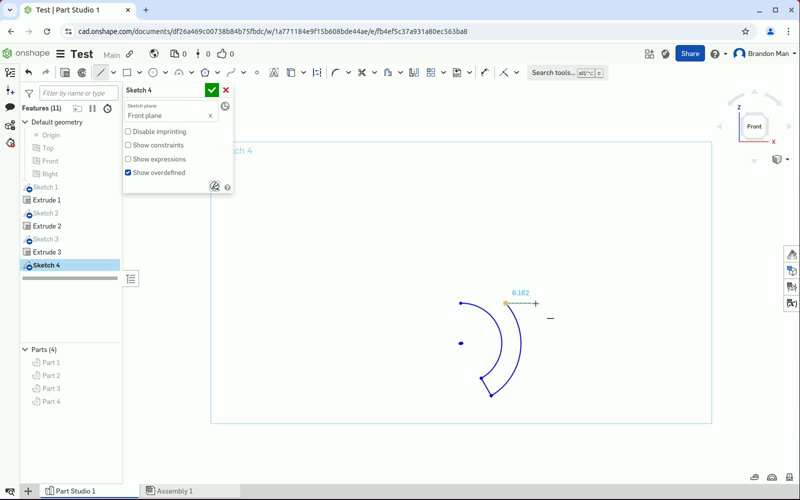
key_down(shift)
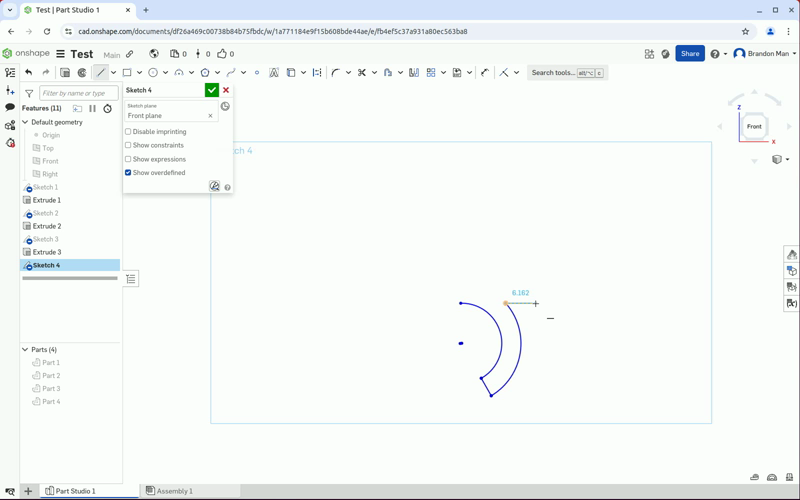
mouse_move(460, 303)
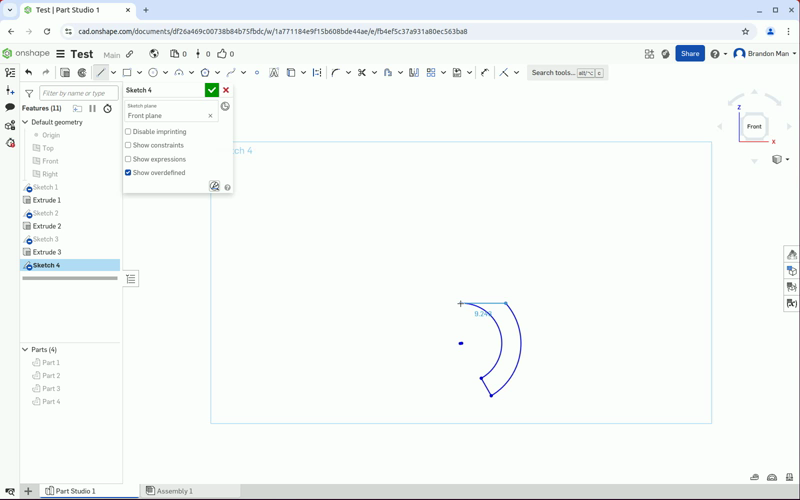
key_up(shift)
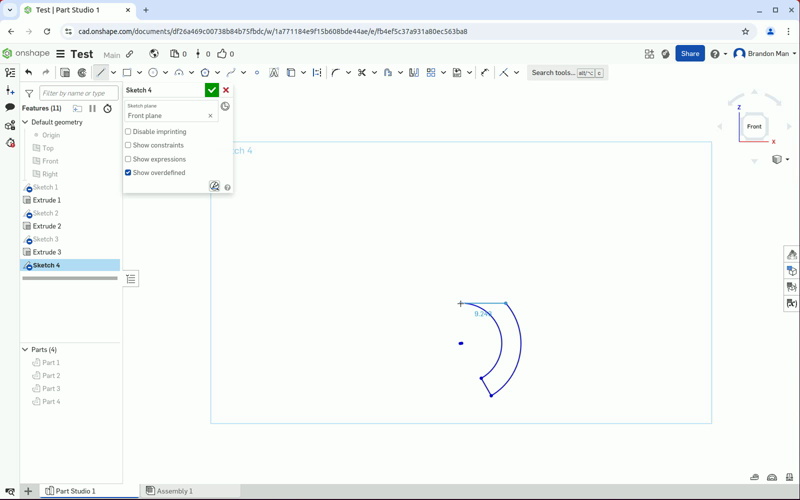
click(460, 303)
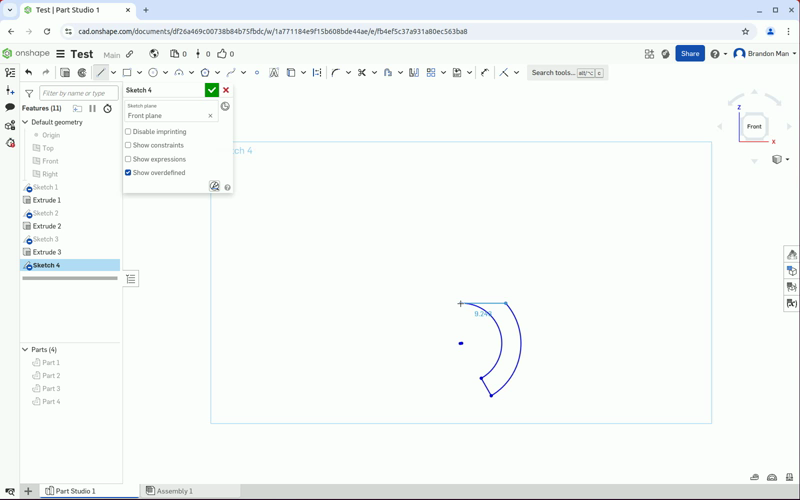
key(esc)
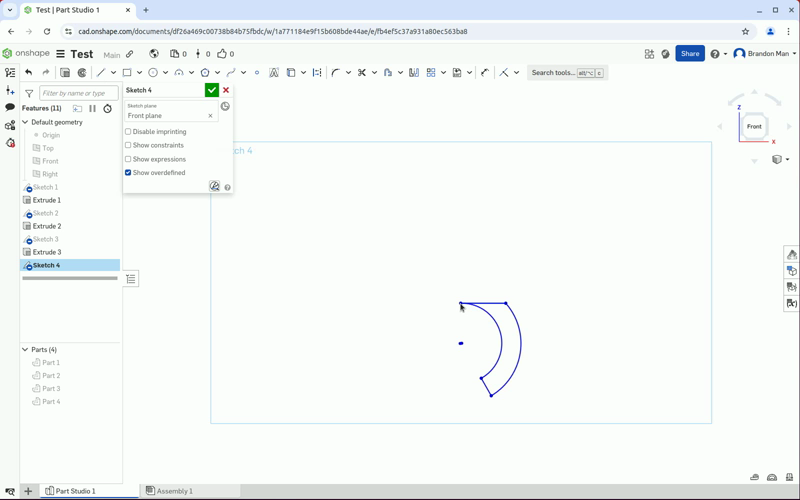
mouse_move(495, 386)
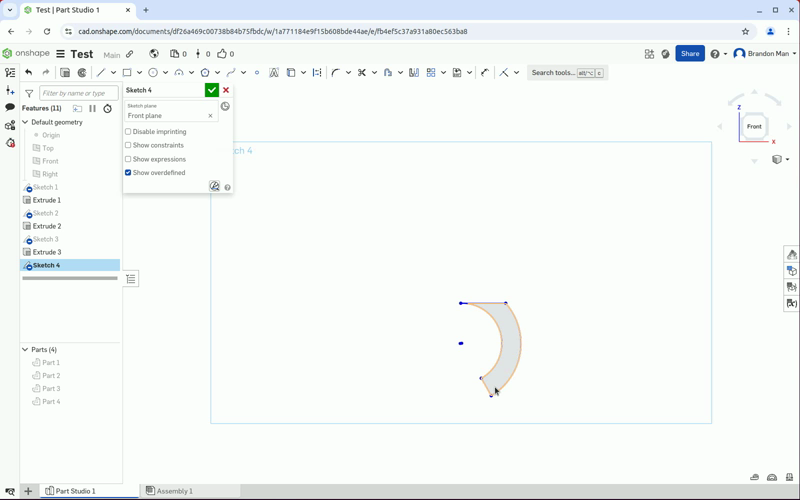
click(495, 386)
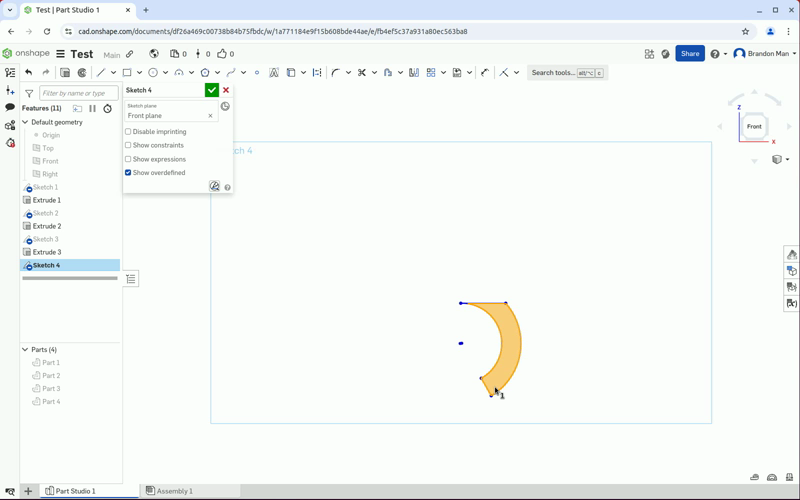
mouse_move(73, 352)
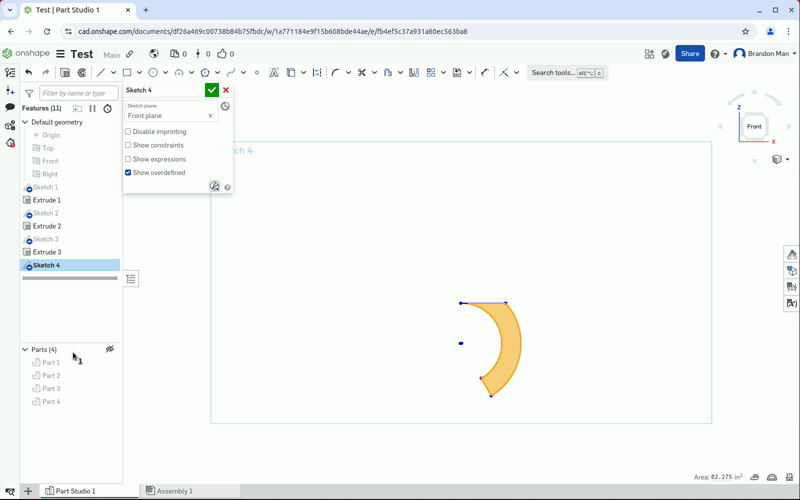
key(shift+y)
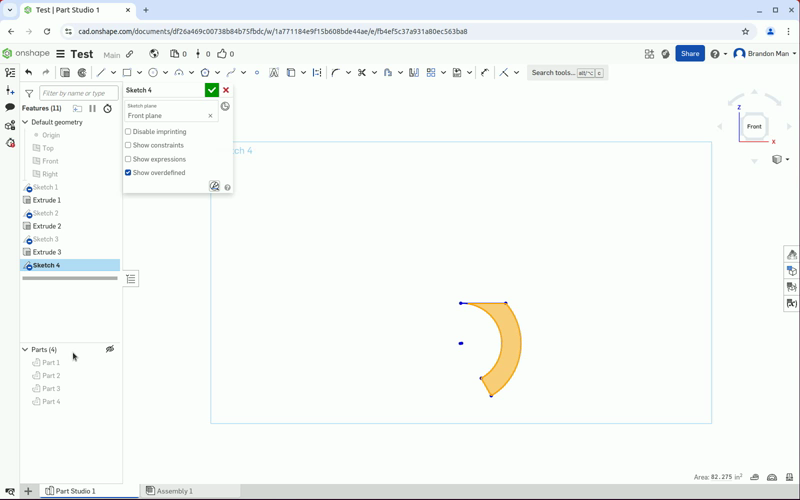
key(shift+e)
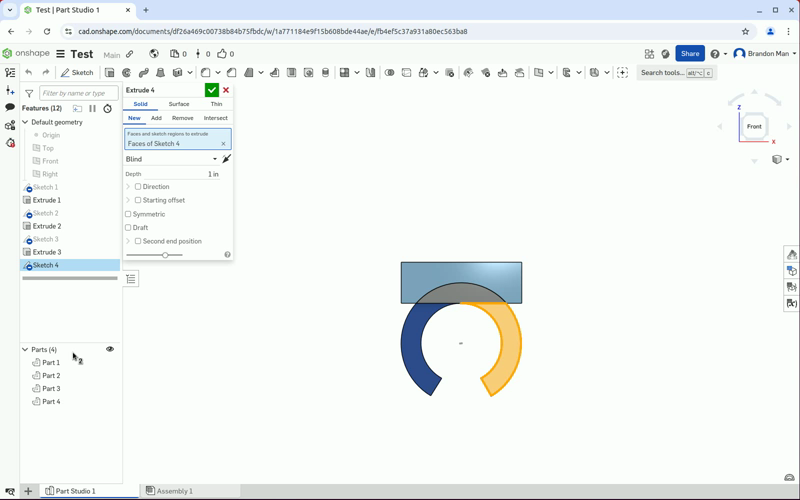
mouse_move(143, 106)
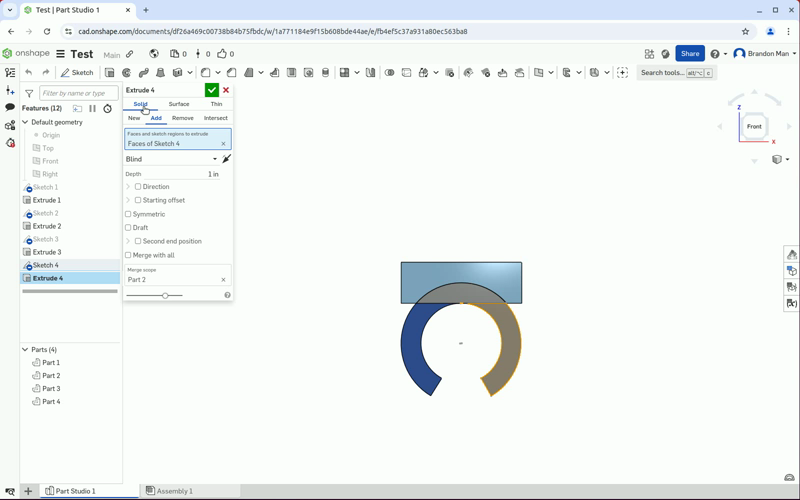
click(143, 106)
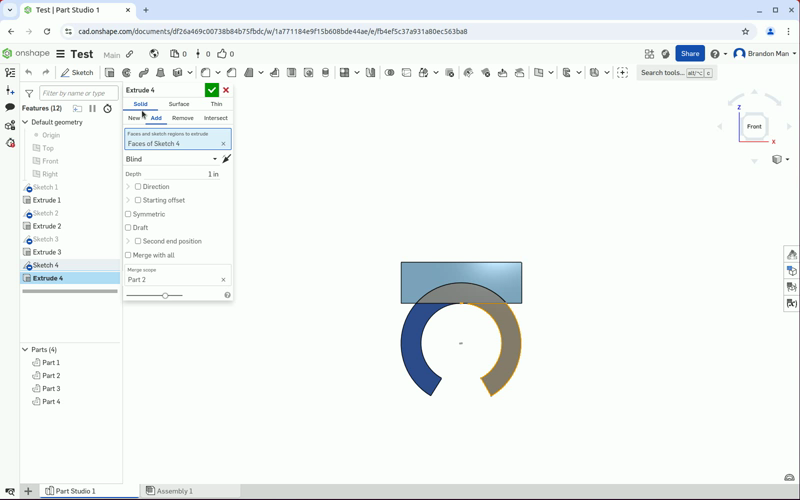
mouse_move(137, 120)
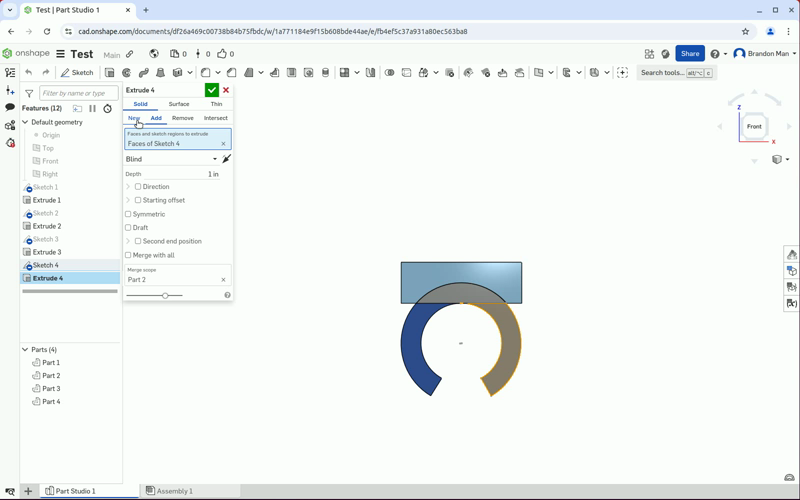
click(137, 120)
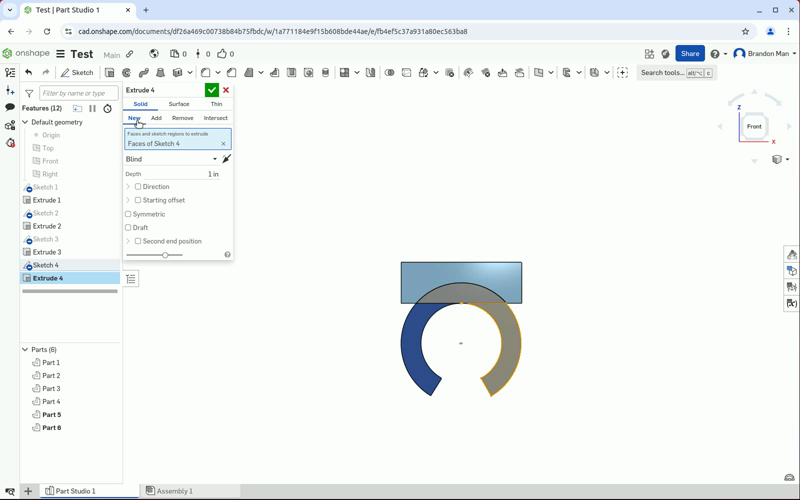
key(tab, 4)
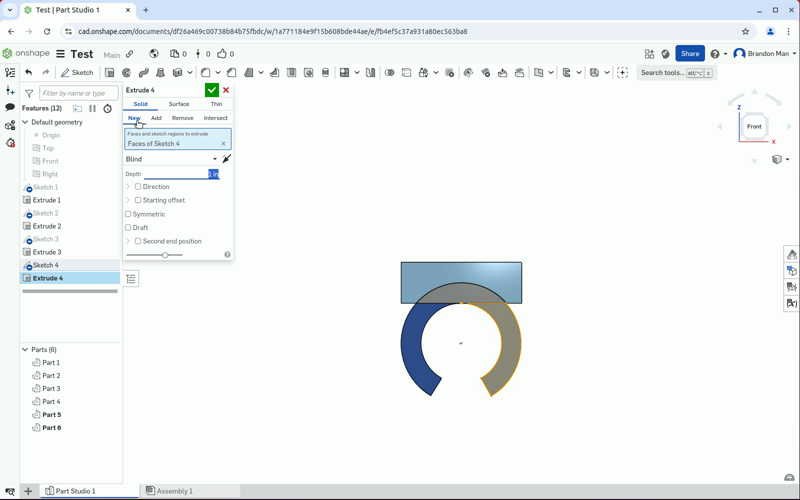
text(16.609)
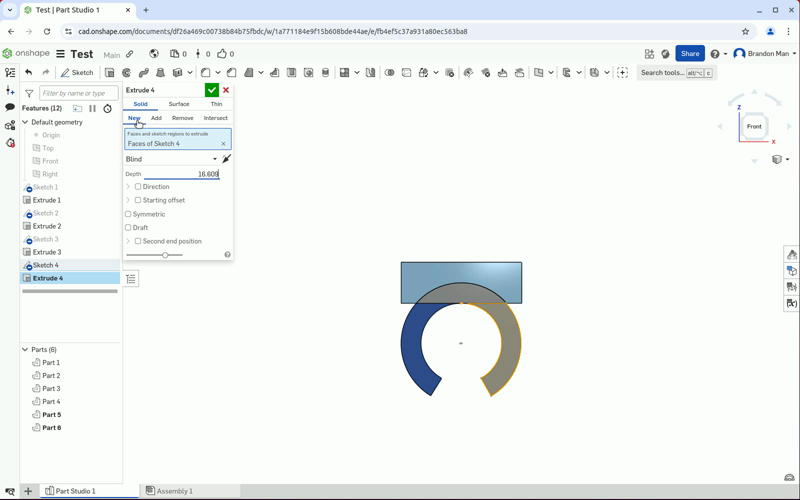
key(tab, 3)
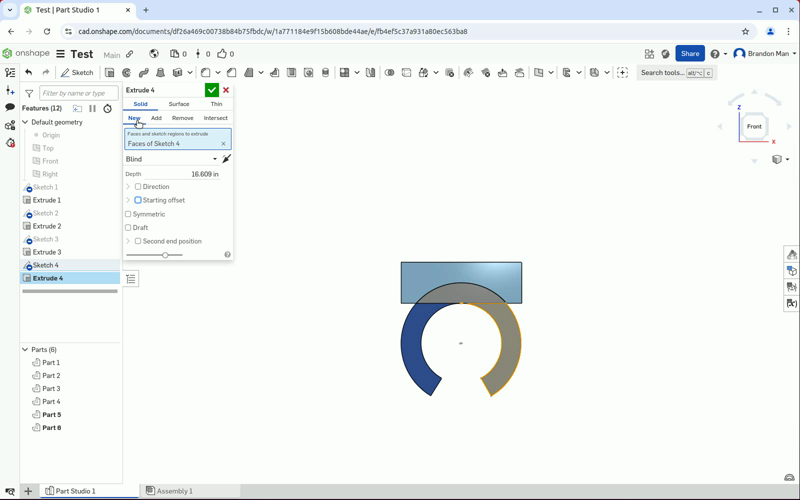
key(tab, 2)
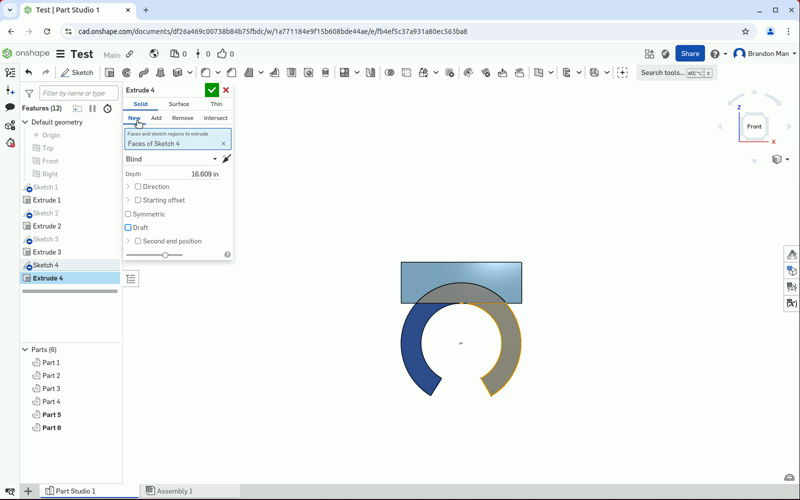
key(space)
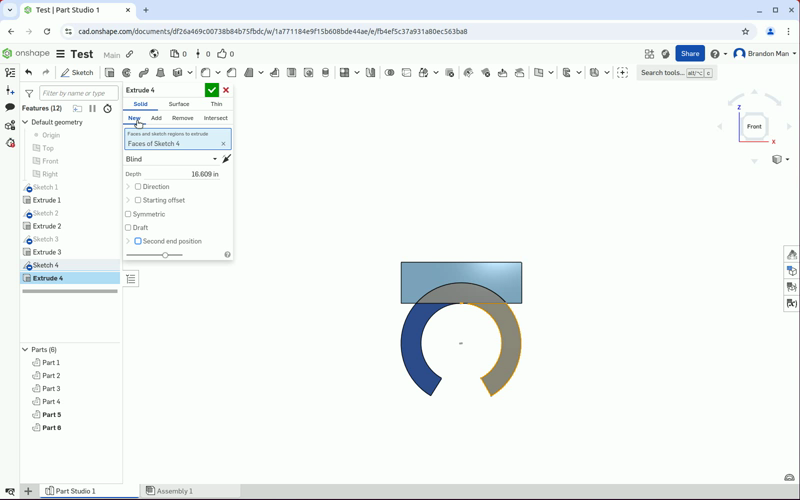
key(tab, 3)
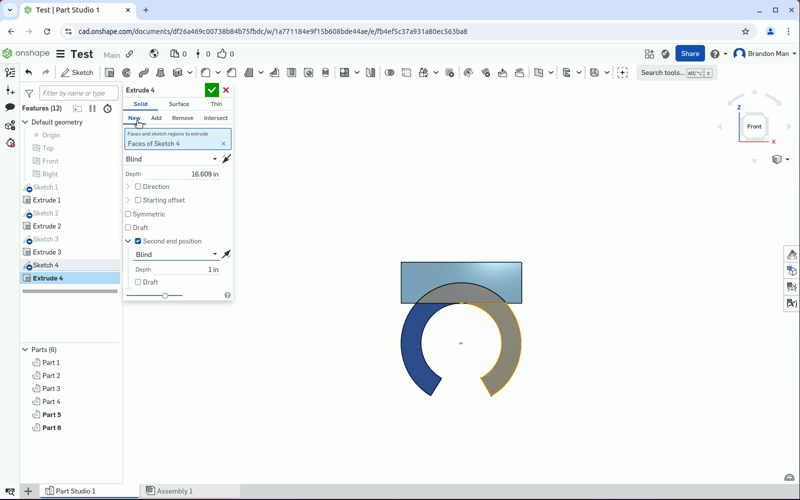
text(-12.276)
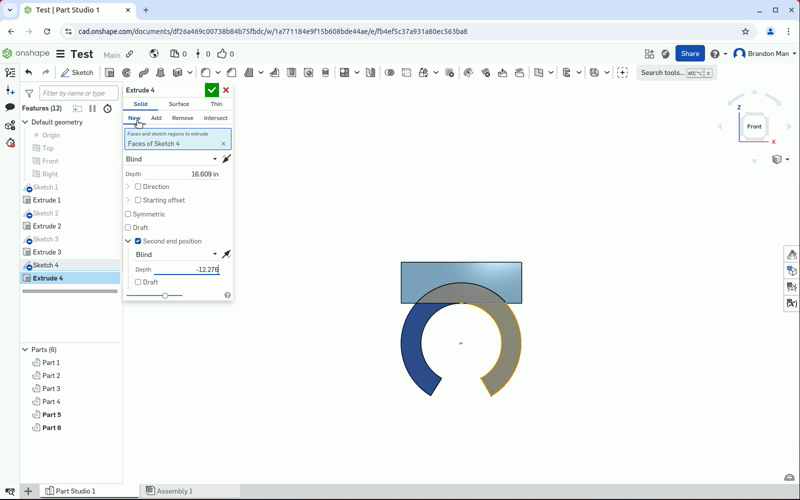
key(enter)
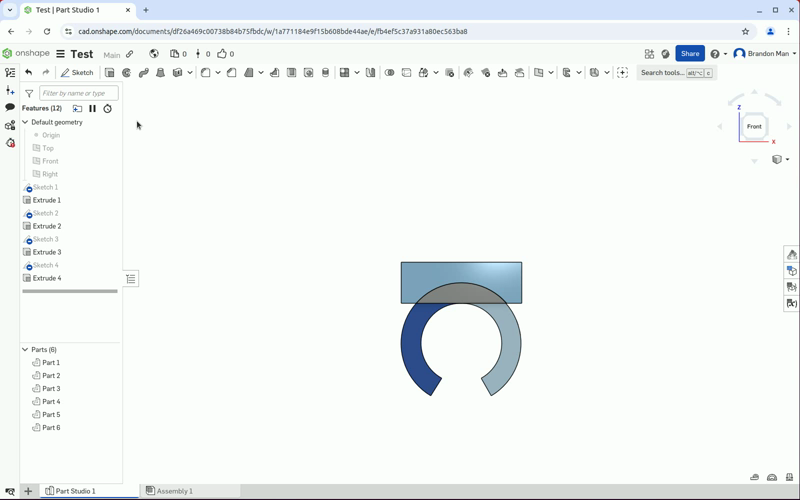
key(shift+h)
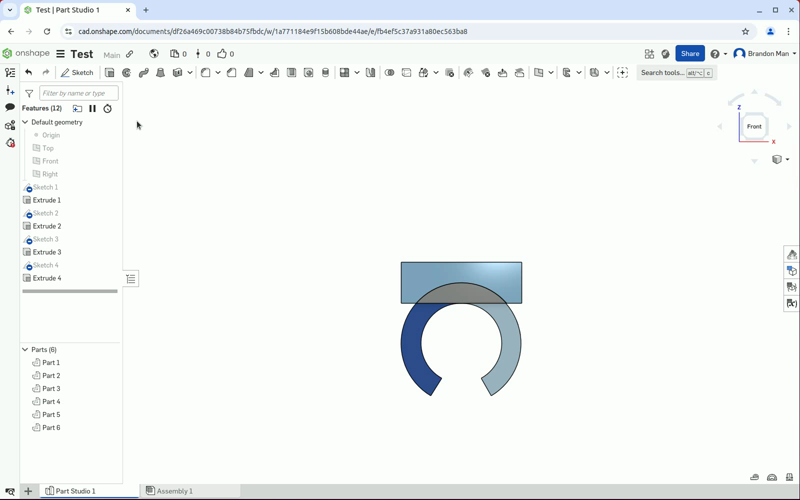
key(shift+h)
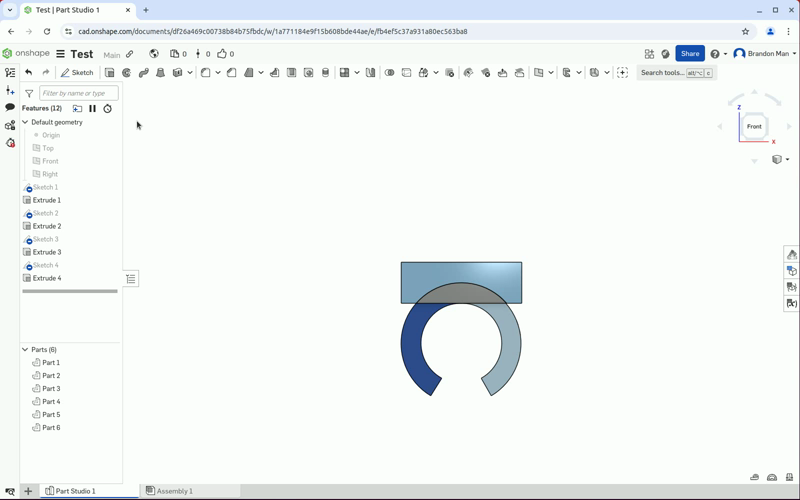
mouse_move(73, 189)
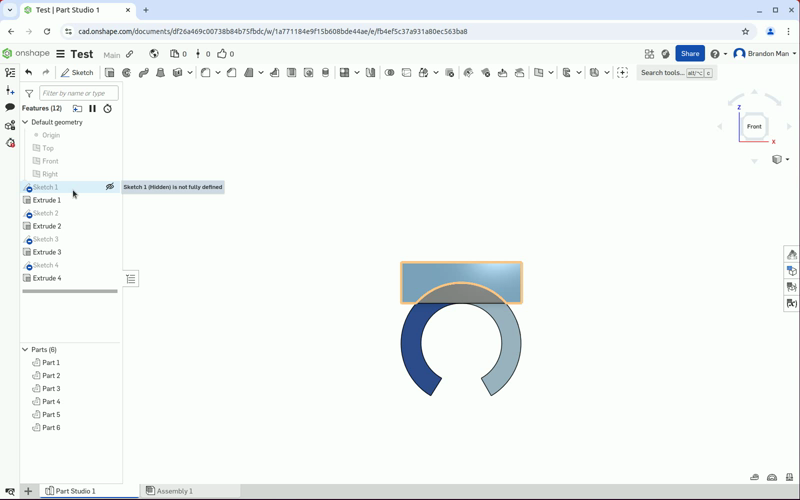
click(73, 189)
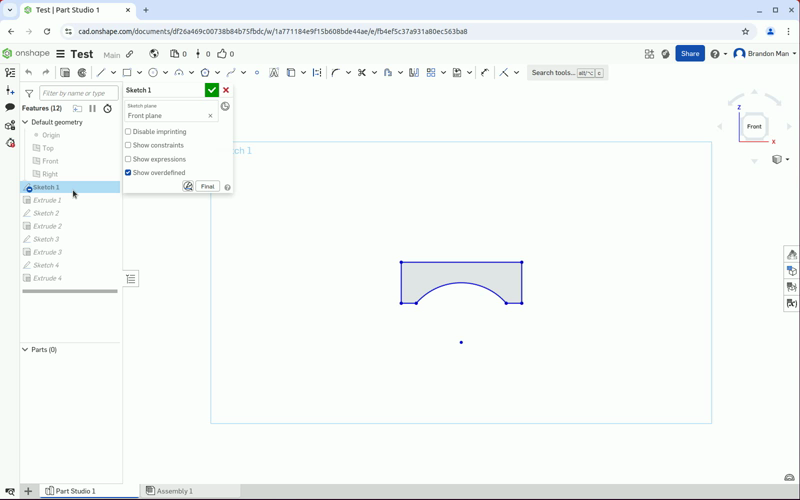
mouse_move(229, 92)
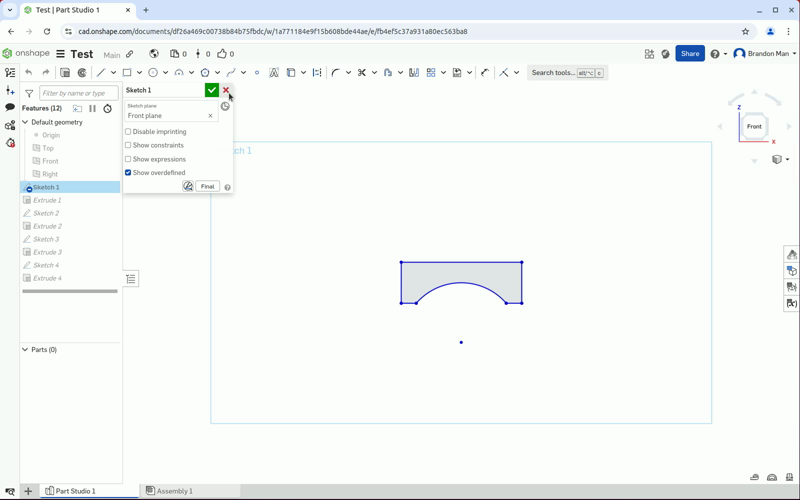
click(229, 92)
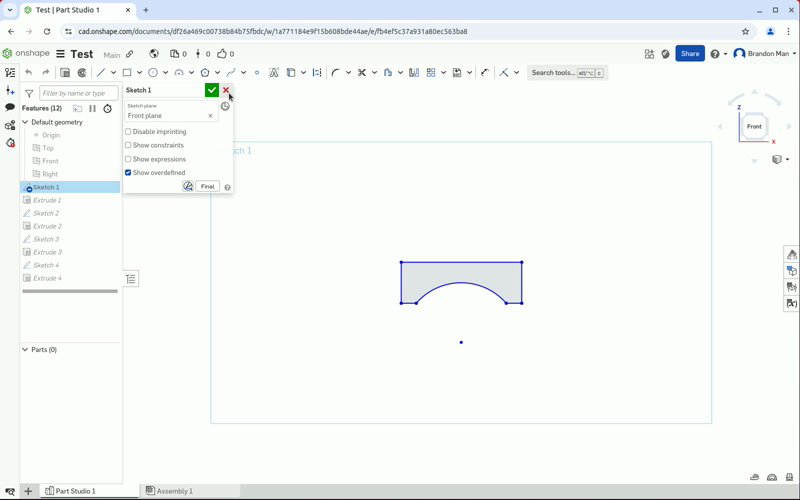
key(shift+s)
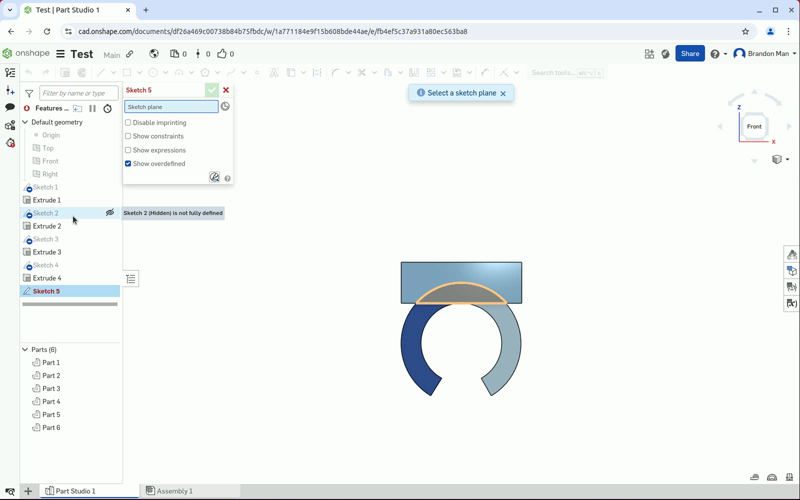
scroll(3)
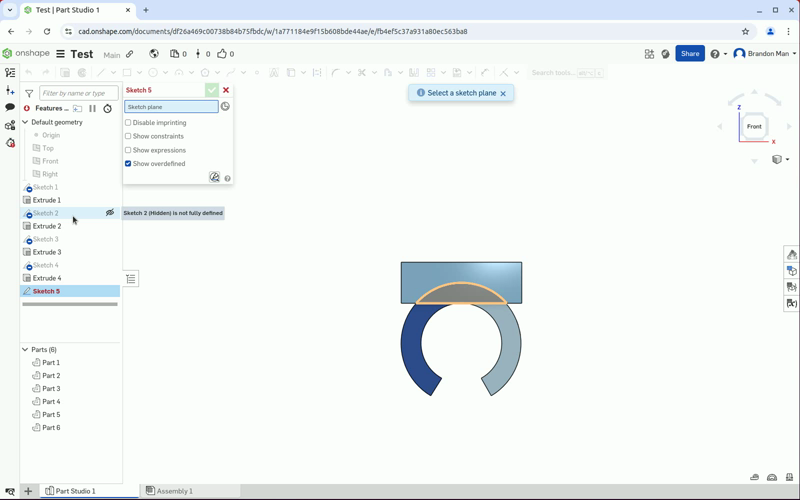
mouse_move(73, 163)
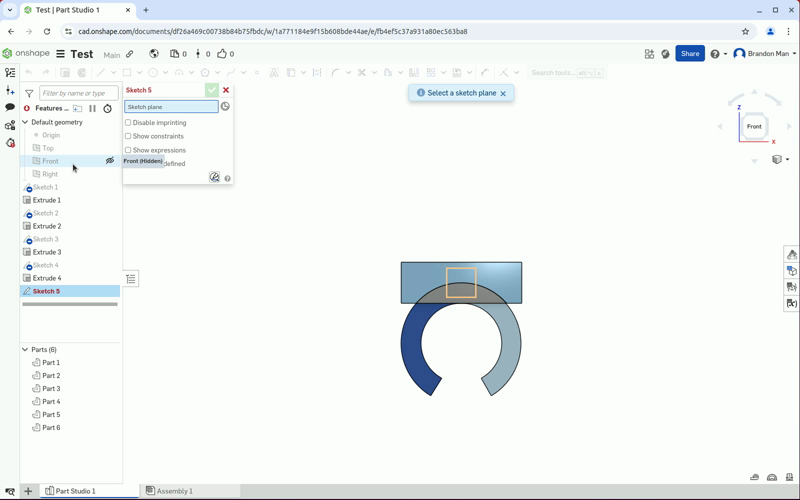
click(73, 163)
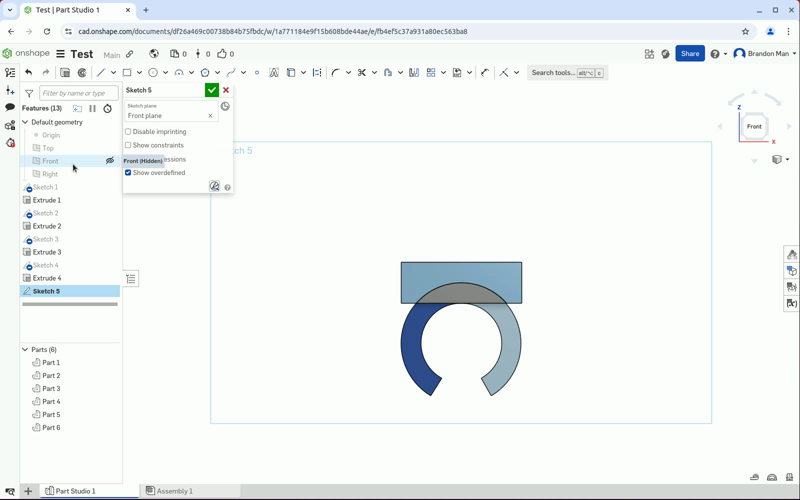
mouse_move(73, 352)
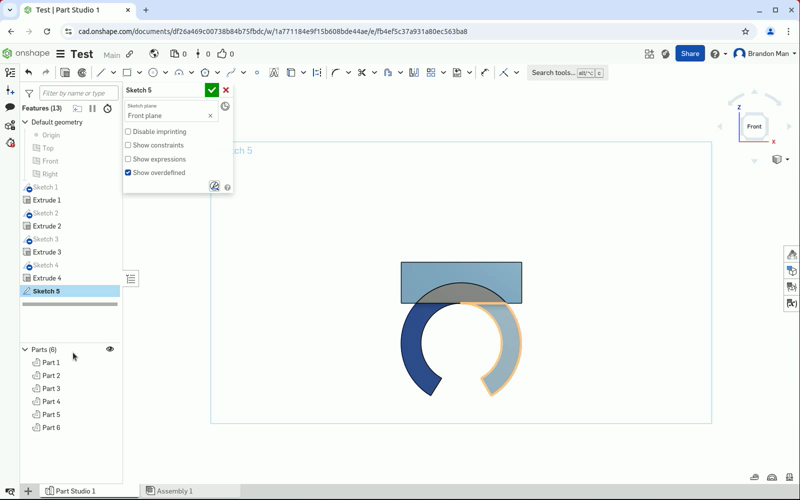
key(y)
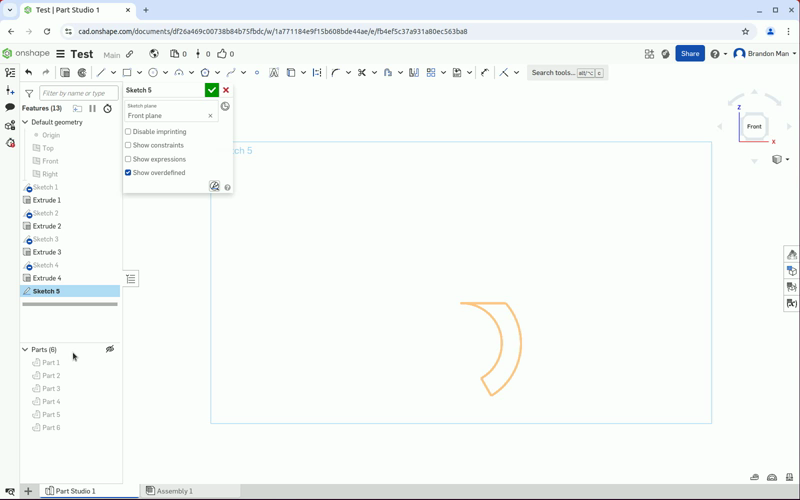
key(a)
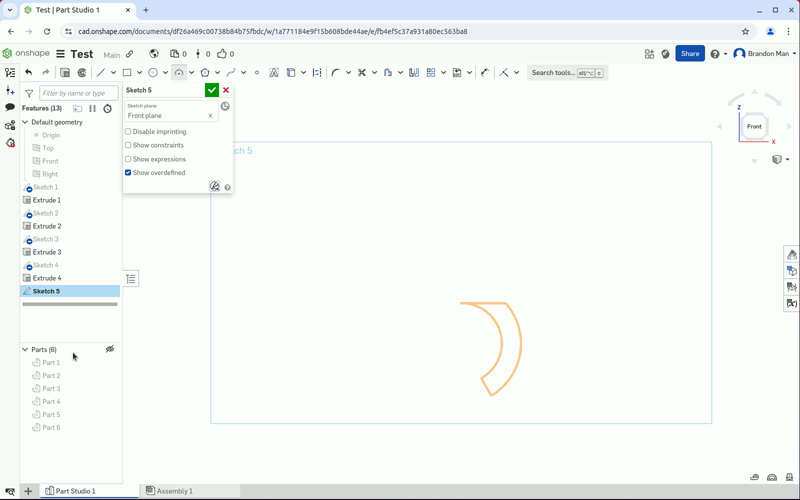
key_down(shift)
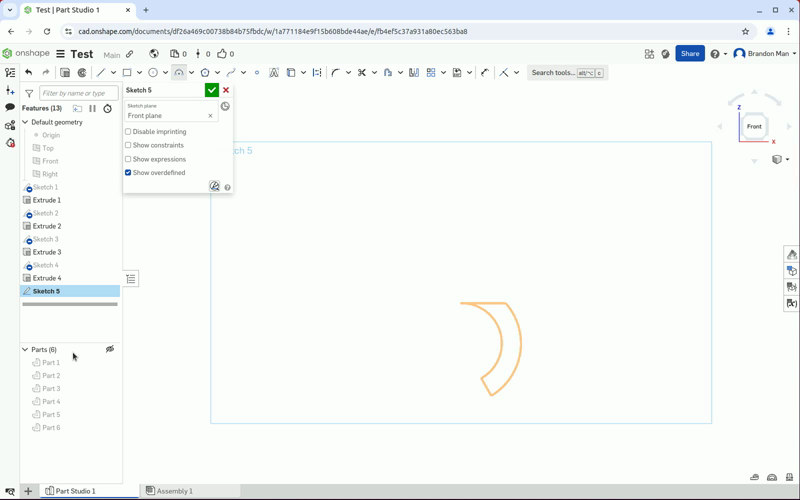
mouse_move(460, 303)
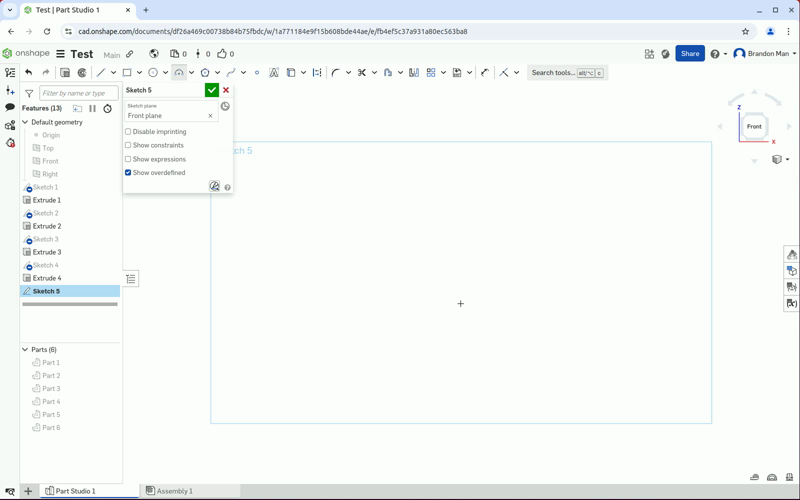
click(460, 303)
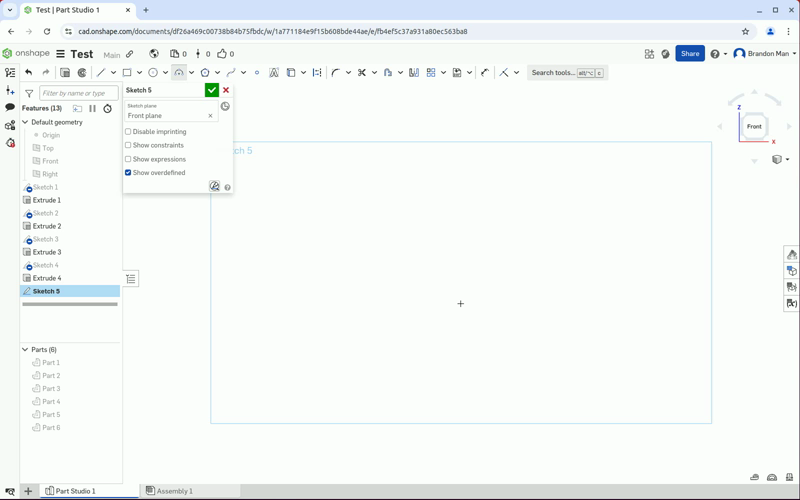
key_up(shift)
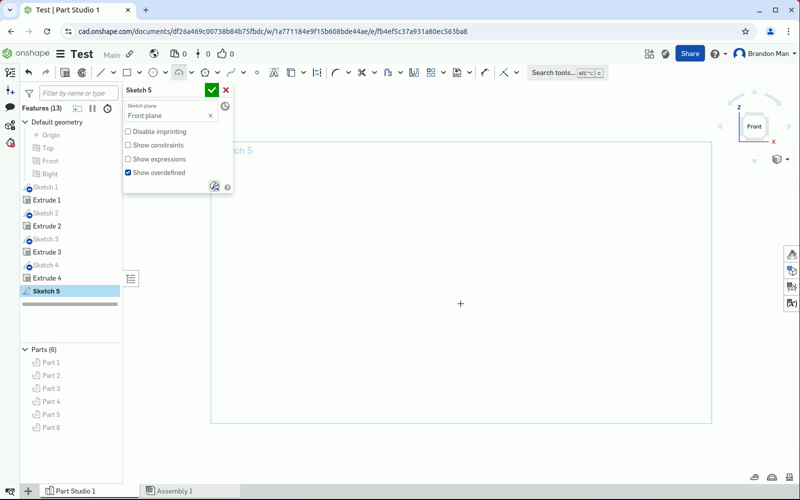
key_down(shift)
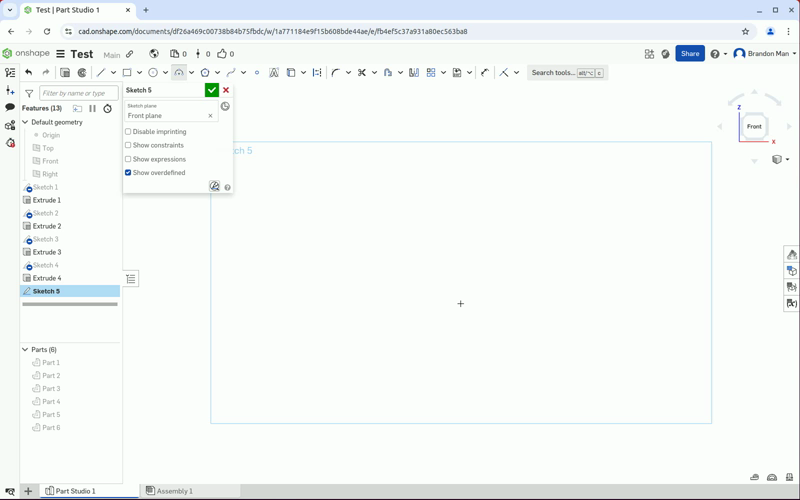
mouse_move(481, 378)
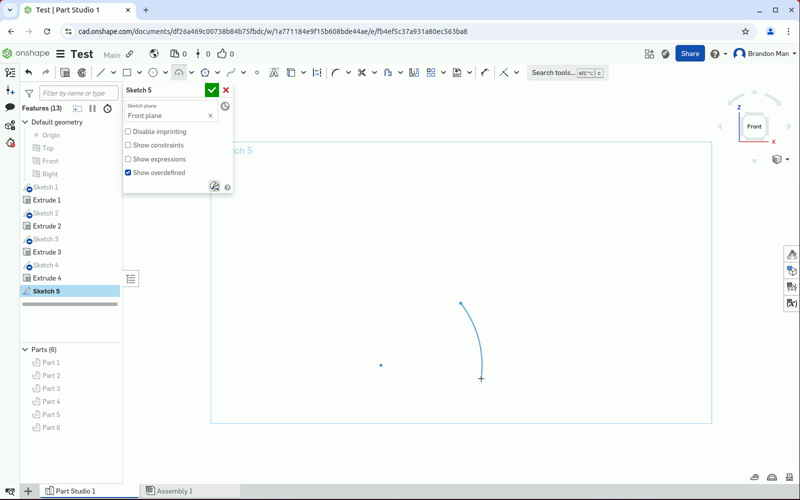
click(481, 378)
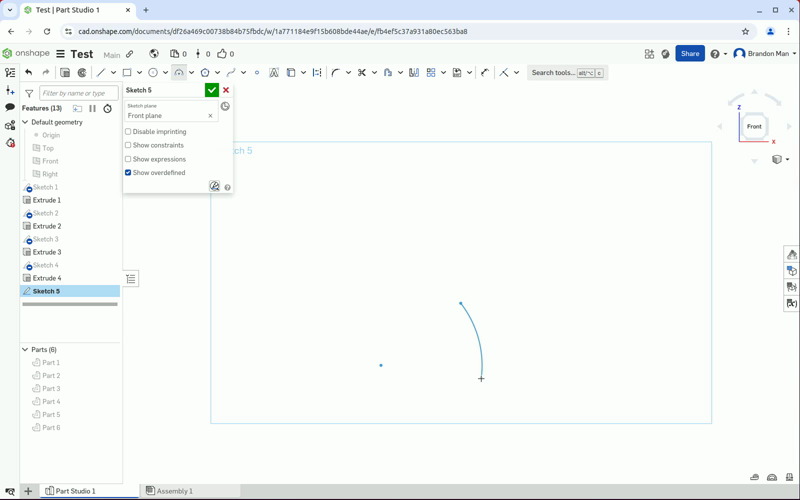
mouse_move(500, 332)
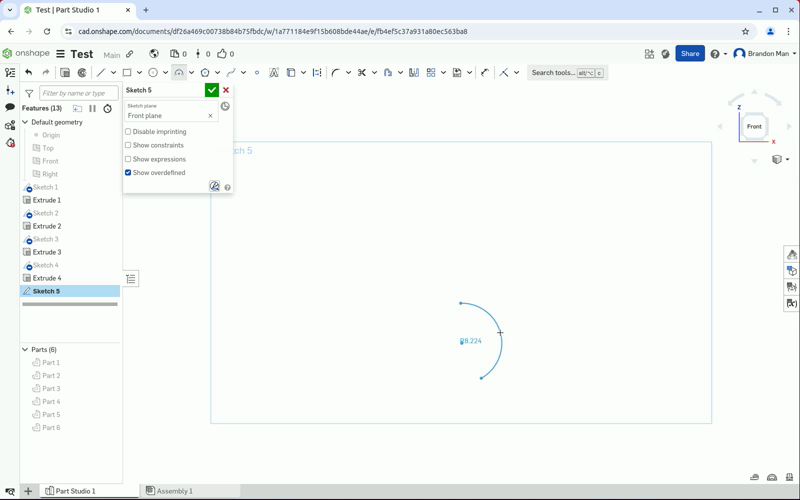
click(500, 332)
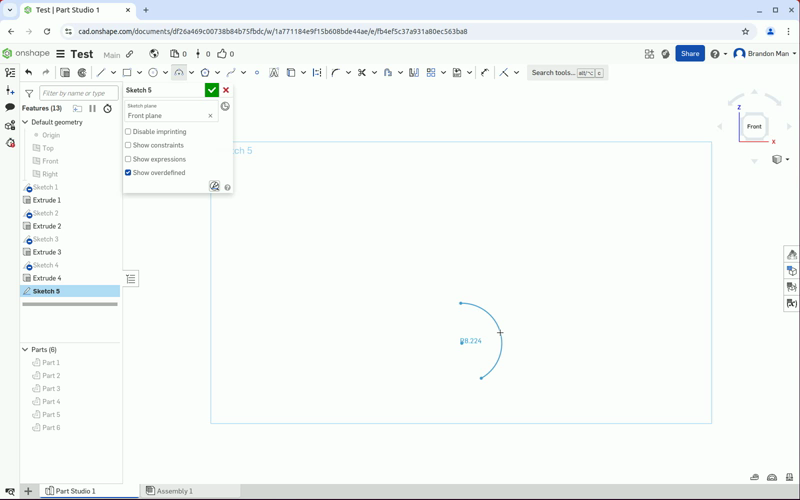
key_up(shift)
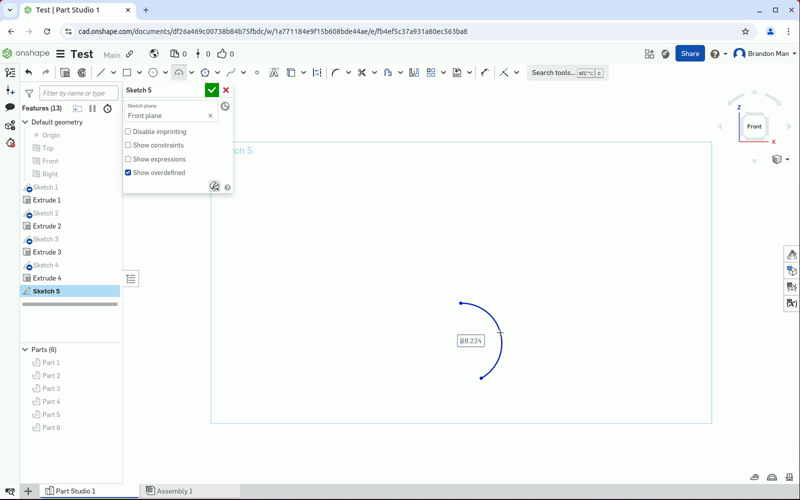
key(esc)
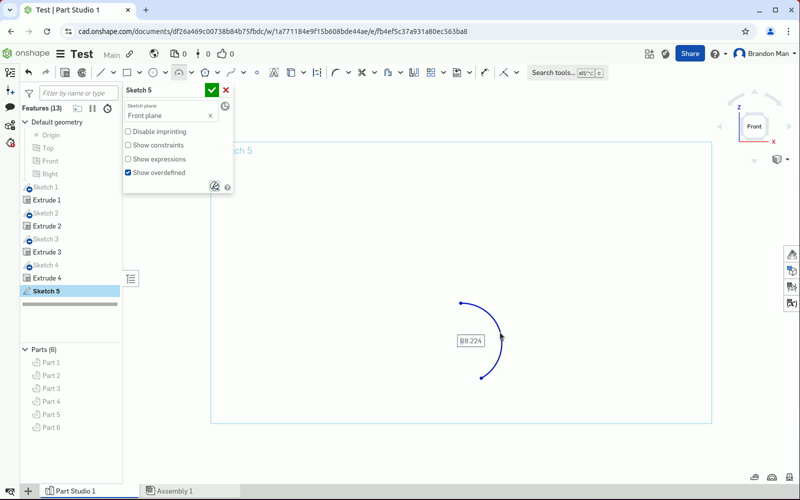
key(l)
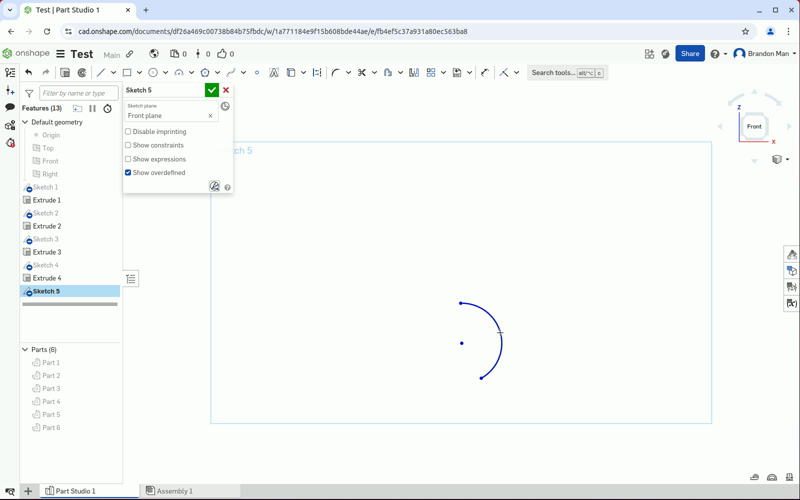
mouse_move(481, 378)
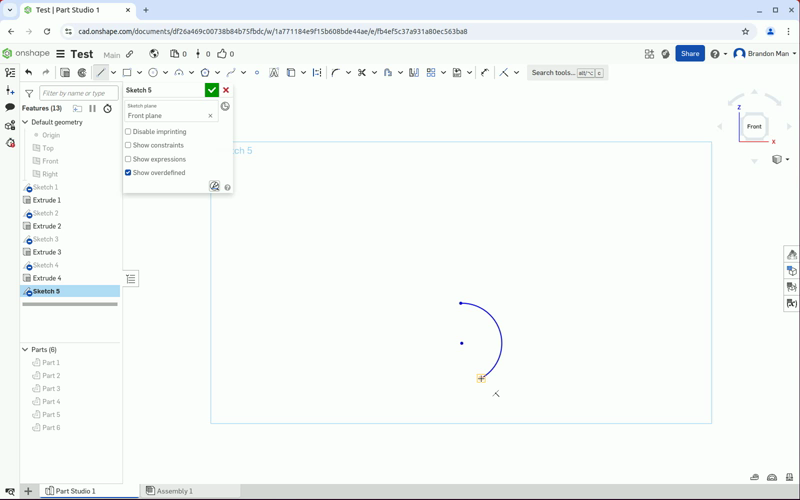
click(481, 378)
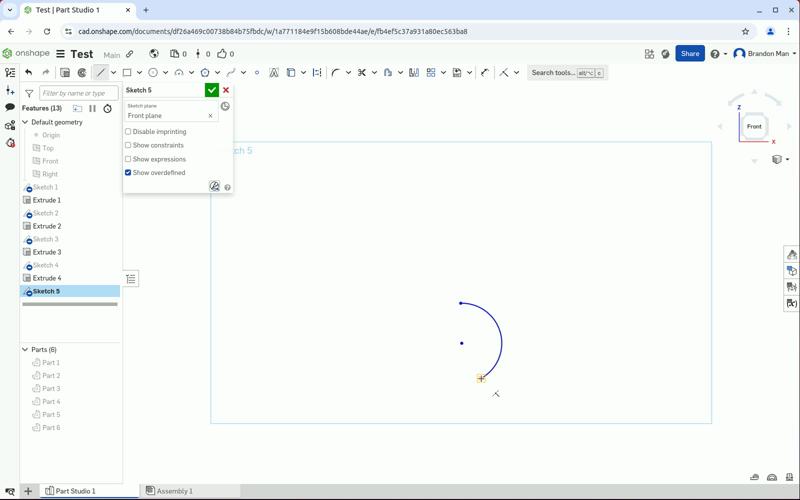
key_down(shift)
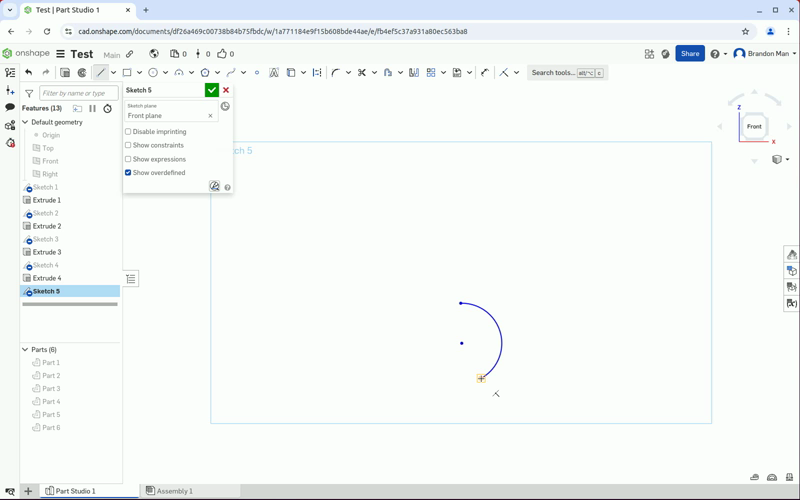
mouse_move(511, 378)
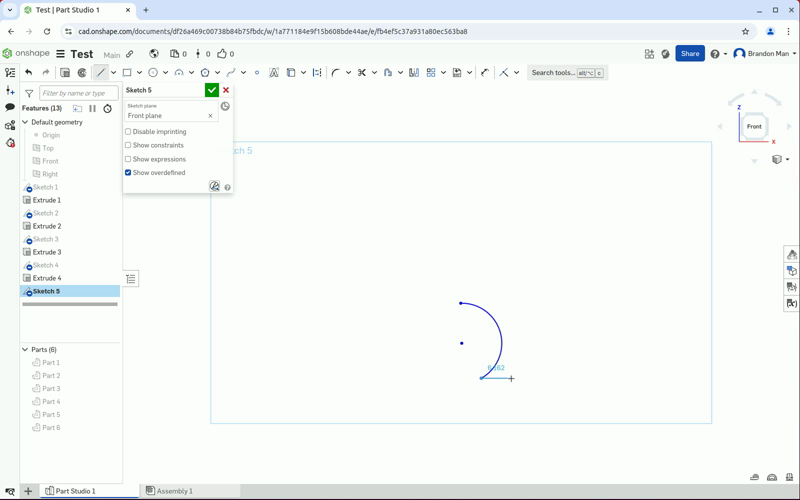
mouse_move(491, 395)
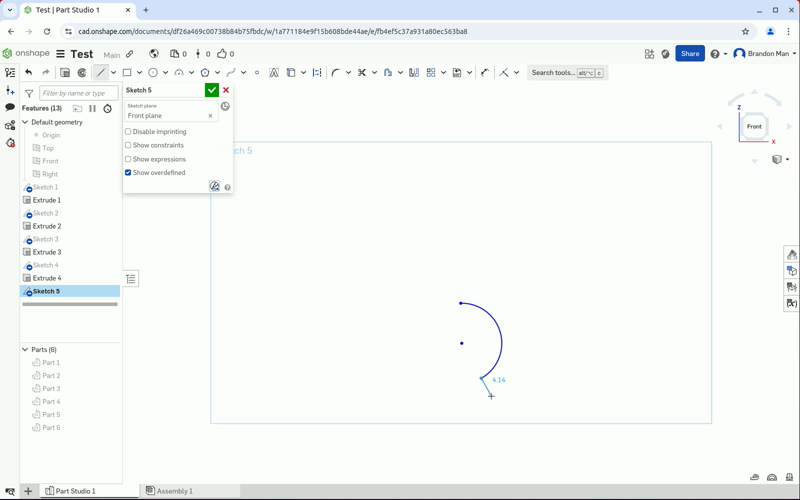
click(491, 395)
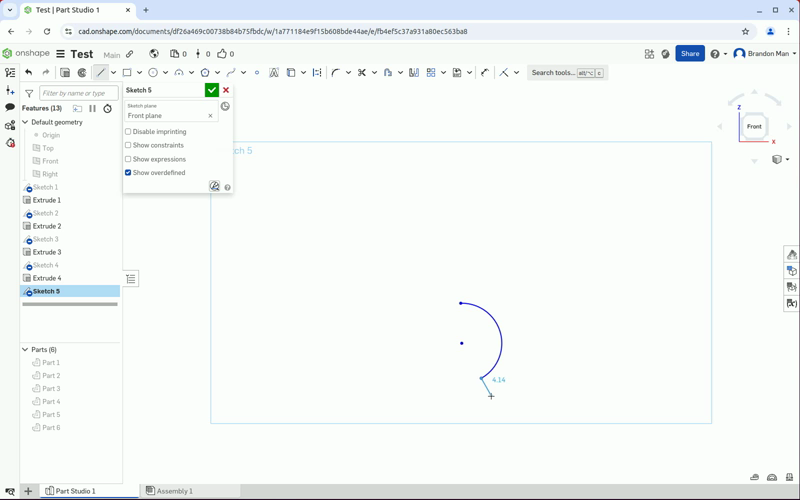
key_up(shift)
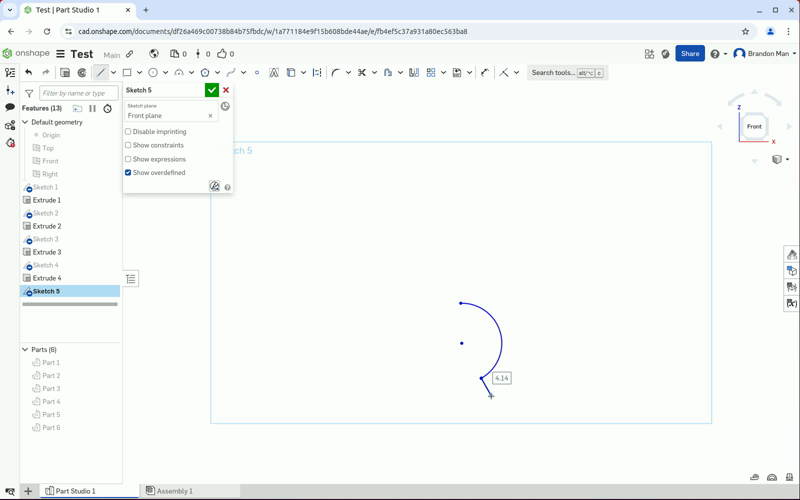
key(esc)
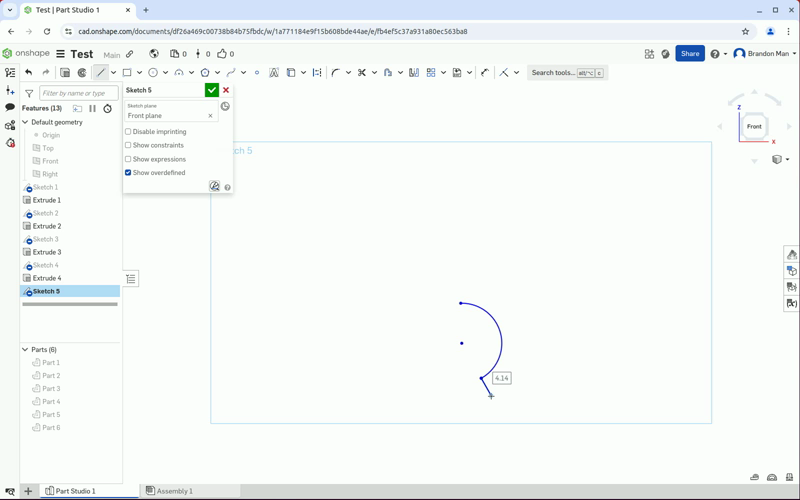
key(a)
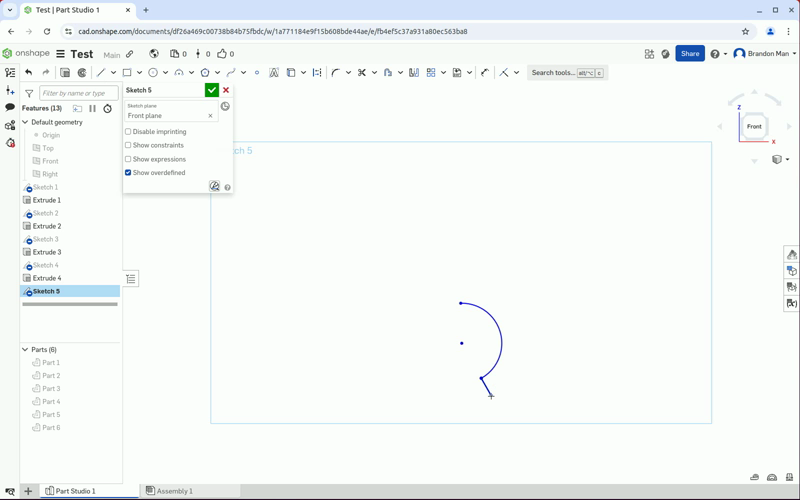
mouse_move(491, 395)
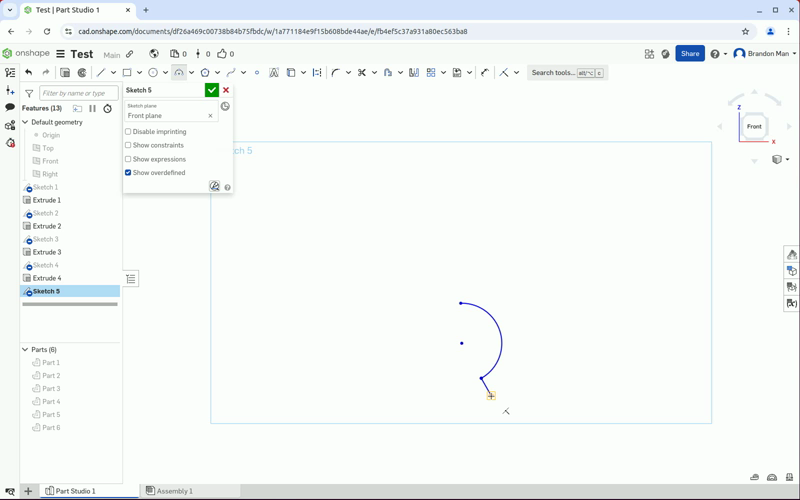
click(491, 395)
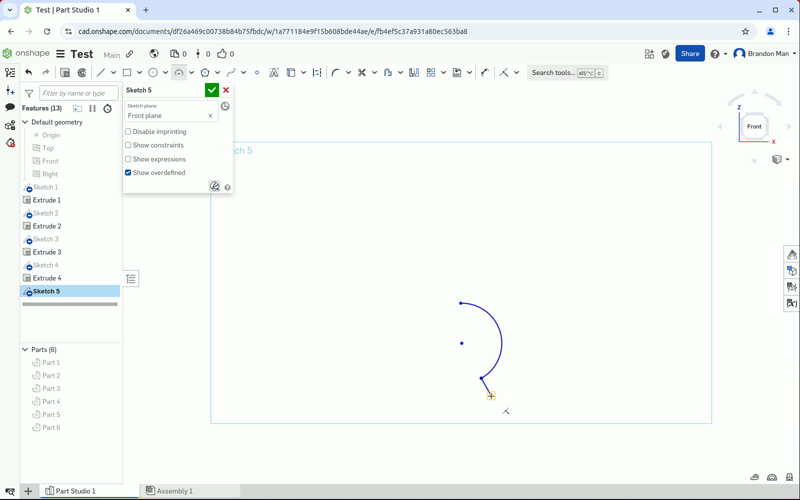
key_down(shift)
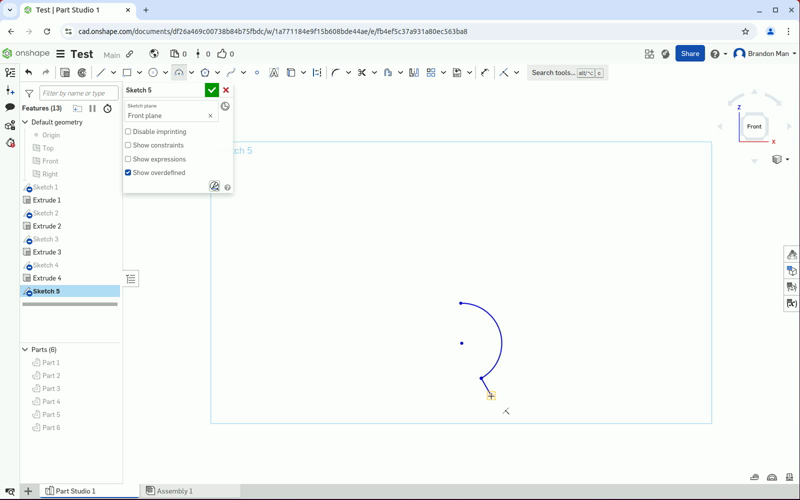
mouse_move(505, 303)
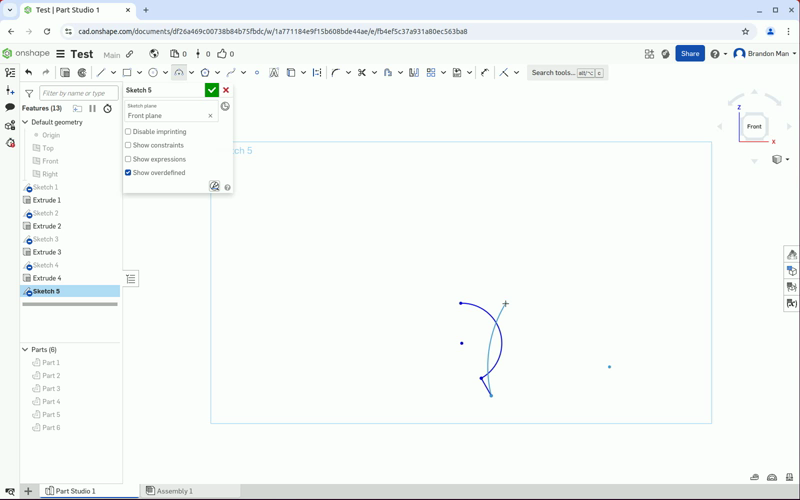
click(505, 303)
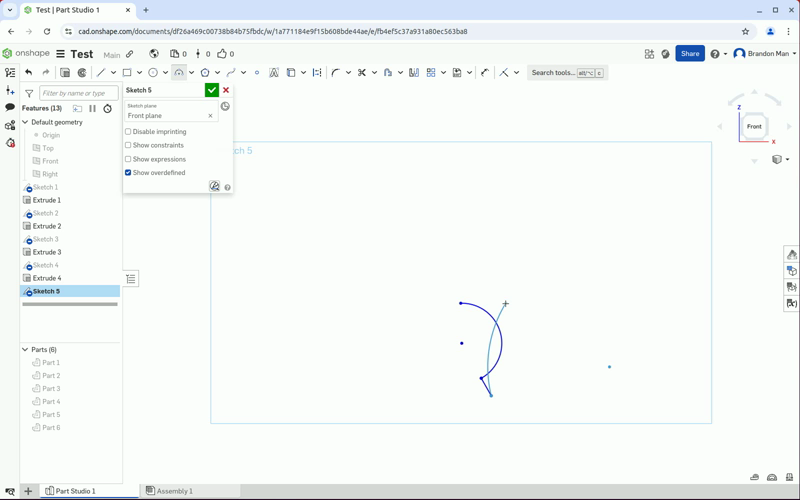
mouse_move(520, 352)
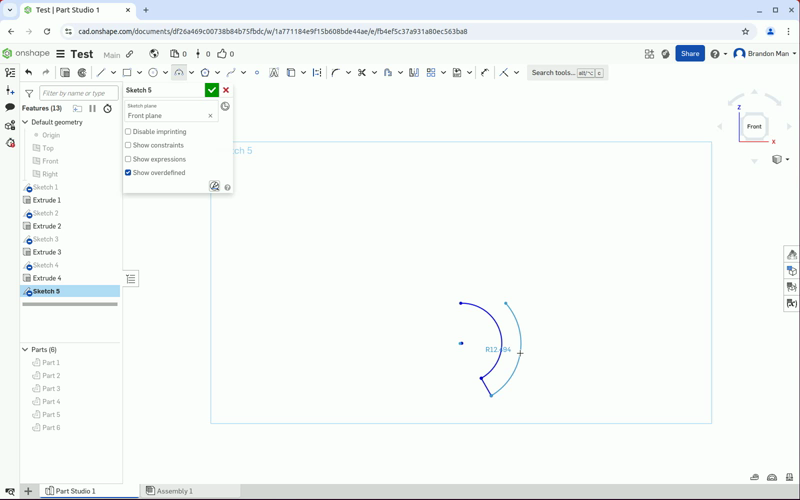
click(520, 352)
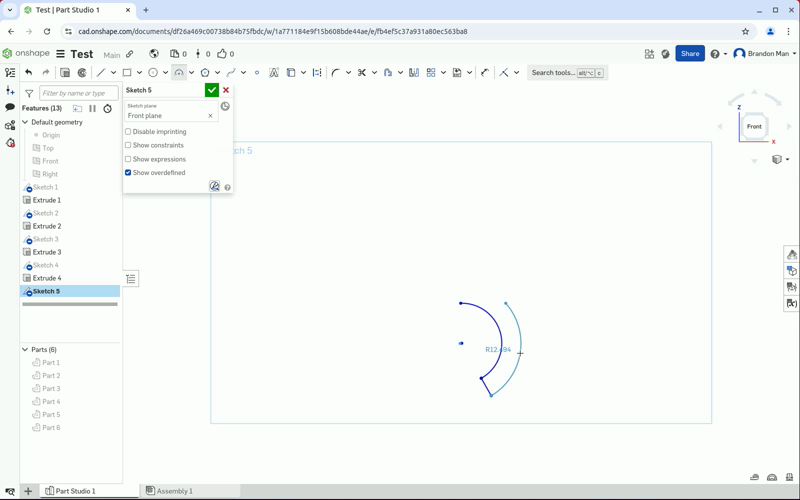
key_up(shift)
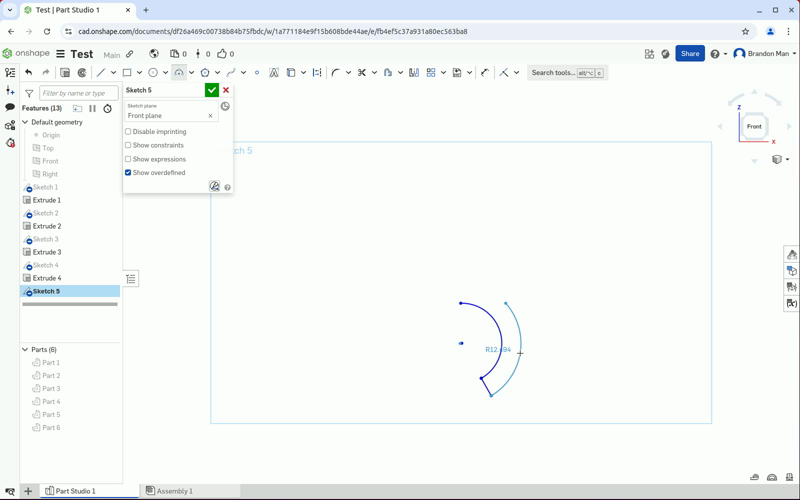
key(esc)
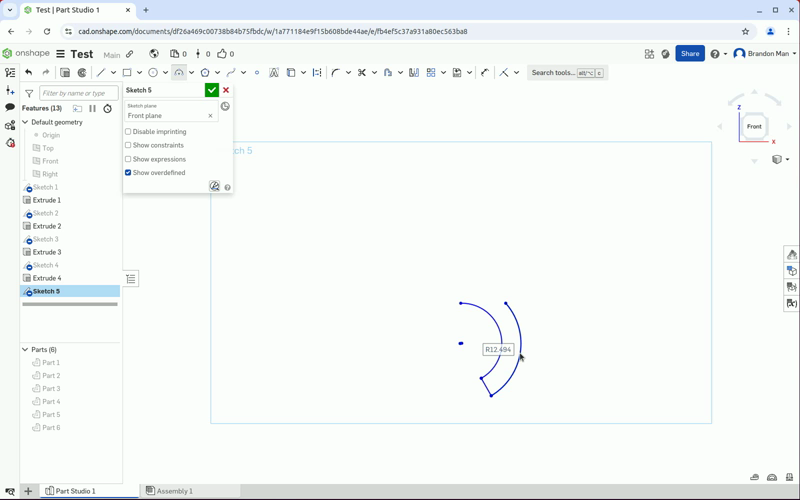
key(l)
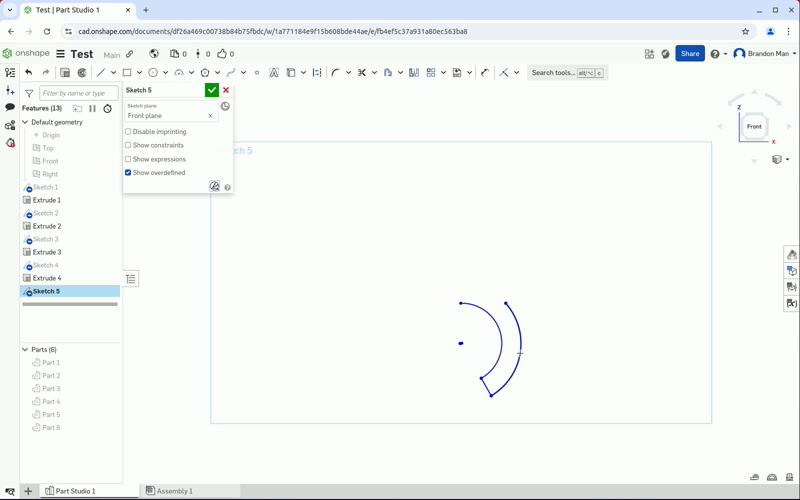
mouse_move(505, 303)
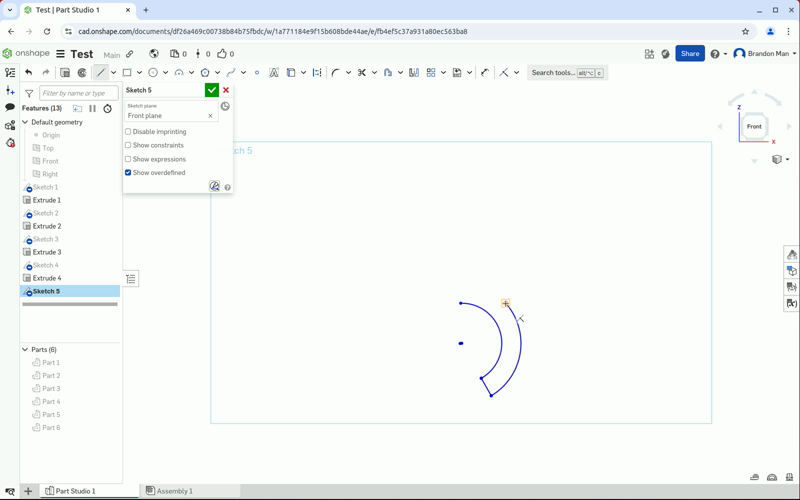
click(505, 303)
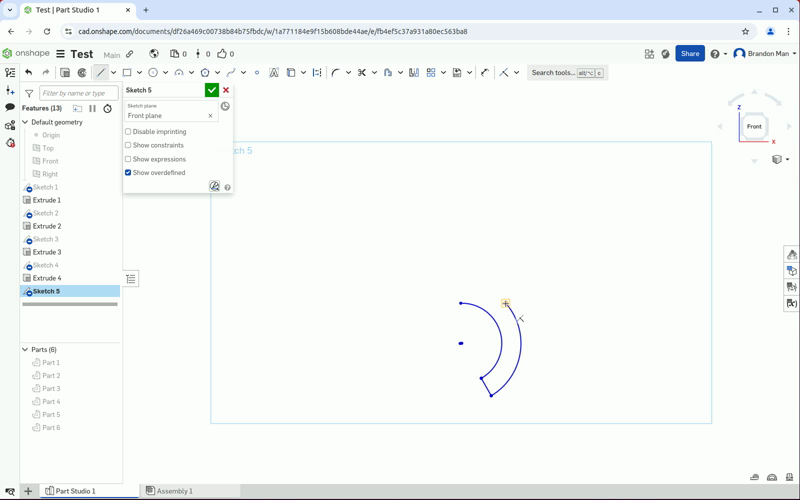
mouse_move(535, 303)
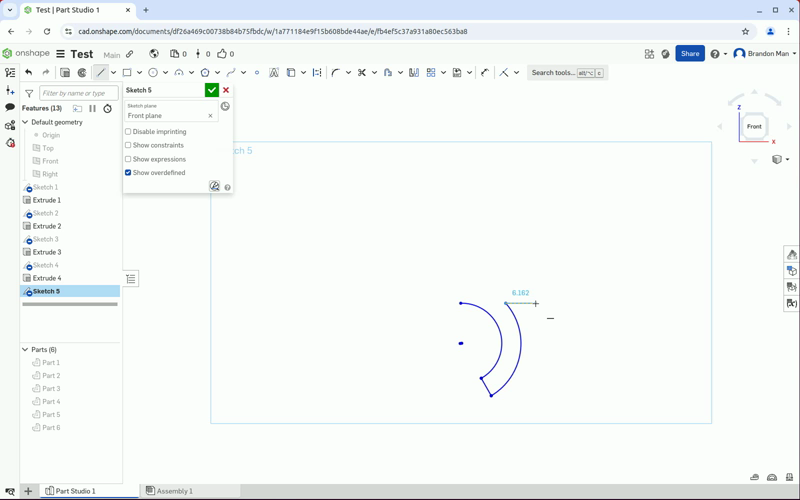
key_down(shift)
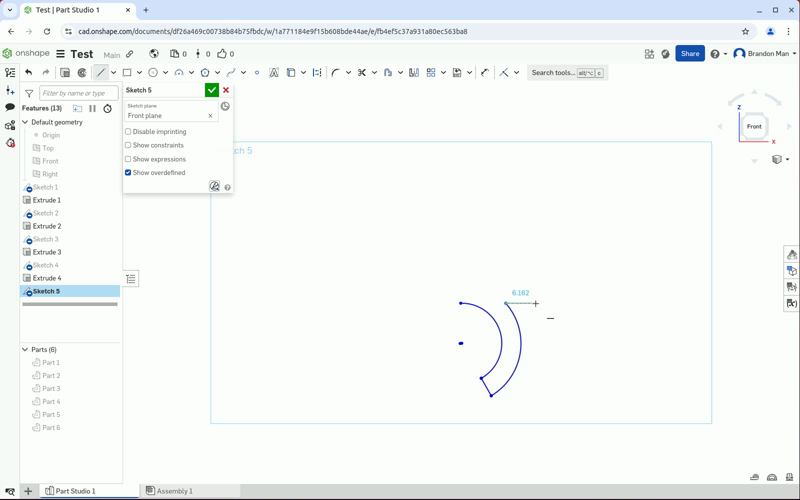
mouse_move(460, 303)
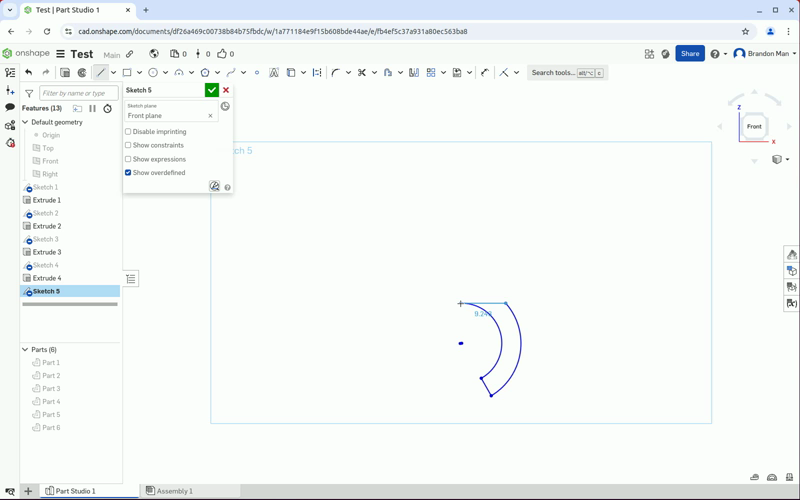
key_up(shift)
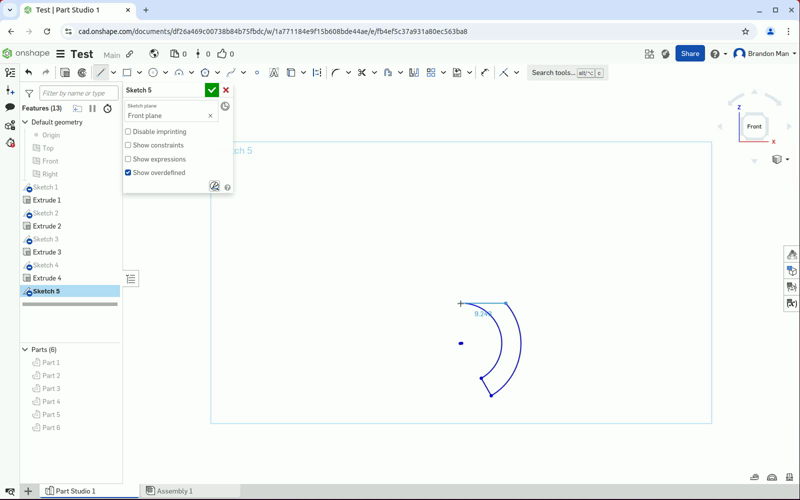
click(460, 303)
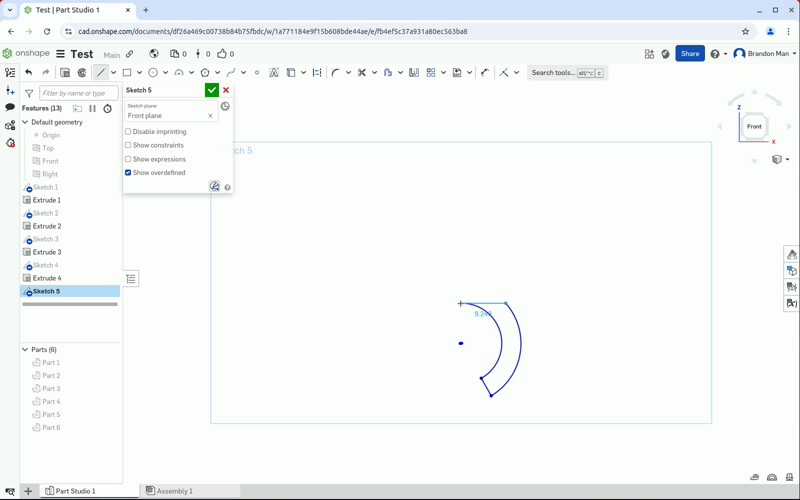
key(esc)
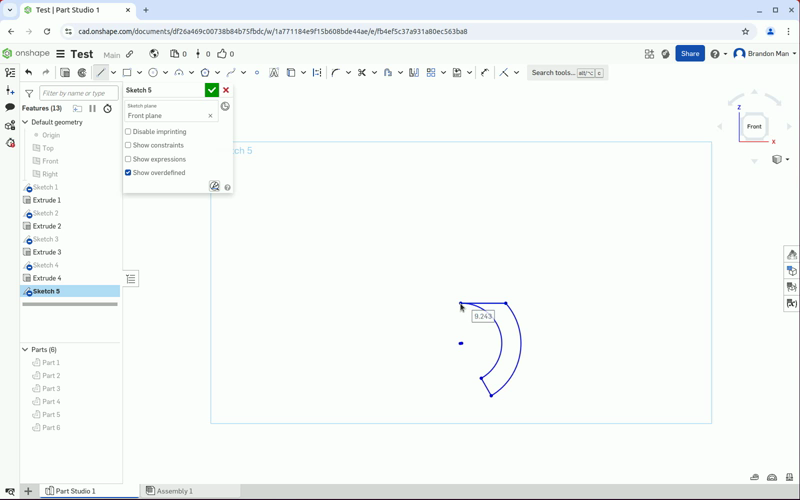
mouse_move(496, 383)
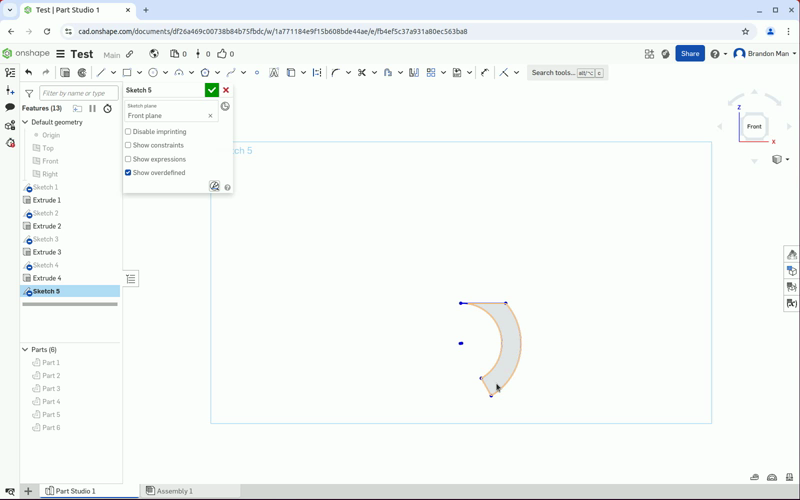
click(496, 383)
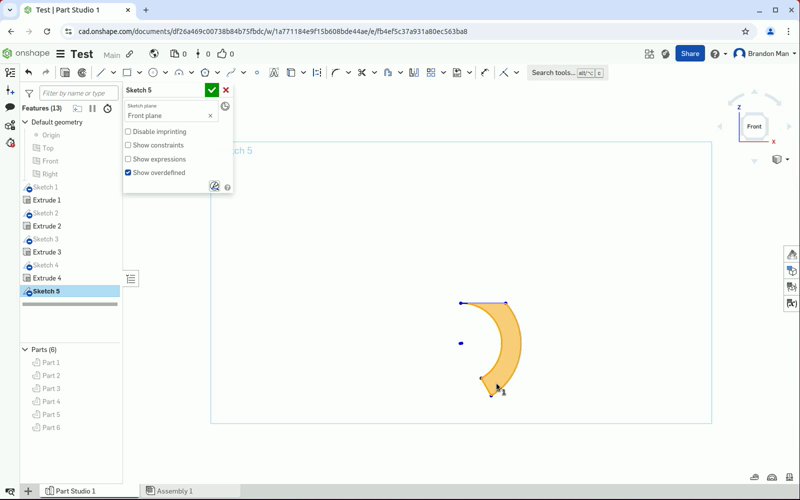
mouse_move(73, 352)
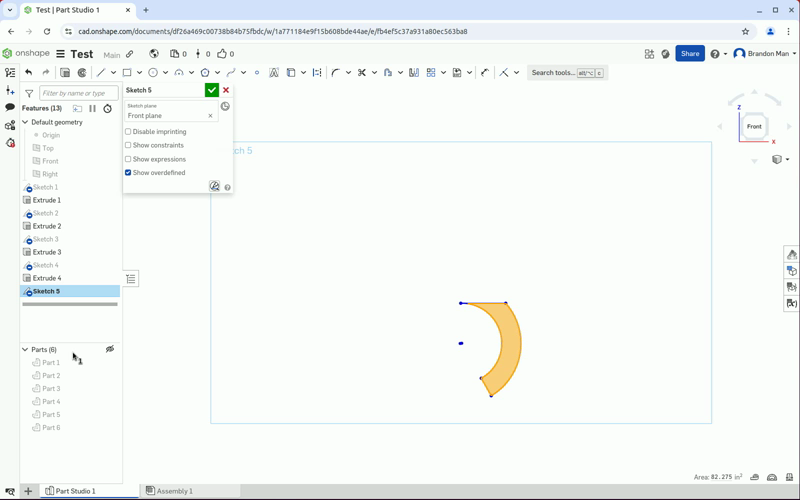
key(shift+y)
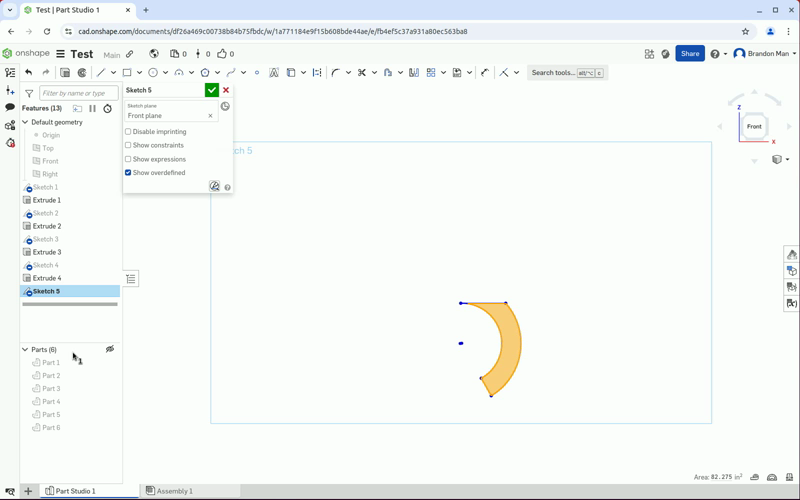
key(shift+e)
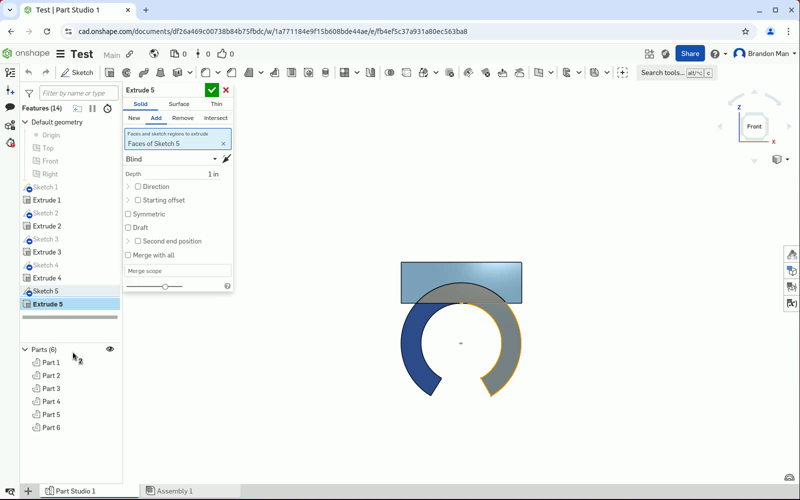
mouse_move(143, 106)
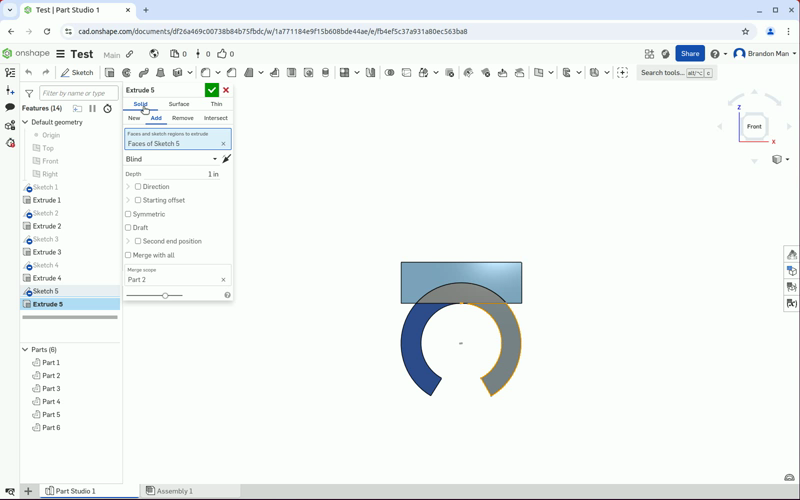
click(143, 106)
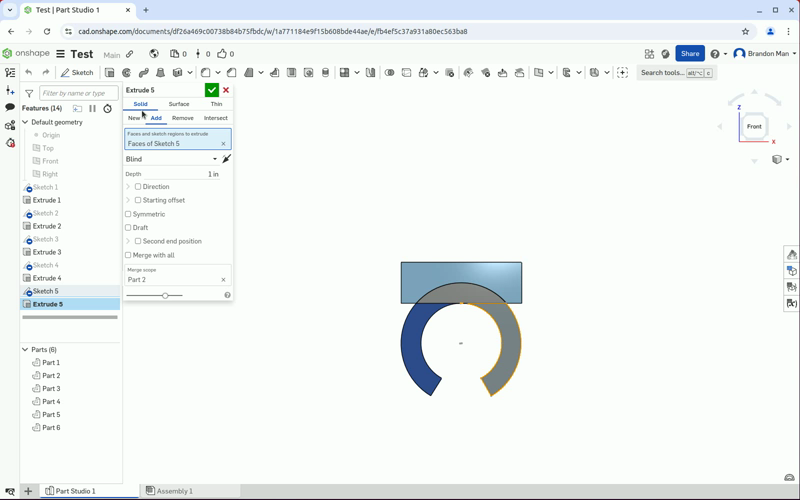
mouse_move(137, 120)
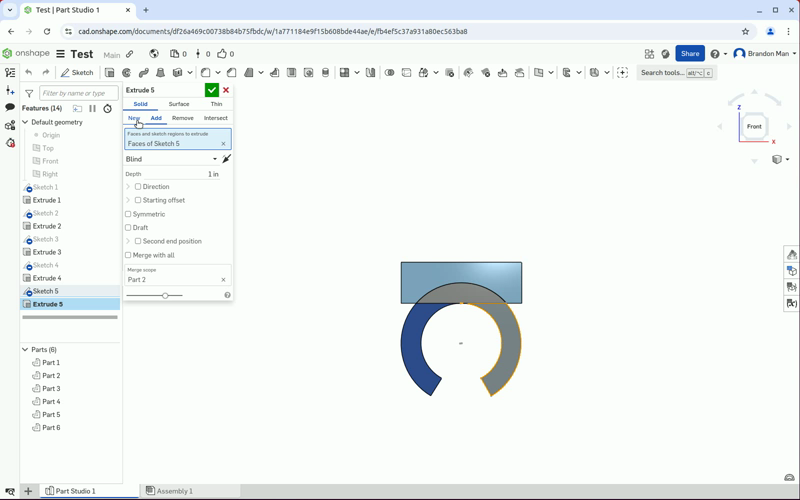
click(137, 120)
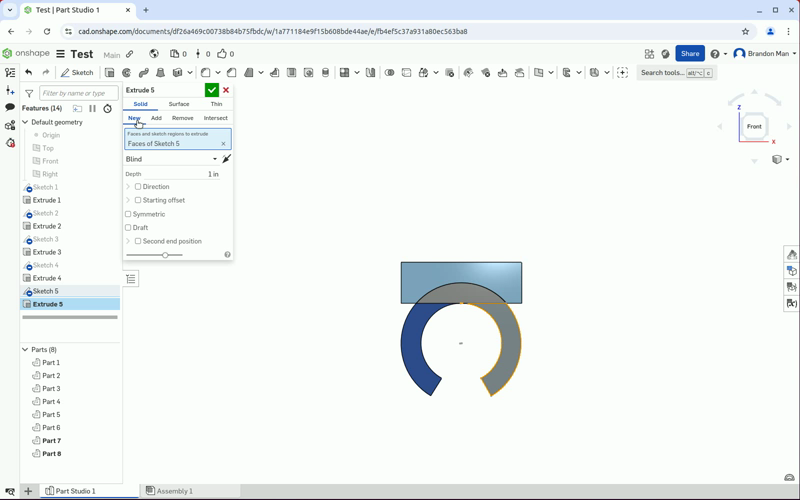
key(tab, 4)
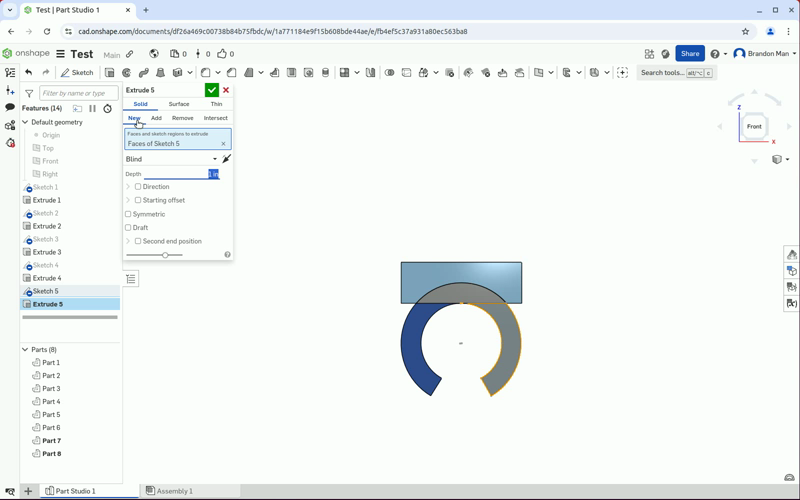
text(-16.609)
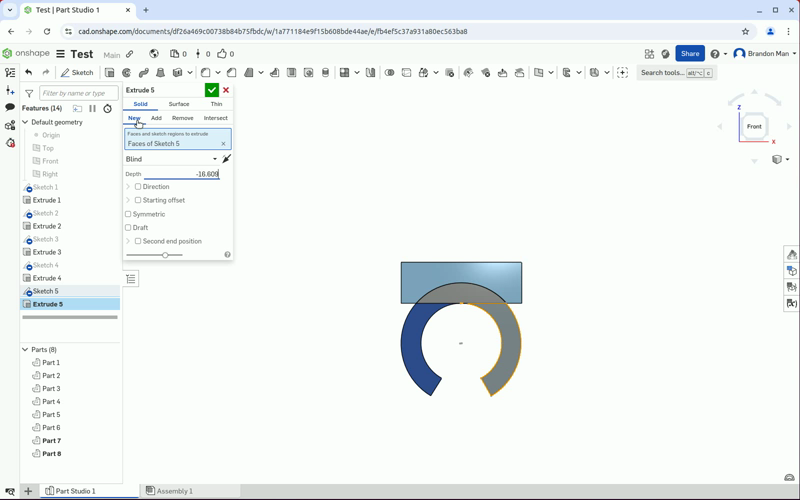
key(tab, 3)
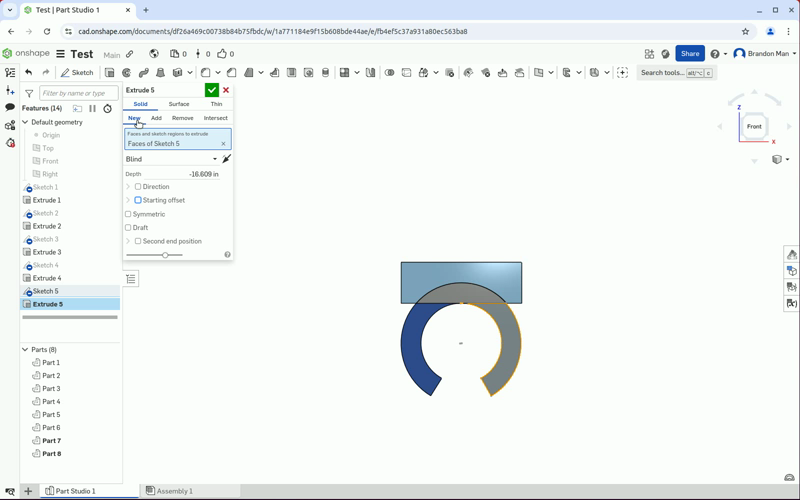
key(tab, 2)
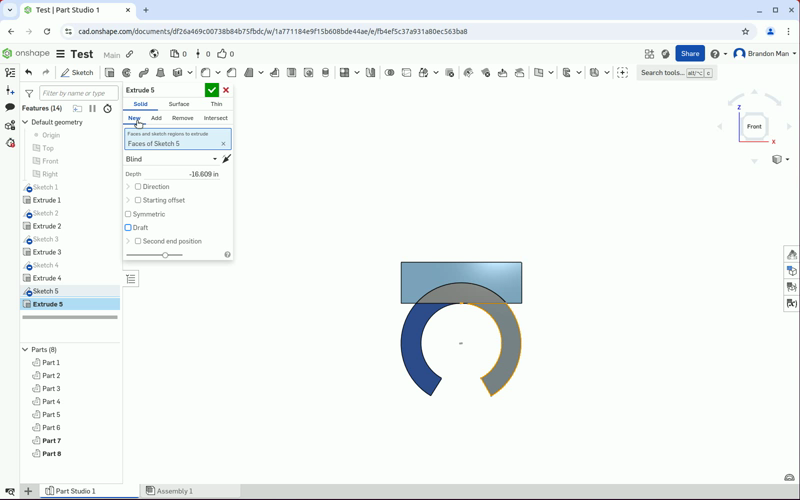
key(space)
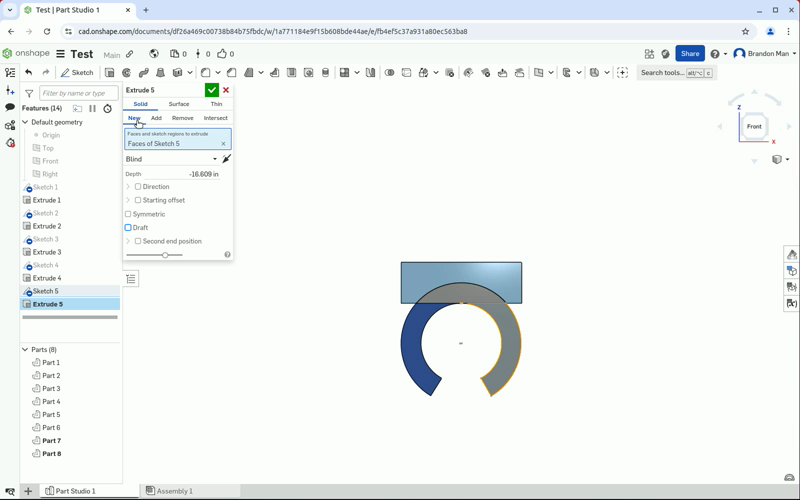
key(tab, 3)
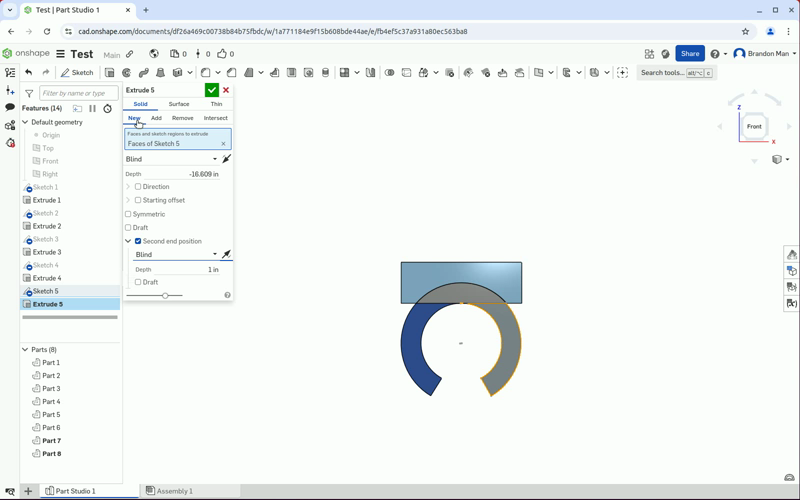
text(-12.276)
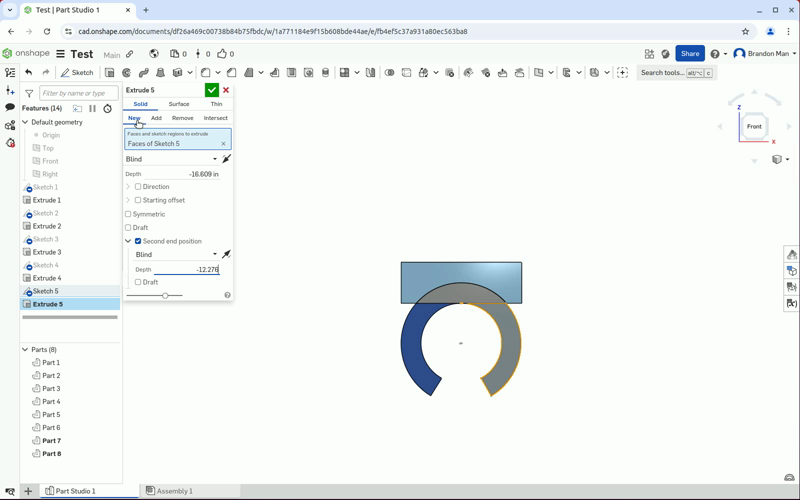
key(enter)
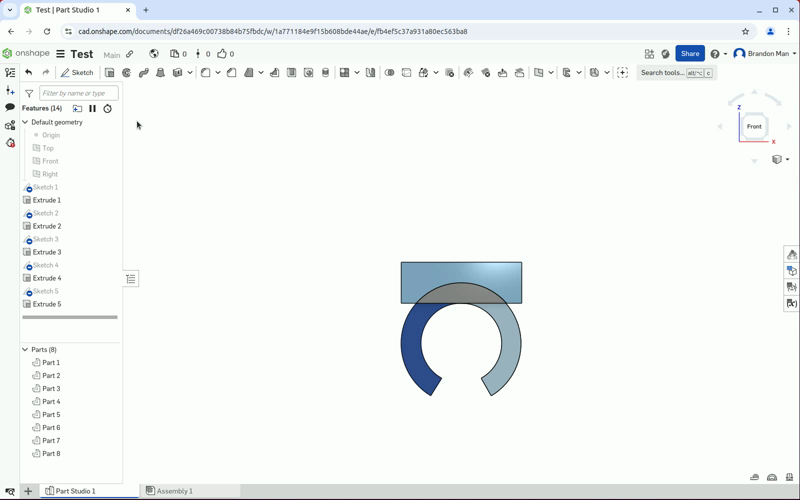
key(shift+h)
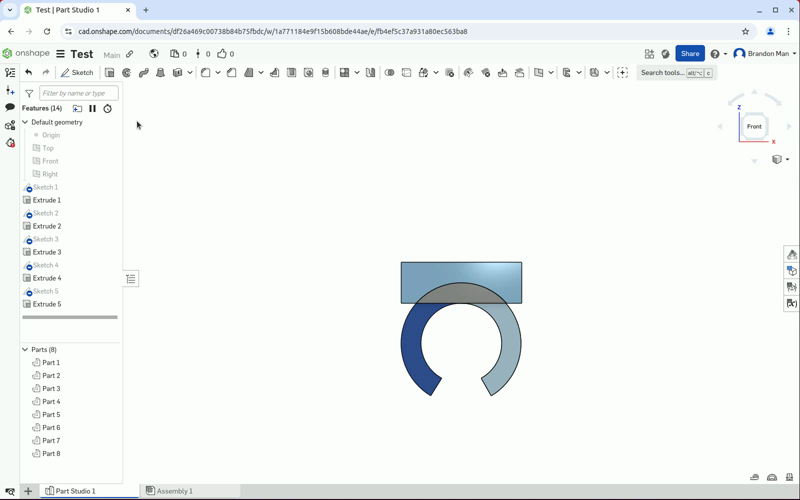
key(shift+h)
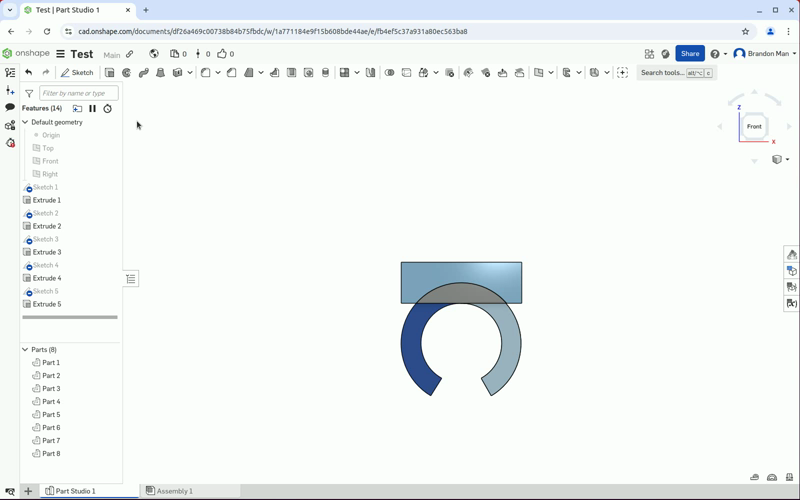
mouse_move(73, 189)
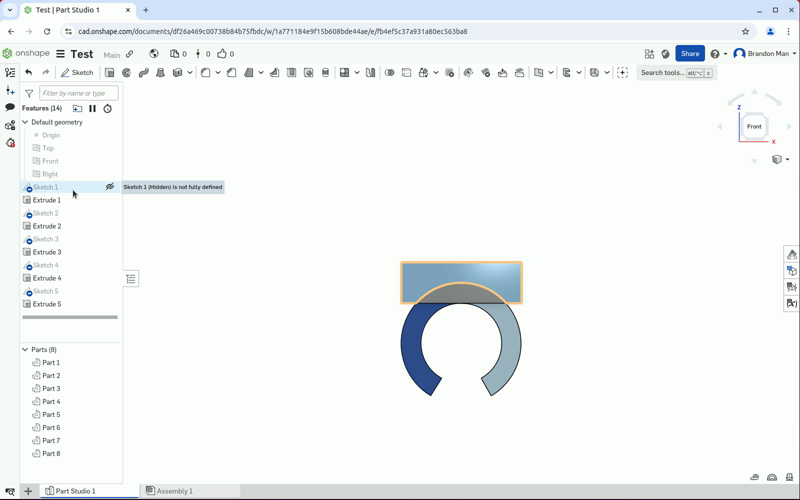
click(73, 189)
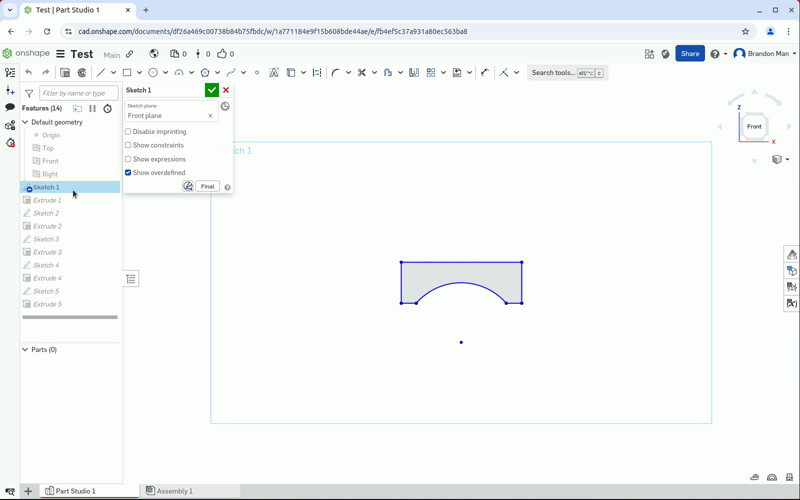
mouse_move(229, 92)
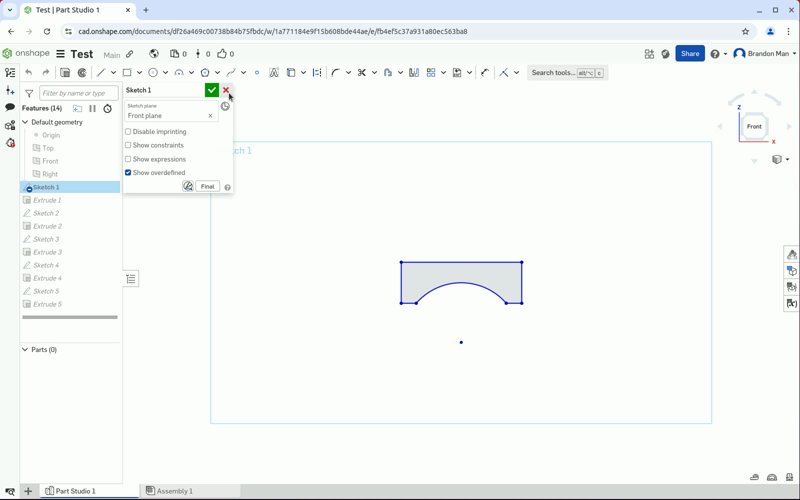
click(229, 92)
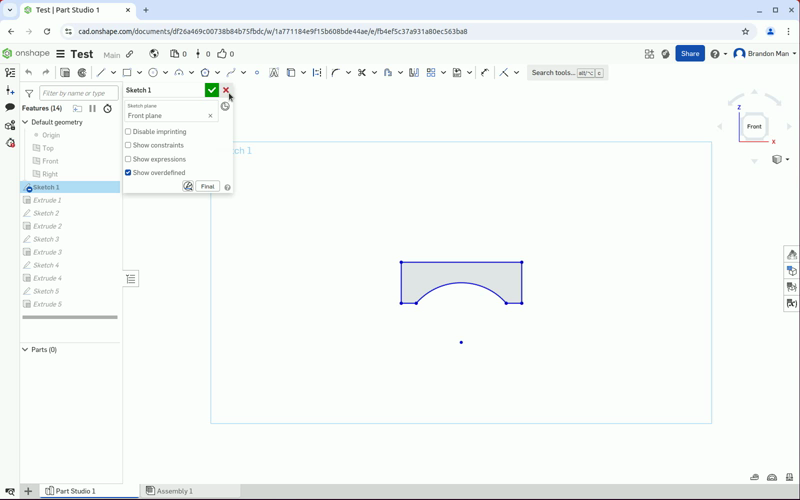
key(shift+s)
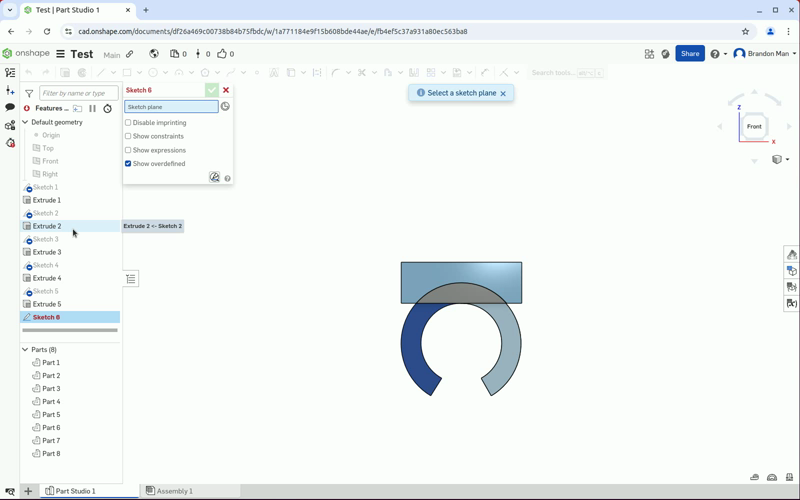
scroll(3)
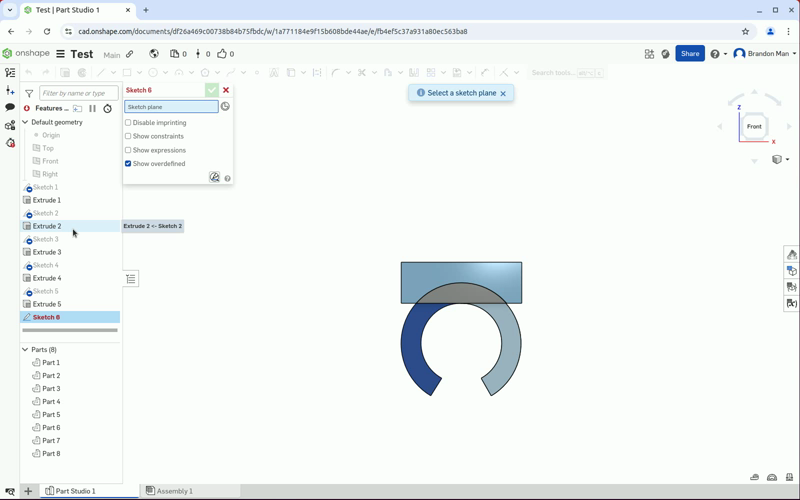
mouse_move(73, 163)
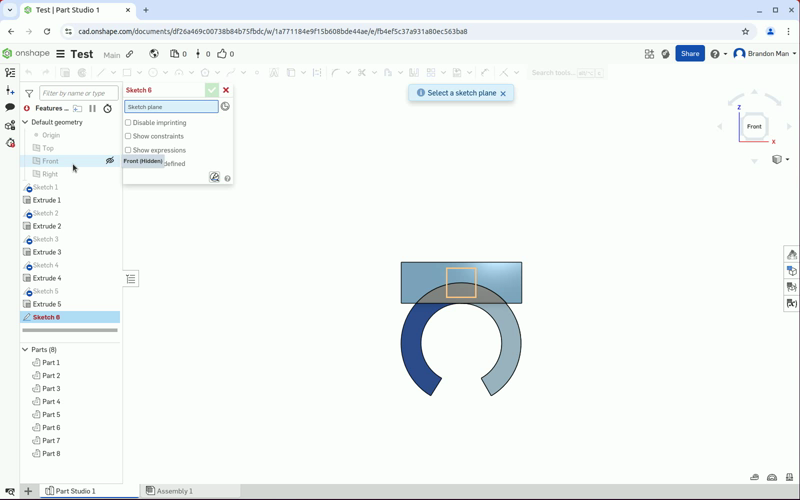
click(73, 163)
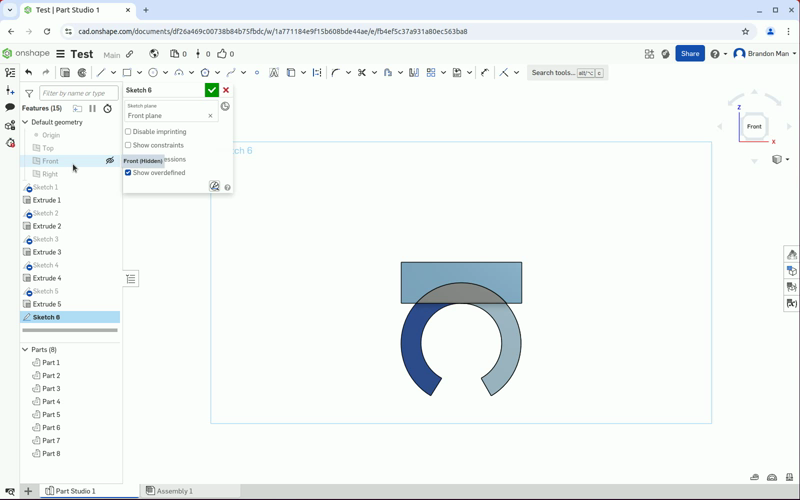
mouse_move(73, 352)
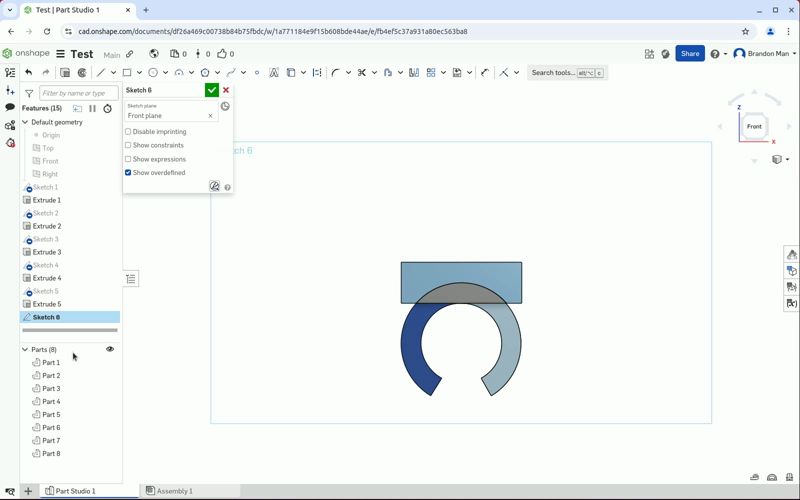
key(y)
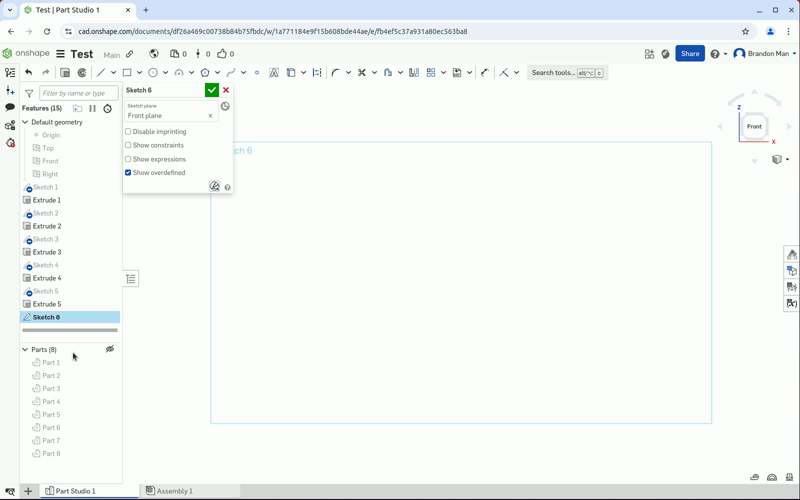
key(a)
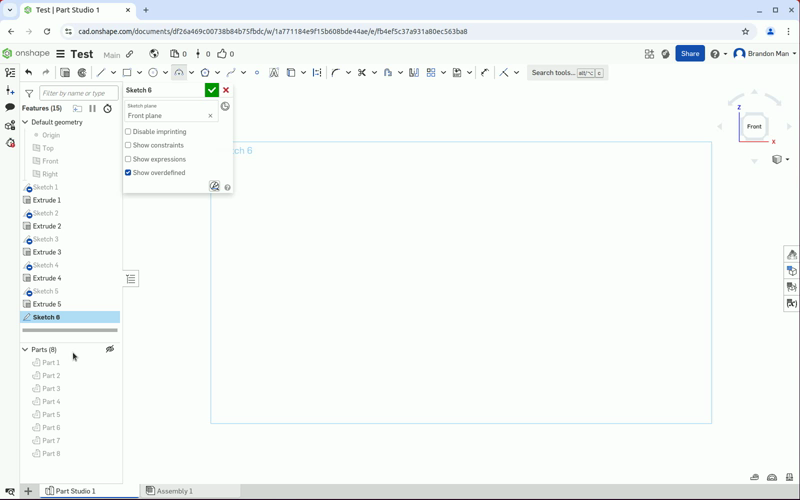
key_down(shift)
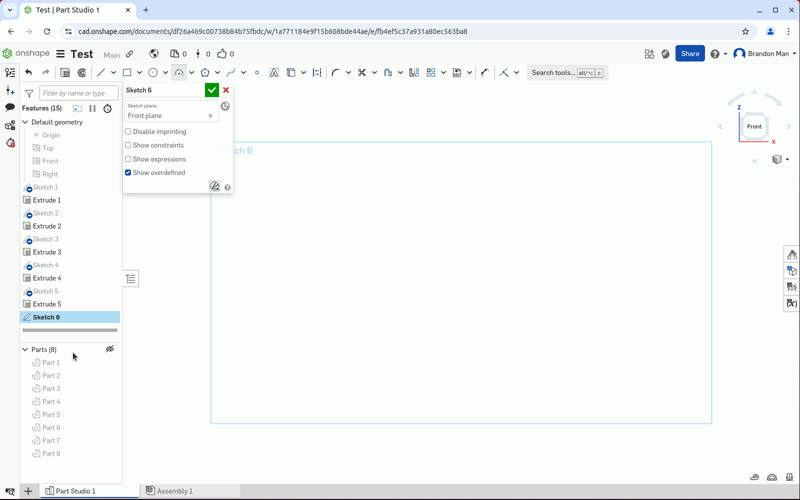
mouse_move(416, 303)
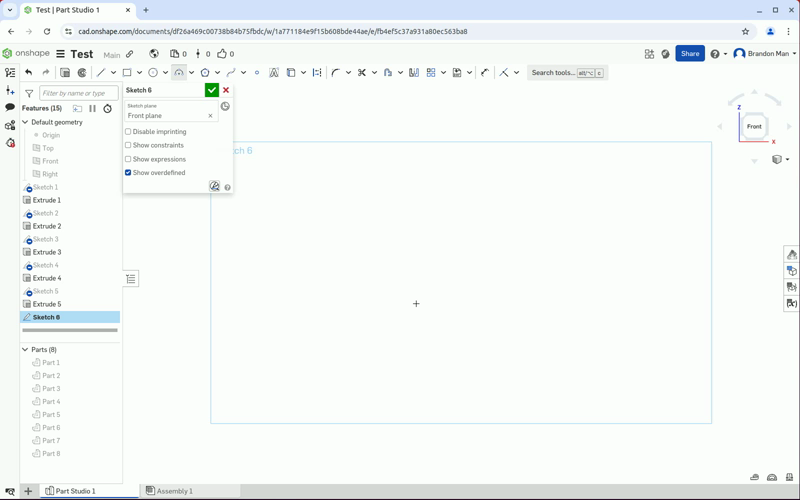
click(416, 303)
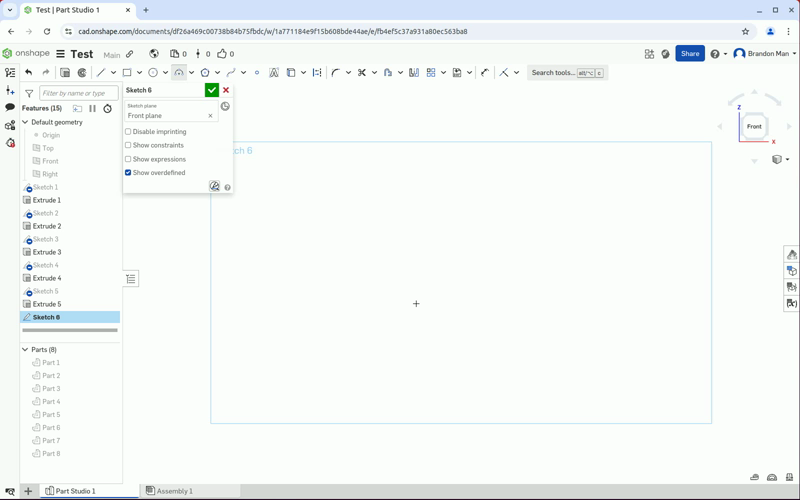
key_up(shift)
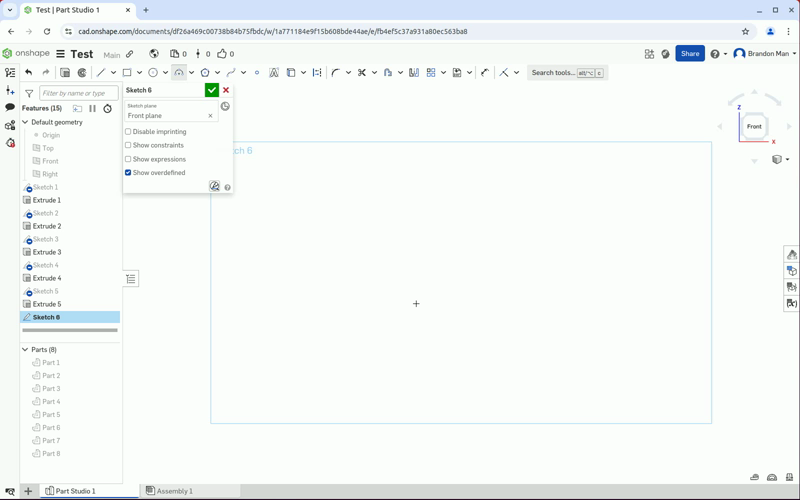
key_down(shift)
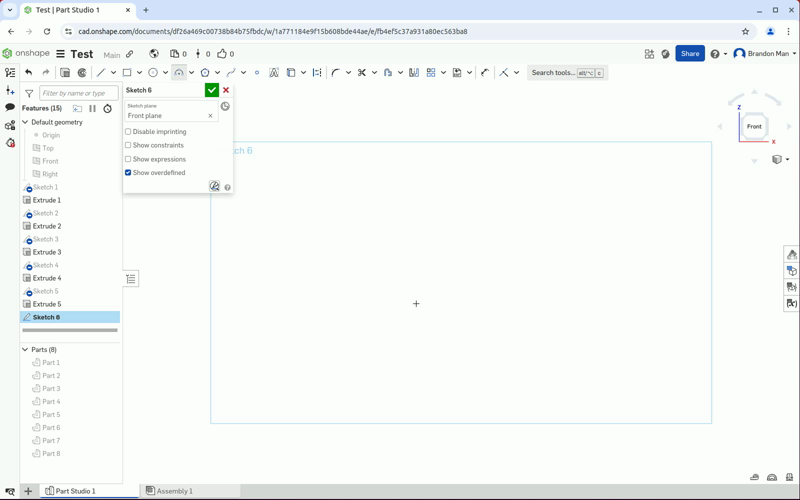
mouse_move(430, 395)
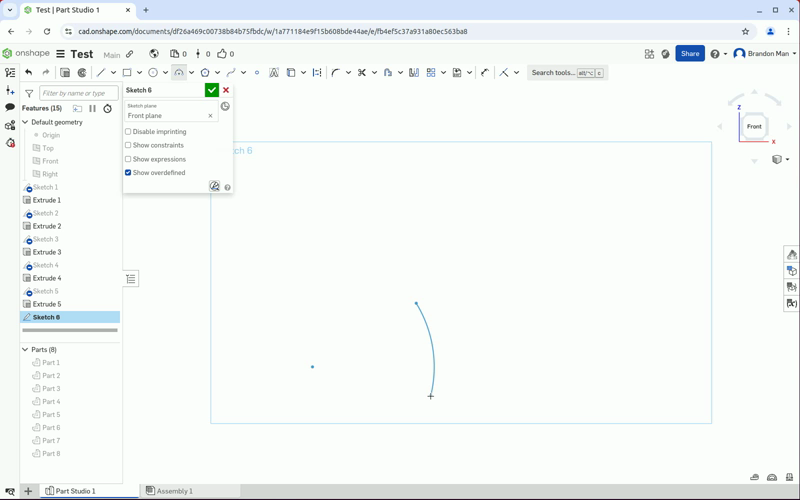
click(430, 395)
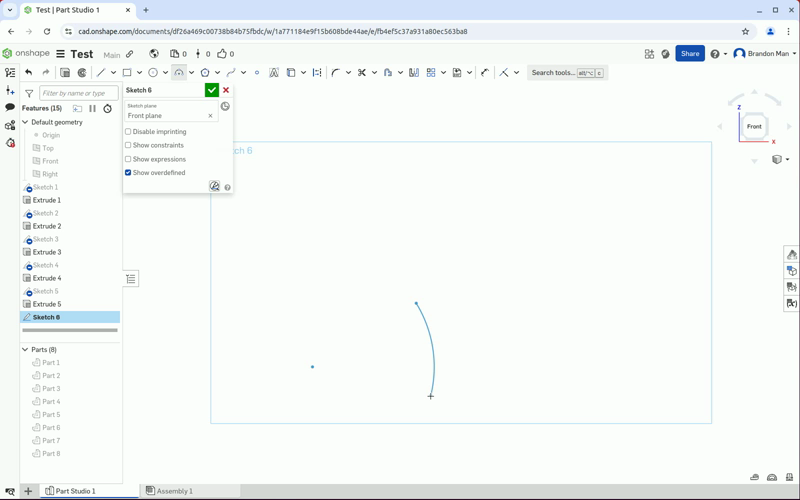
mouse_move(401, 352)
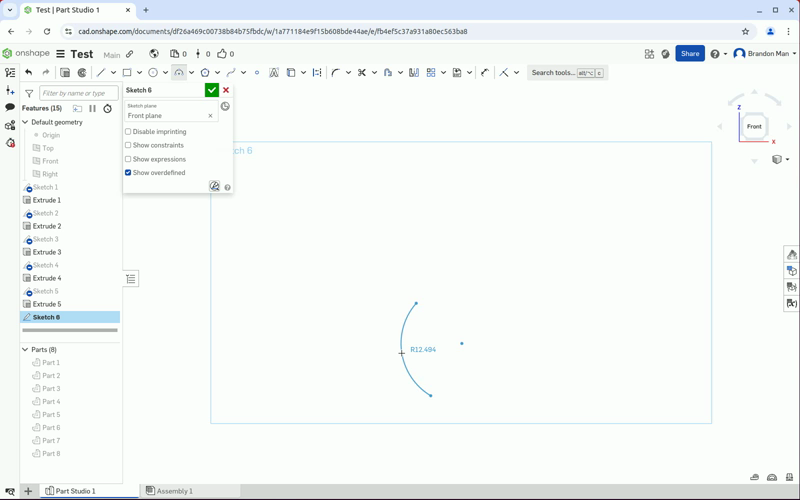
click(401, 352)
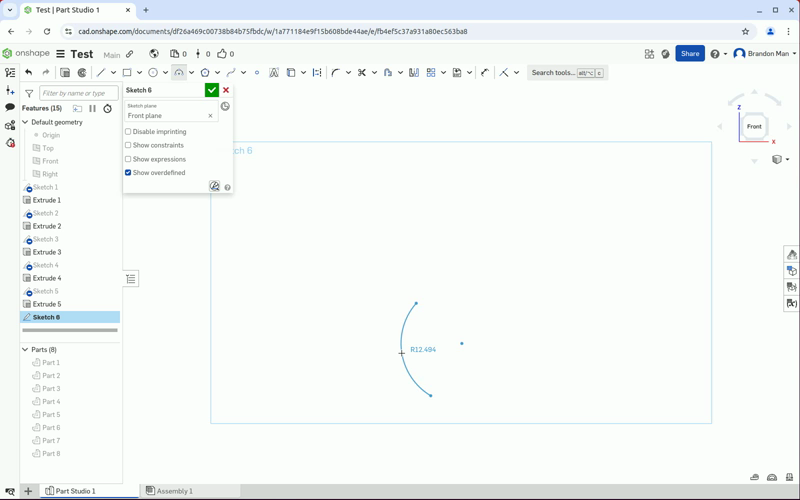
key_up(shift)
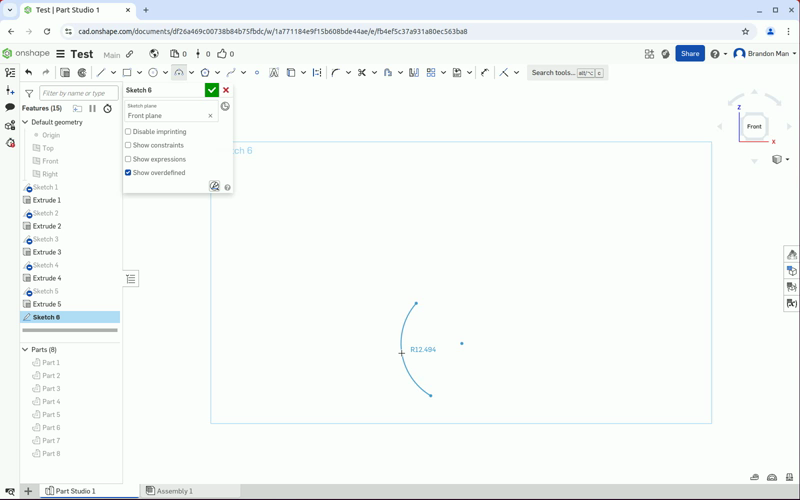
key(esc)
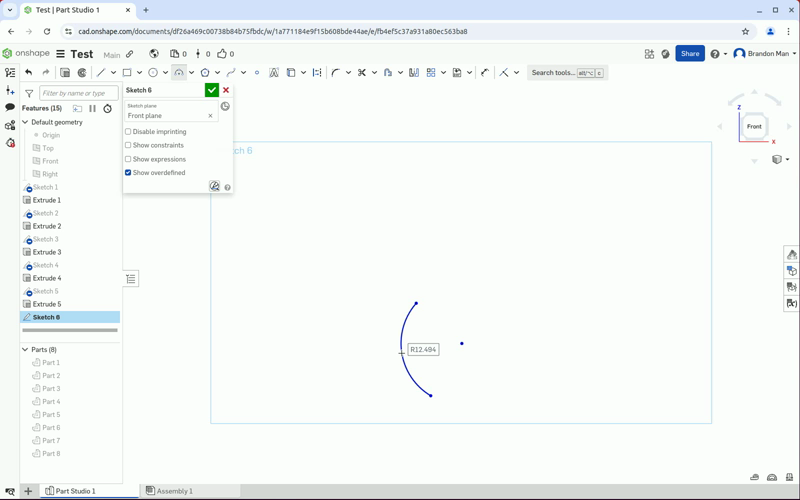
key(l)
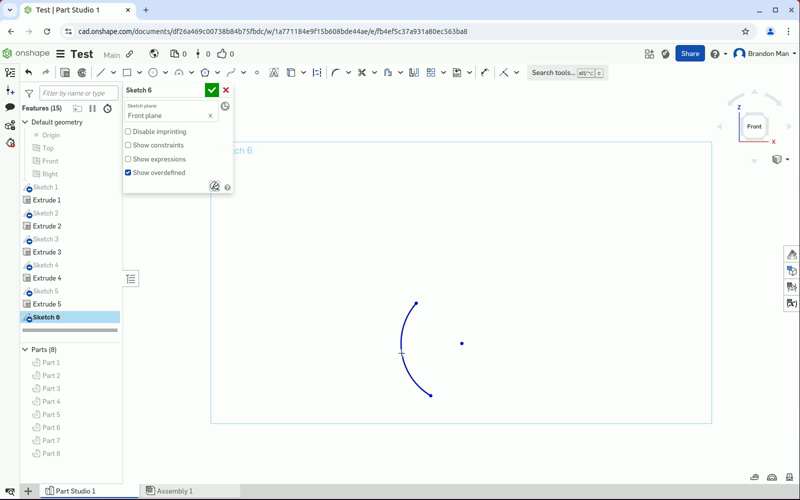
mouse_move(430, 395)
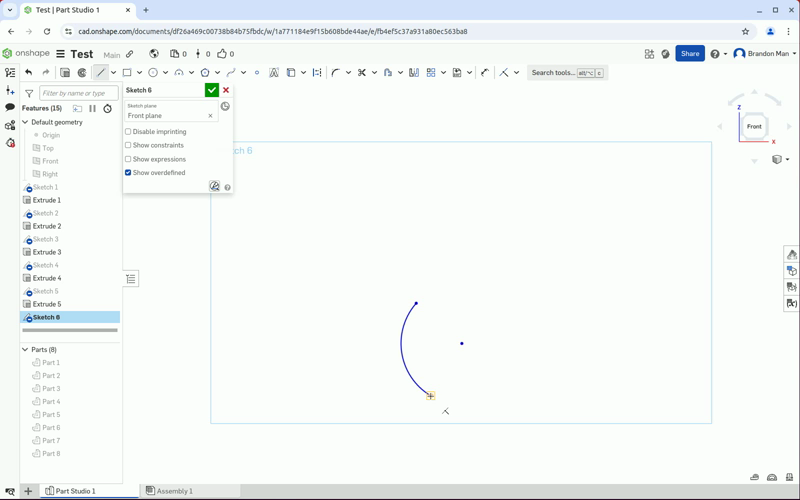
click(430, 395)
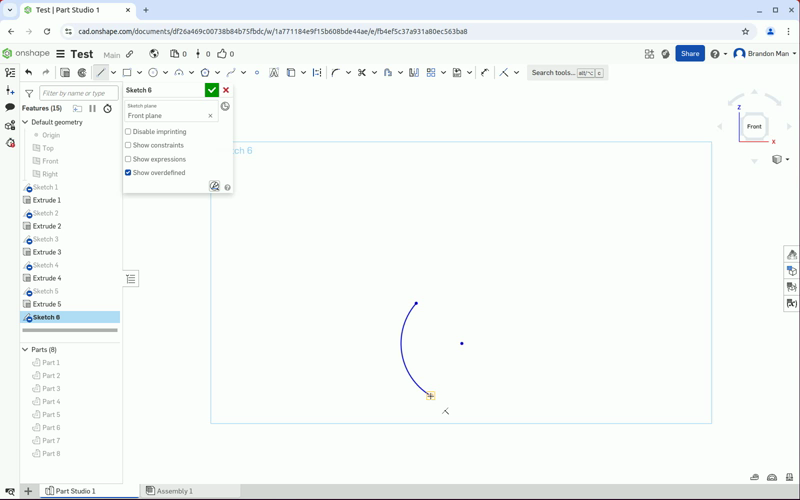
key_down(shift)
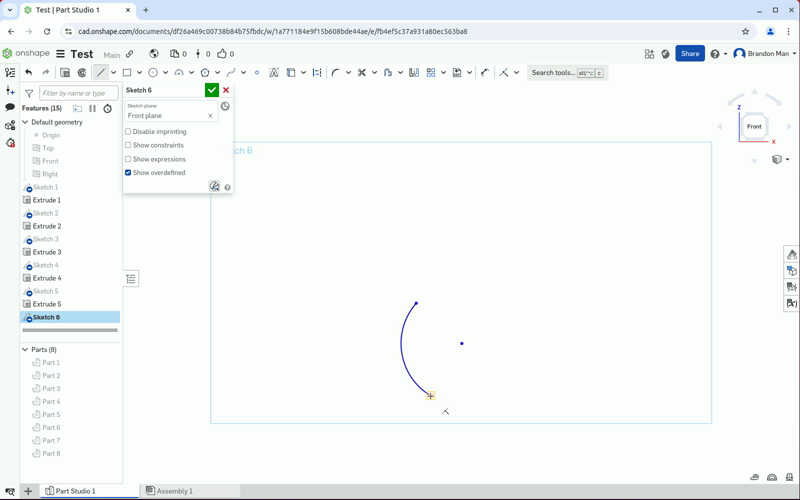
mouse_move(460, 395)
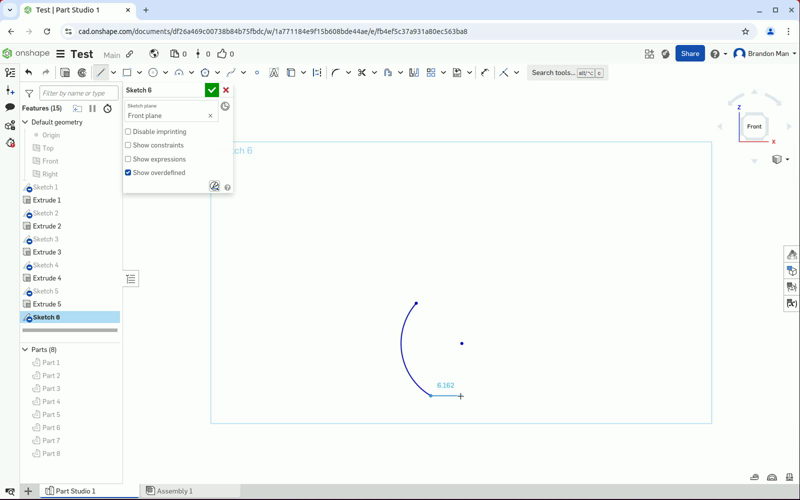
mouse_move(441, 378)
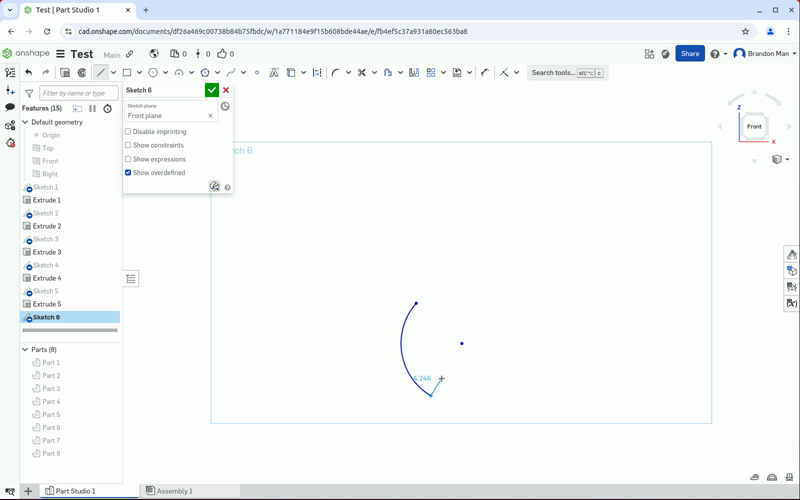
click(441, 378)
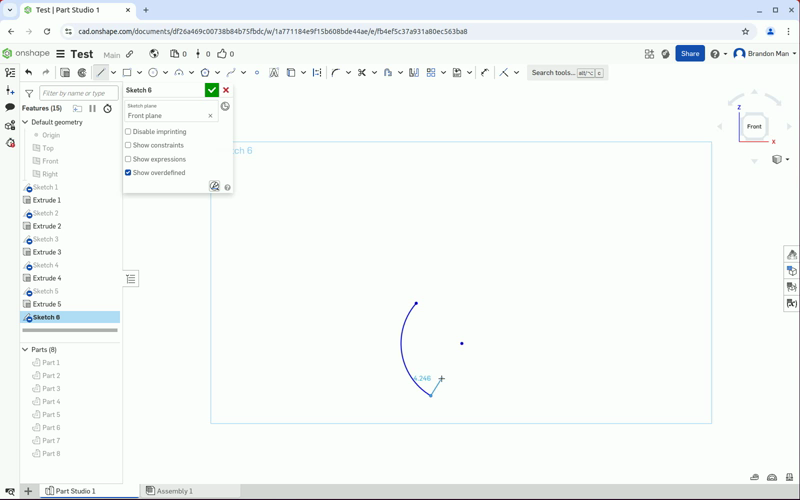
key_up(shift)
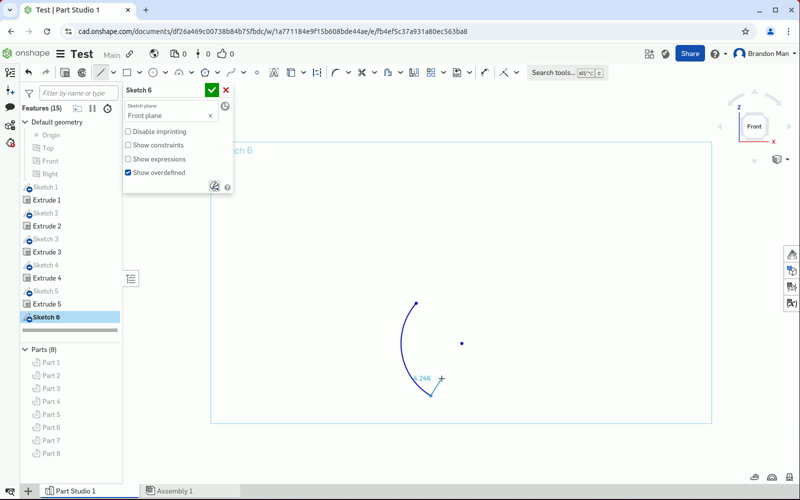
key(esc)
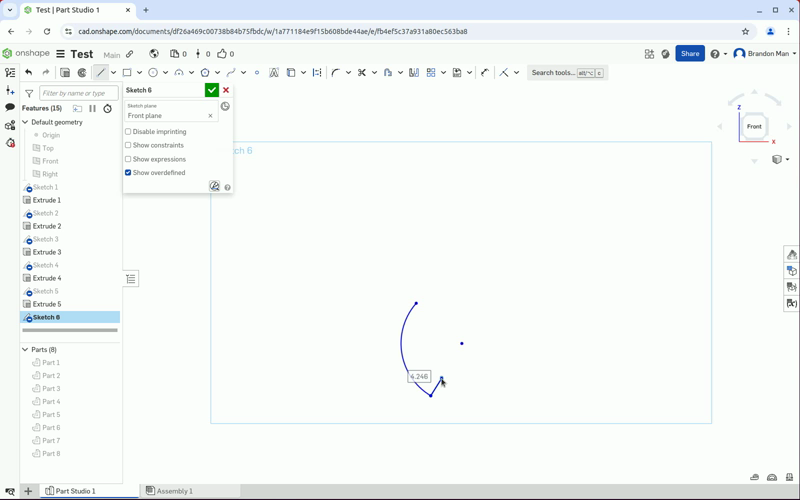
key(a)
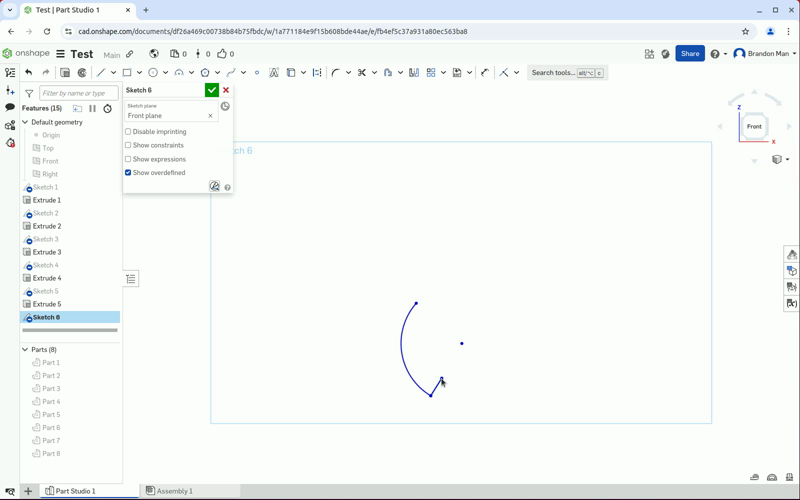
mouse_move(441, 378)
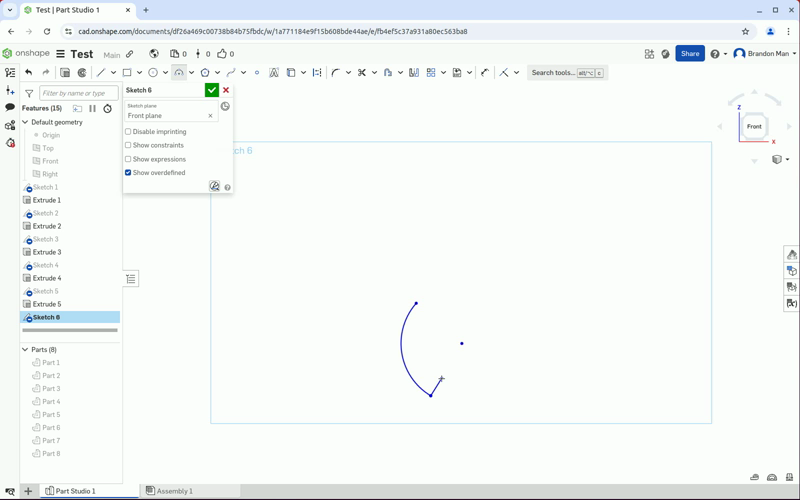
click(441, 378)
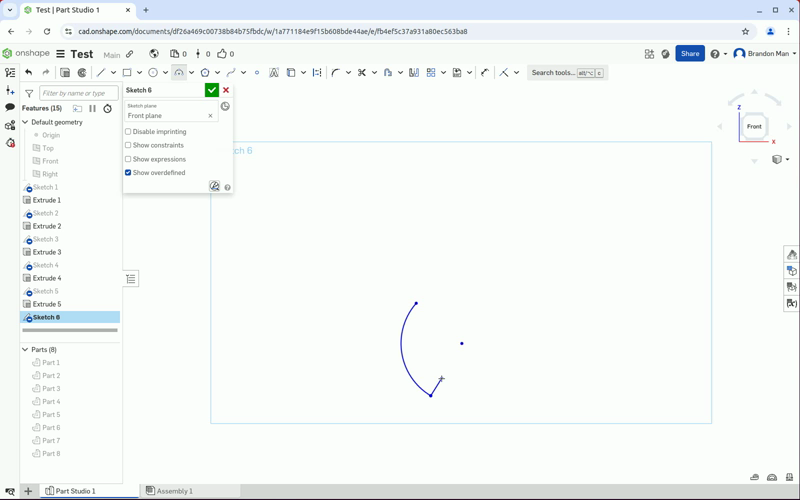
key_down(shift)
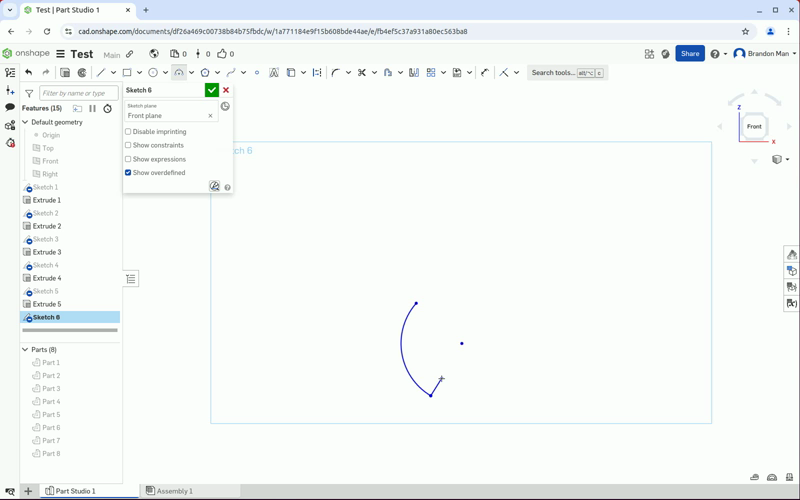
mouse_move(461, 303)
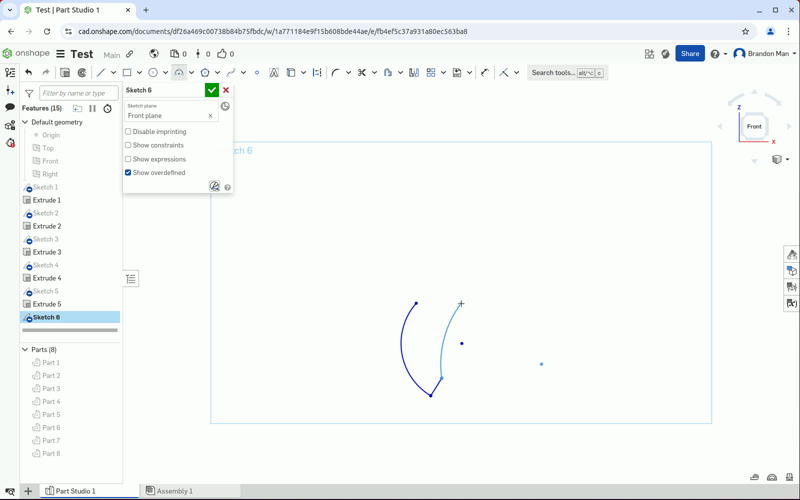
click(461, 303)
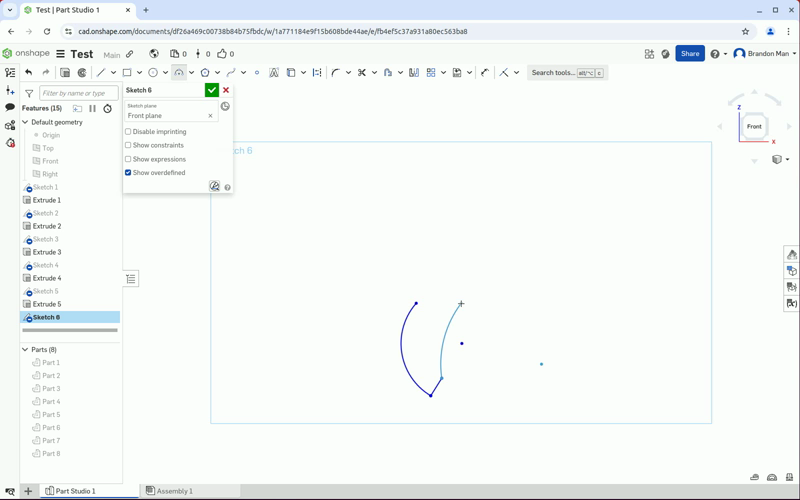
mouse_move(422, 333)
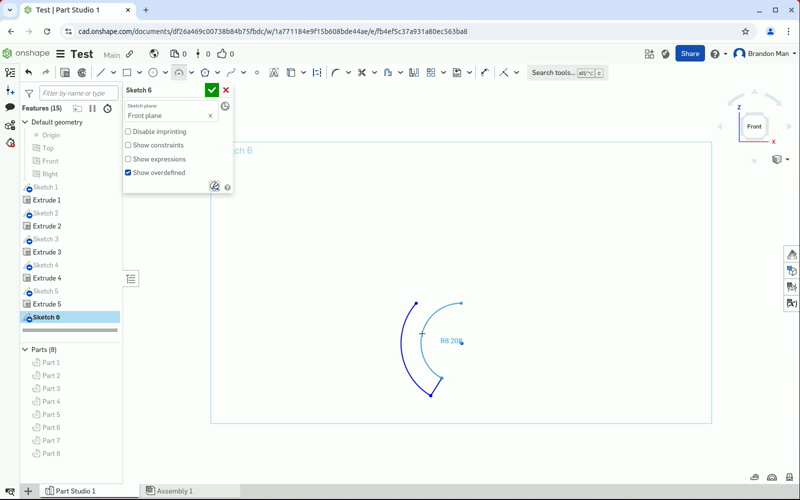
click(422, 333)
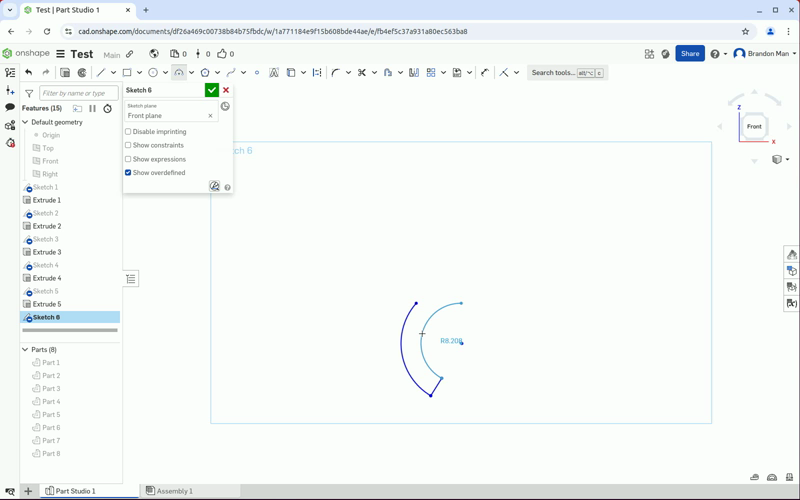
key_up(shift)
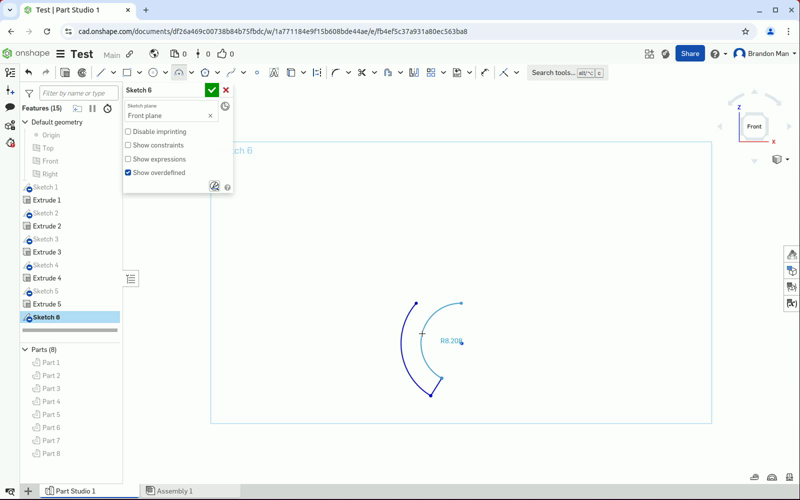
key(esc)
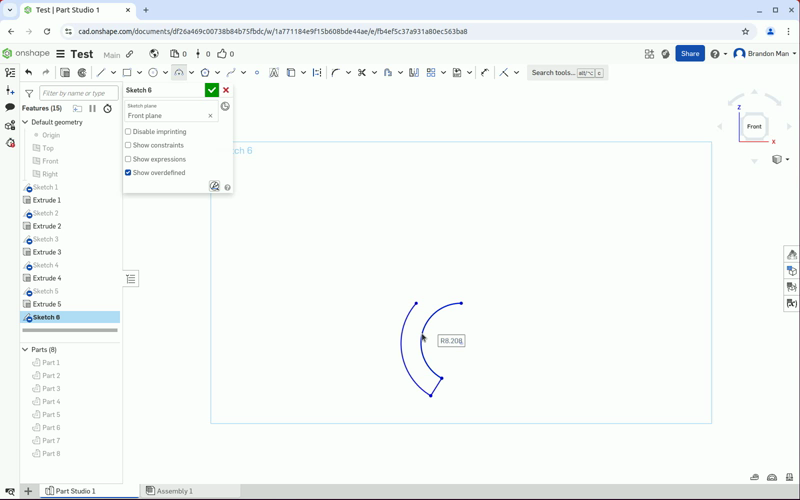
key(l)
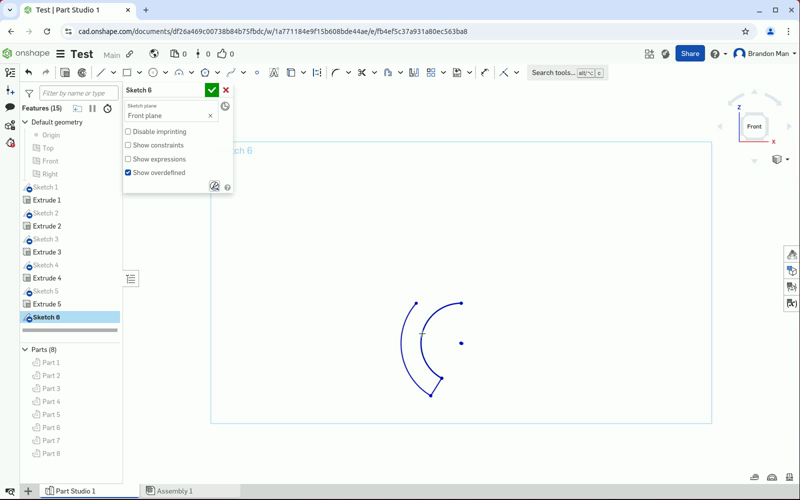
mouse_move(461, 303)
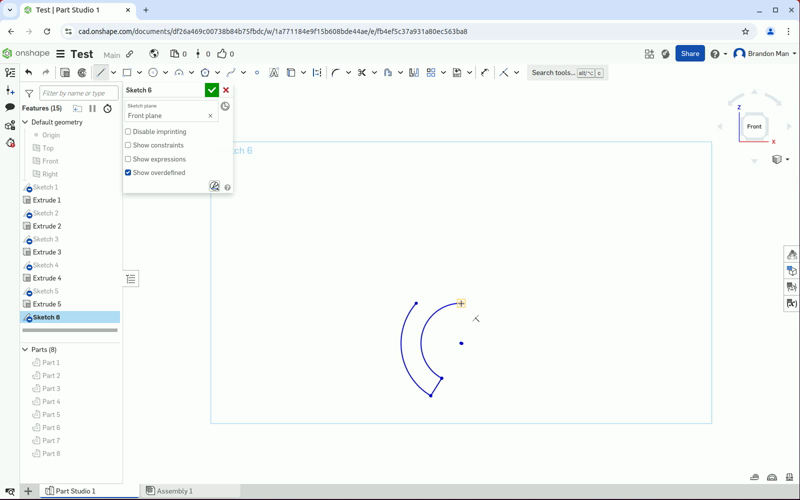
click(461, 303)
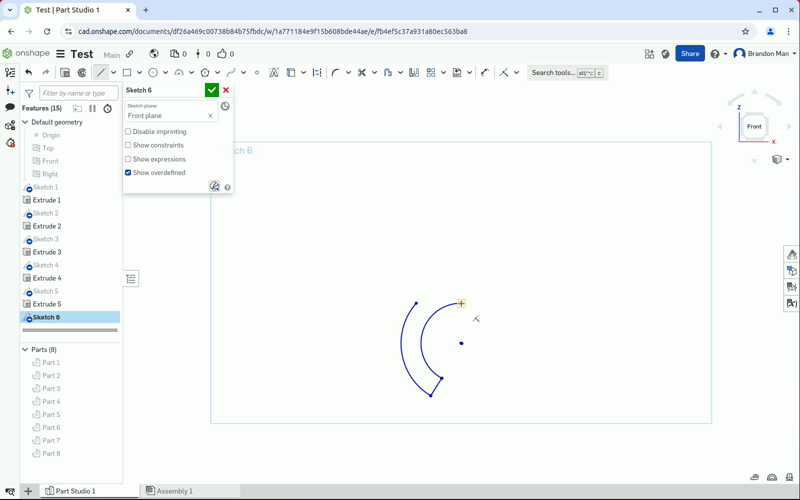
mouse_move(491, 303)
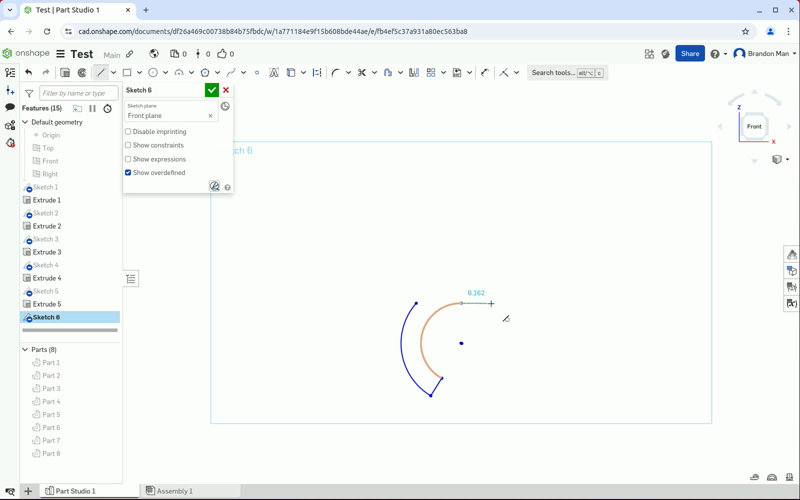
key_down(shift)
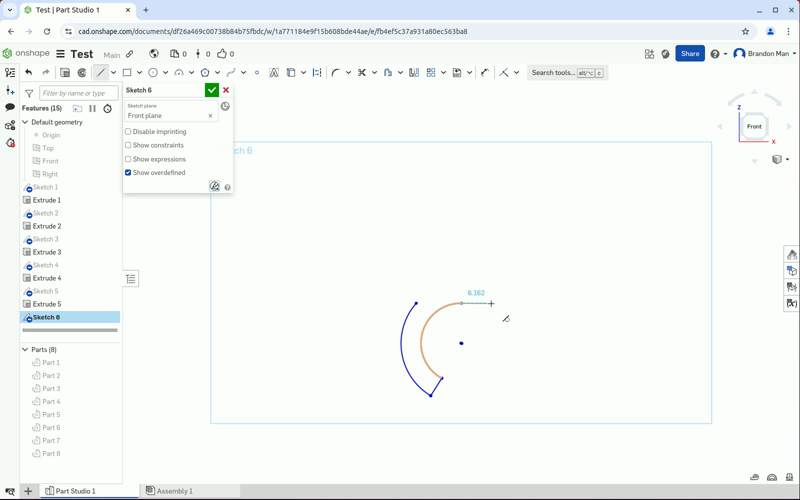
mouse_move(416, 303)
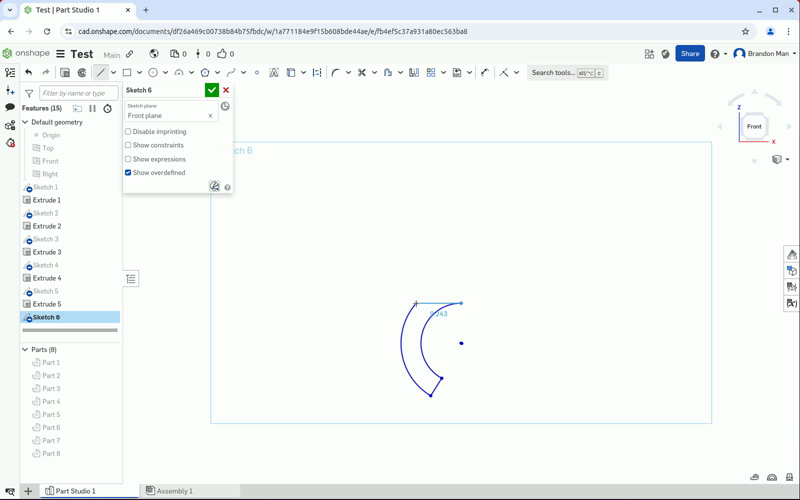
key_up(shift)
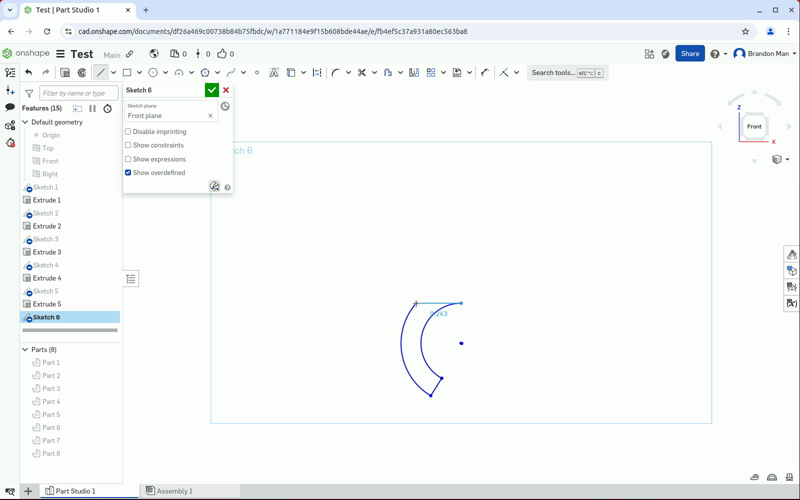
click(416, 303)
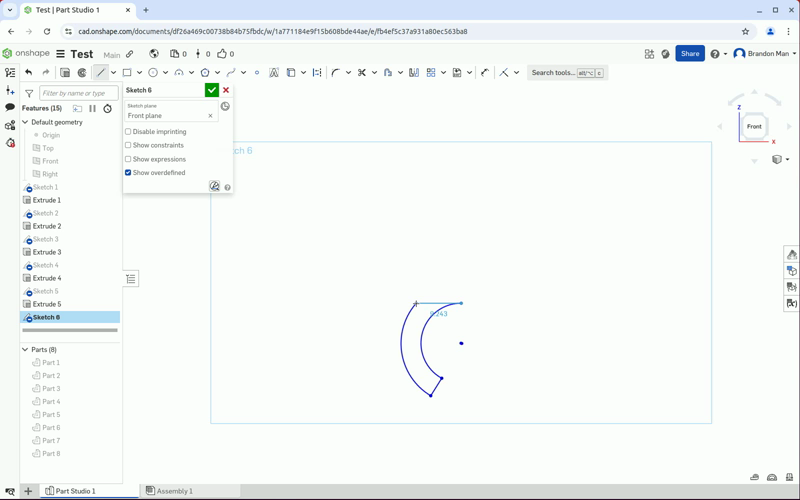
key(esc)
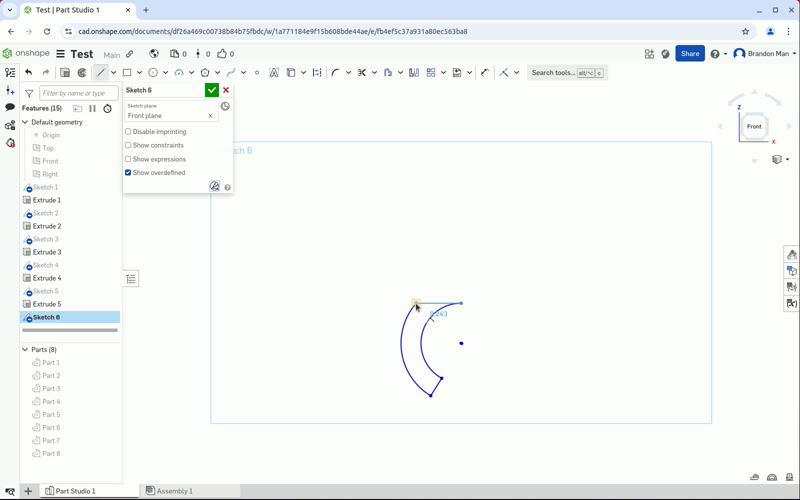
mouse_move(405, 328)
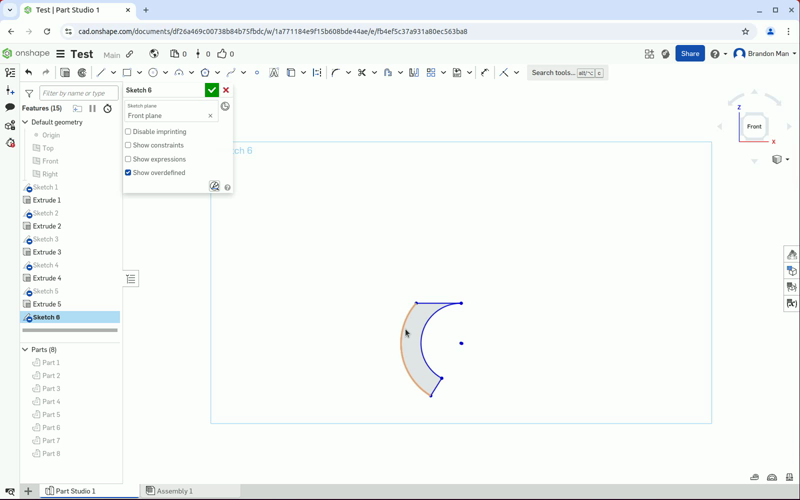
click(405, 328)
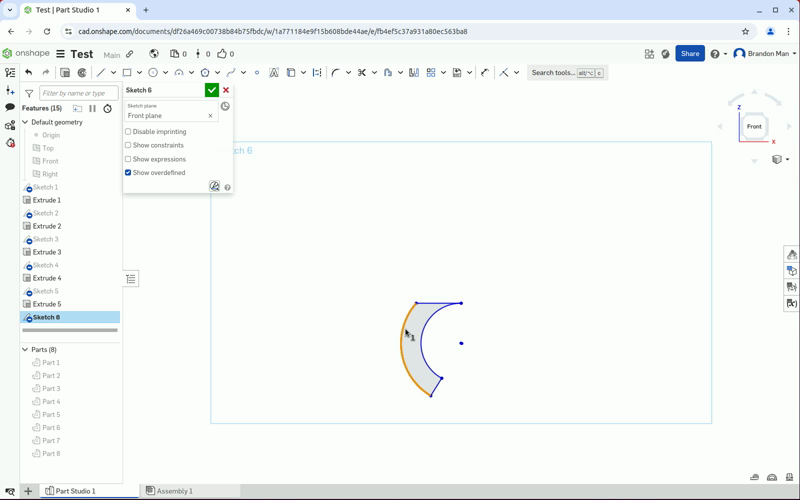
mouse_move(73, 352)
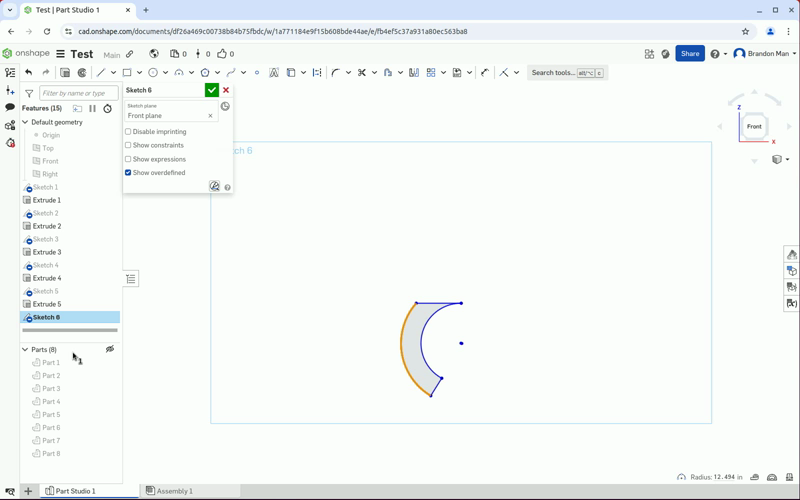
key(shift+y)
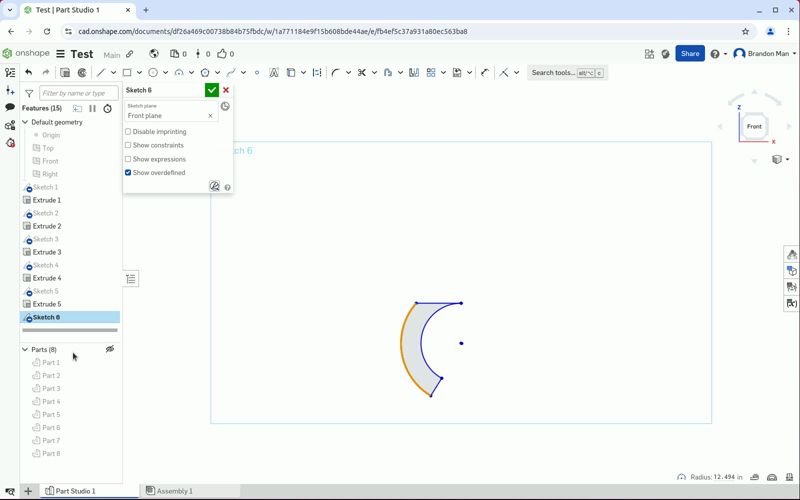
key(shift+e)
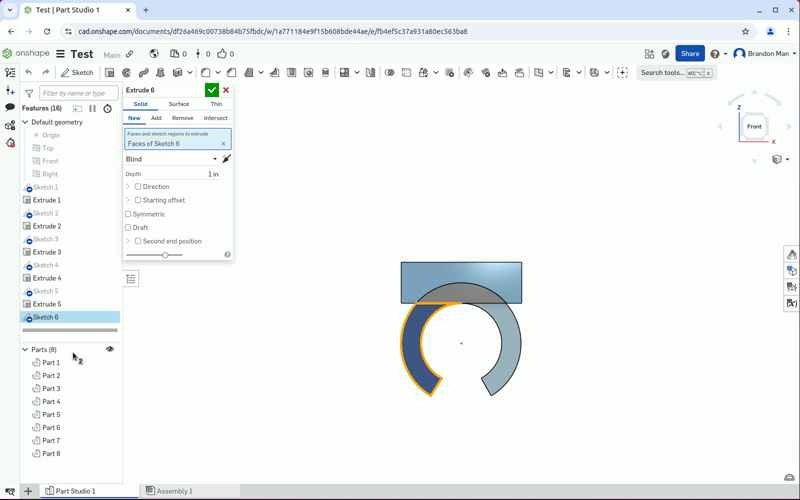
mouse_move(143, 106)
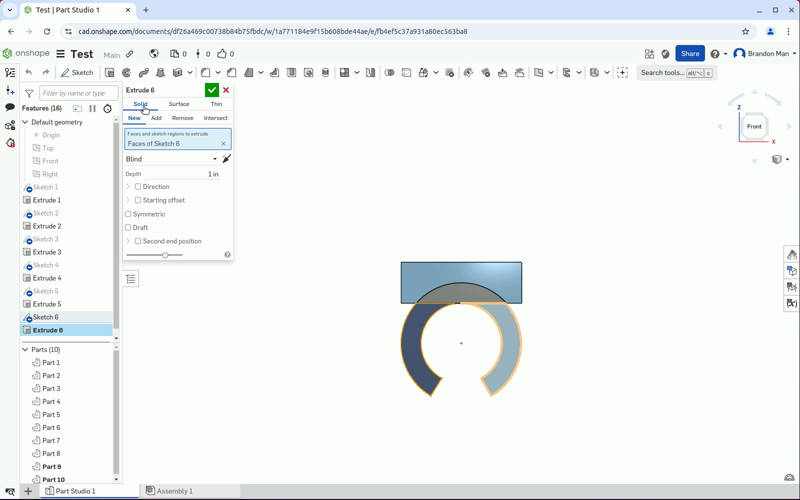
click(143, 106)
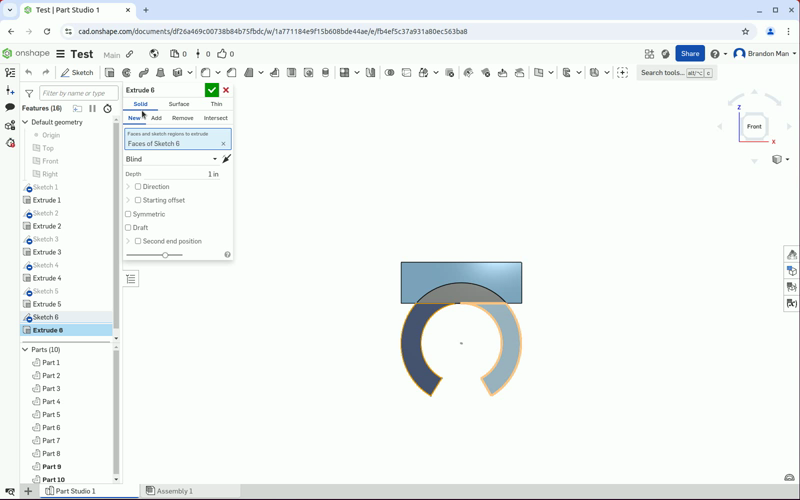
mouse_move(137, 120)
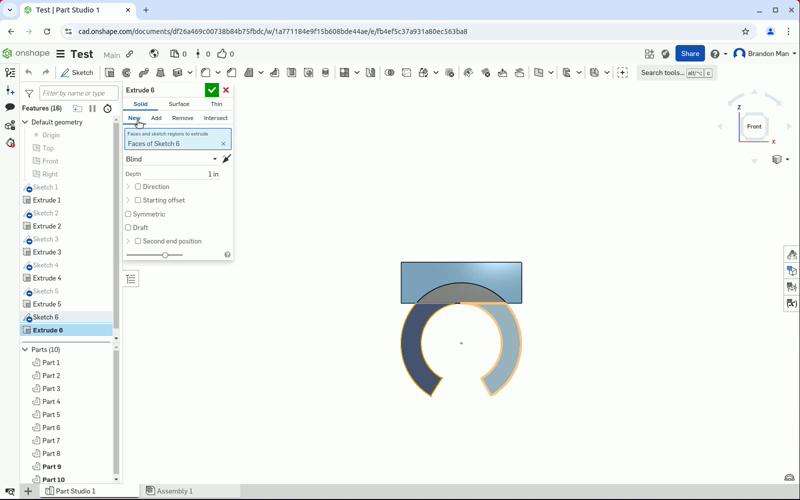
click(137, 120)
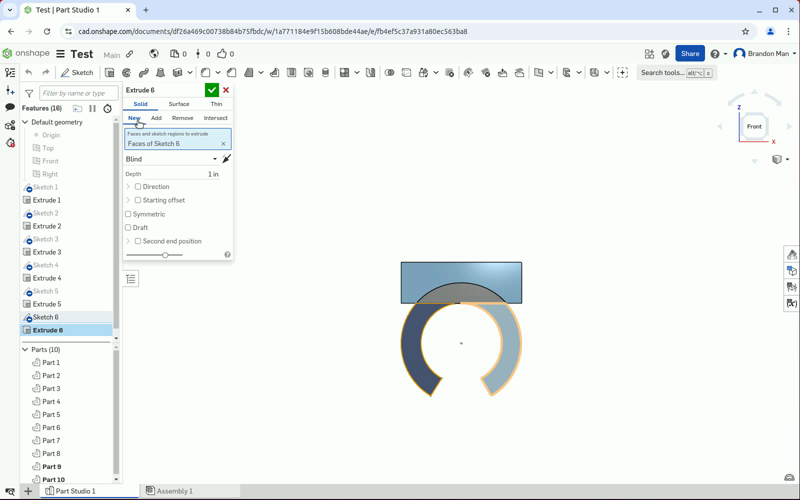
key(tab, 4)
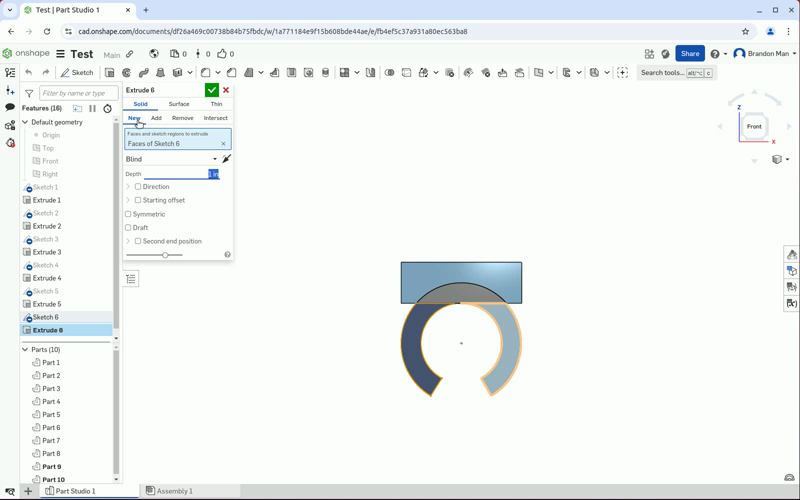
text(-16.609)
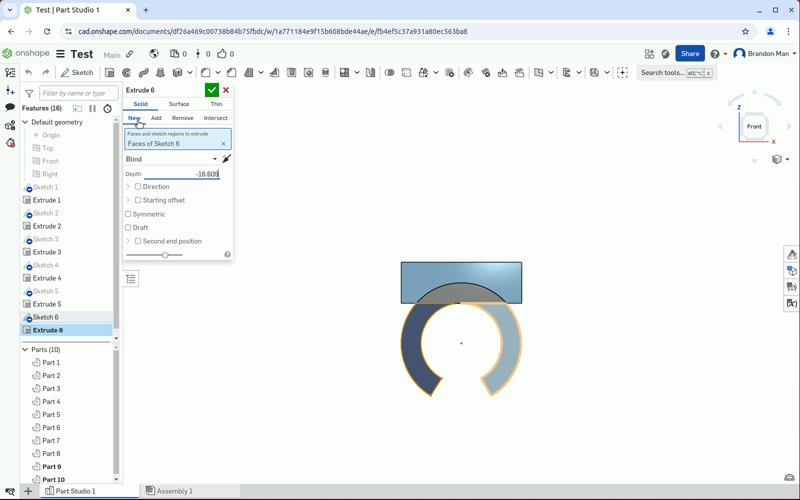
key(tab, 3)
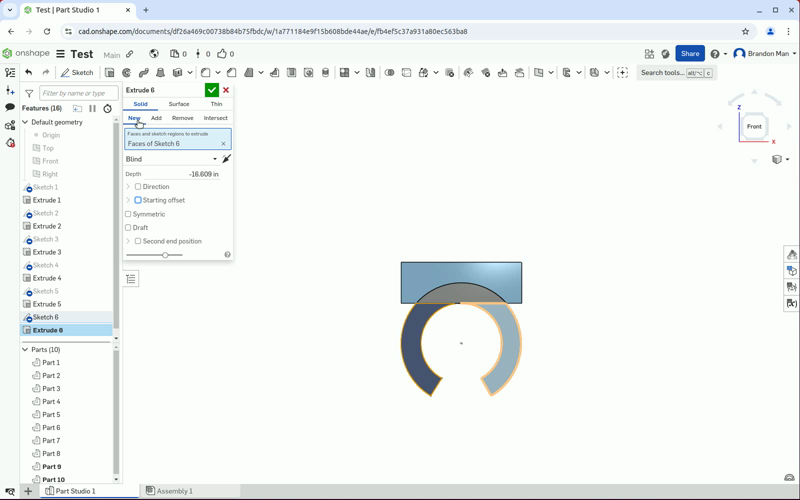
key(tab, 2)
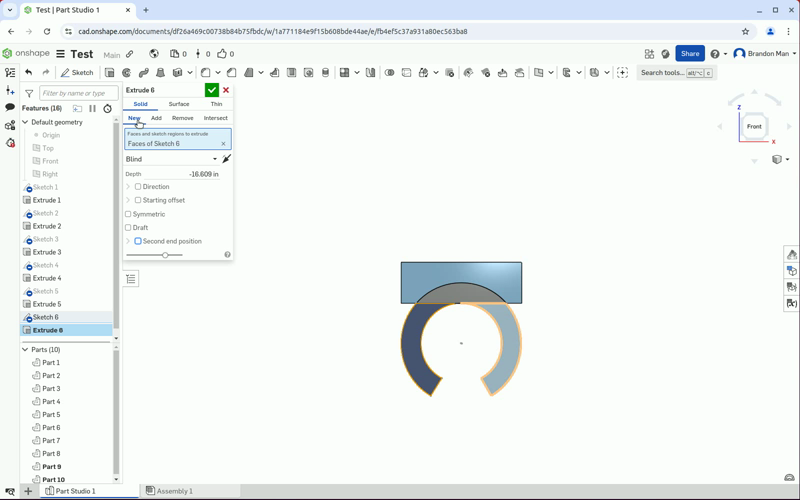
key(space)
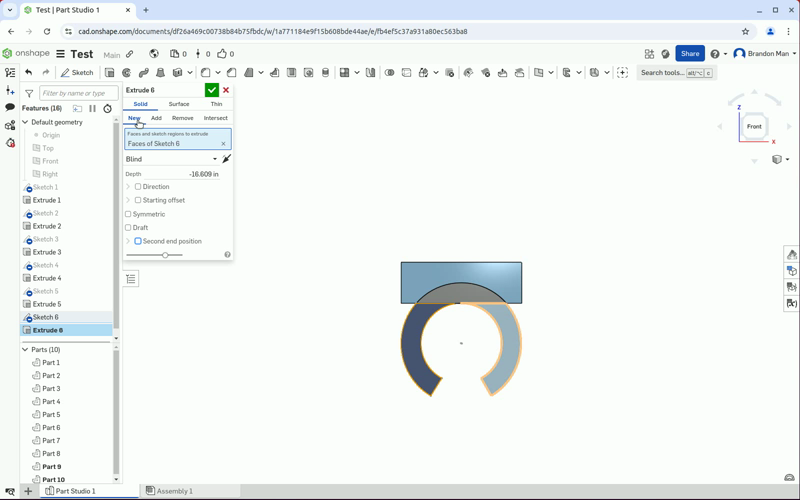
key(tab, 3)
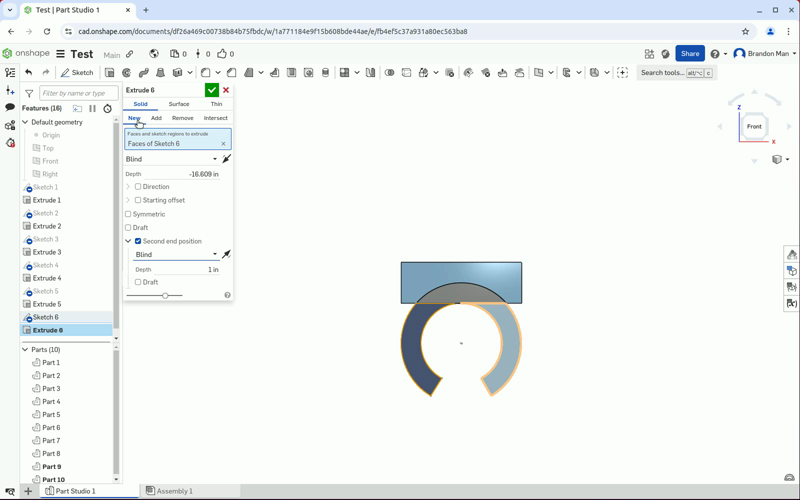
text(-12.276)
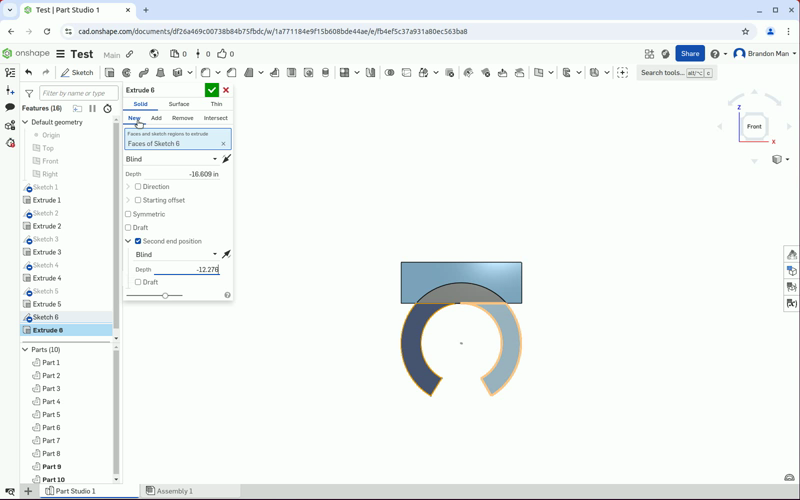
key(enter)
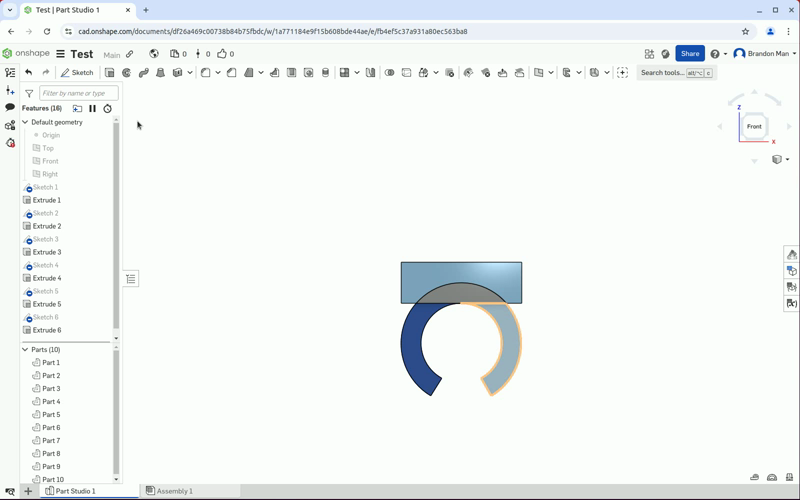
key(shift+h)
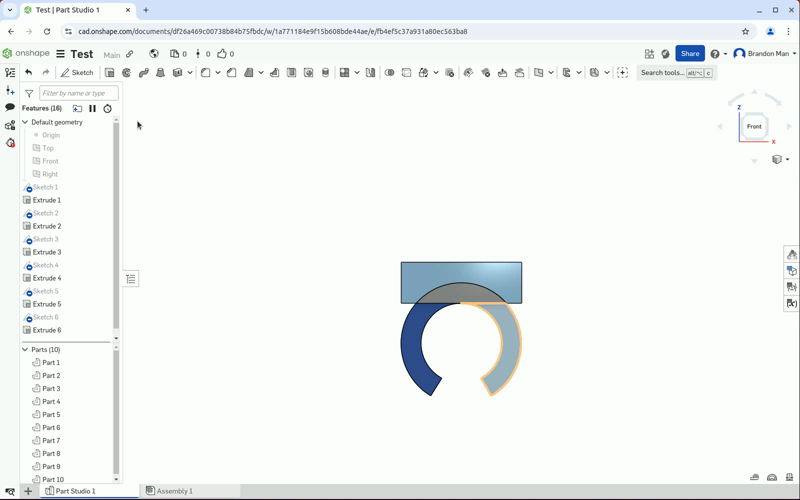
key(shift+h)
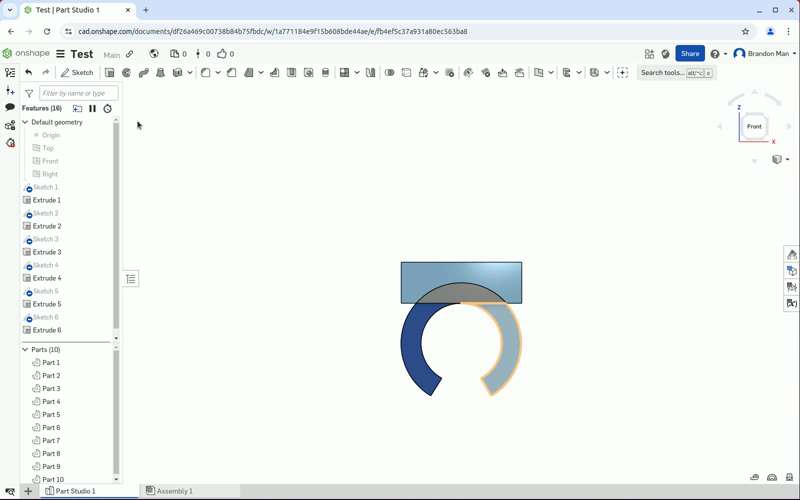
key(shift+7)
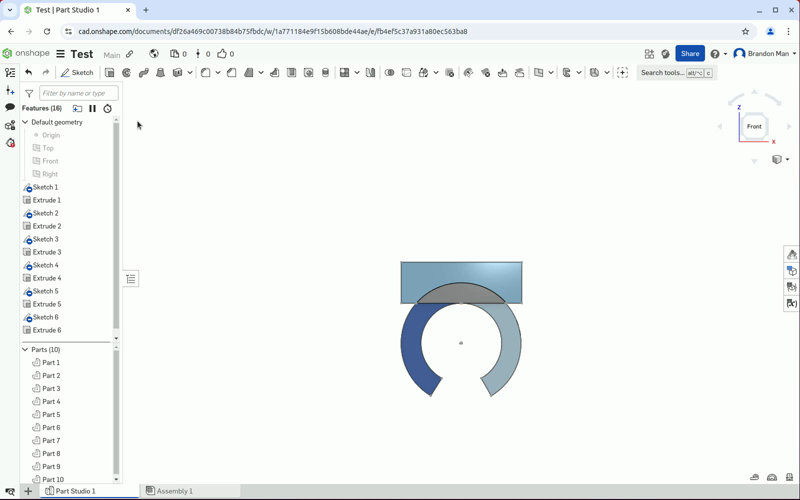
key(left, 2)
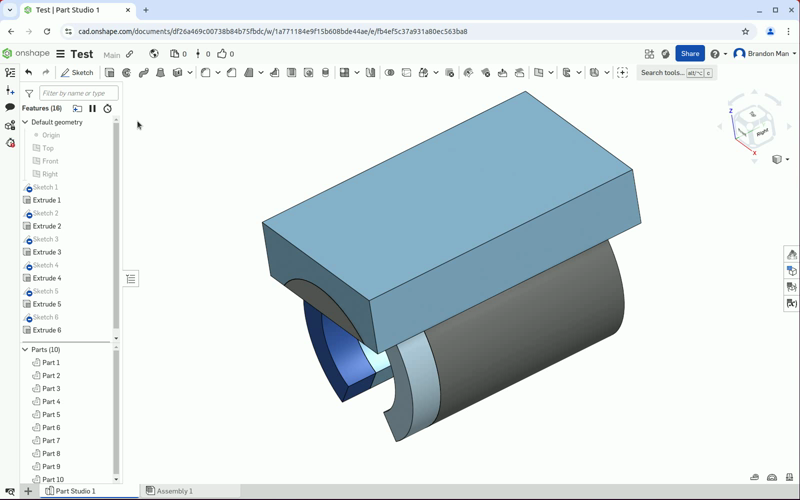
key(down, 2)
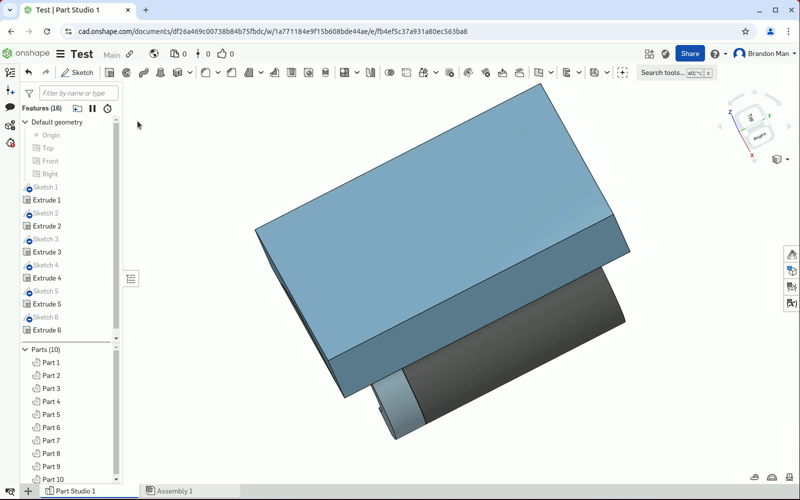
key(up, 2)
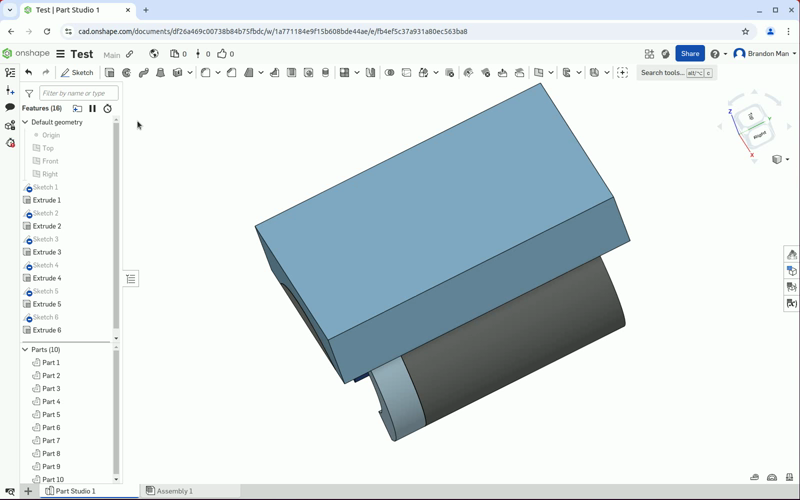
key(right, 2)
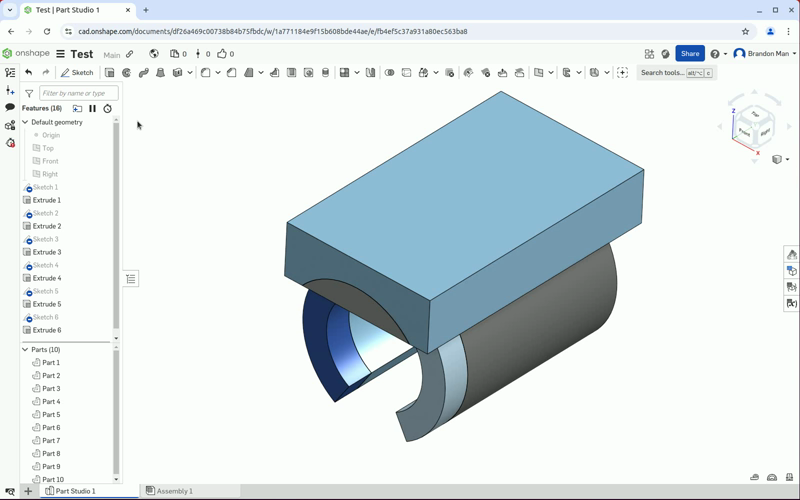
mouse_move(69, 189)
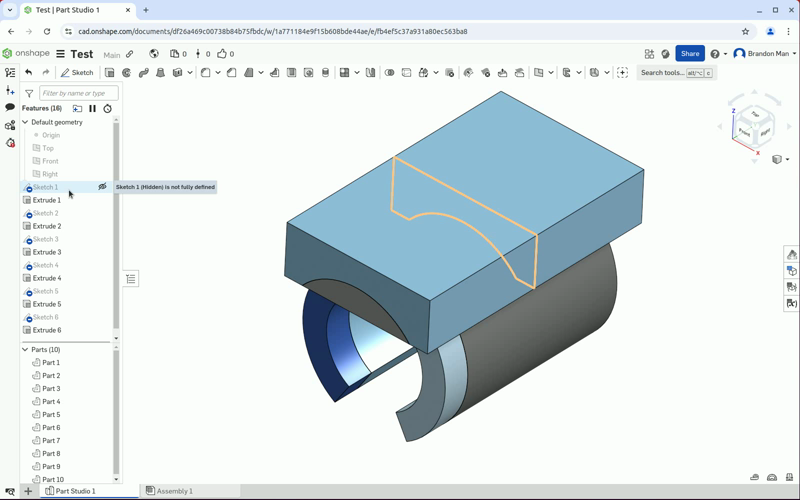
click(69, 189)